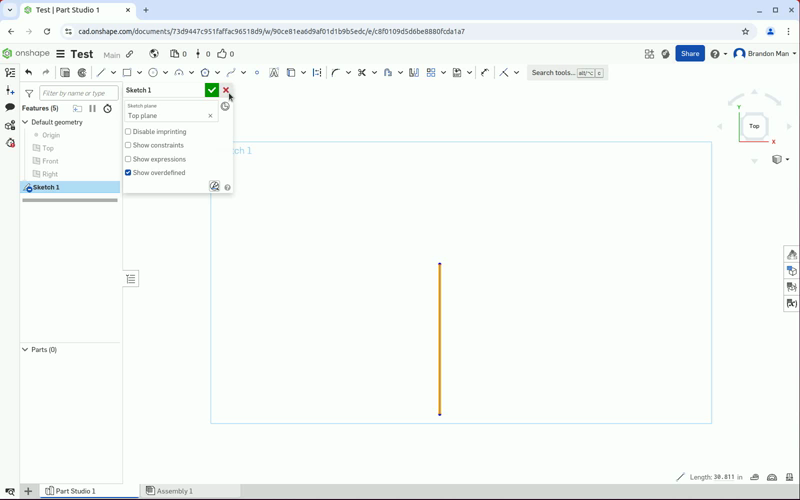
key(shift+h)
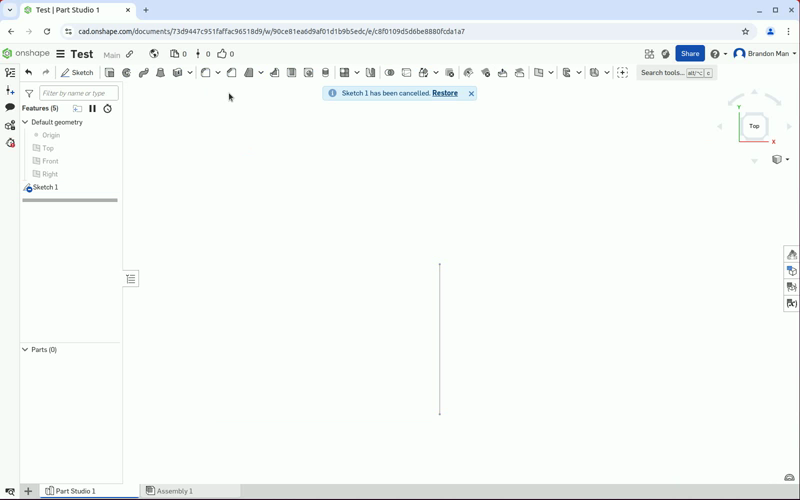
key(shift+s)
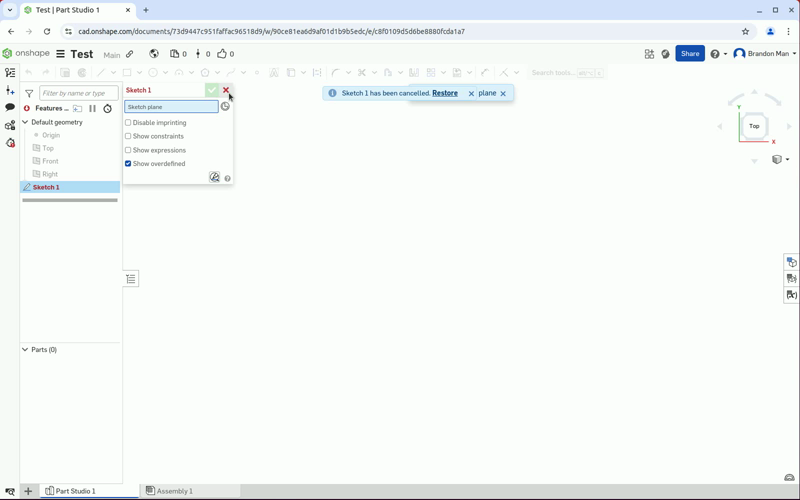
mouse_move(73, 150)
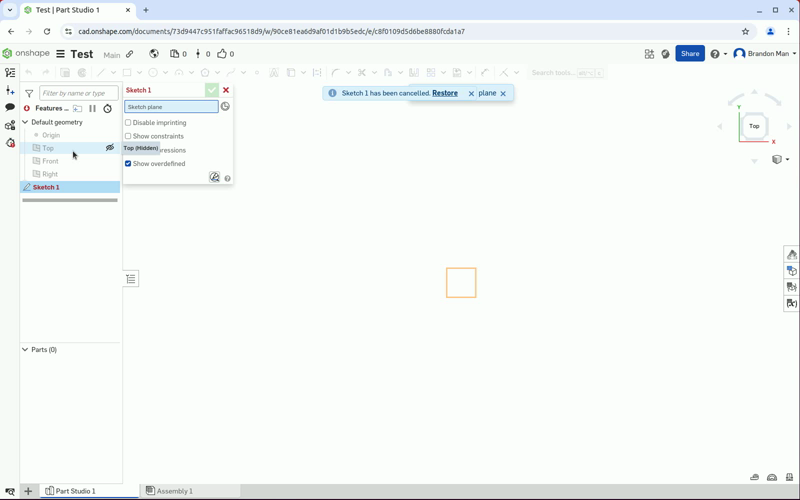
click(73, 150)
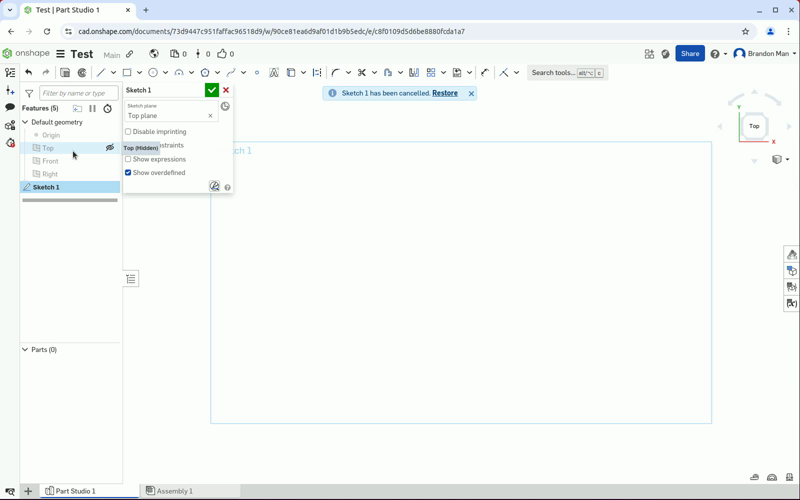
mouse_move(73, 352)
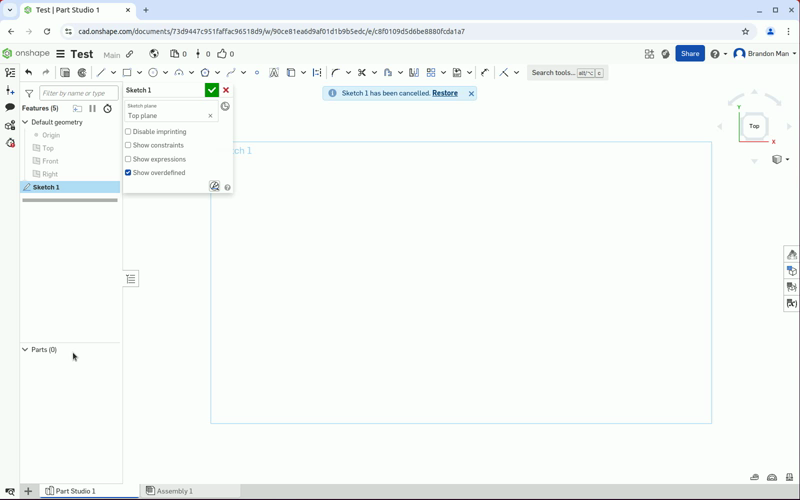
key(y)
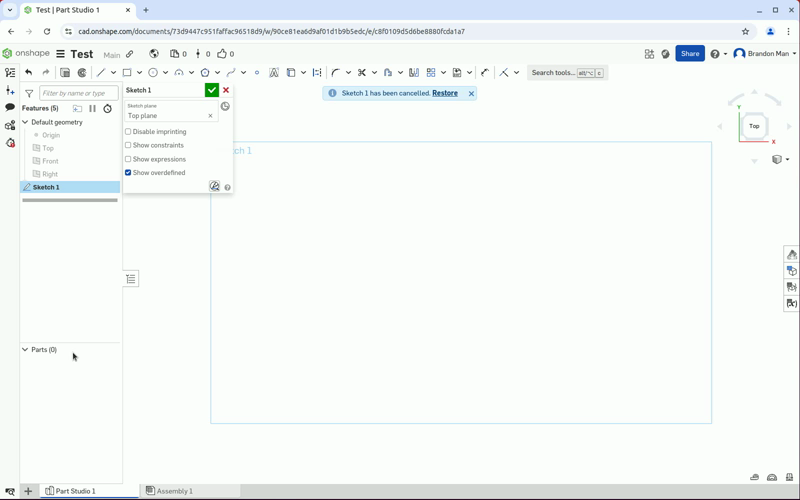
key(l)
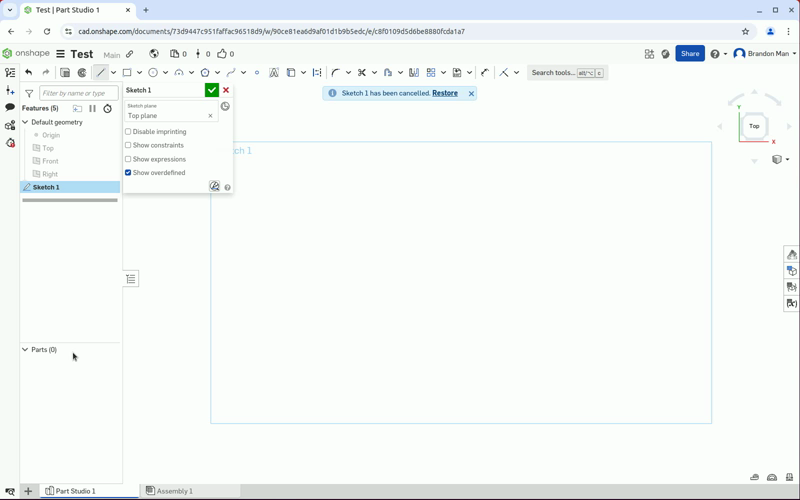
key_down(shift)
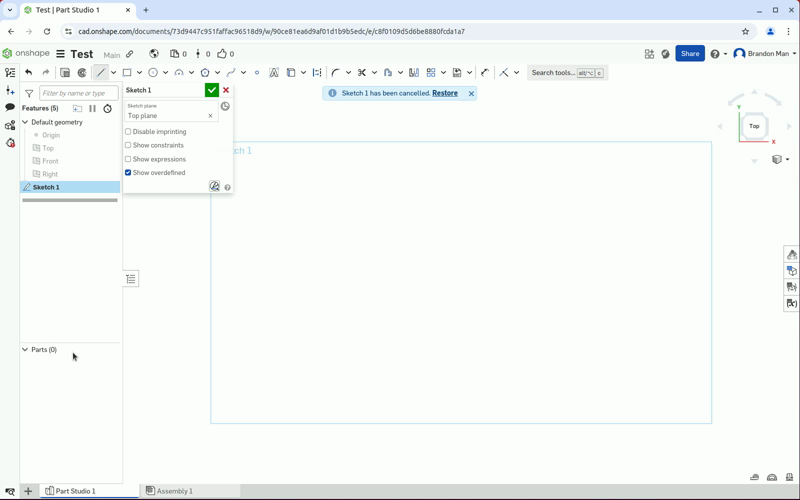
mouse_move(386, 307)
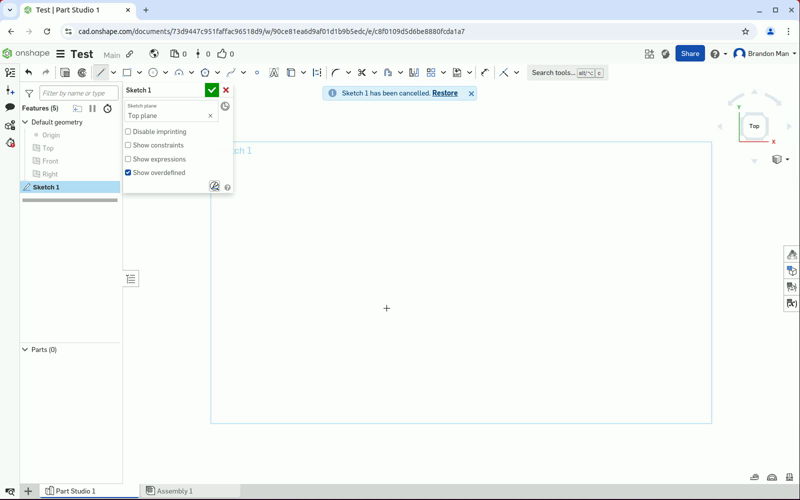
click(386, 307)
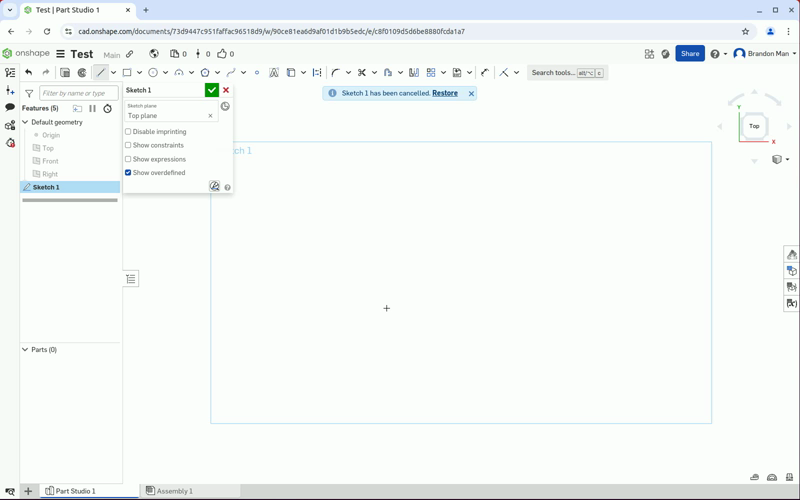
key_up(shift)
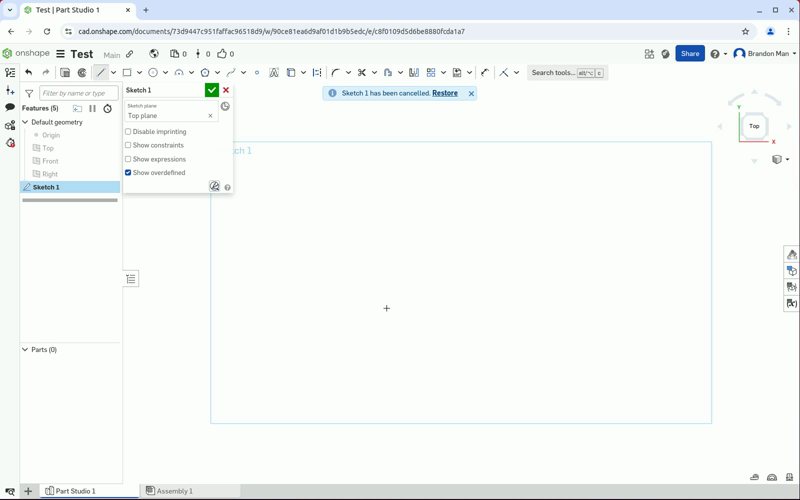
key_down(shift)
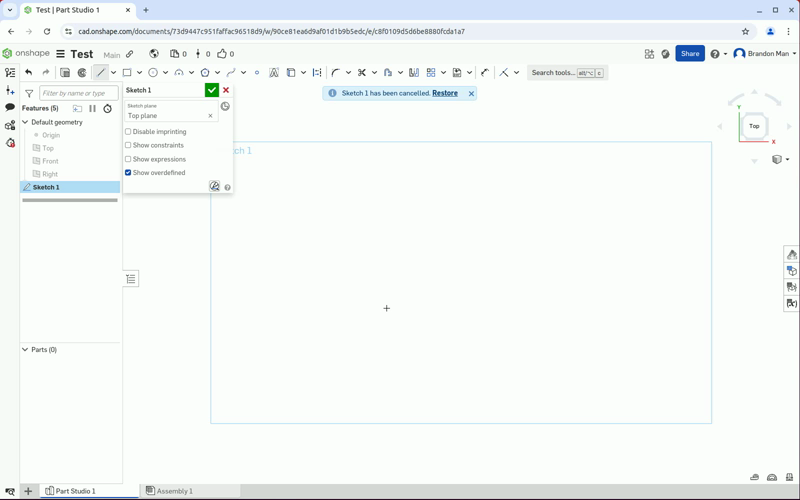
mouse_move(471, 307)
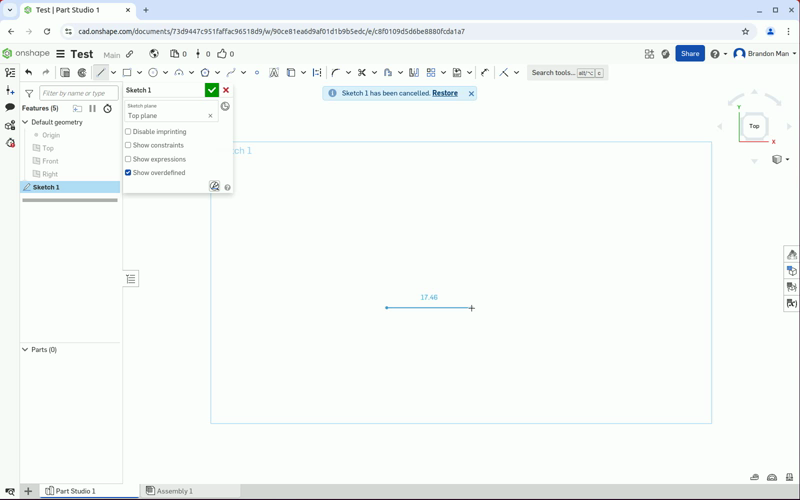
click(471, 307)
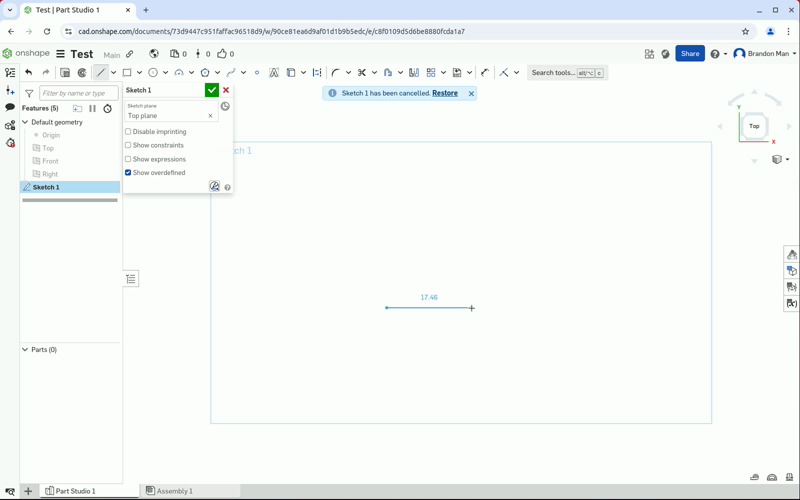
key_up(shift)
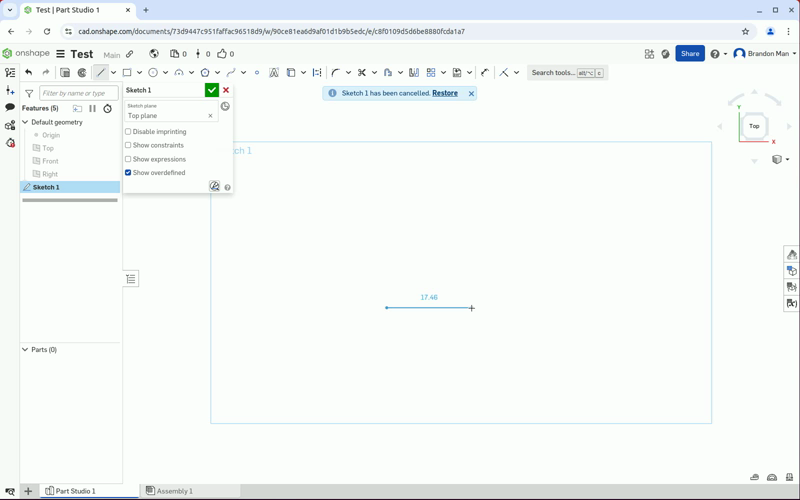
key_down(shift)
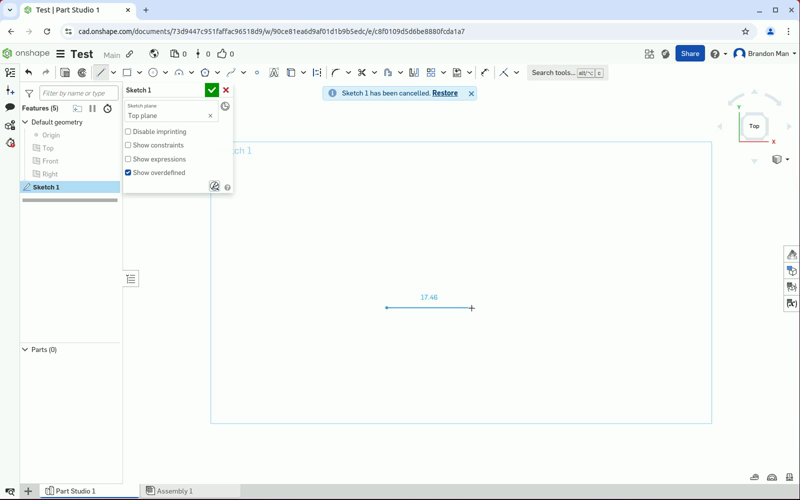
mouse_move(501, 307)
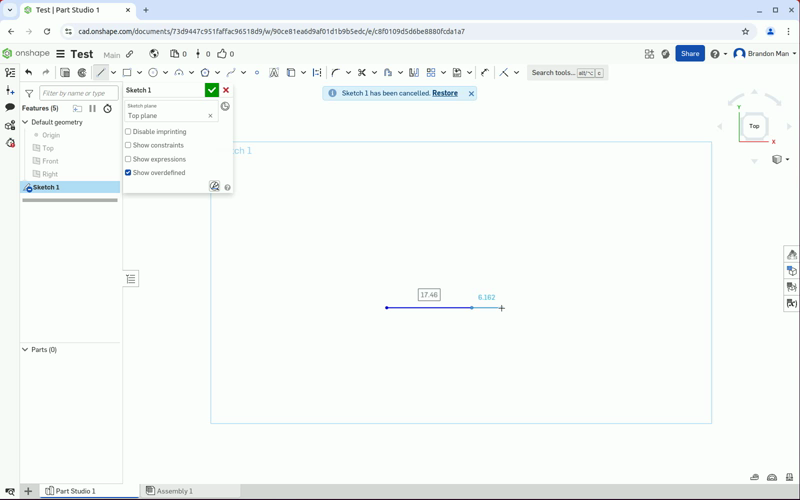
mouse_move(471, 258)
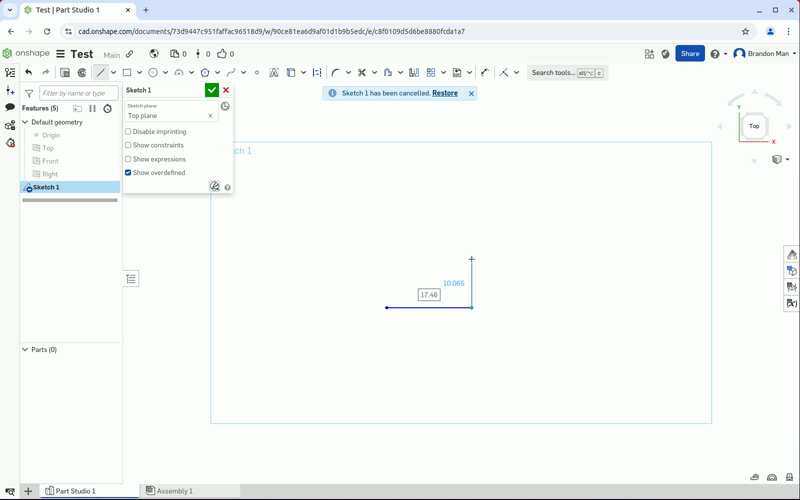
click(471, 258)
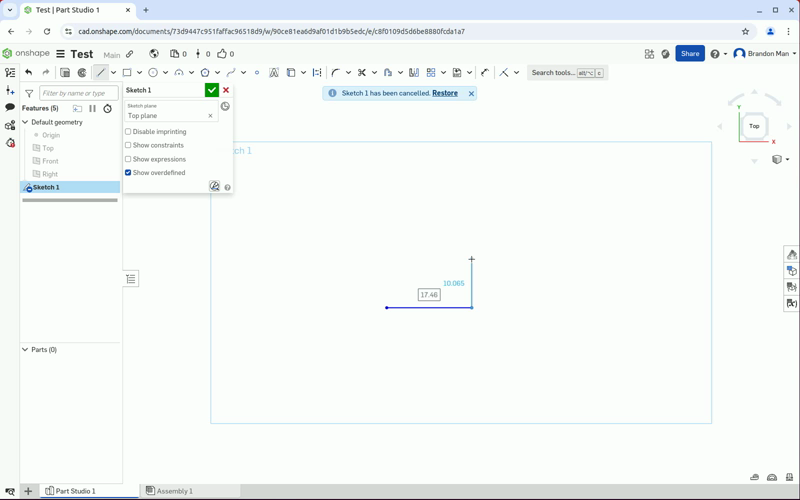
key_up(shift)
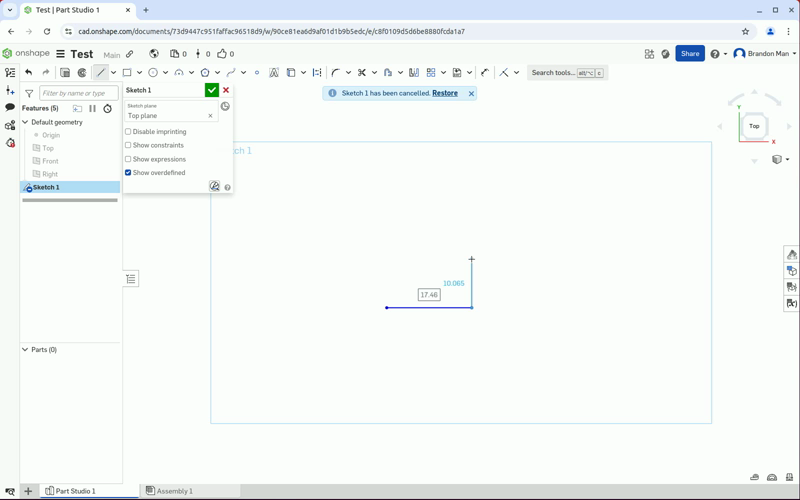
key_down(shift)
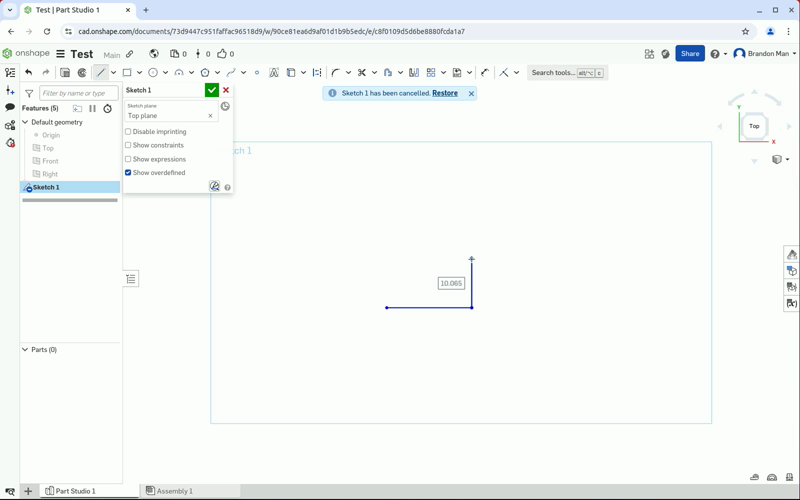
mouse_move(386, 258)
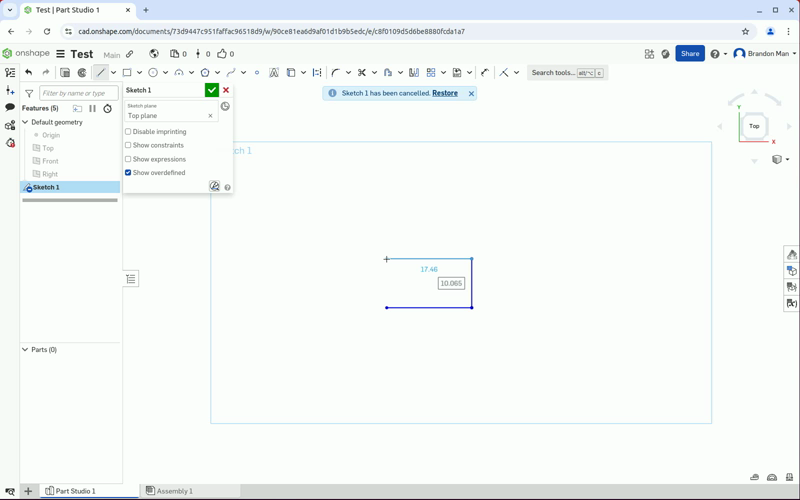
click(386, 258)
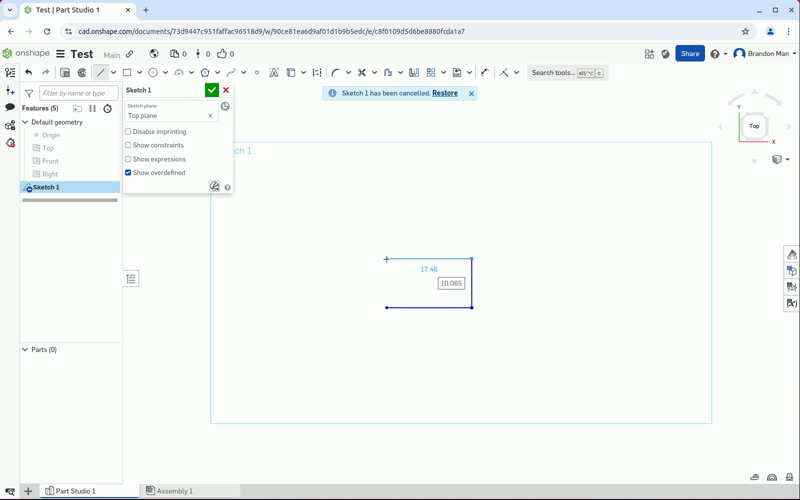
key_up(shift)
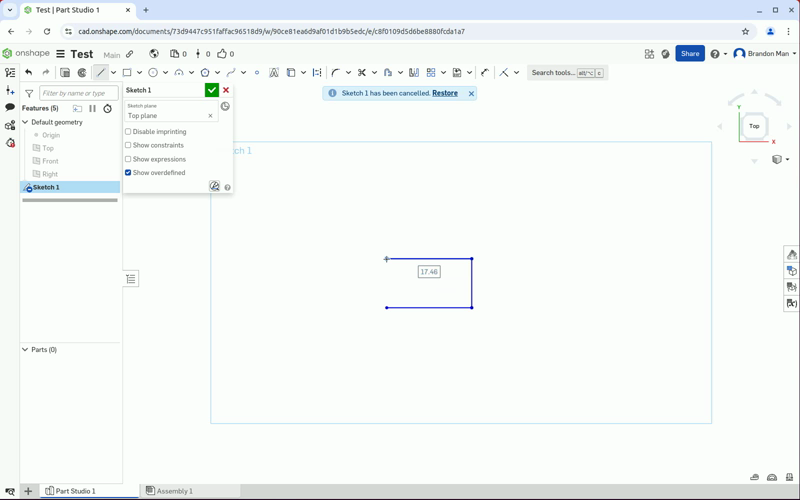
mouse_move(417, 258)
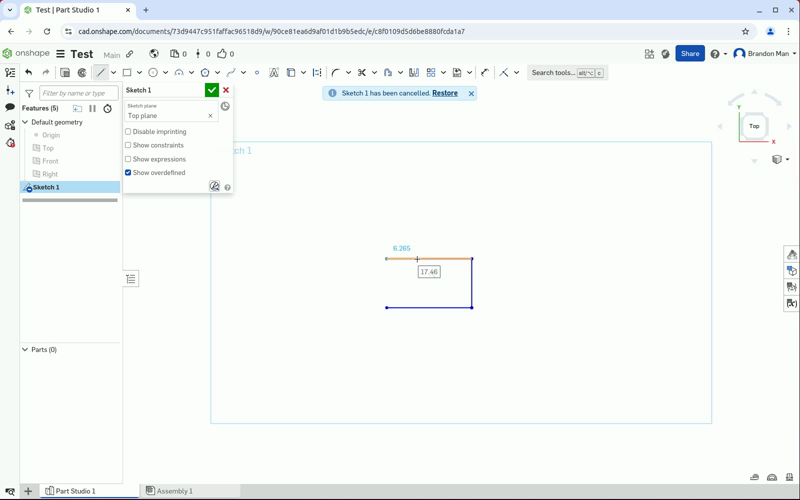
key_down(shift)
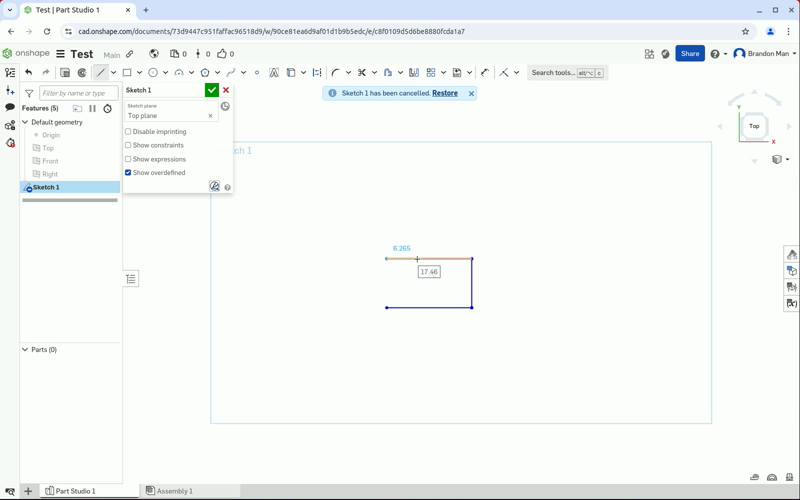
mouse_move(386, 307)
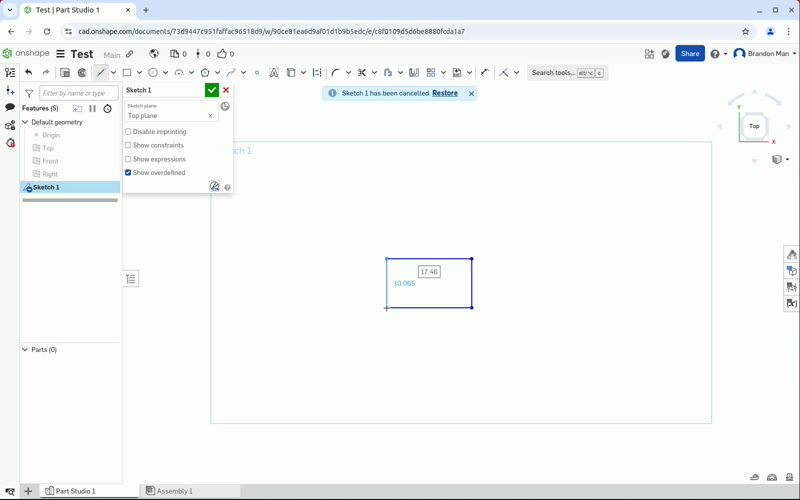
key_up(shift)
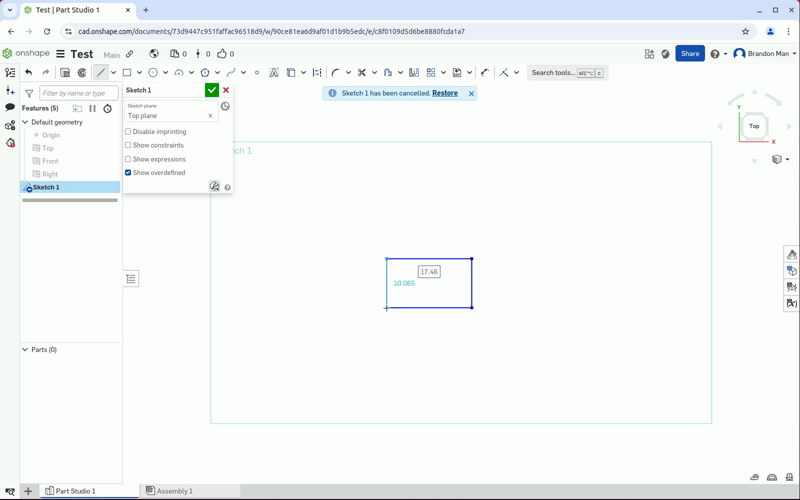
click(386, 307)
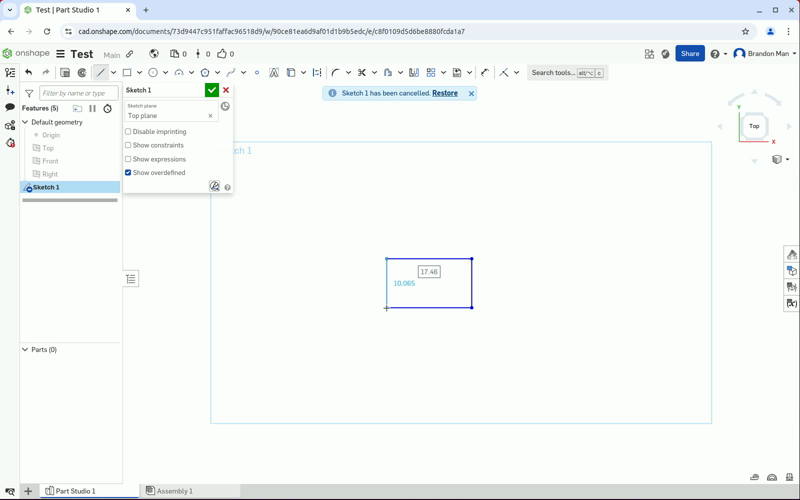
key(esc)
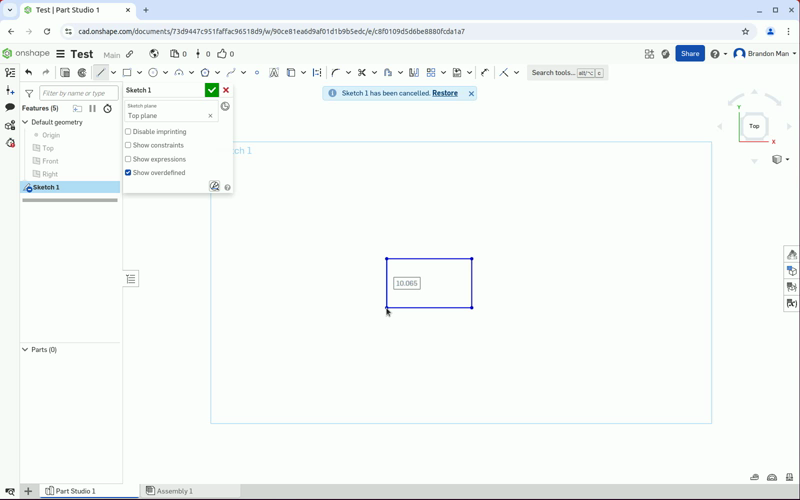
mouse_move(404, 279)
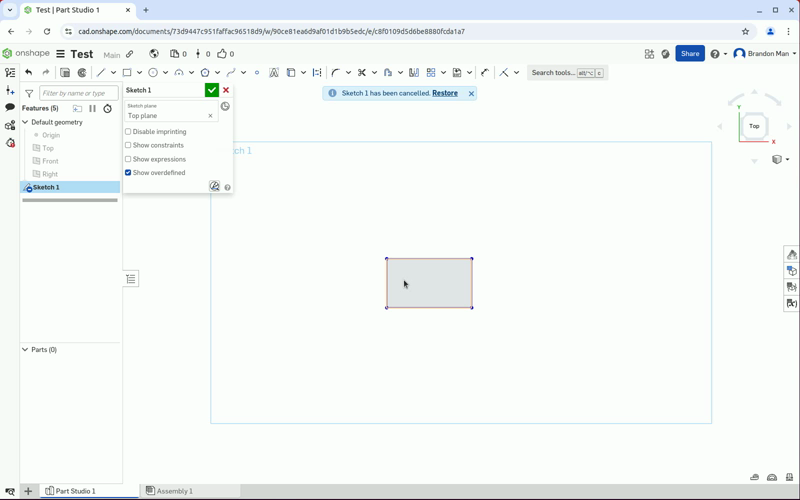
click(404, 279)
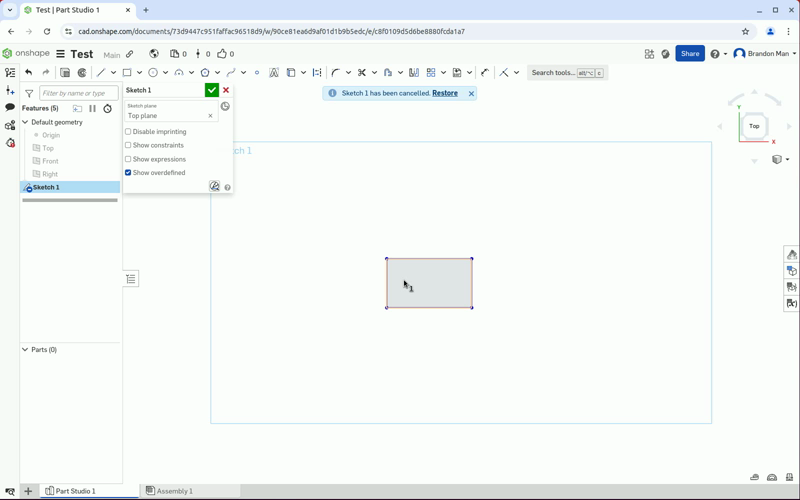
mouse_move(73, 352)
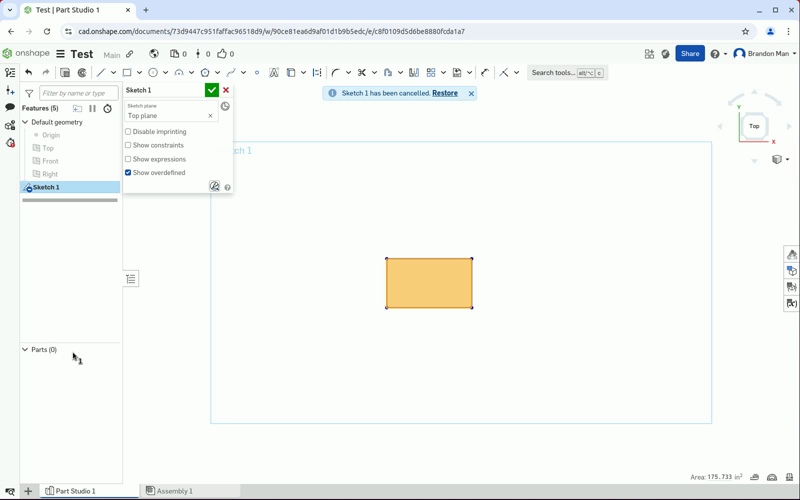
key(shift+y)
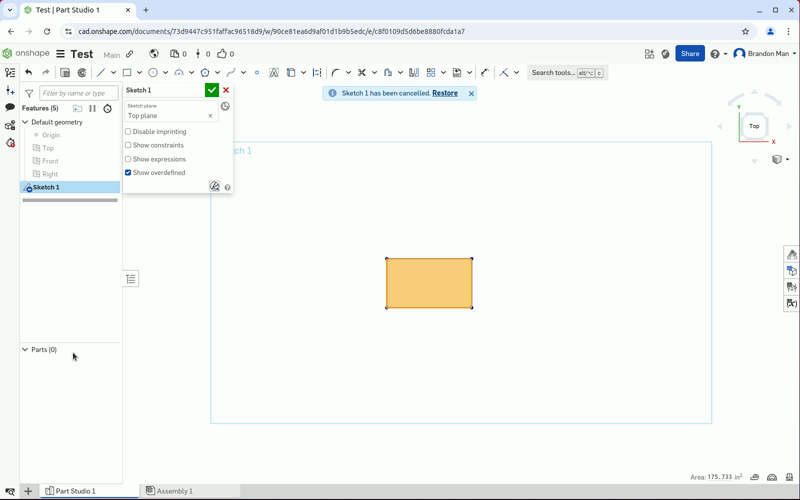
key(shift+e)
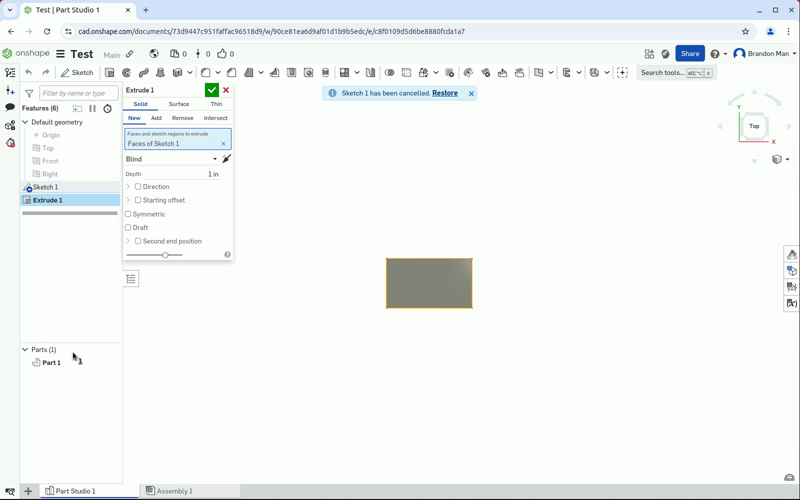
mouse_move(143, 106)
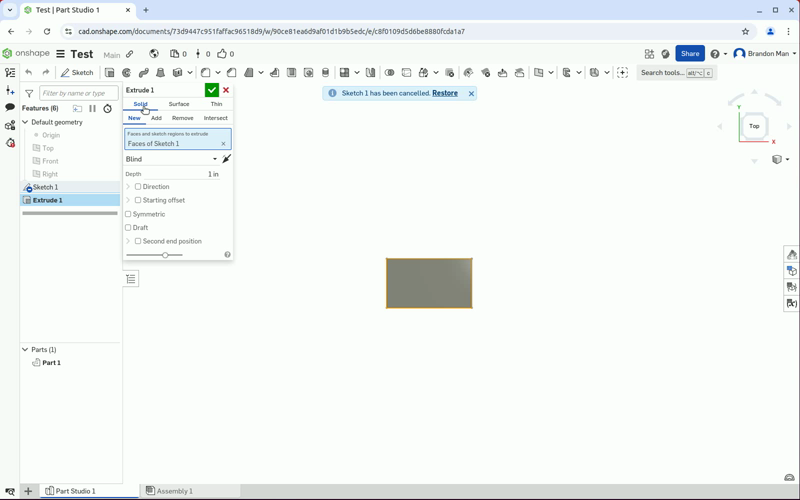
click(143, 106)
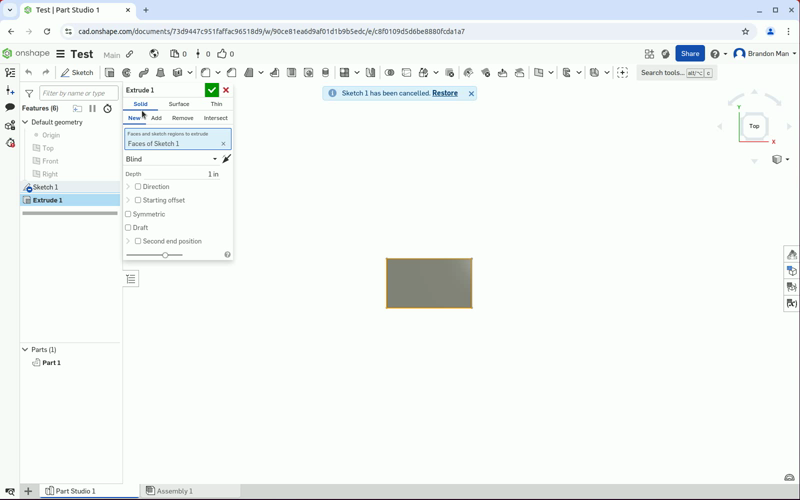
mouse_move(137, 120)
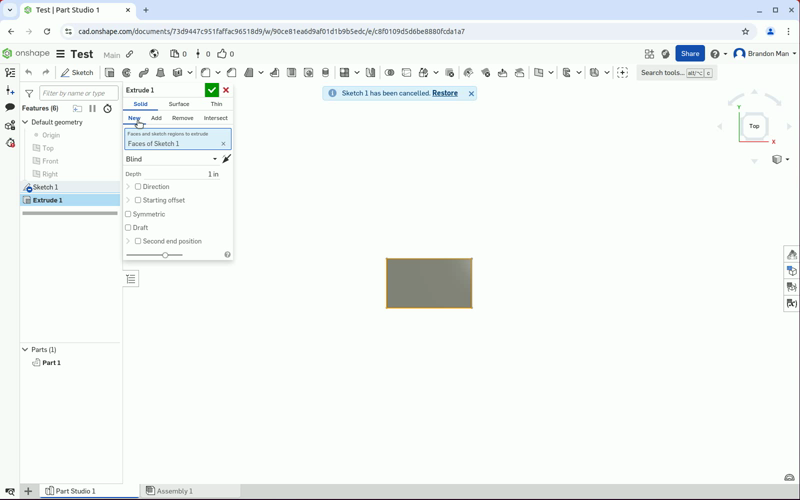
click(137, 120)
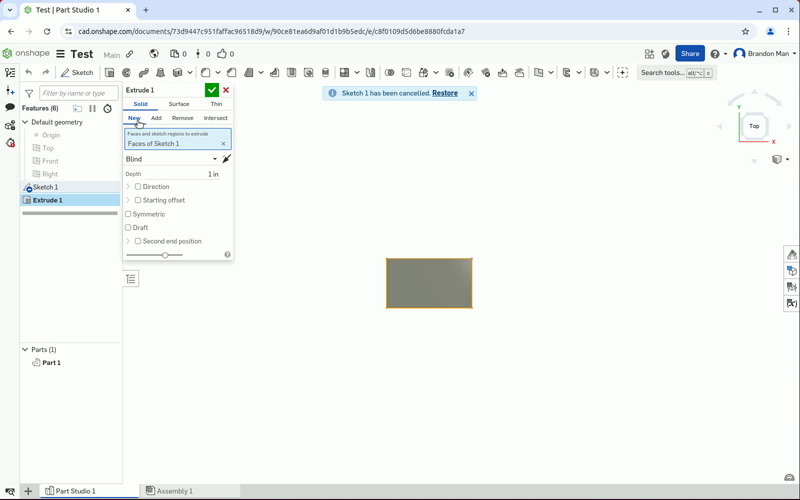
key(tab, 4)
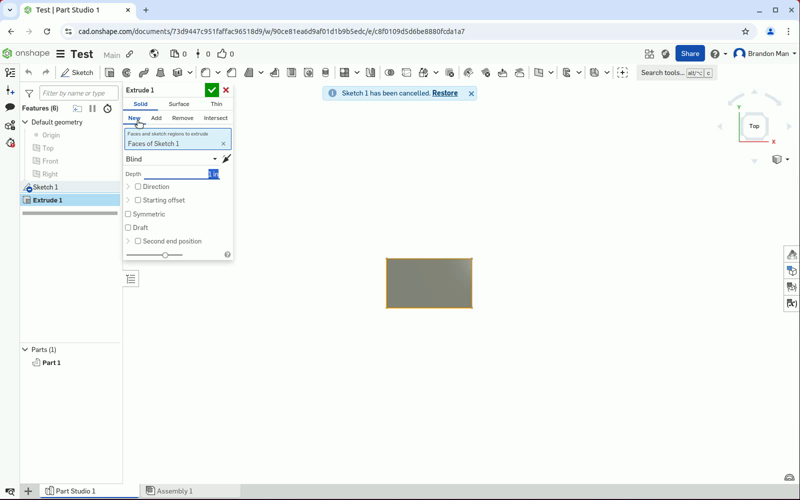
text(8.666)
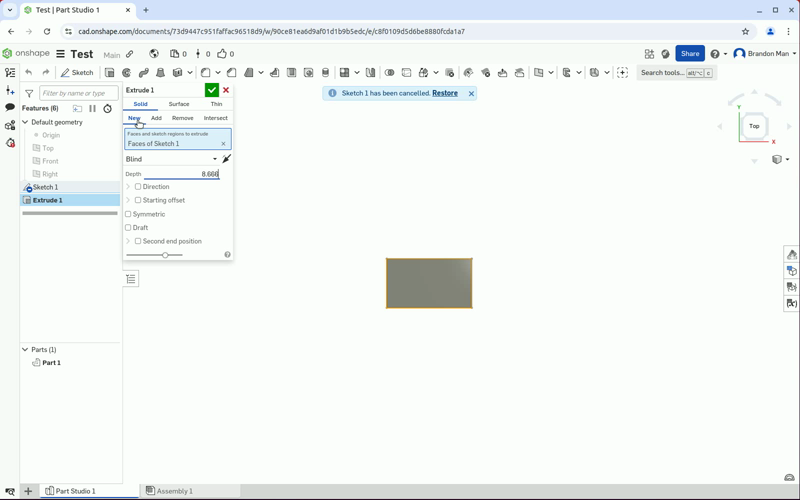
key(enter)
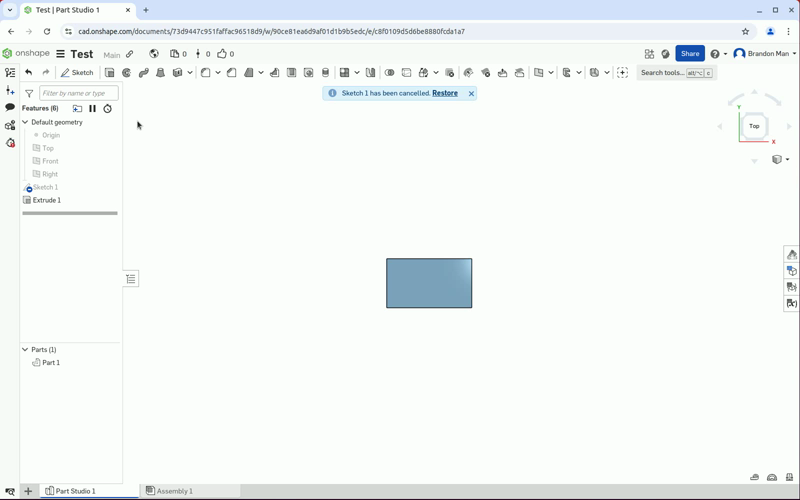
key(shift+h)
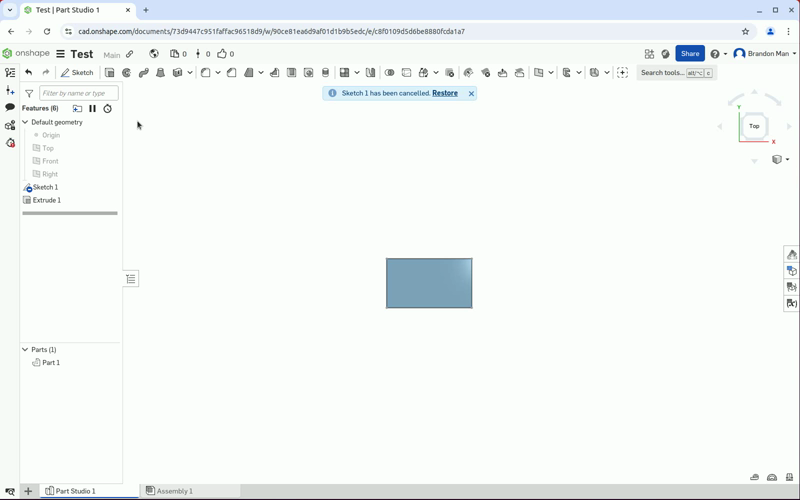
key(shift+h)
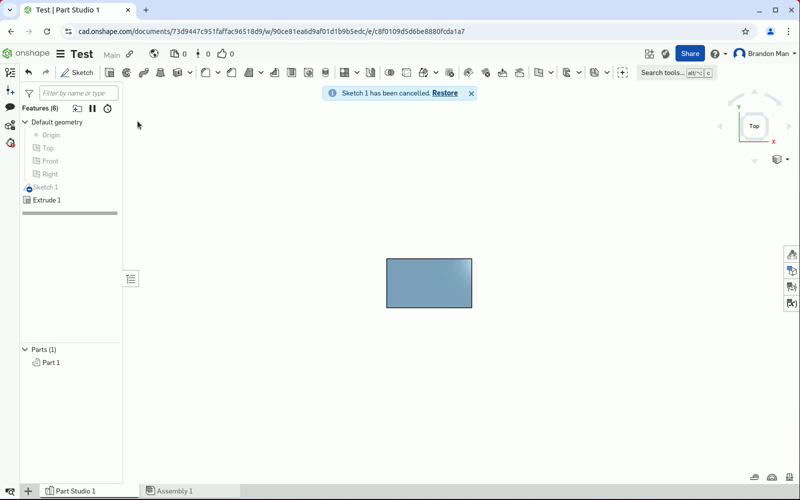
mouse_move(73, 189)
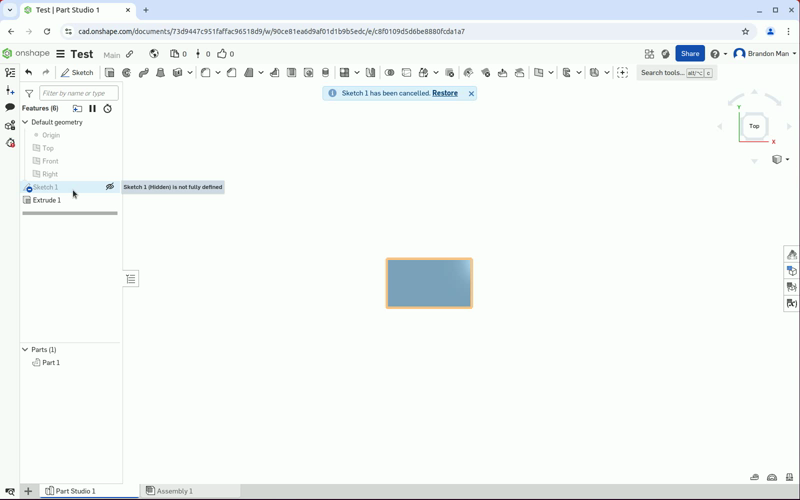
click(73, 189)
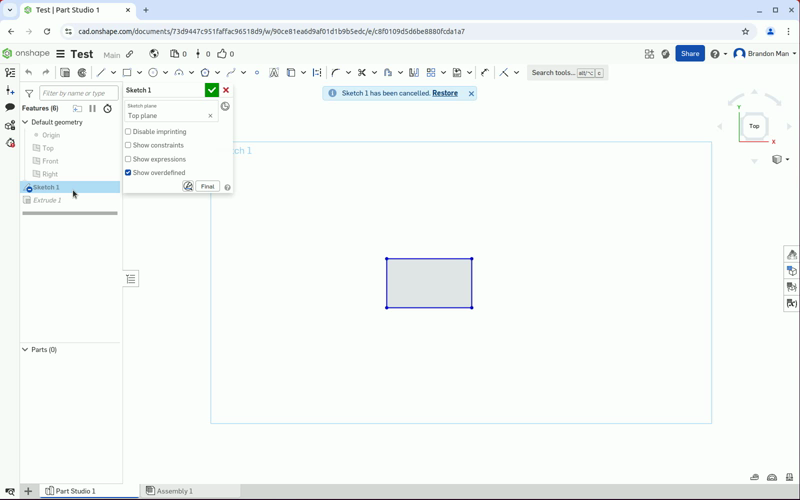
mouse_move(229, 92)
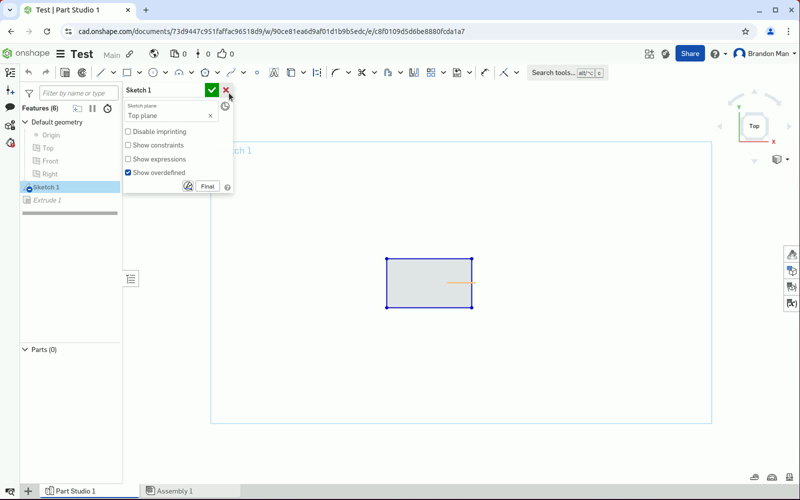
click(229, 92)
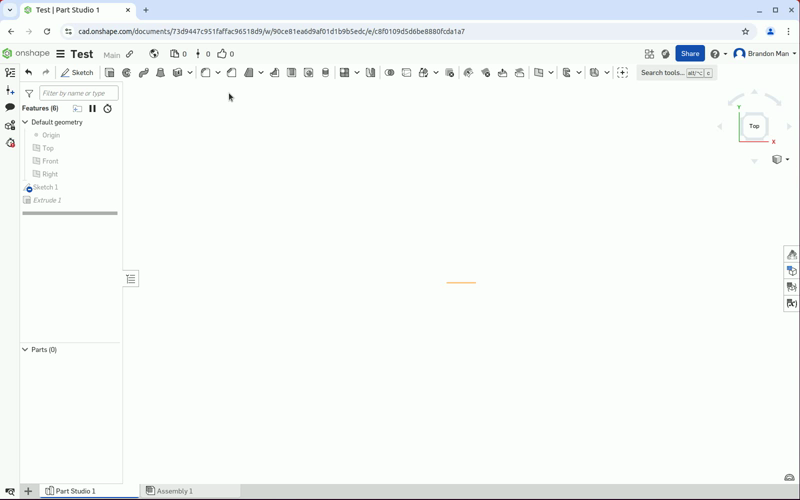
mouse_move(73, 352)
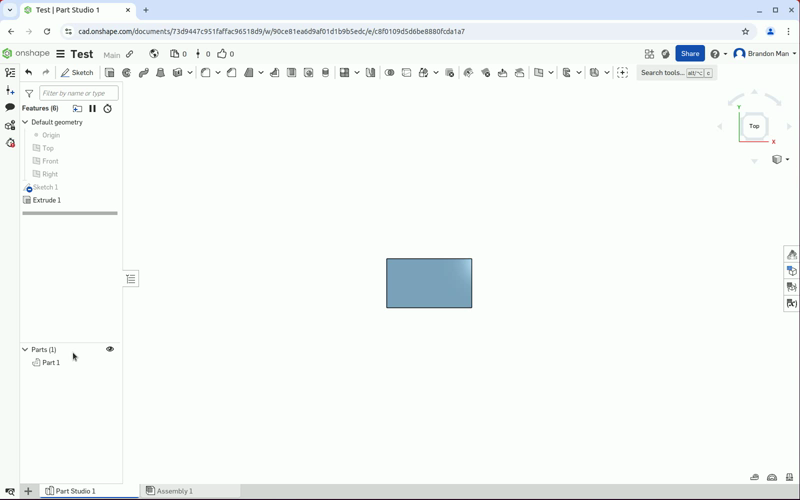
key(y)
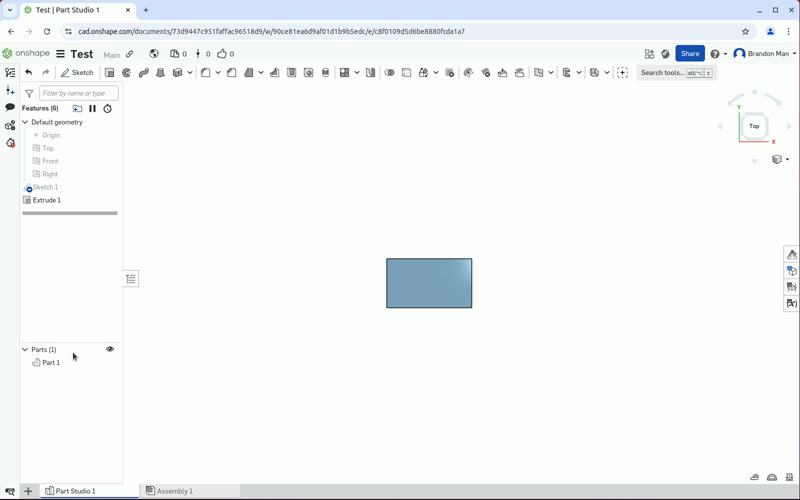
key(shift+p)
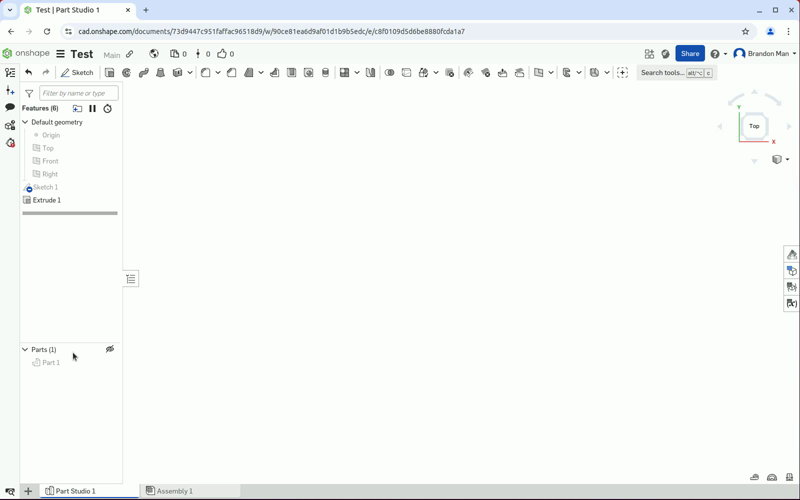
key(space)
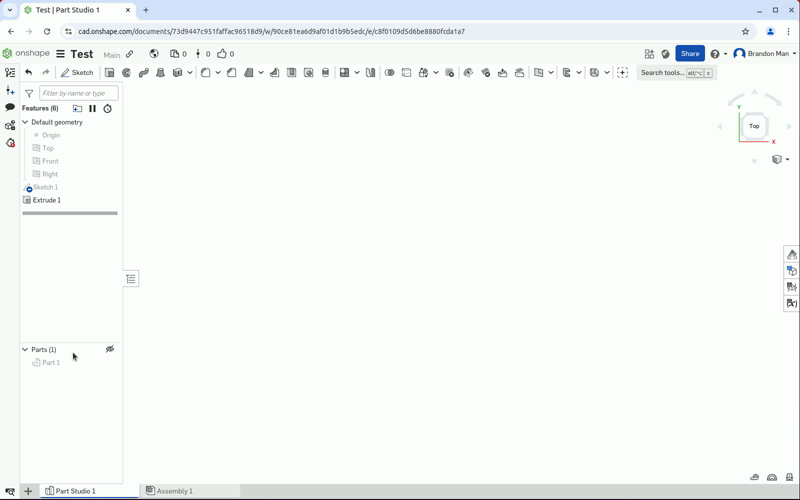
key_down(shift)
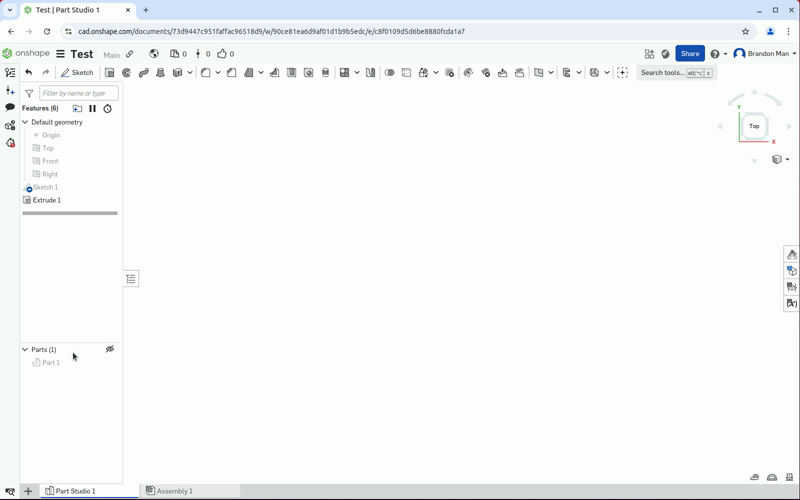
key(up)
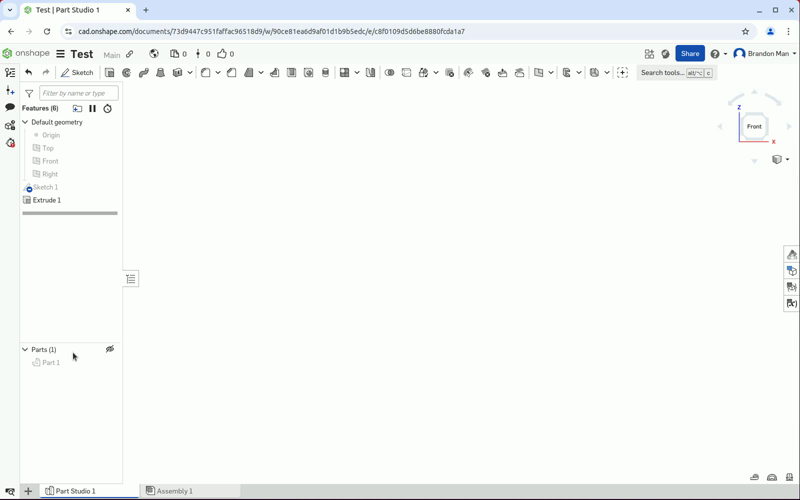
key_up(shift)
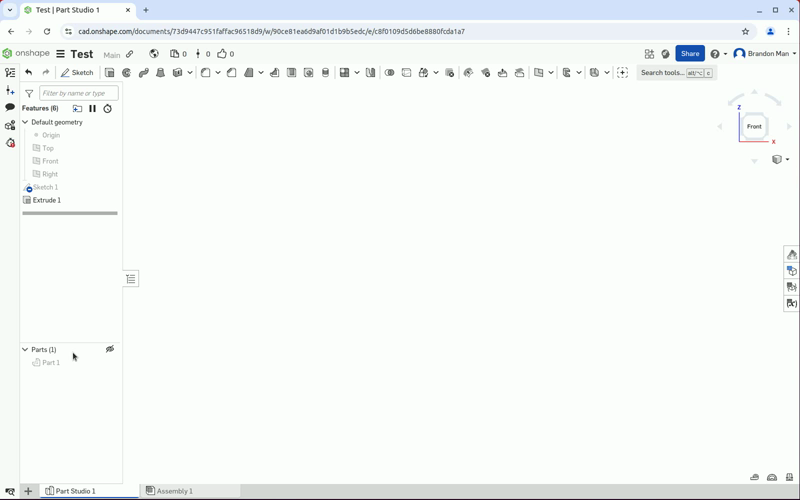
mouse_move(73, 352)
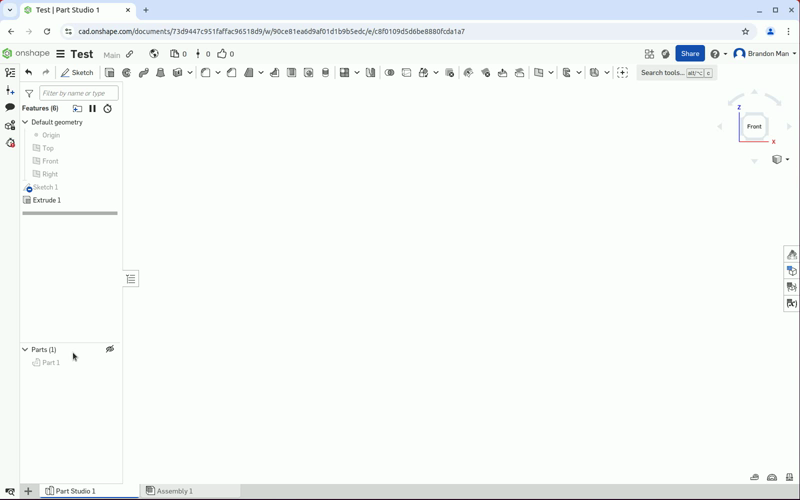
key(shift+y)
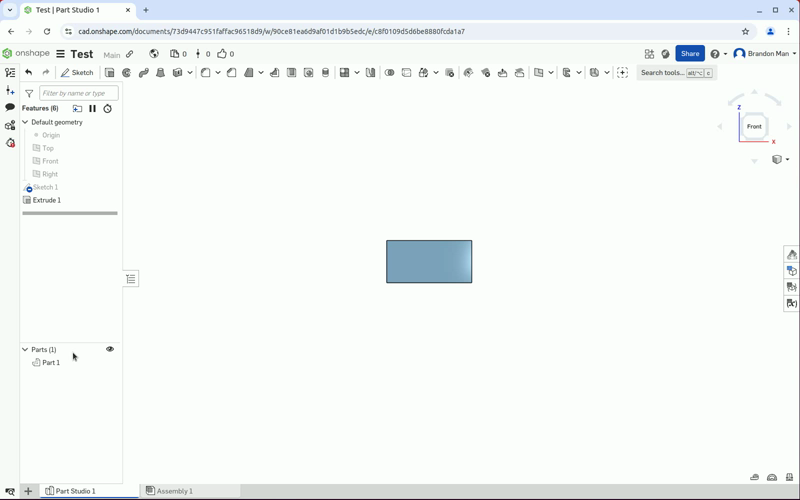
mouse_move(541, 75)
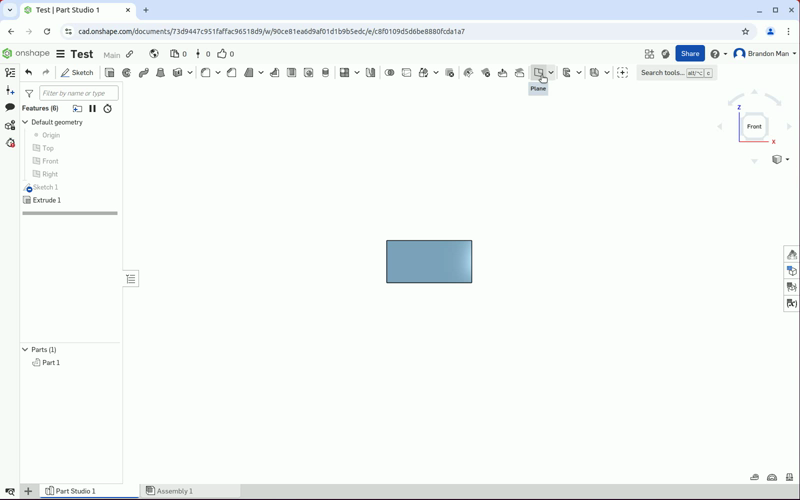
click(541, 75)
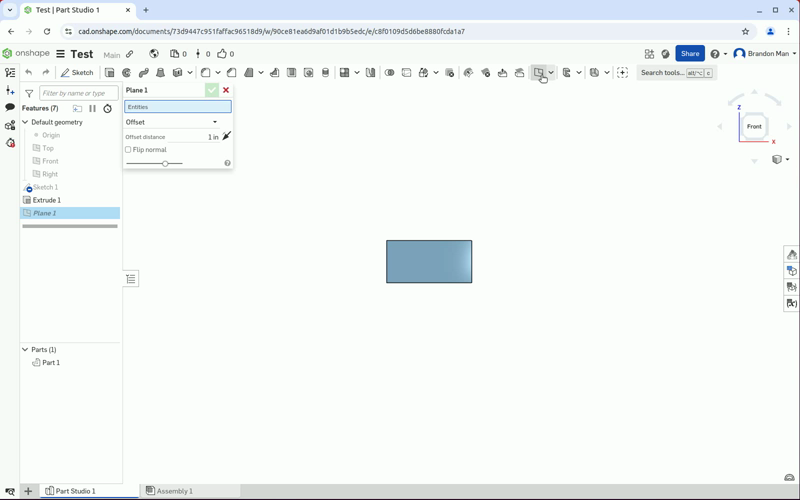
mouse_move(73, 163)
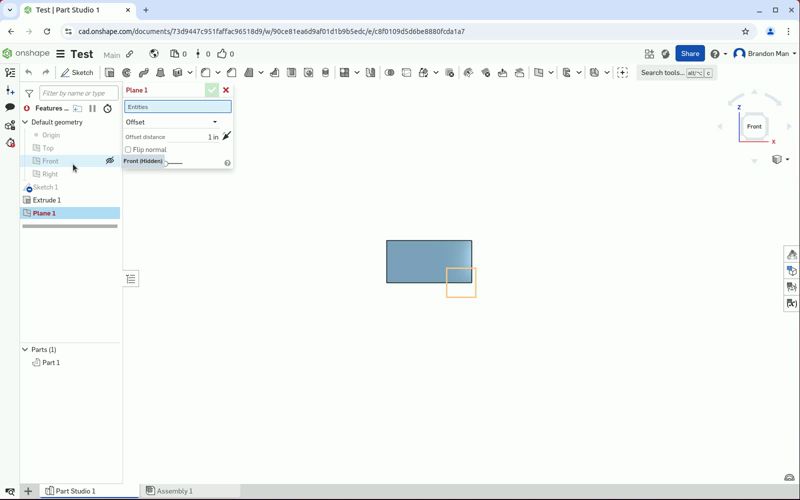
click(73, 163)
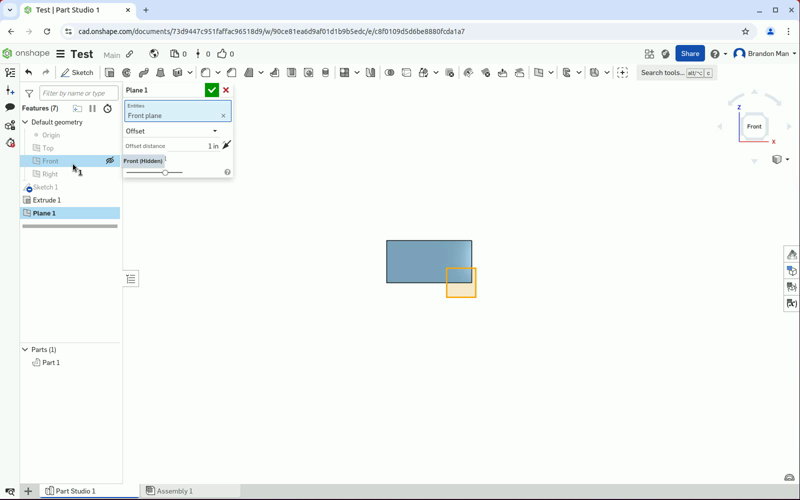
key(tab, 2)
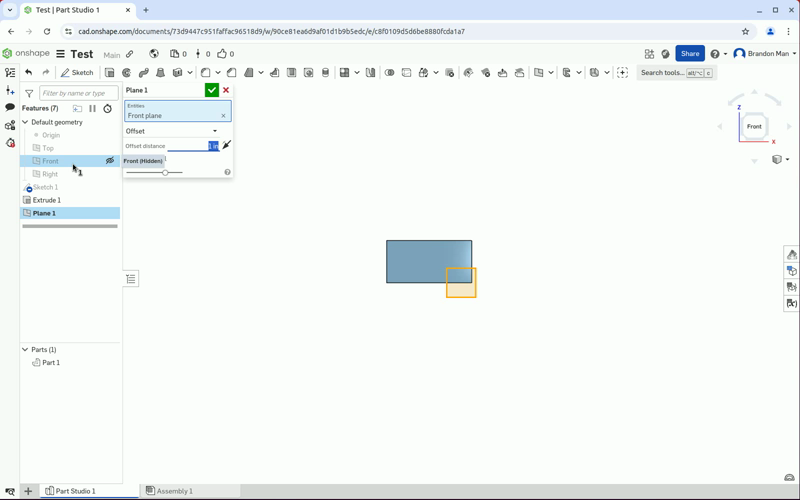
text(5.053)
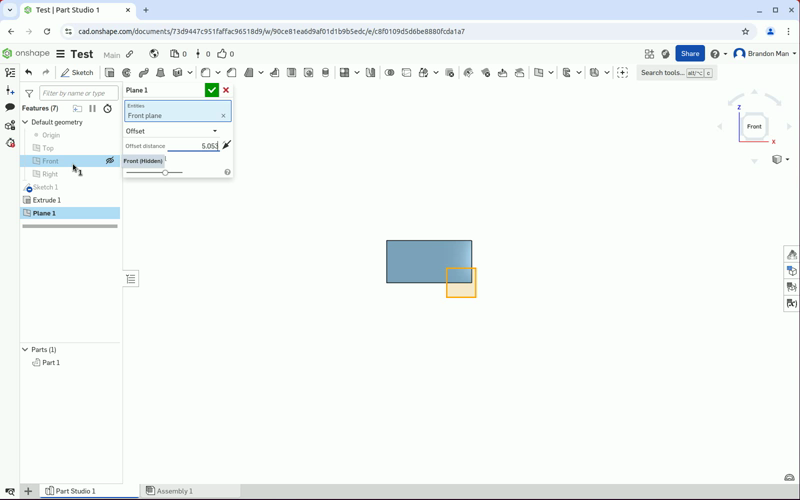
key(enter, 2)
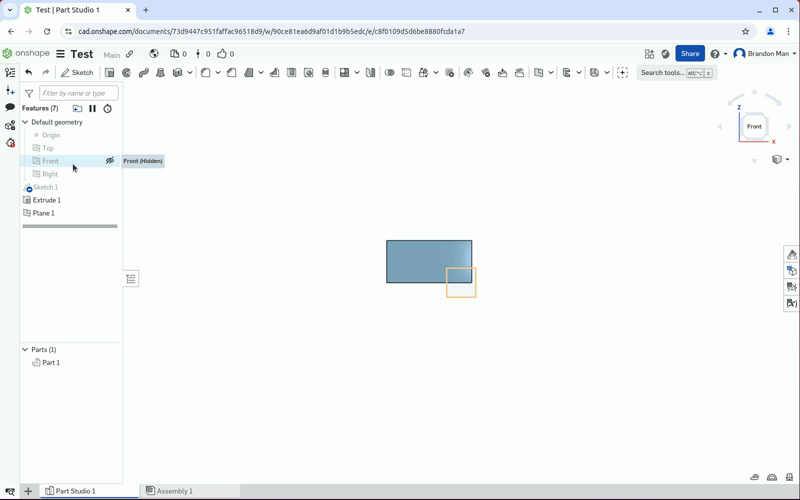
key(shift+s)
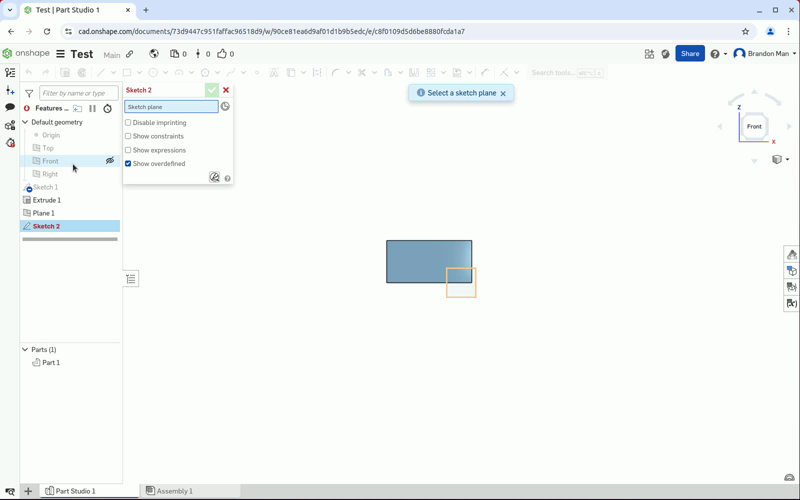
mouse_move(73, 215)
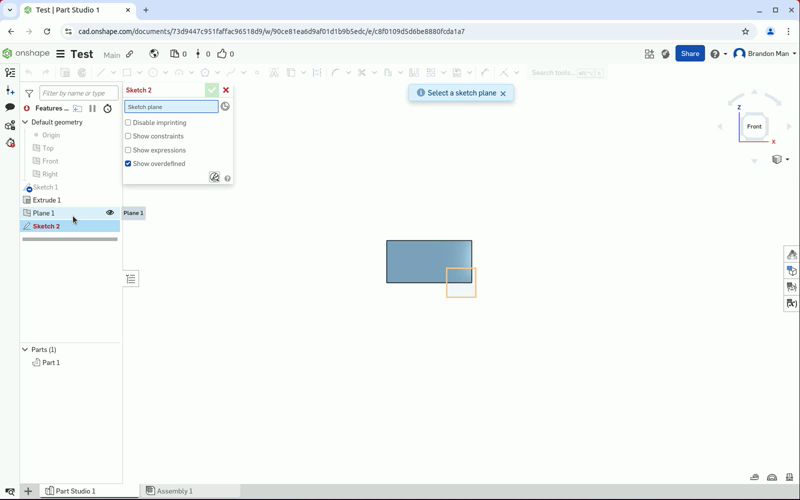
click(73, 215)
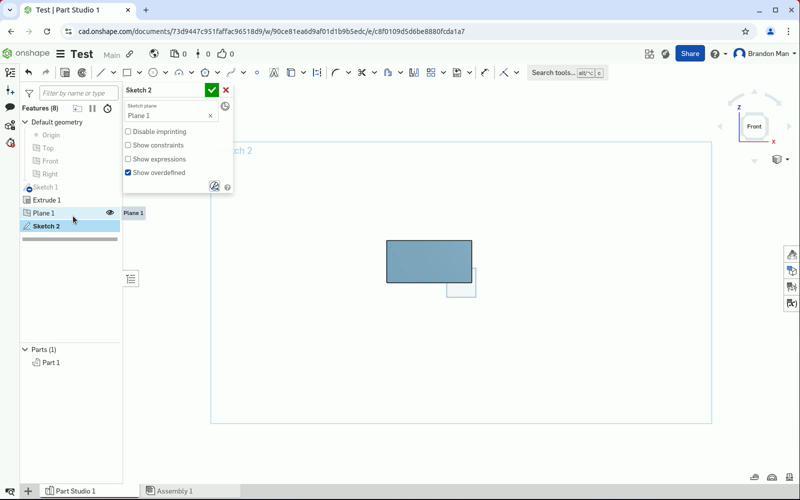
mouse_move(73, 352)
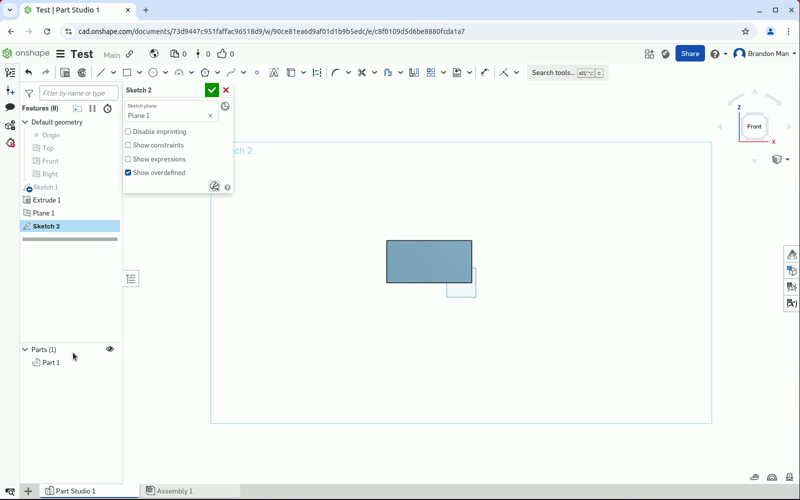
key(y)
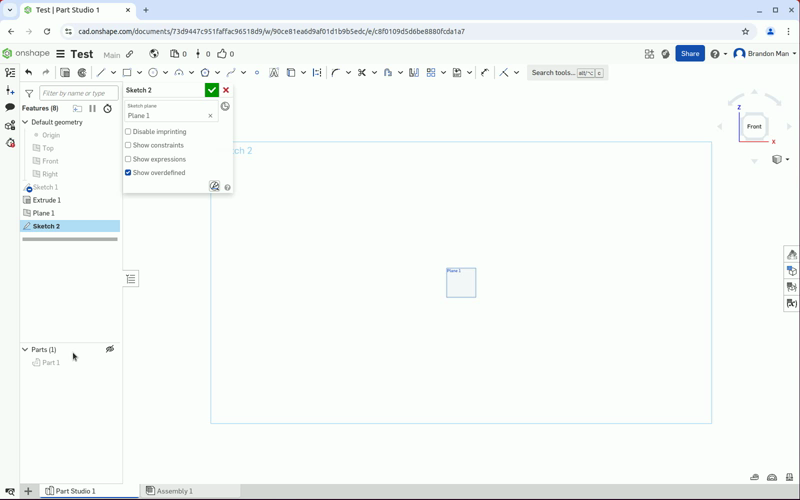
key(l)
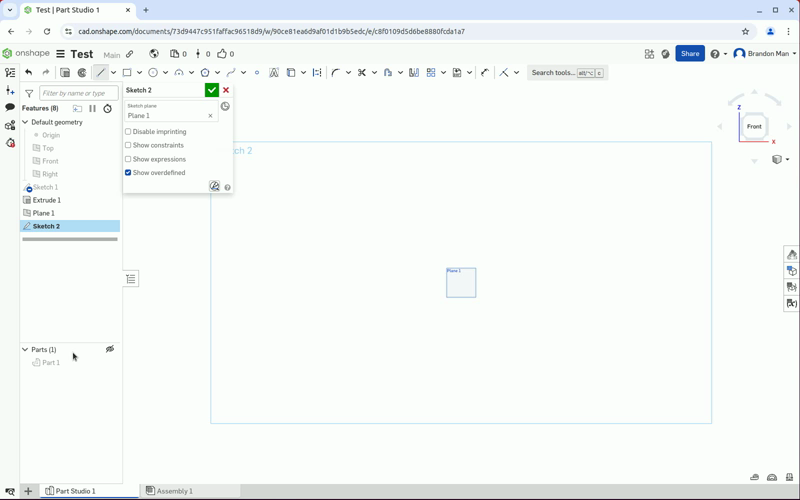
key_down(shift)
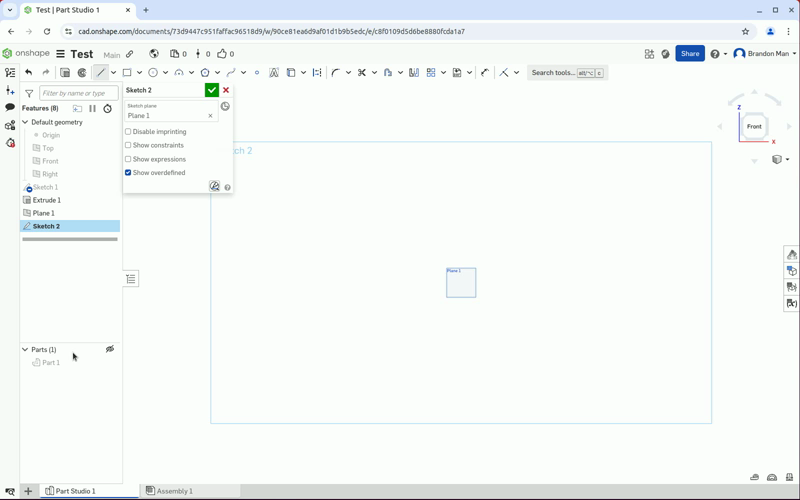
mouse_move(388, 282)
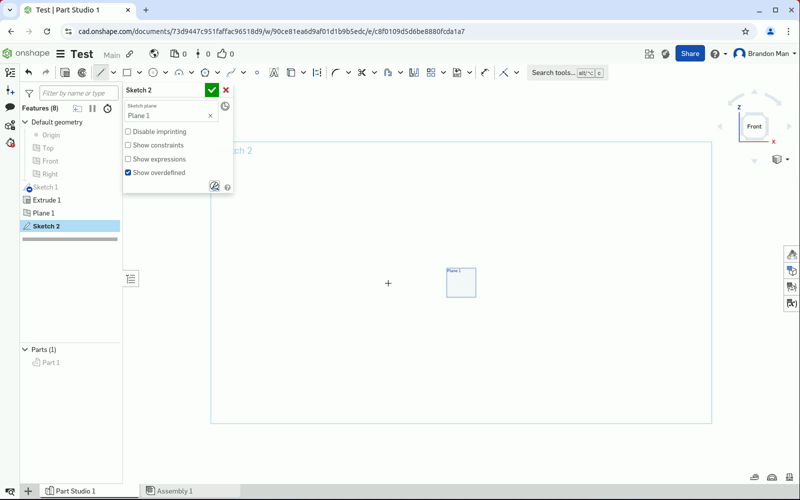
click(388, 282)
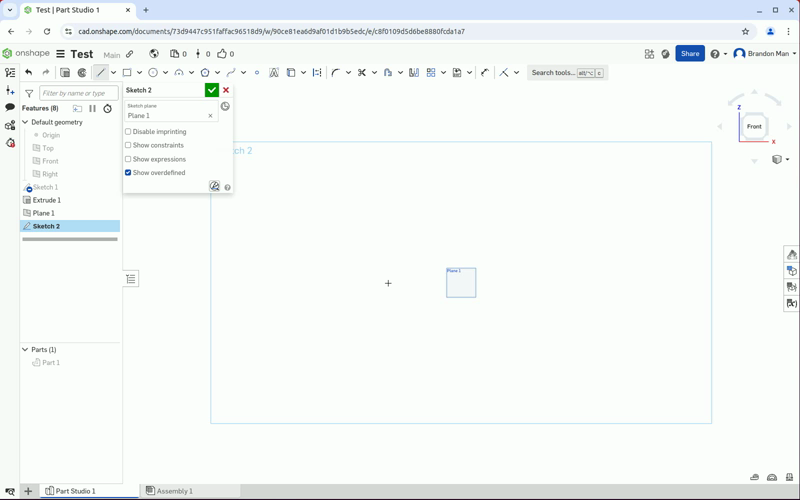
key_up(shift)
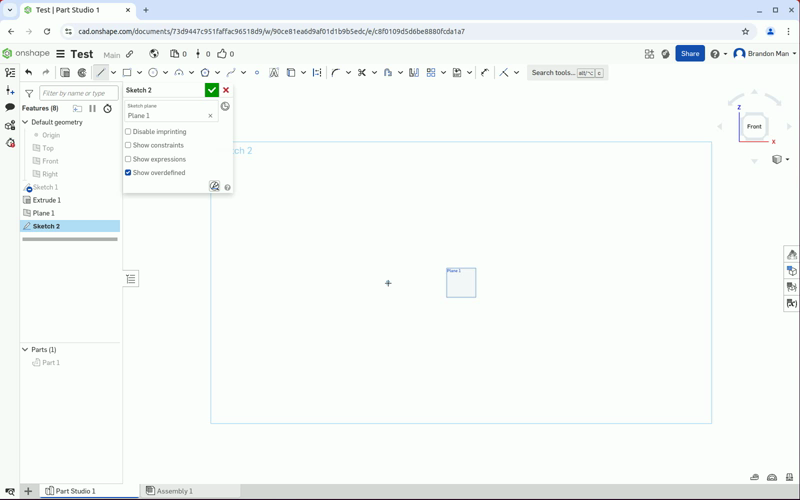
key_down(shift)
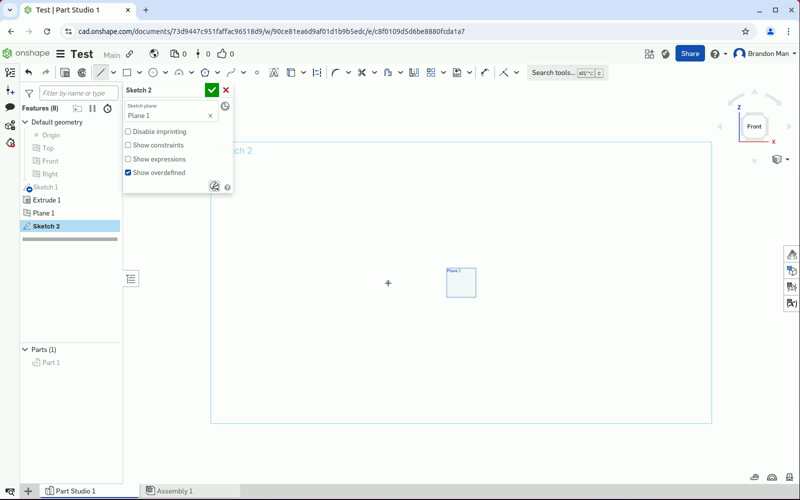
mouse_move(472, 282)
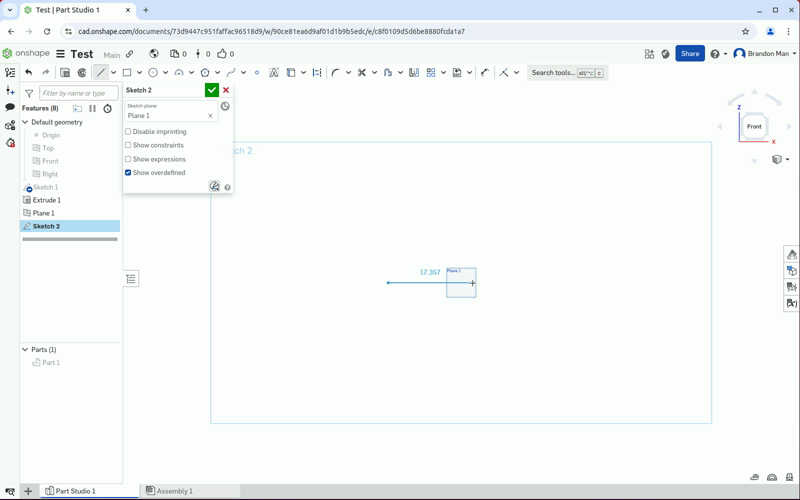
click(472, 282)
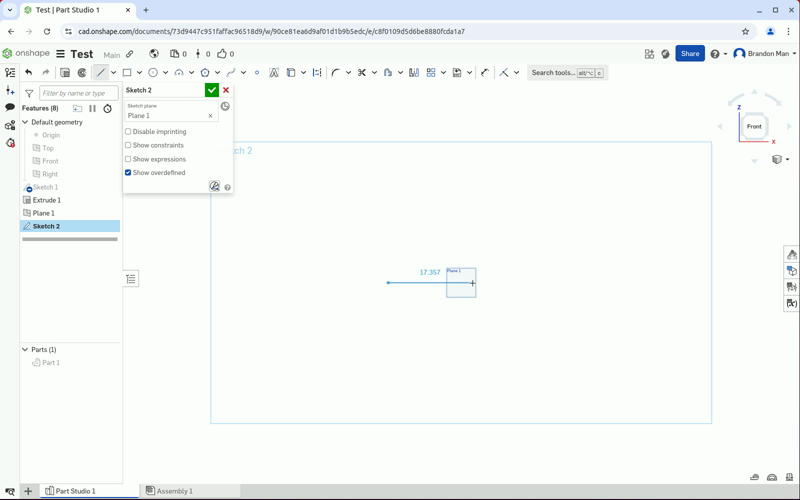
key_up(shift)
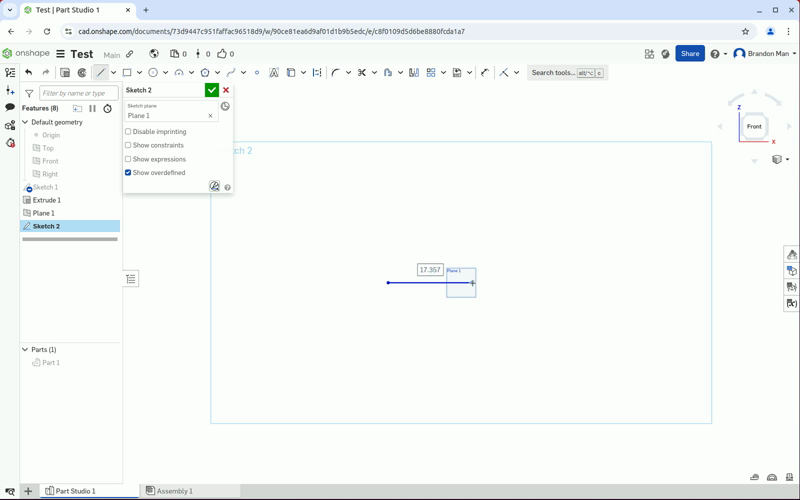
key_down(shift)
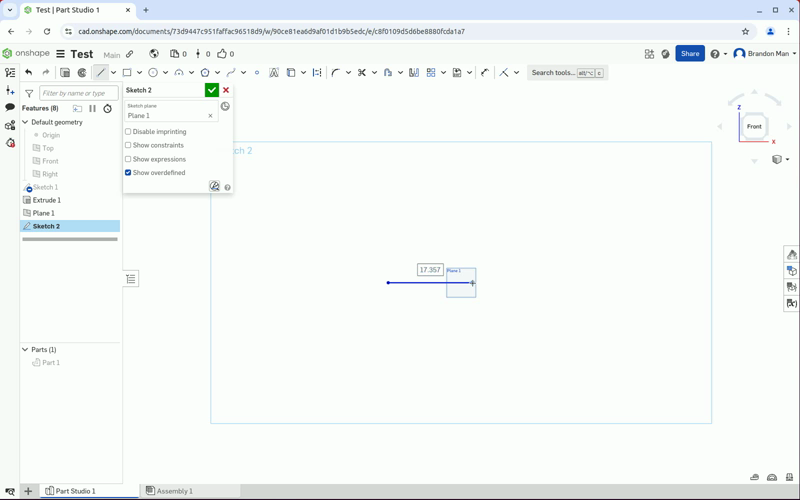
mouse_move(502, 282)
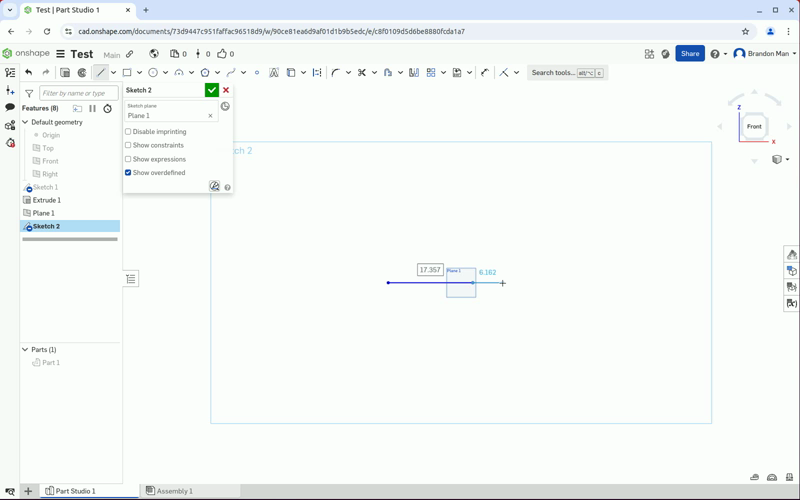
mouse_move(472, 263)
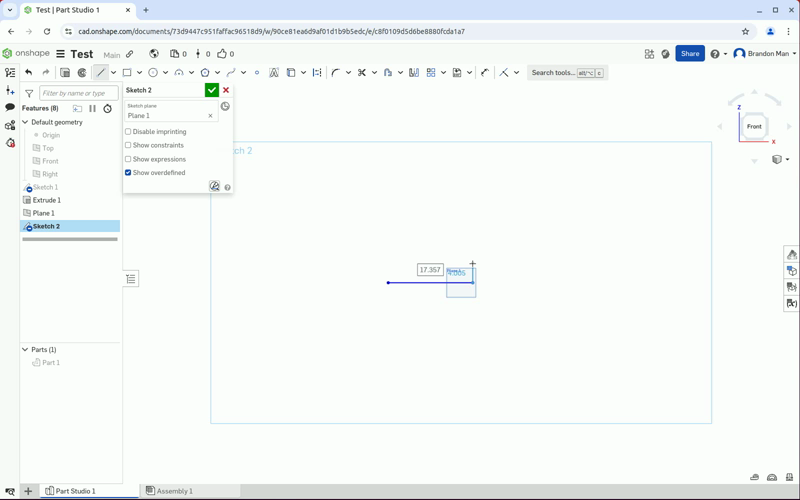
click(472, 263)
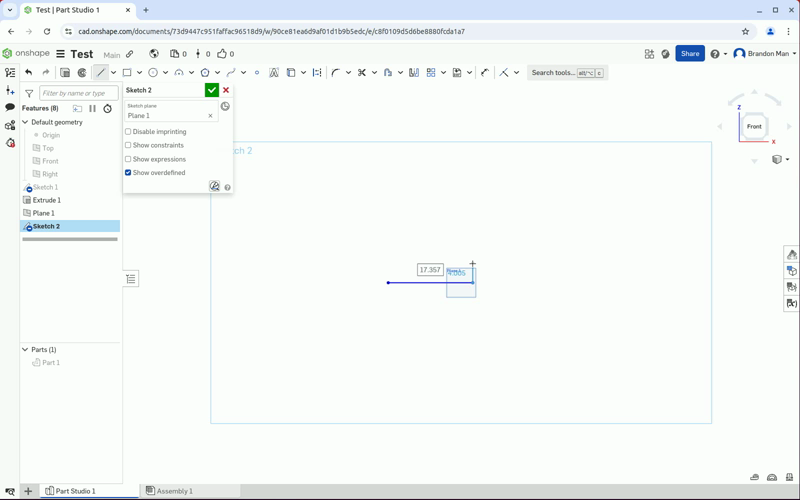
key_up(shift)
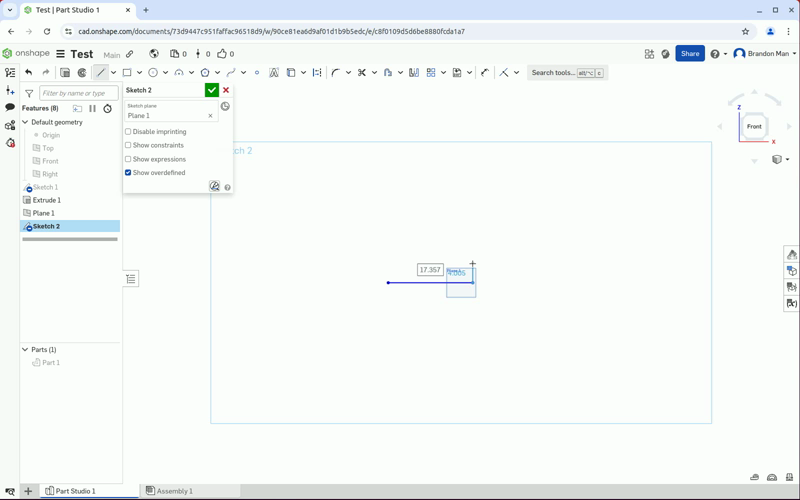
key_down(shift)
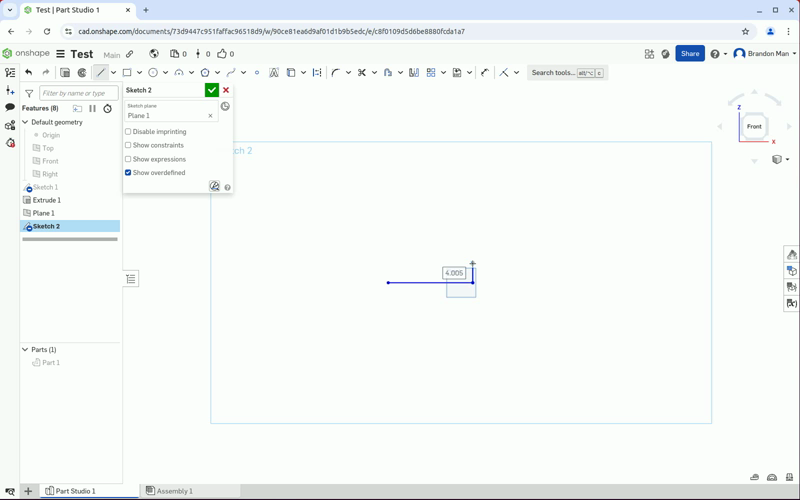
mouse_move(388, 263)
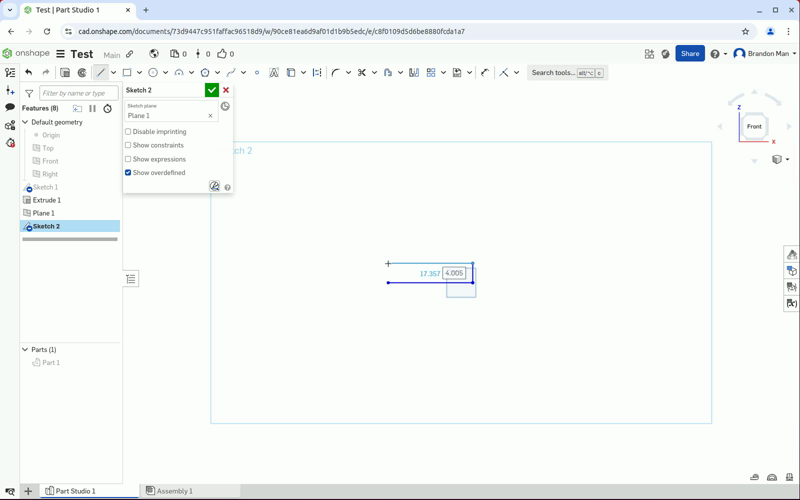
click(388, 263)
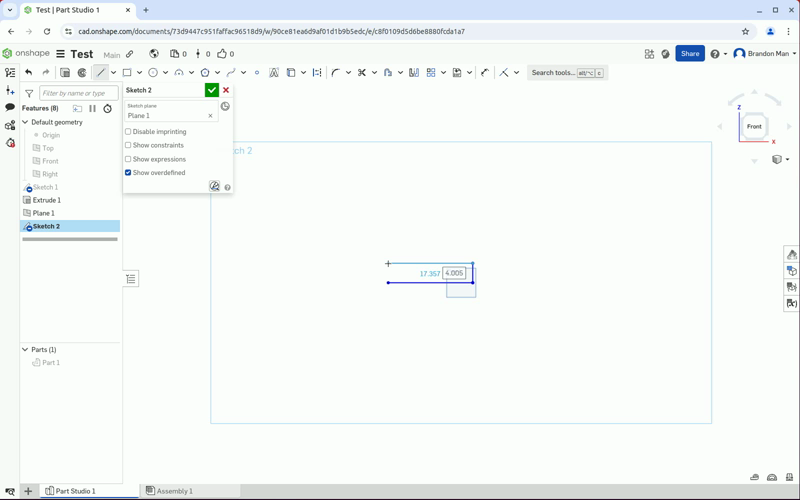
key_up(shift)
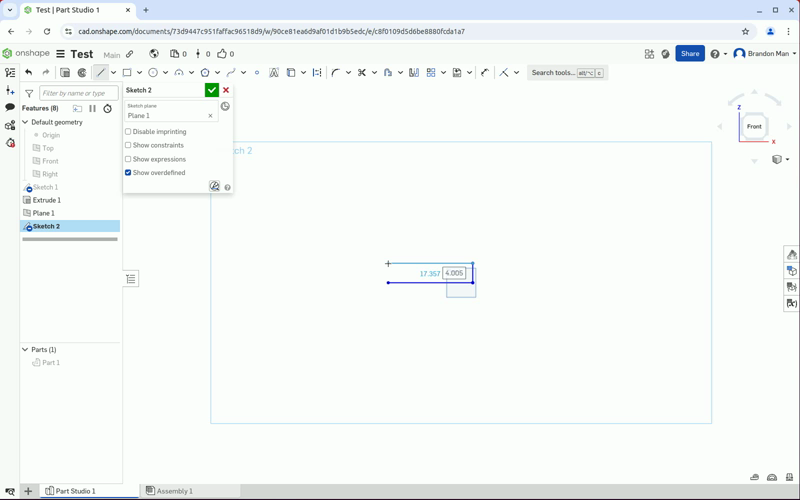
mouse_move(418, 263)
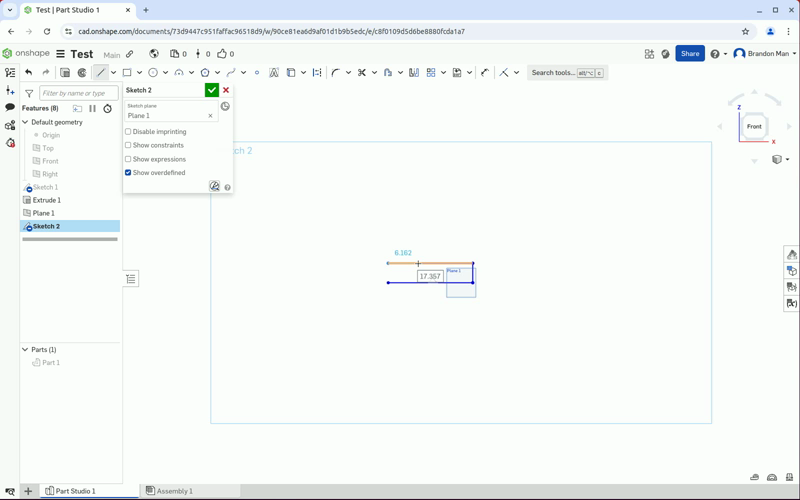
key_down(shift)
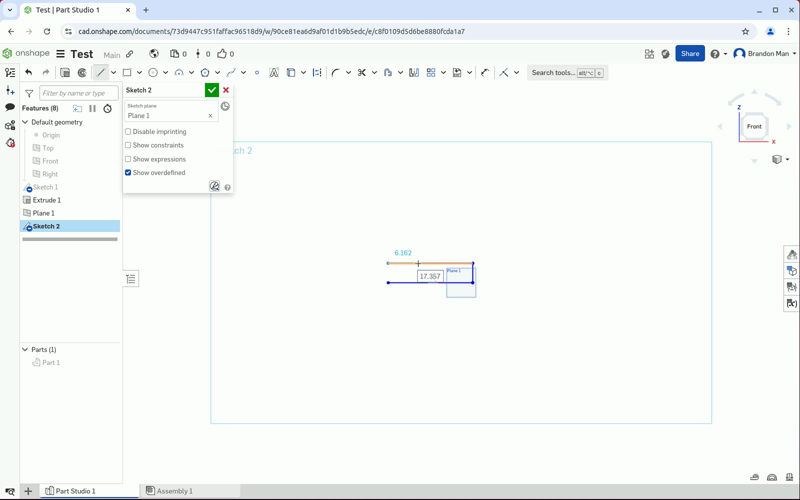
mouse_move(388, 282)
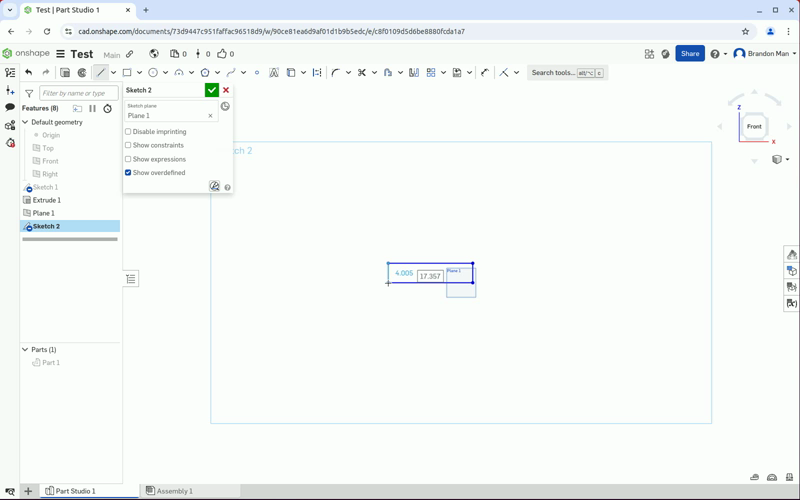
key_up(shift)
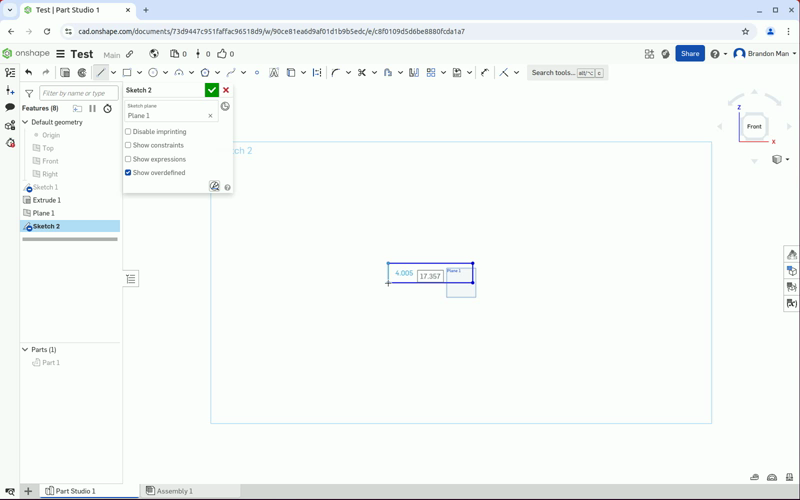
click(388, 282)
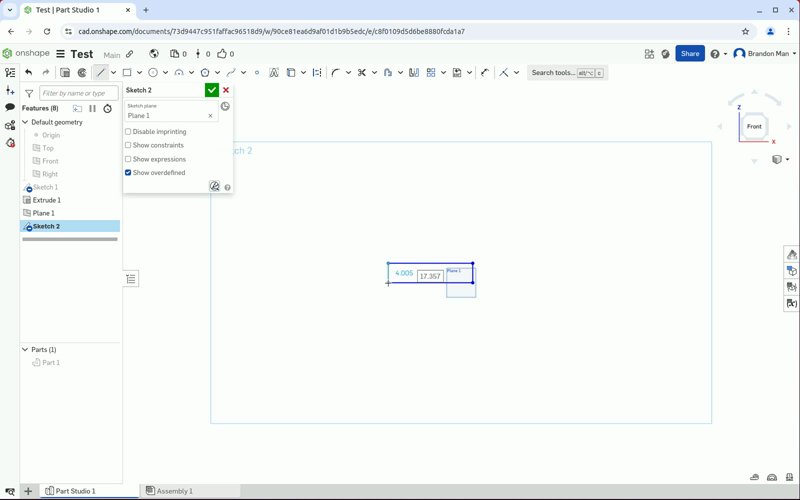
key(esc)
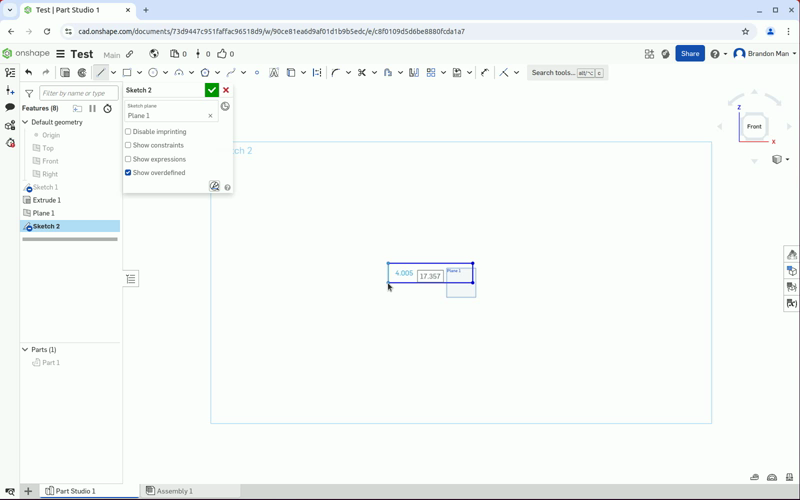
mouse_move(457, 275)
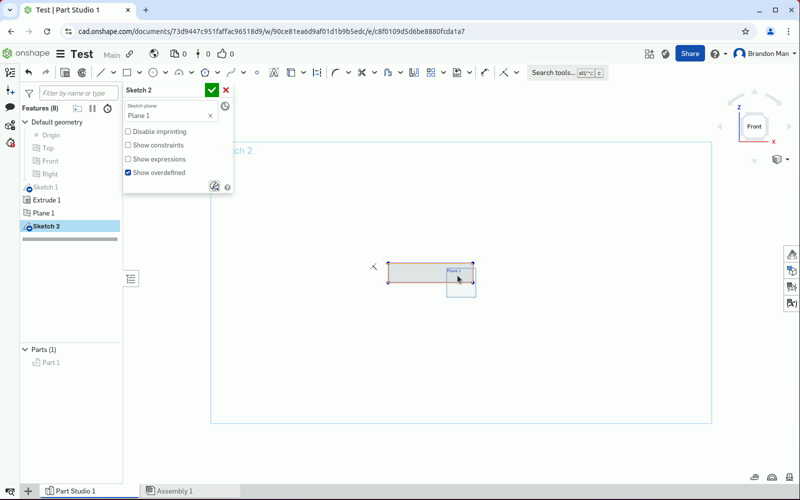
scroll(6)
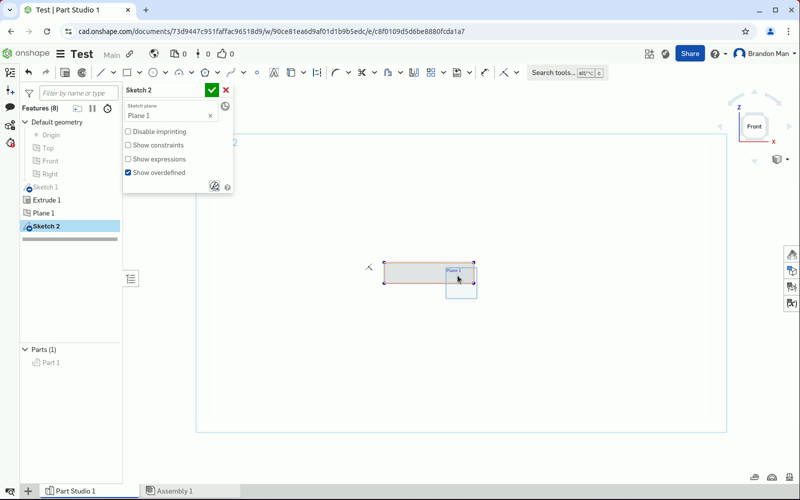
scroll(6)
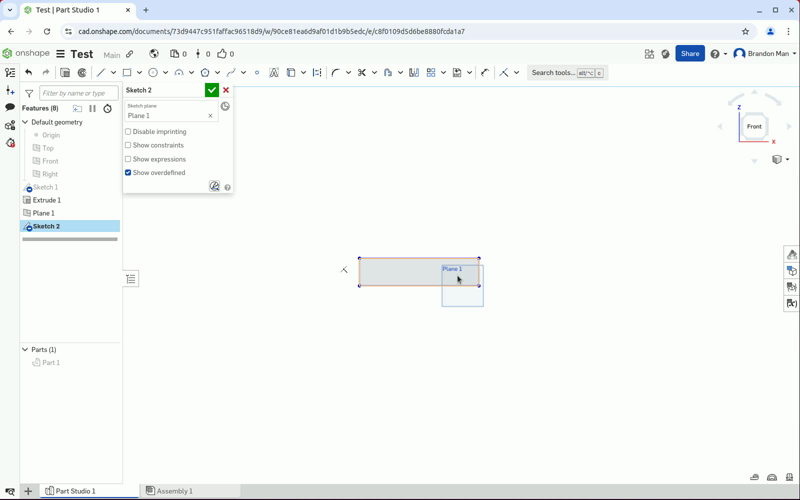
scroll(6)
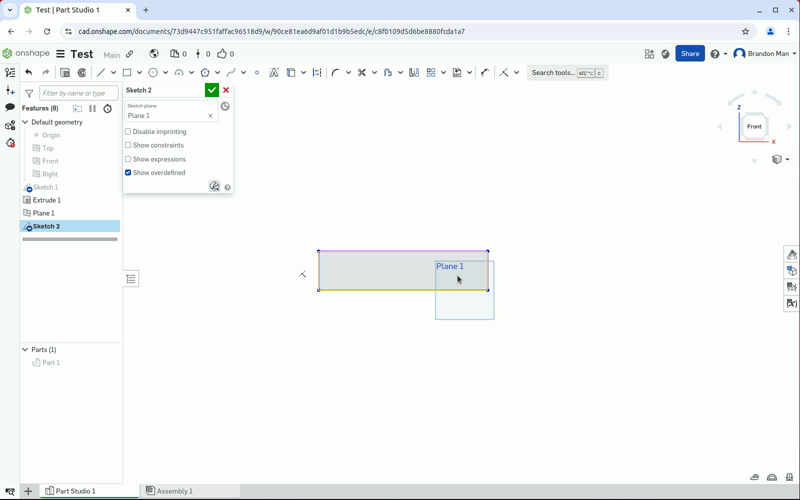
scroll(6)
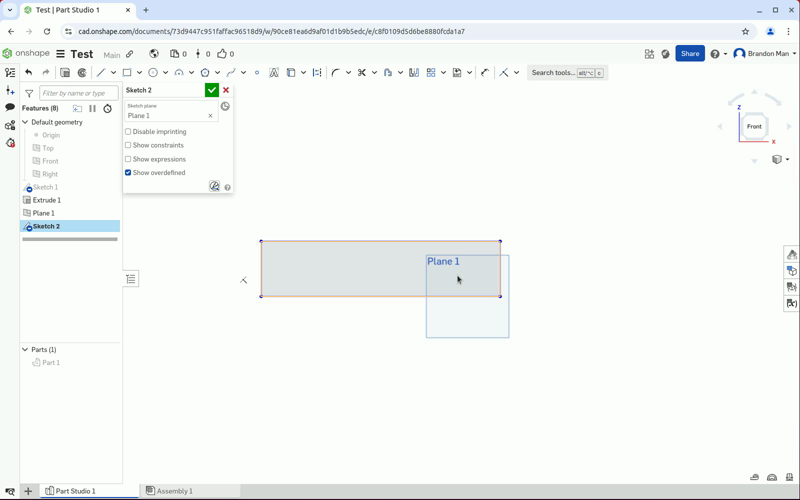
scroll(6)
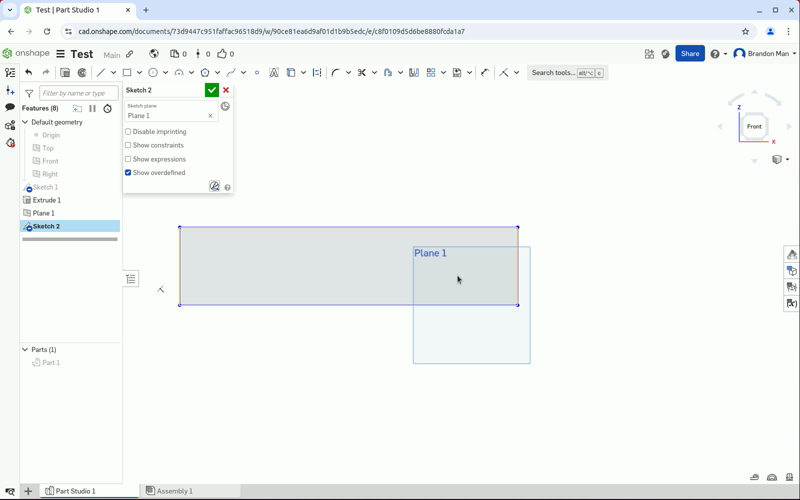
scroll(6)
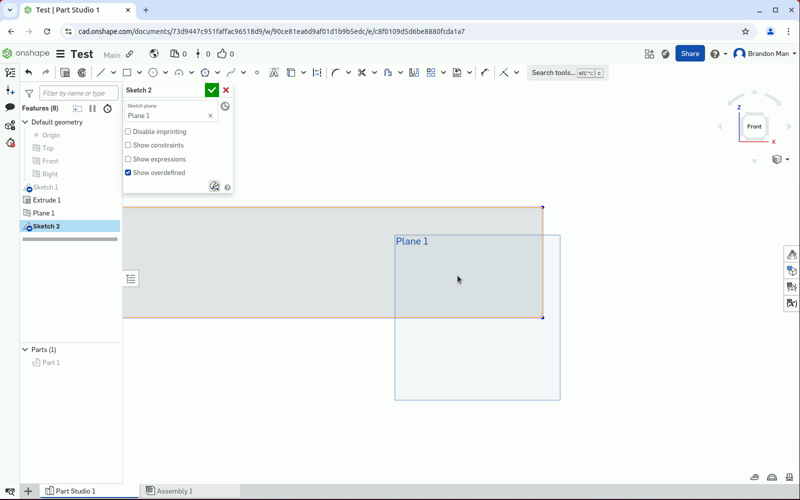
scroll(6)
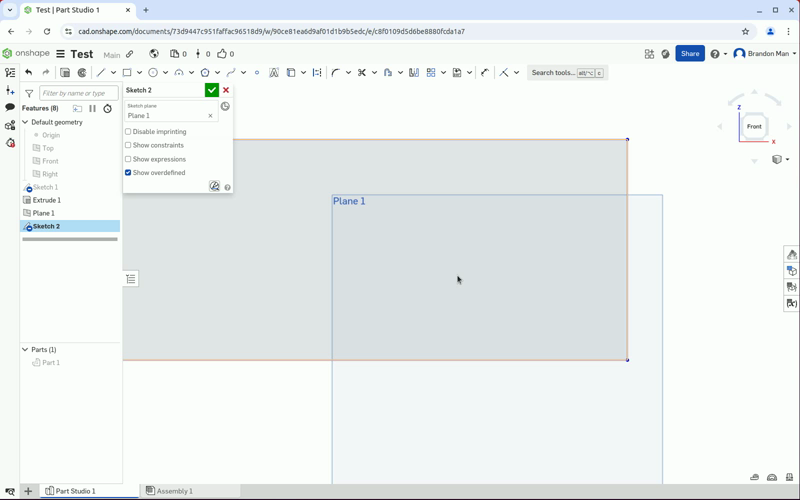
click(457, 275)
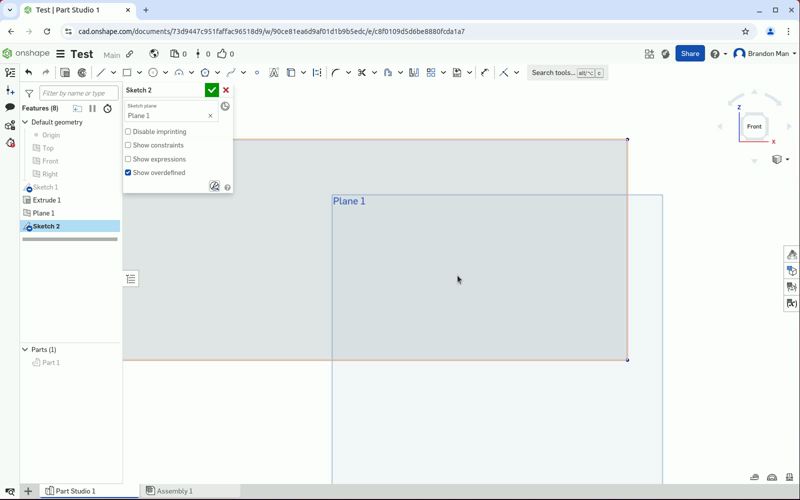
scroll(-6)
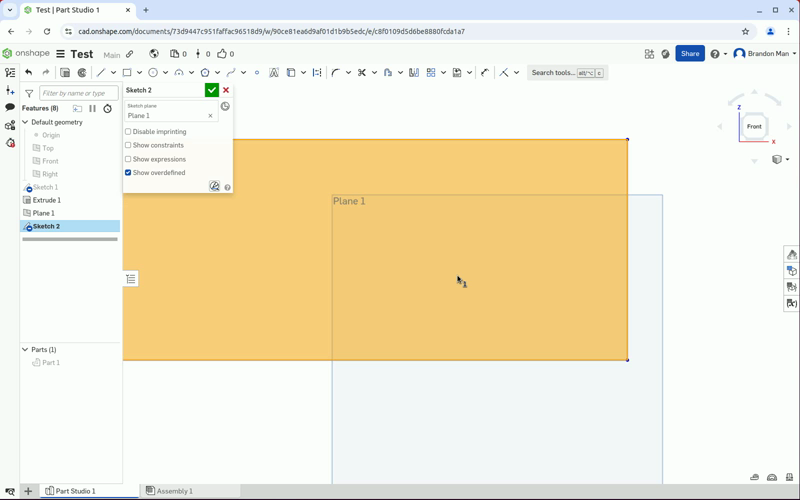
scroll(-6)
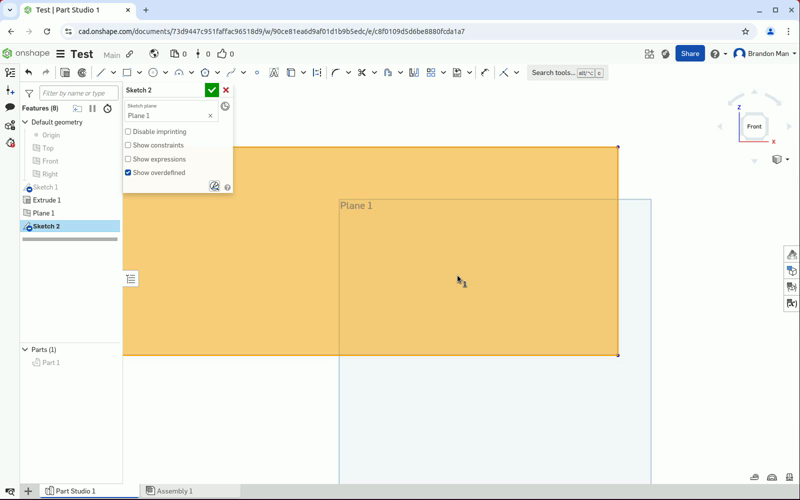
scroll(-6)
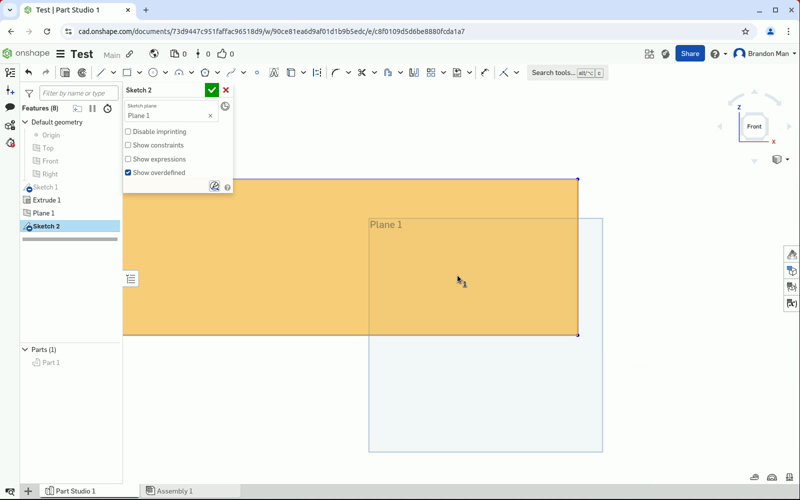
scroll(-6)
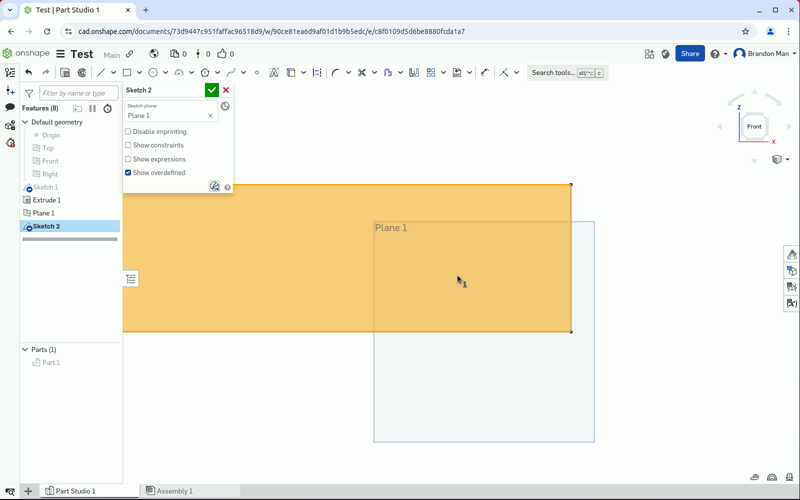
scroll(-6)
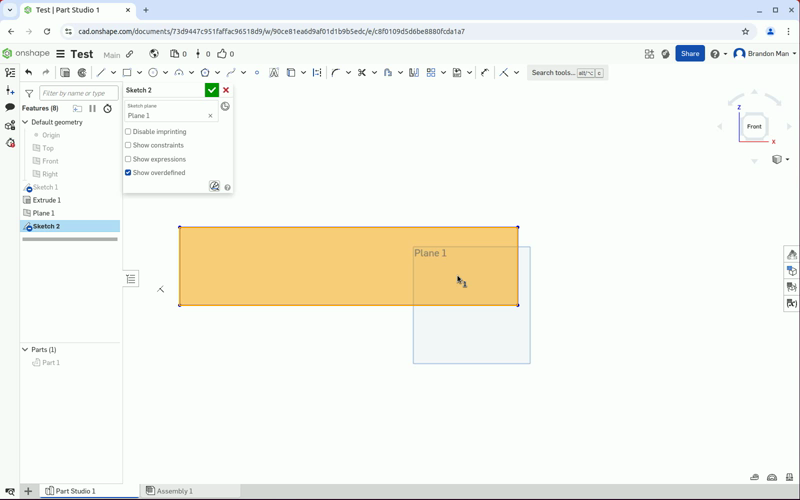
scroll(-6)
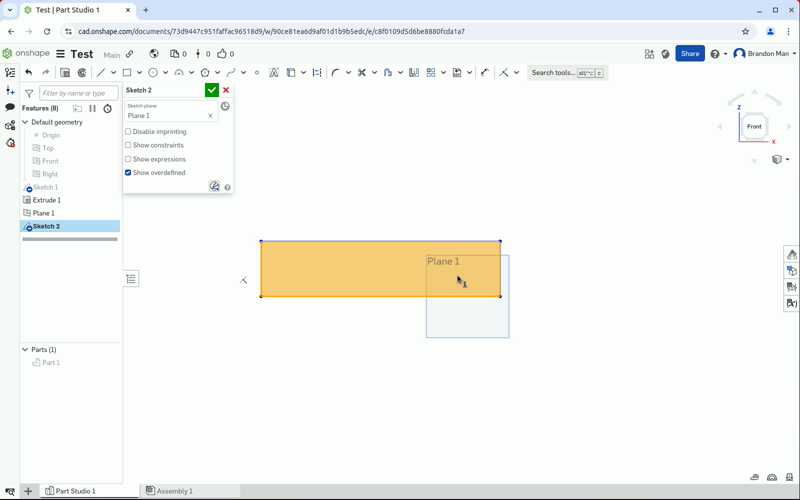
scroll(-6)
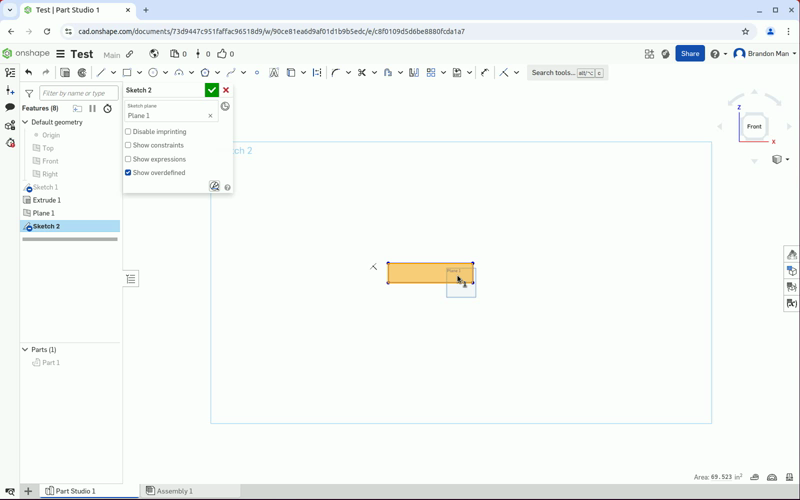
mouse_move(73, 352)
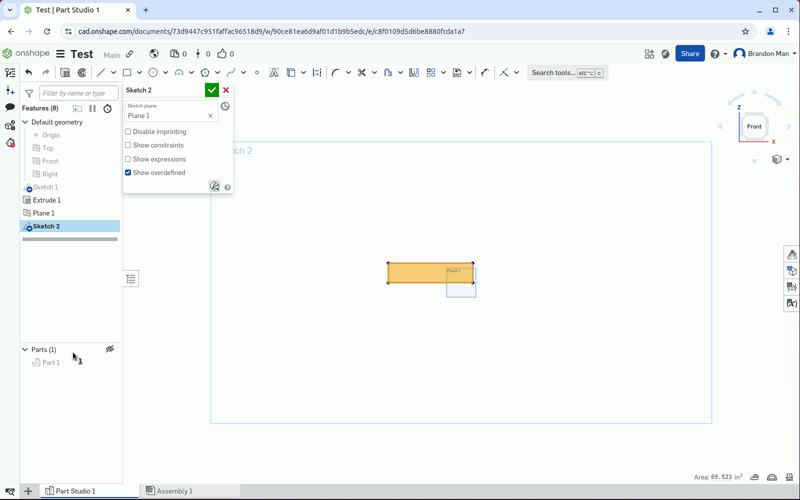
key(shift+y)
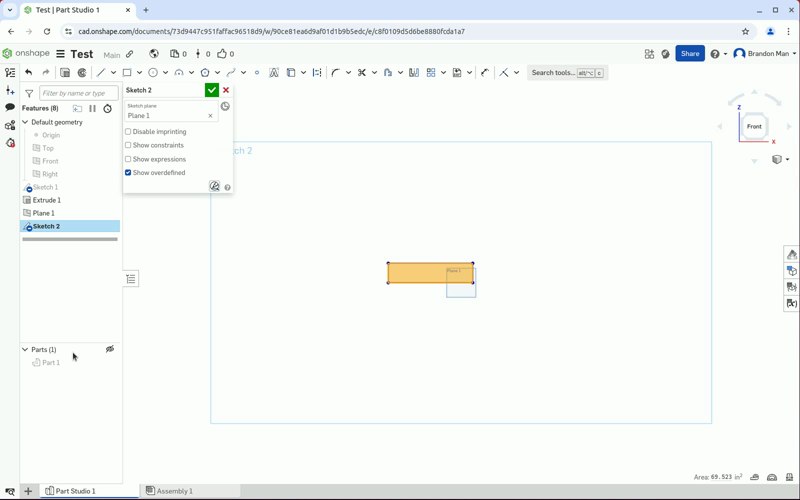
key(shift+e)
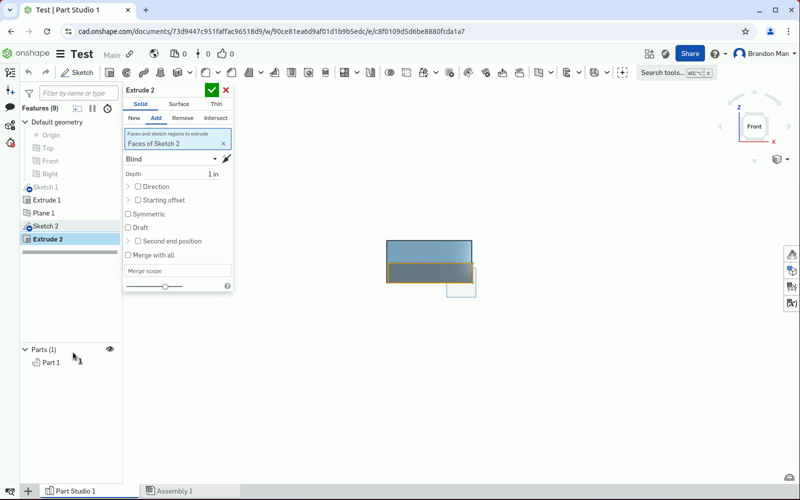
mouse_move(143, 106)
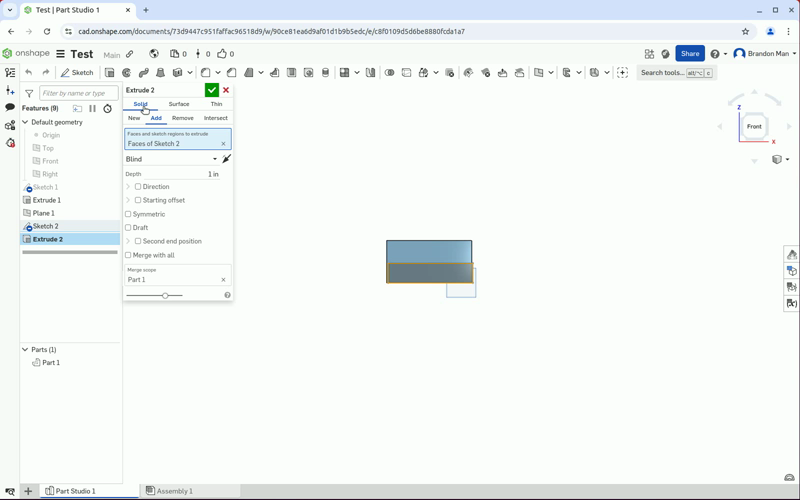
click(143, 106)
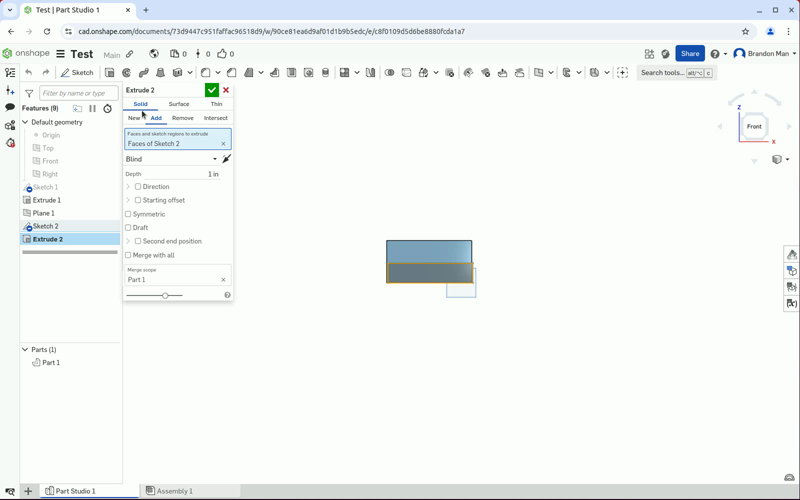
mouse_move(137, 120)
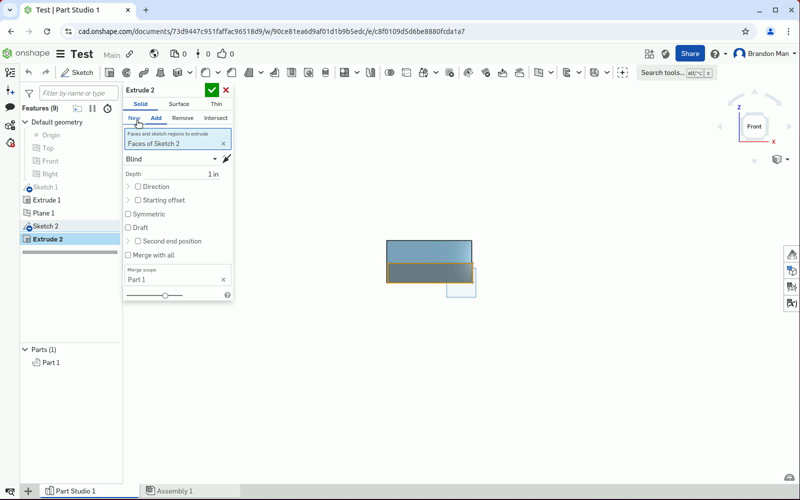
click(137, 120)
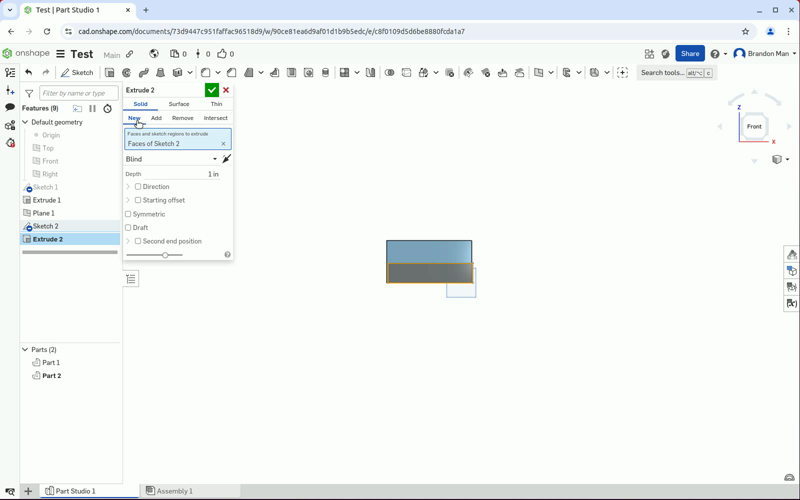
key(tab, 4)
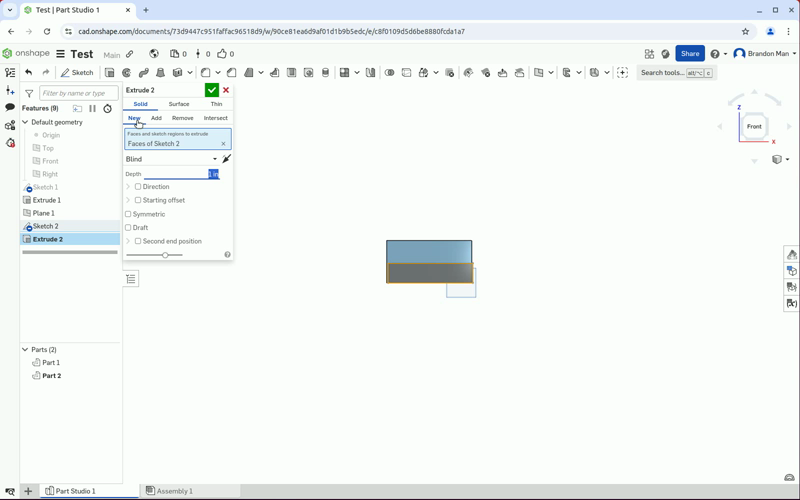
text(0.241)
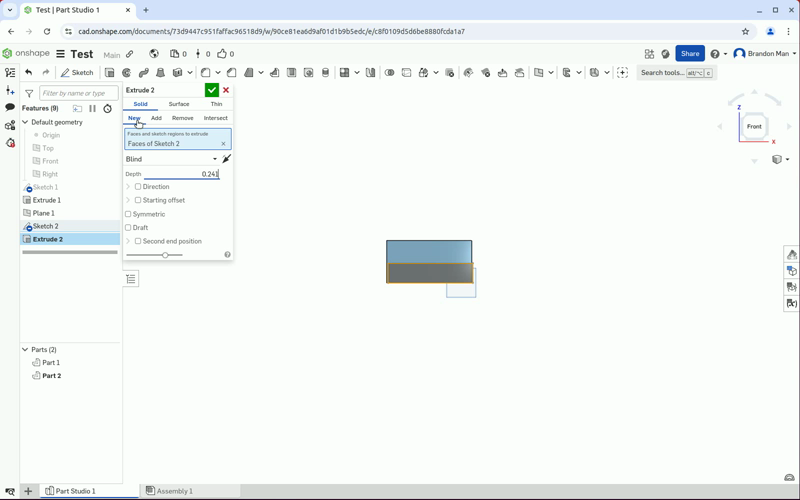
key(enter)
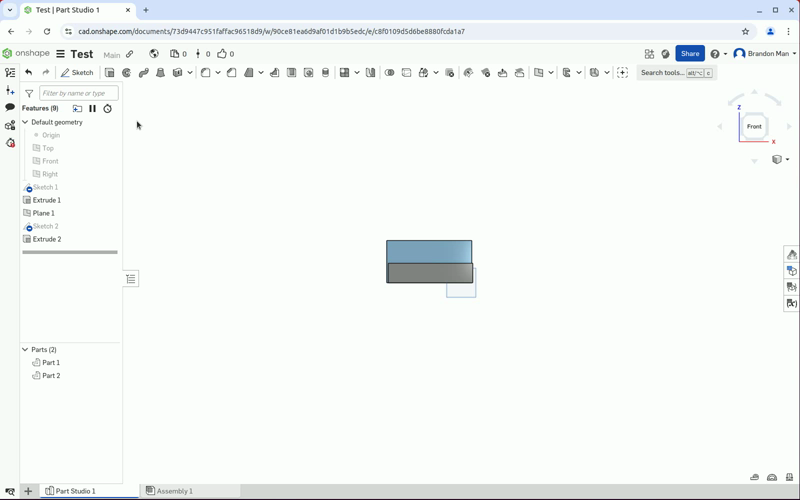
key(shift+h)
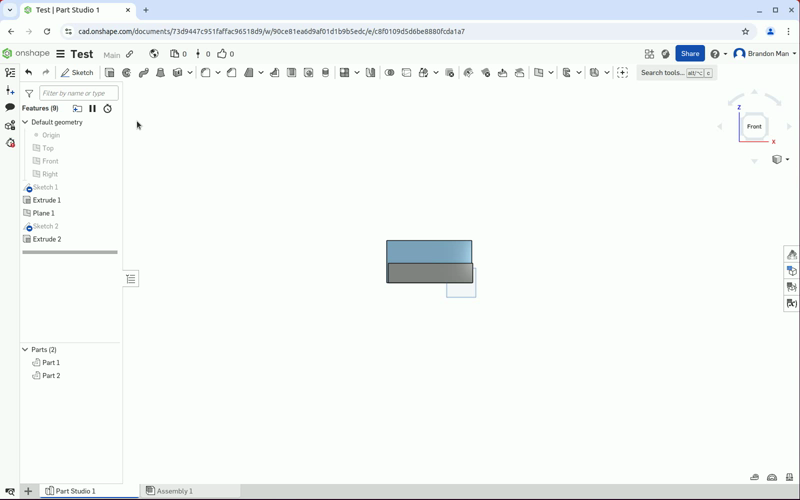
key(shift+h)
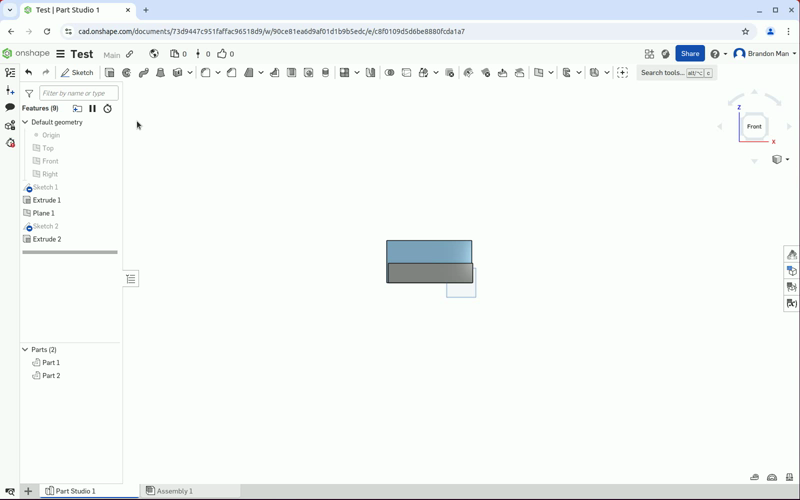
mouse_move(73, 189)
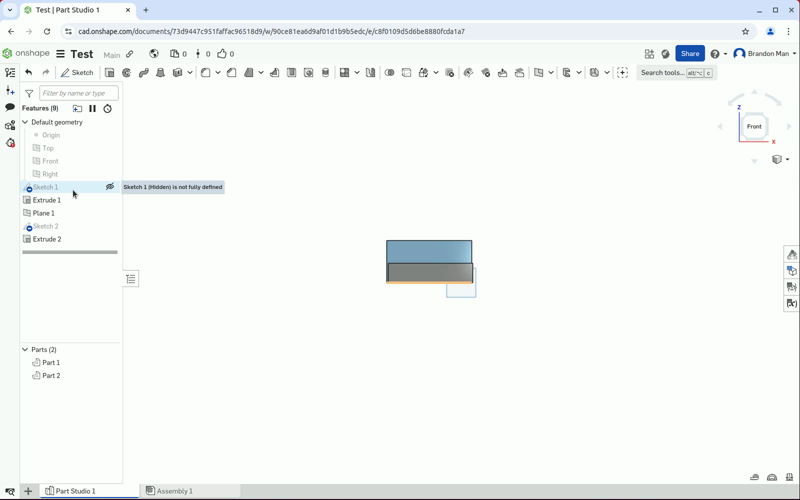
click(73, 189)
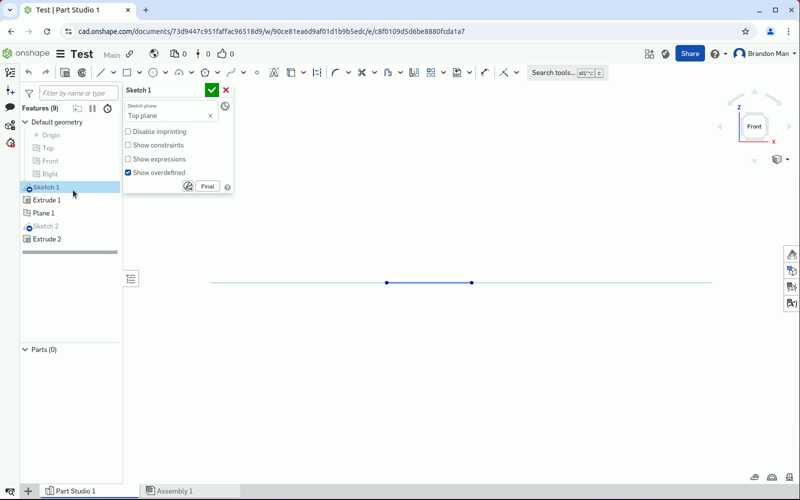
mouse_move(229, 92)
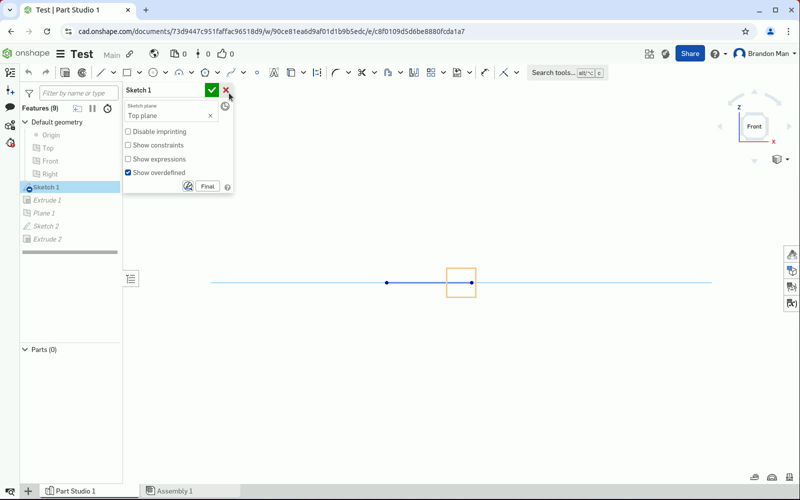
click(229, 92)
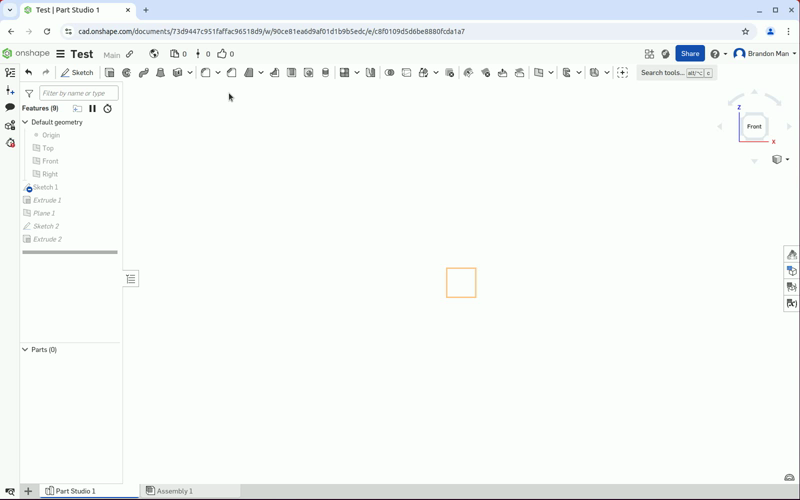
key(shift+s)
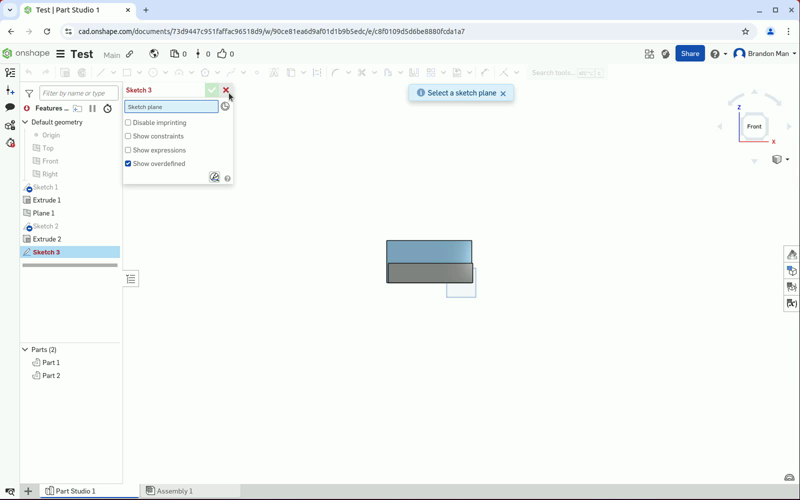
mouse_move(73, 215)
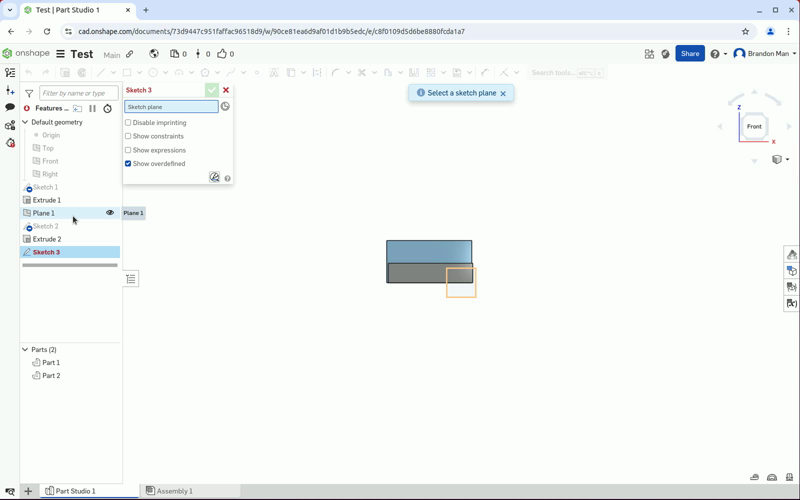
click(73, 215)
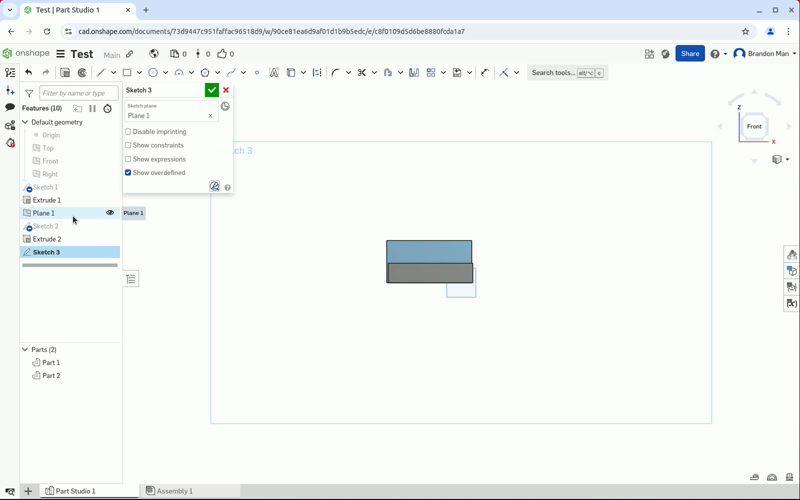
mouse_move(73, 352)
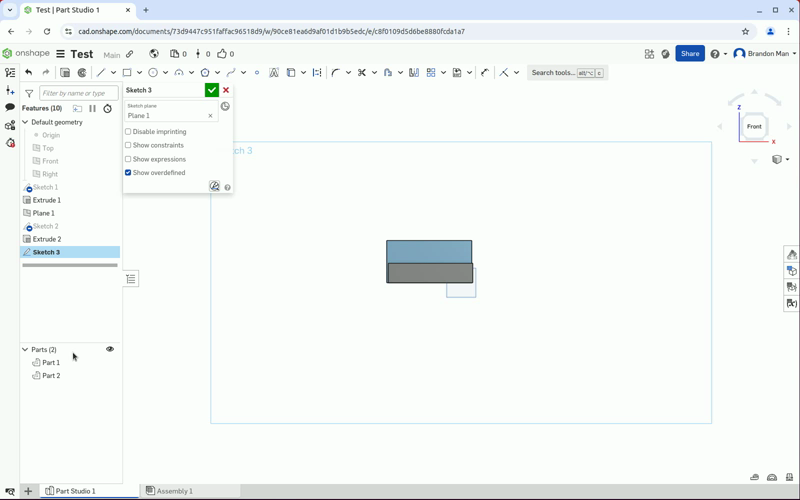
key(y)
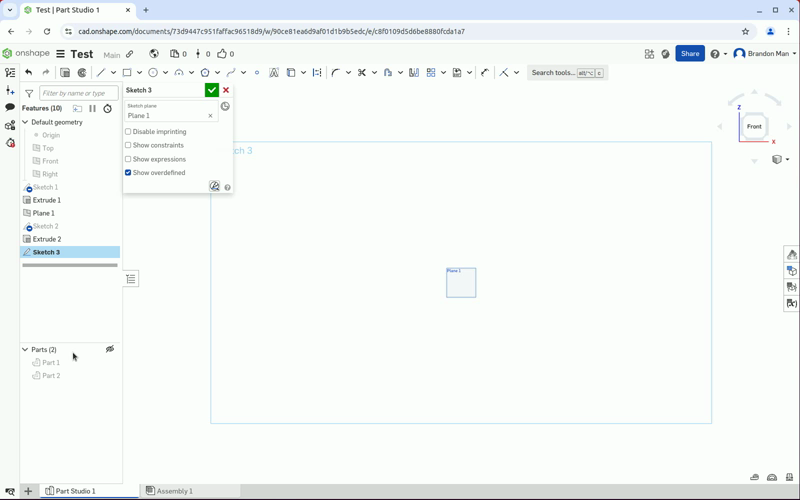
key(l)
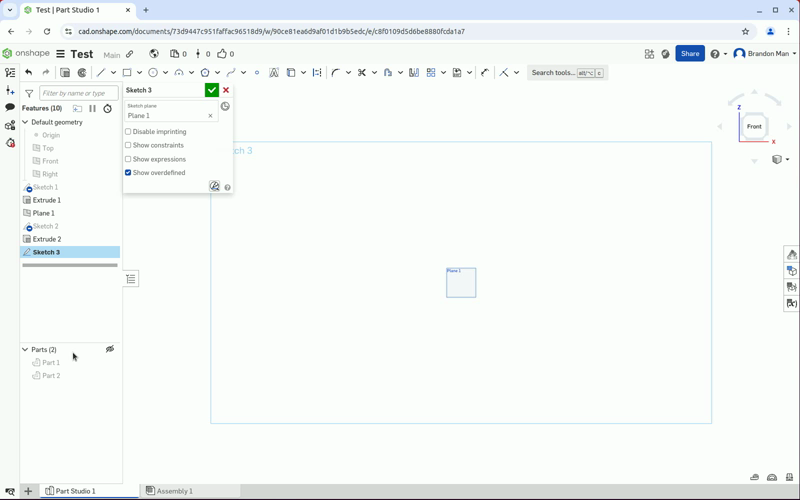
key_down(shift)
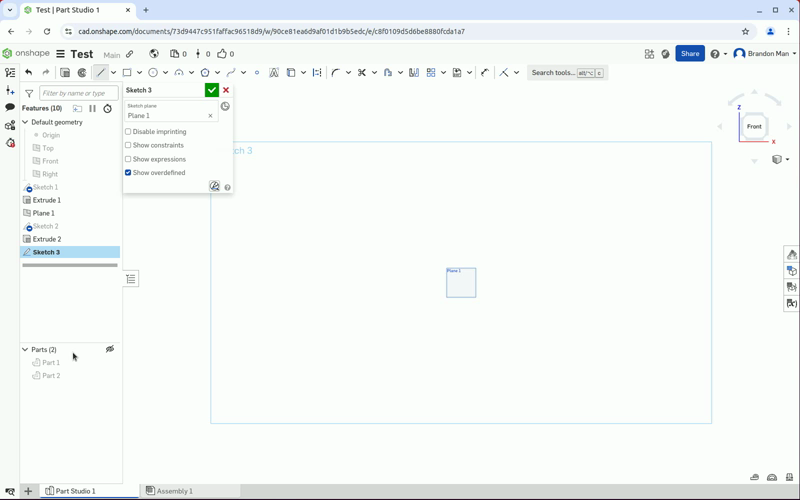
mouse_move(388, 262)
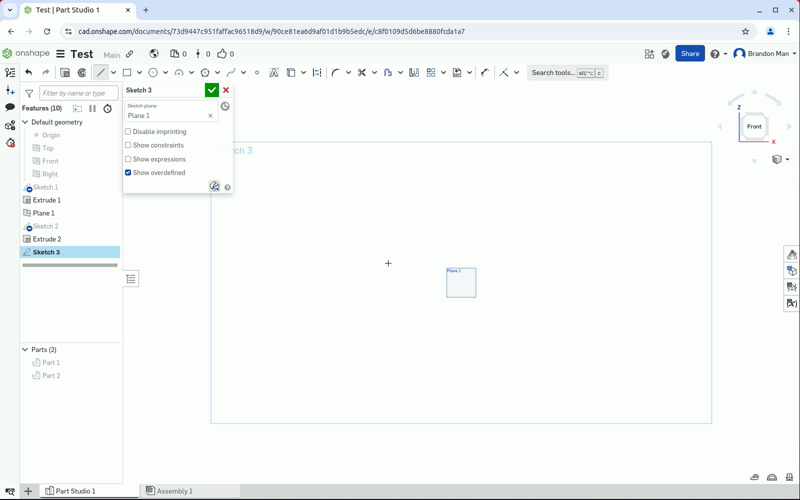
click(388, 262)
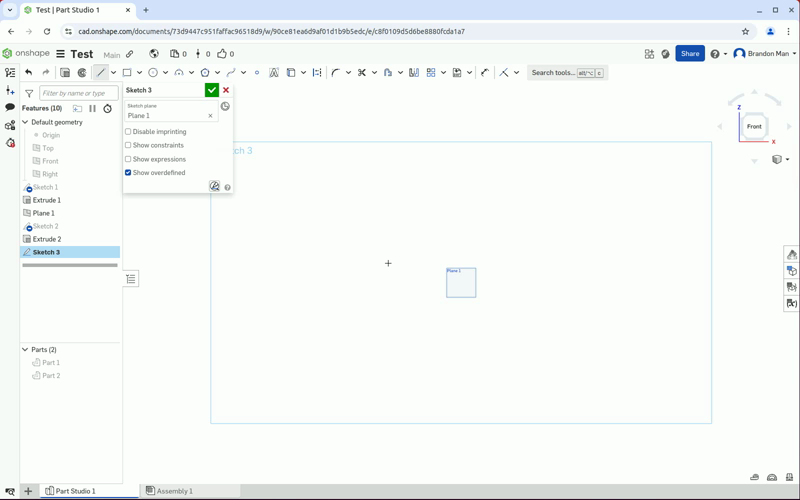
key_up(shift)
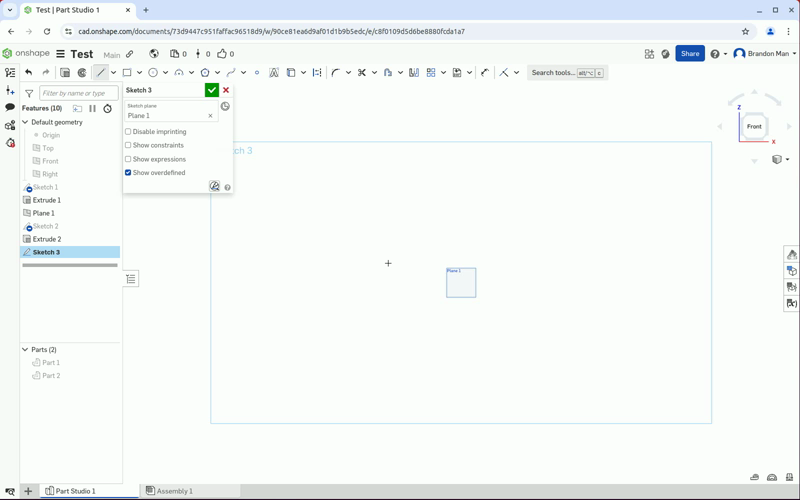
key_down(shift)
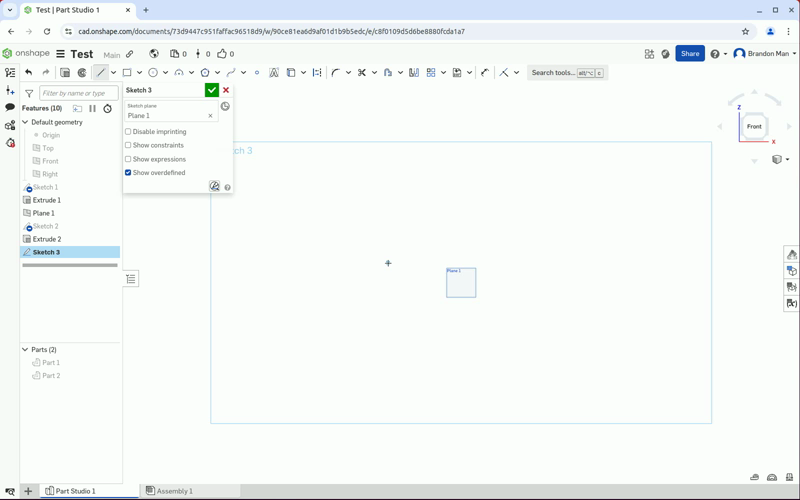
mouse_move(472, 263)
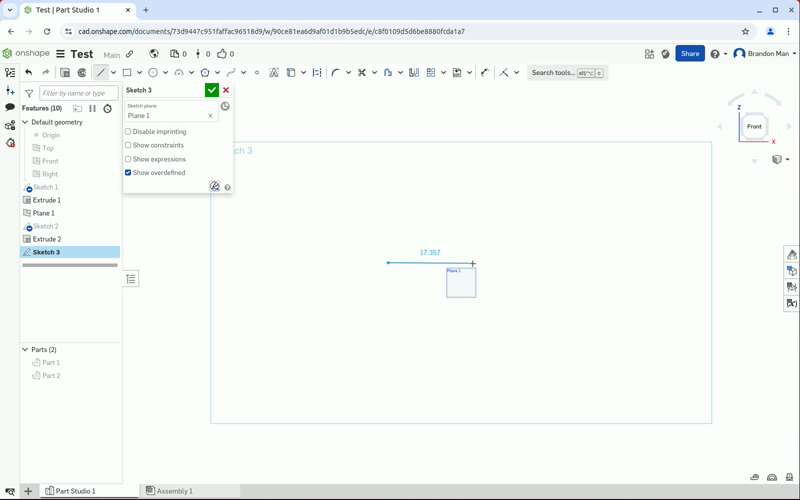
click(472, 263)
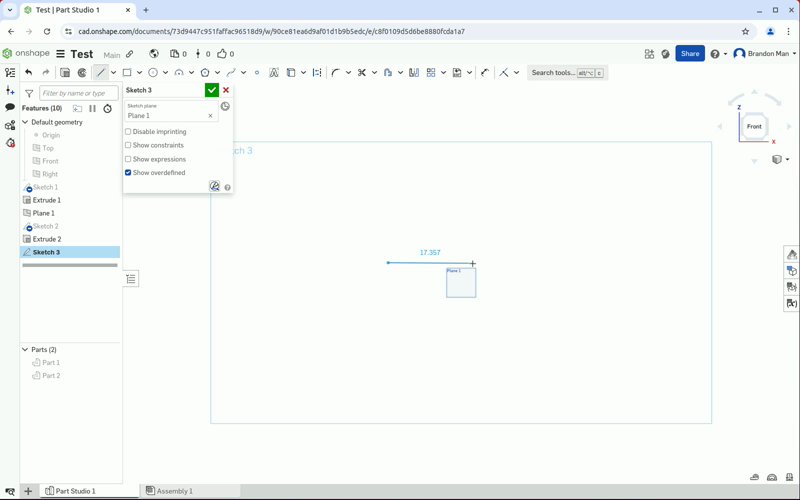
key_up(shift)
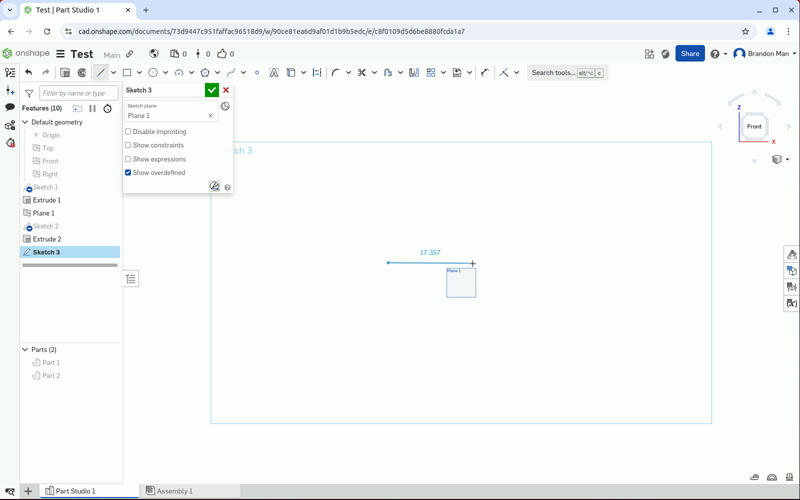
key_down(shift)
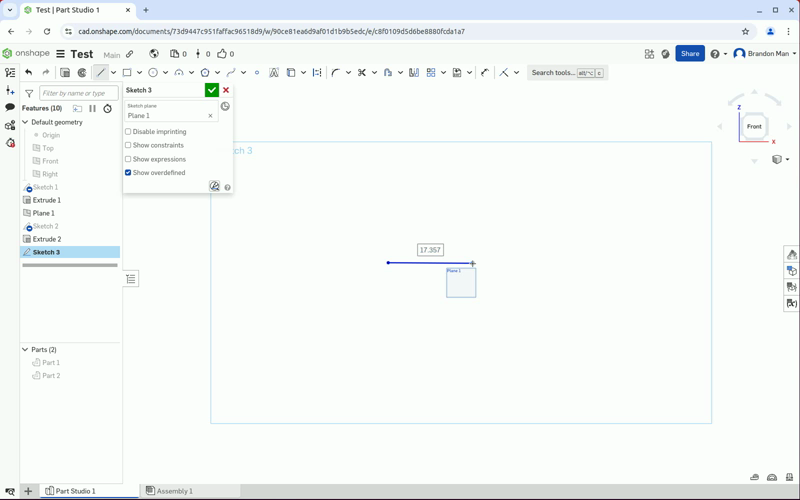
mouse_move(502, 263)
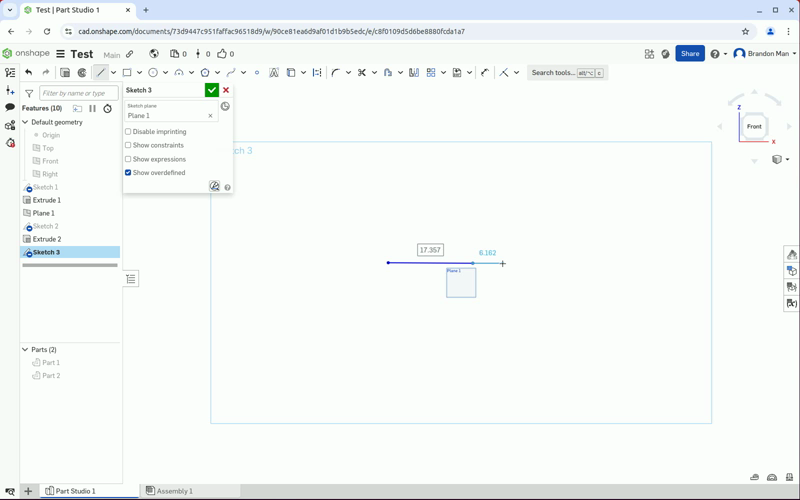
mouse_move(472, 243)
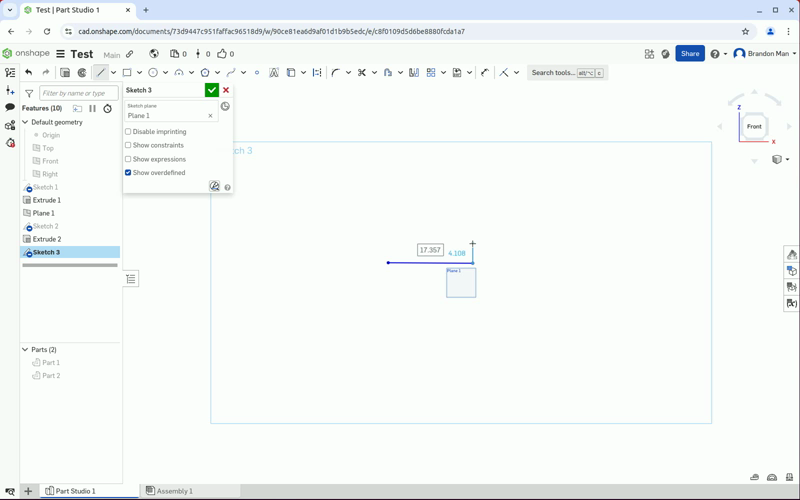
click(472, 243)
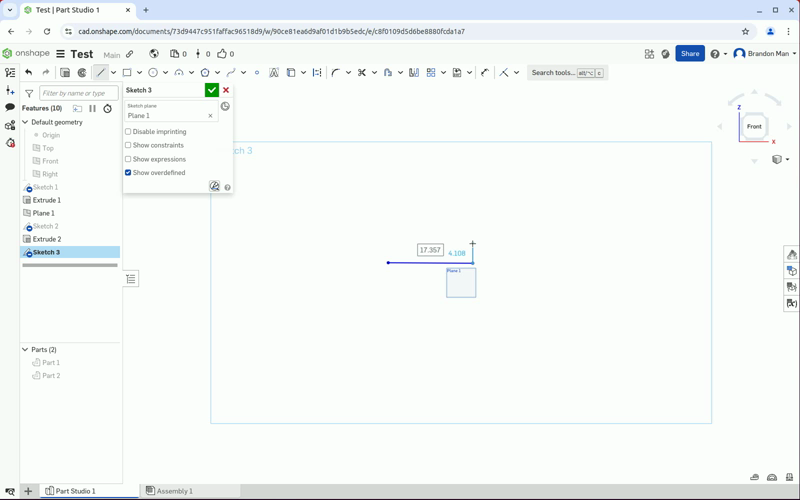
key_up(shift)
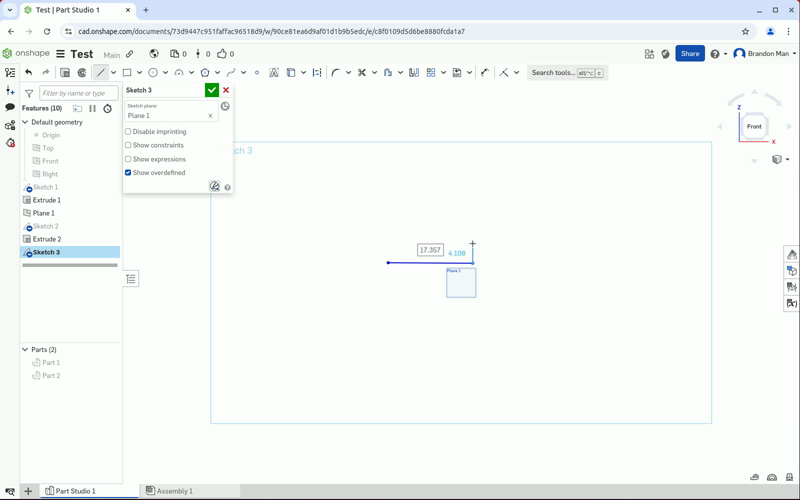
key_down(shift)
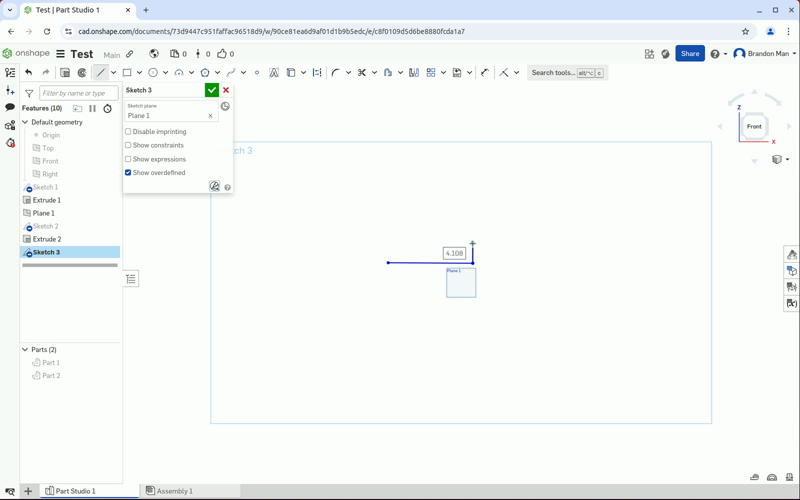
mouse_move(388, 243)
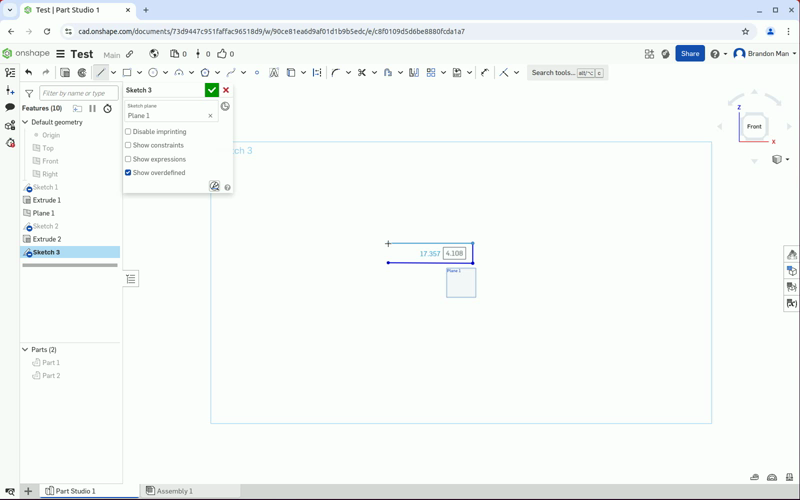
click(388, 243)
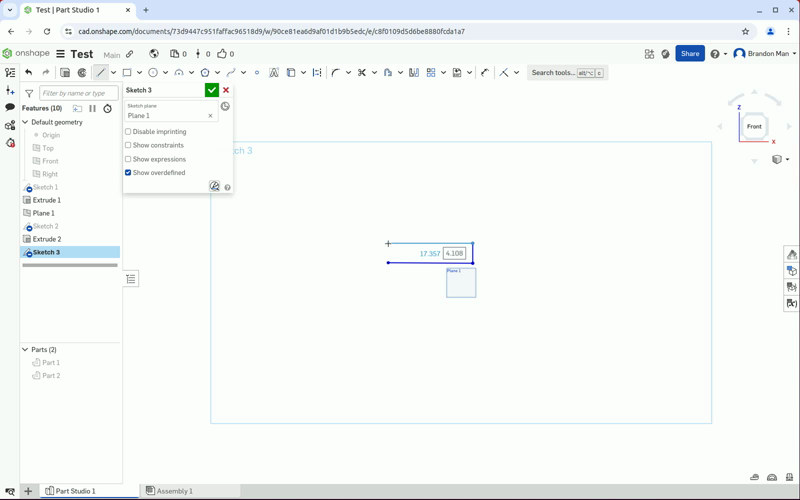
key_up(shift)
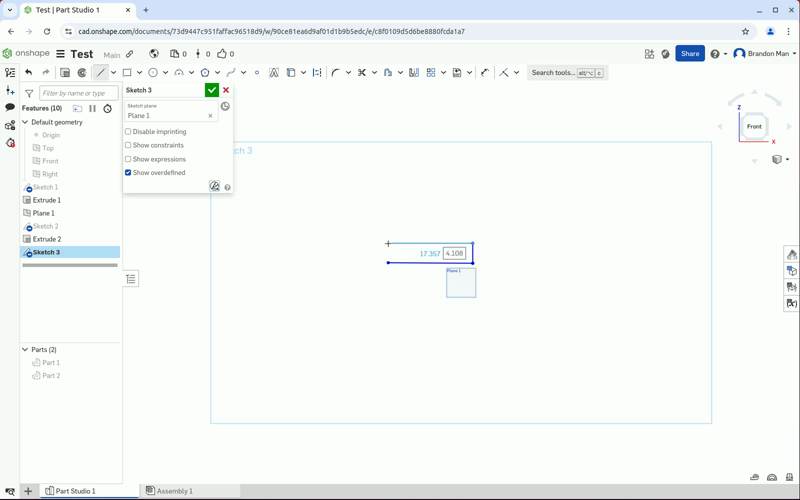
mouse_move(418, 243)
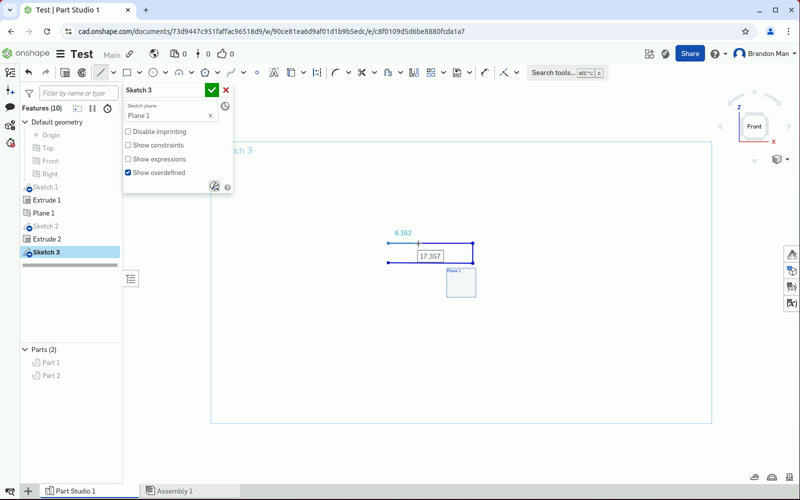
key_down(shift)
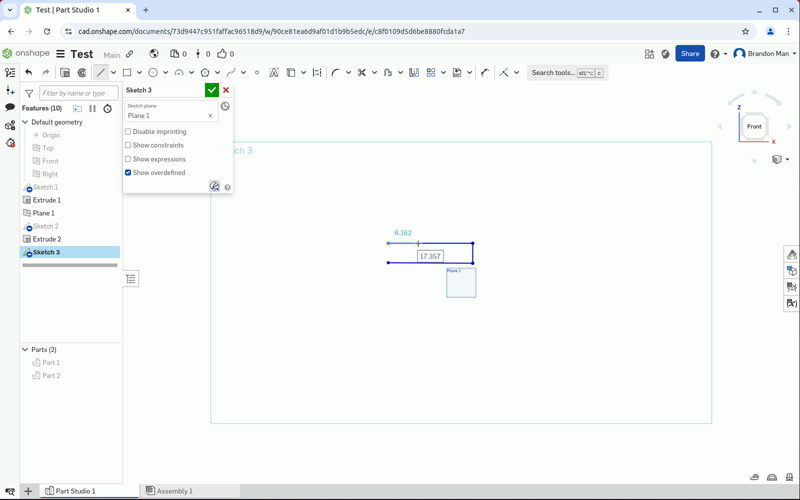
mouse_move(388, 262)
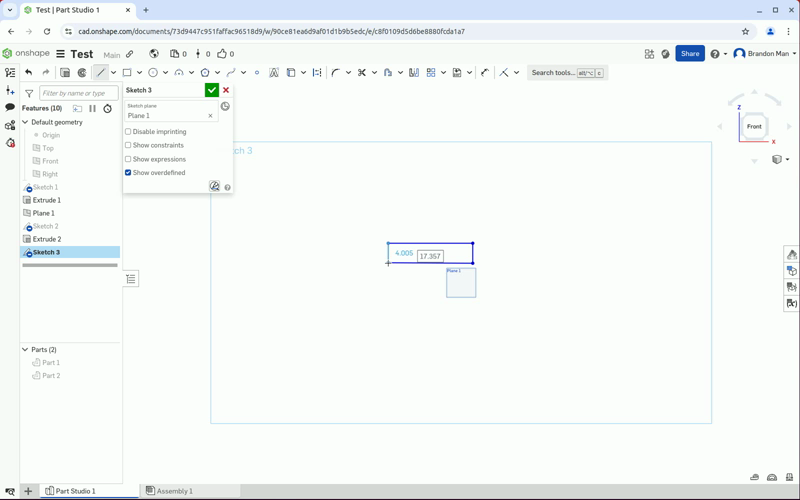
key_up(shift)
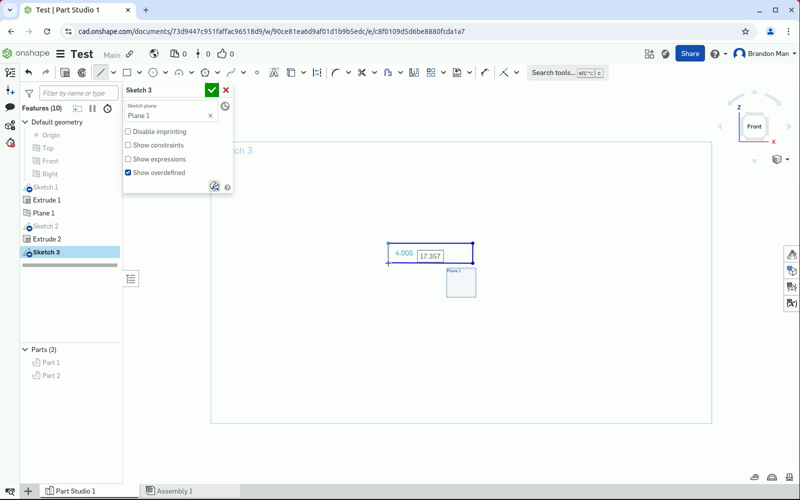
click(388, 262)
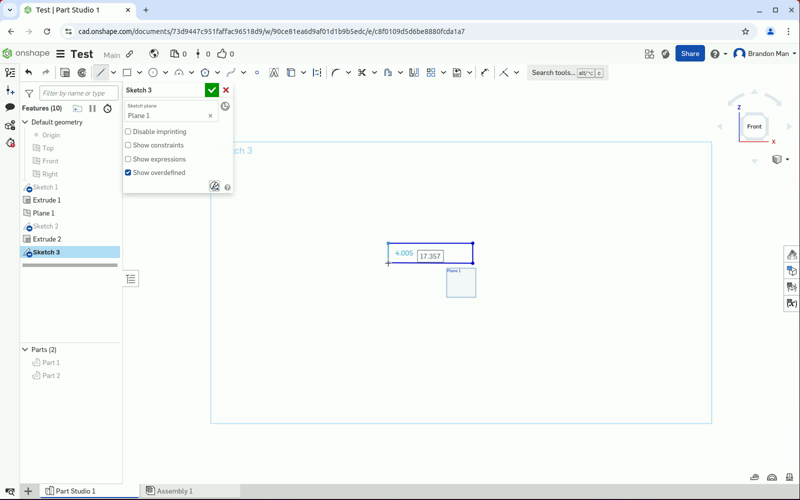
key(esc)
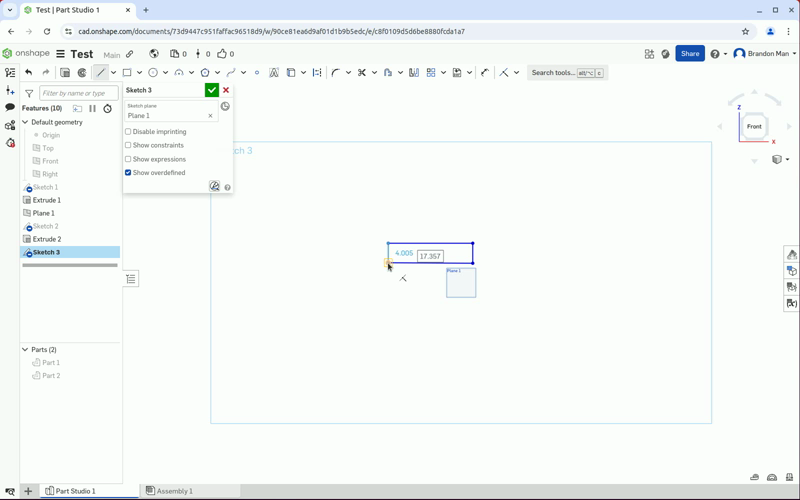
mouse_move(407, 261)
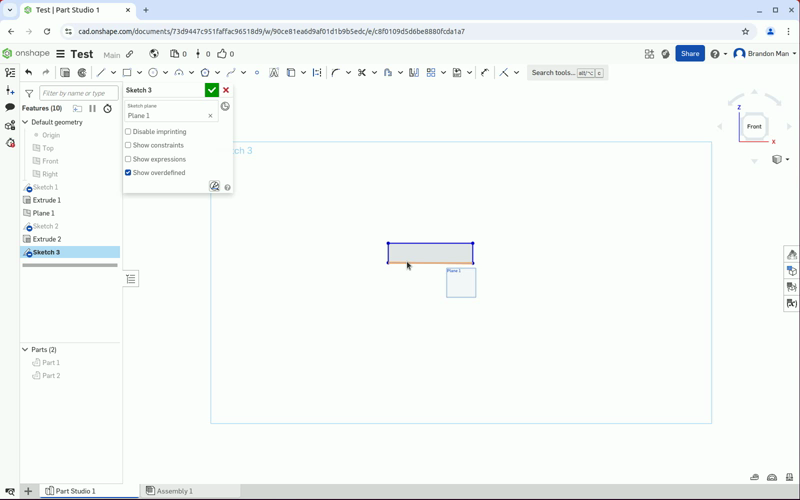
scroll(6)
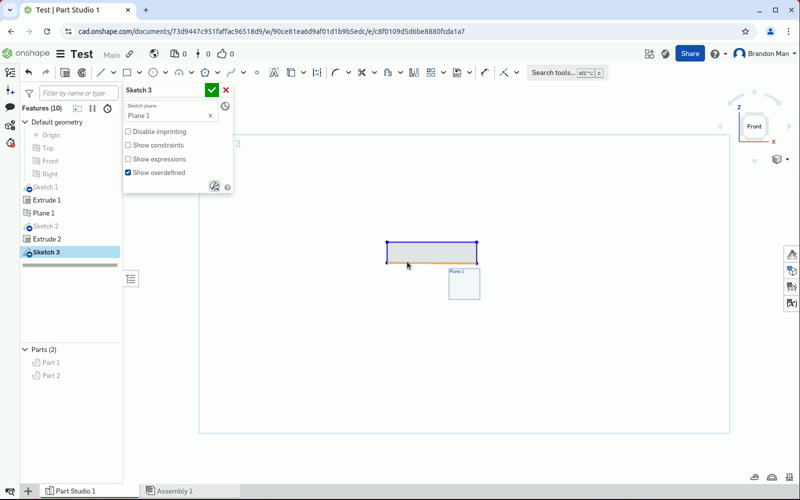
scroll(6)
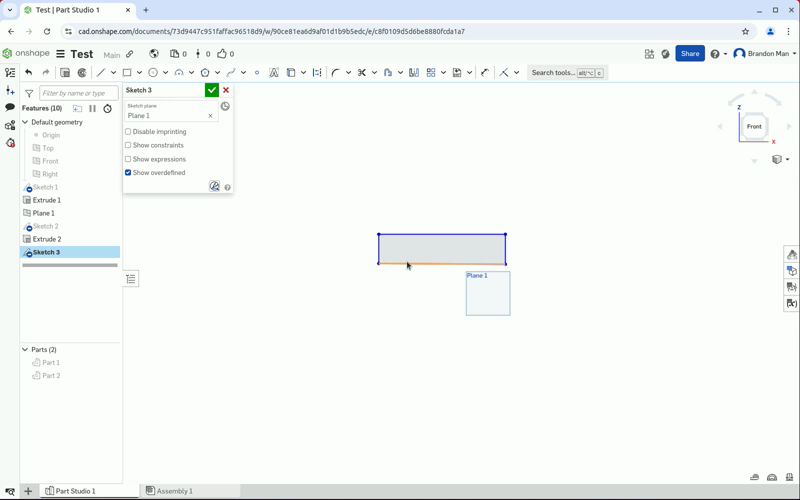
scroll(6)
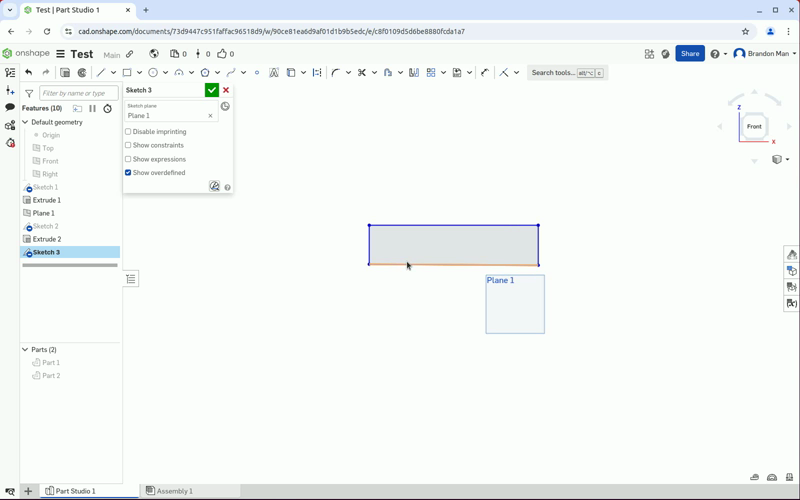
scroll(6)
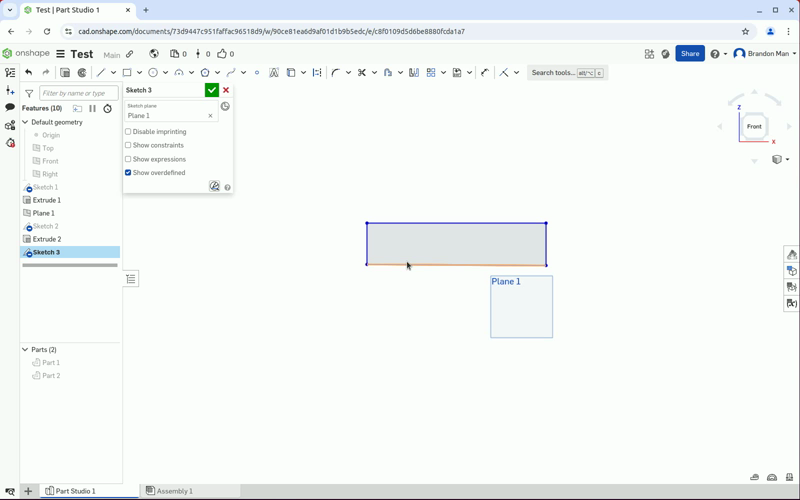
scroll(6)
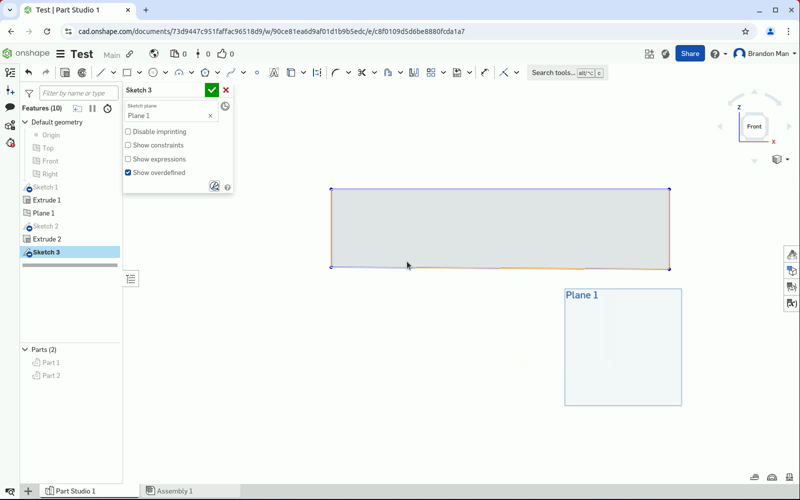
scroll(6)
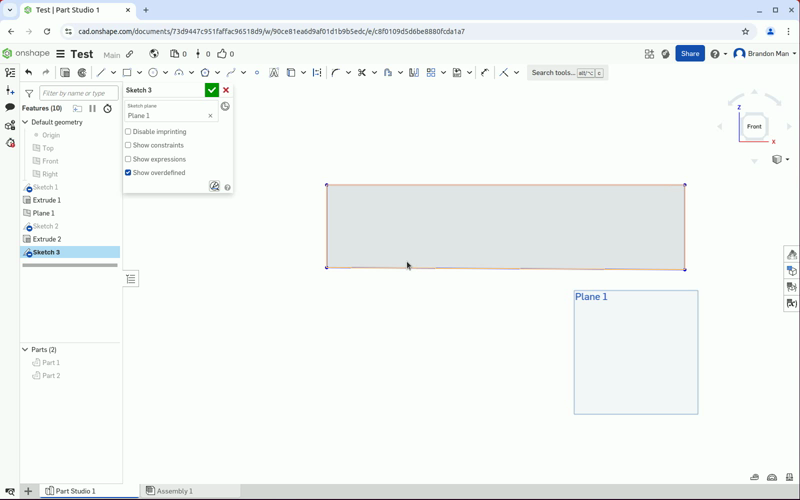
scroll(6)
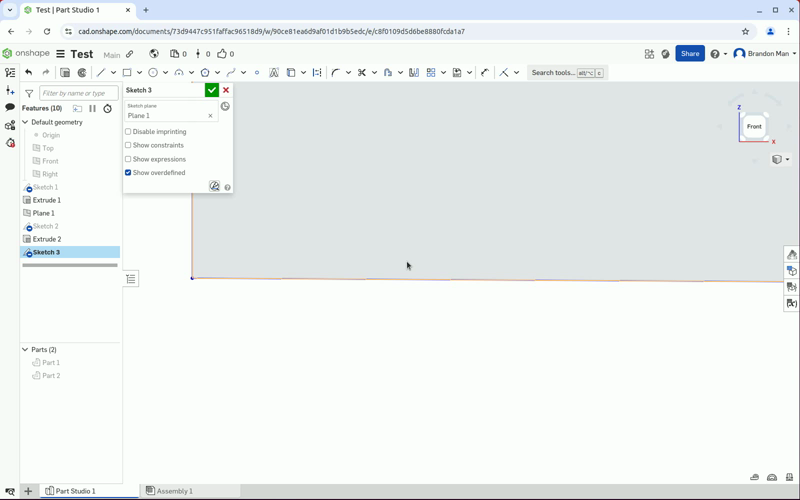
click(407, 261)
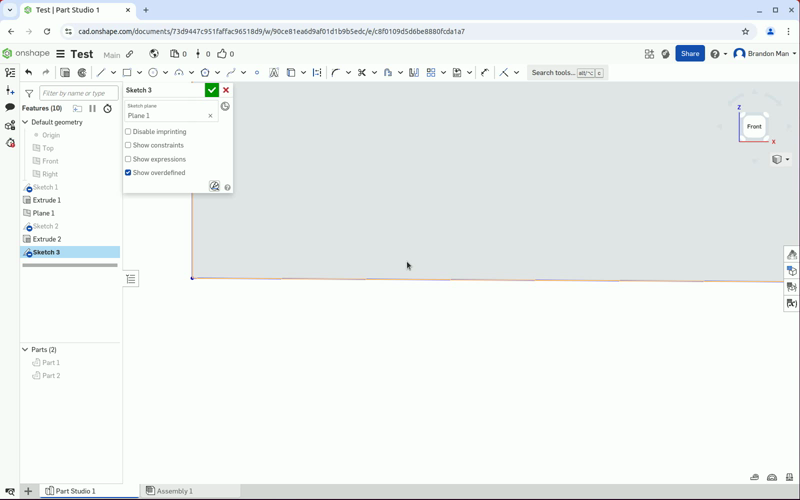
scroll(-6)
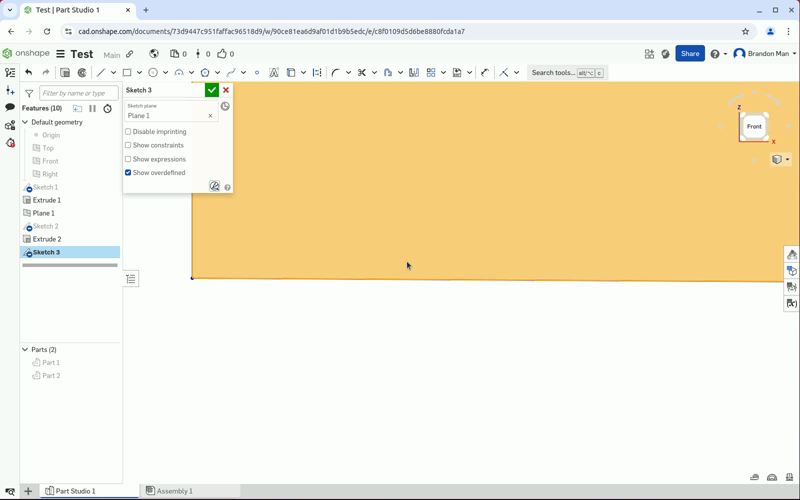
scroll(-6)
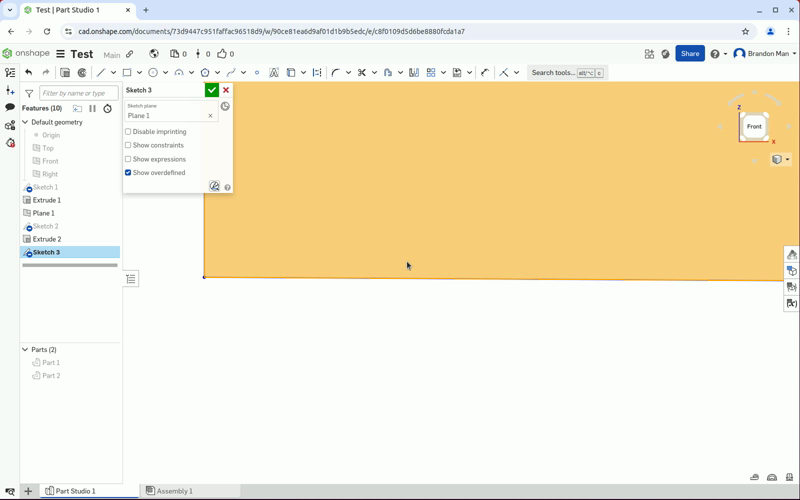
scroll(-6)
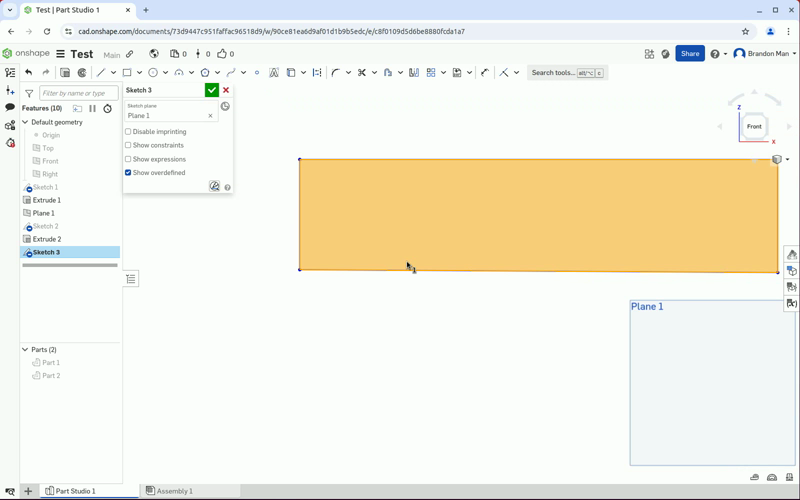
scroll(-6)
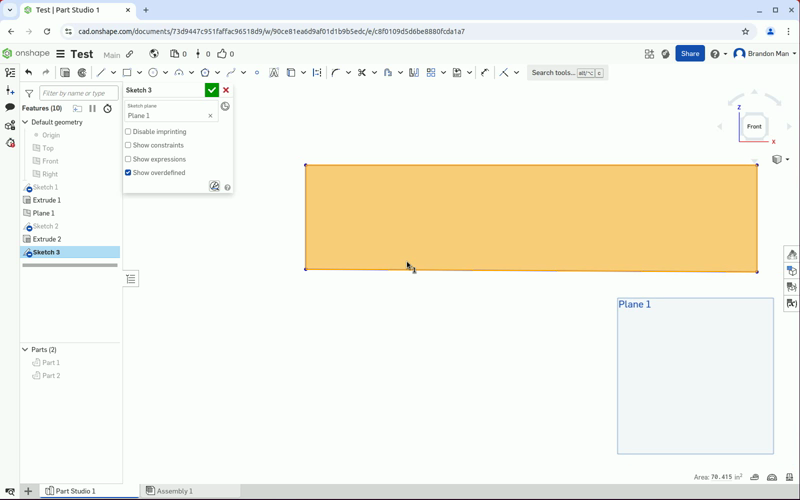
scroll(-6)
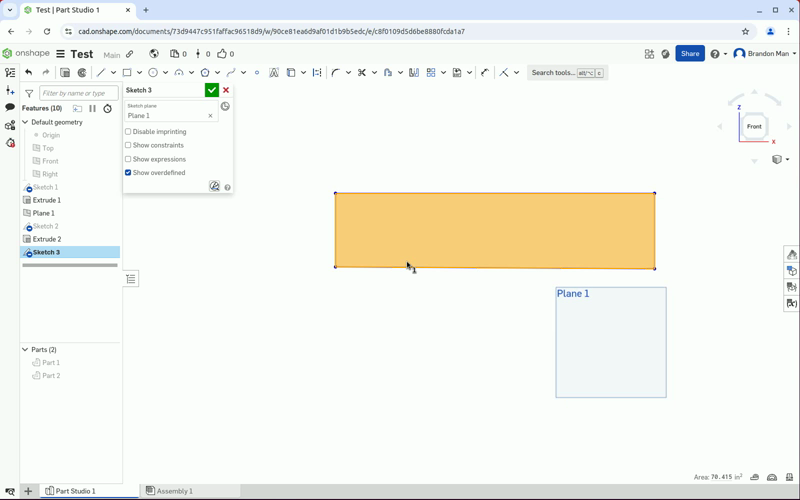
scroll(-6)
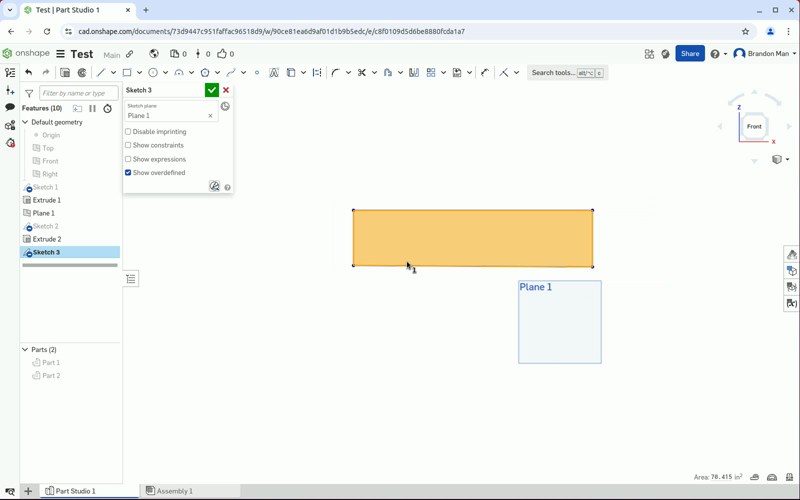
scroll(-6)
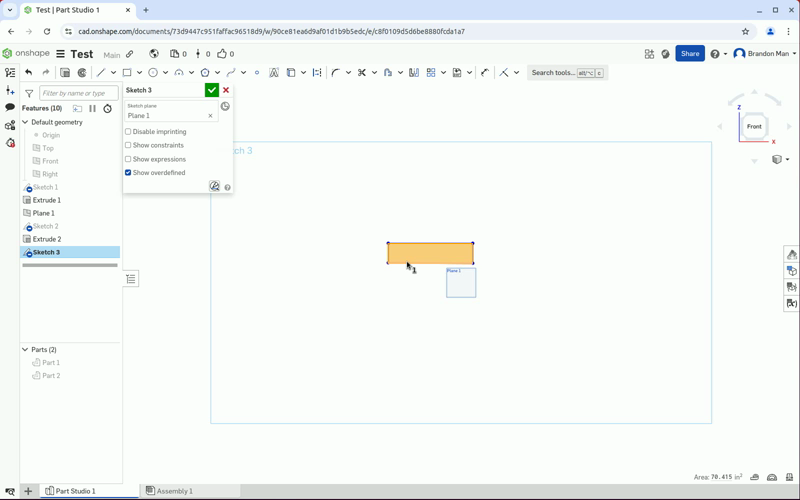
mouse_move(73, 352)
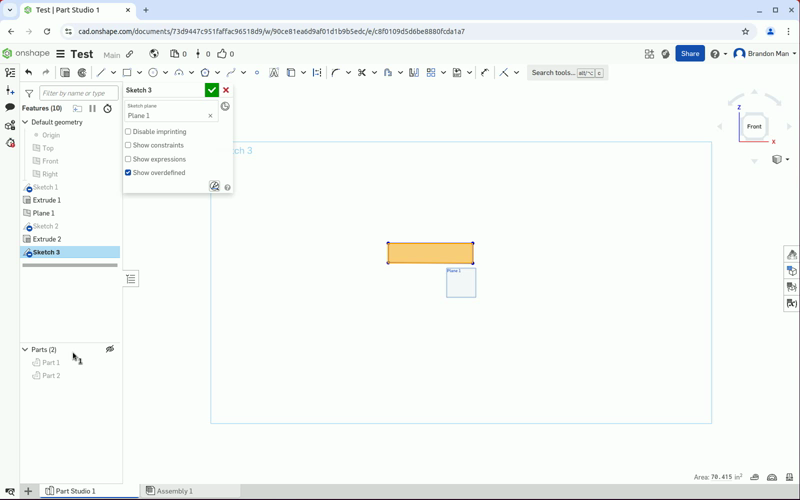
key(shift+y)
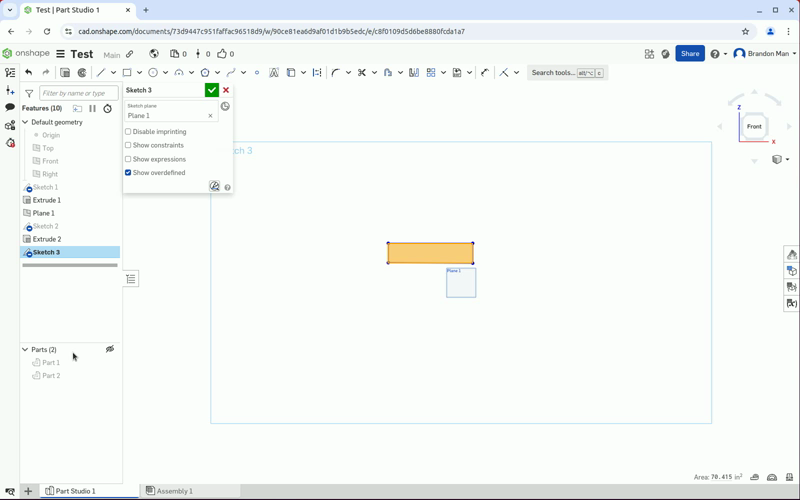
key(shift+e)
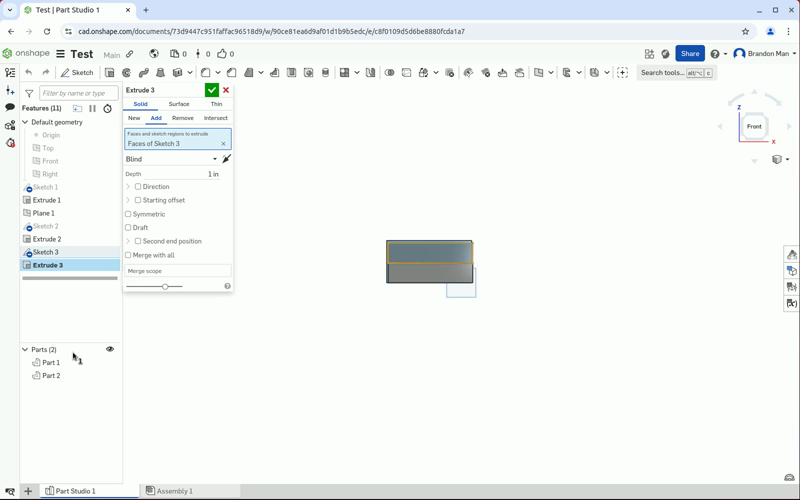
mouse_move(143, 106)
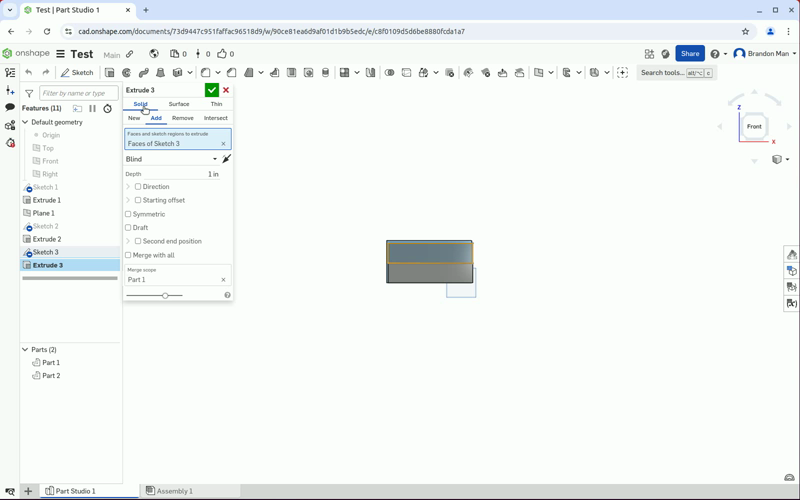
click(143, 106)
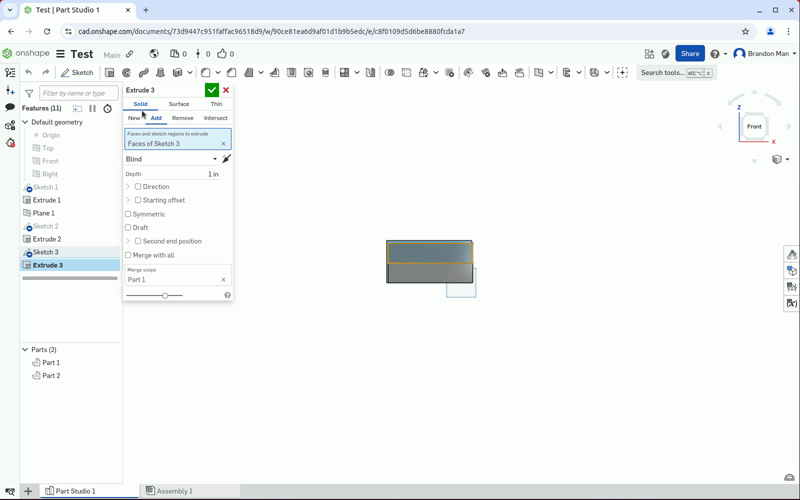
mouse_move(137, 120)
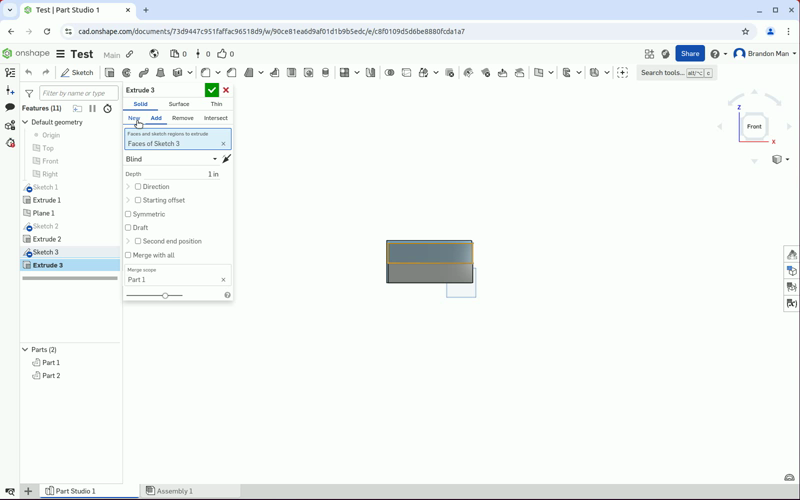
click(137, 120)
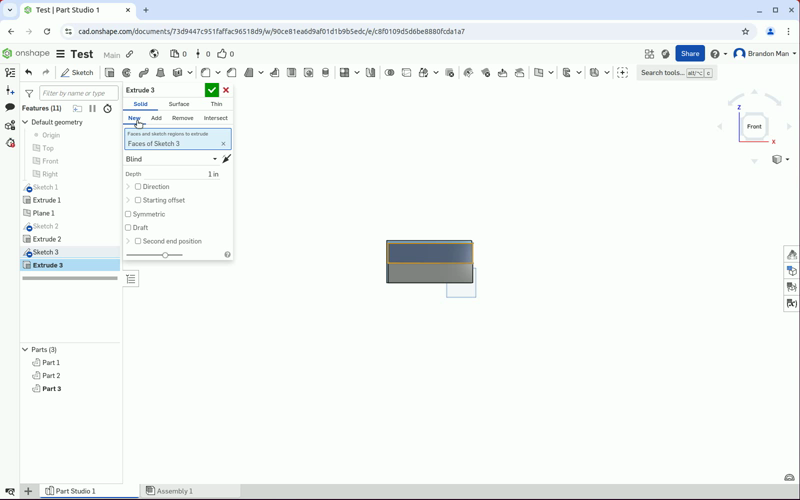
key(tab, 4)
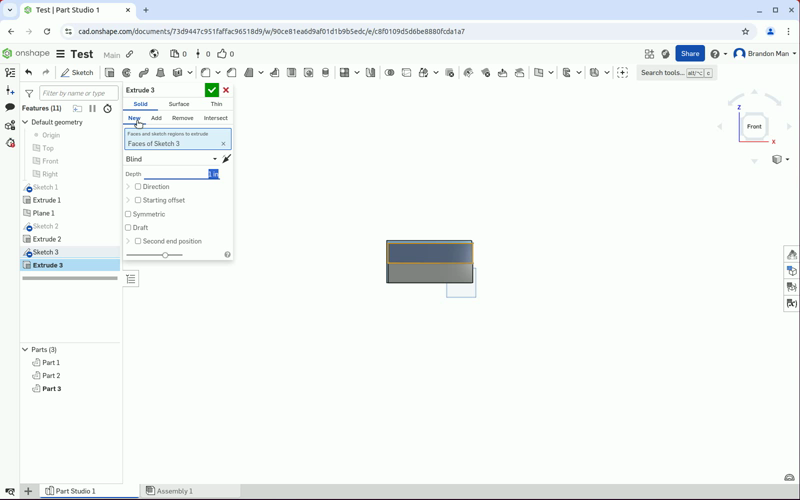
text(0.241)
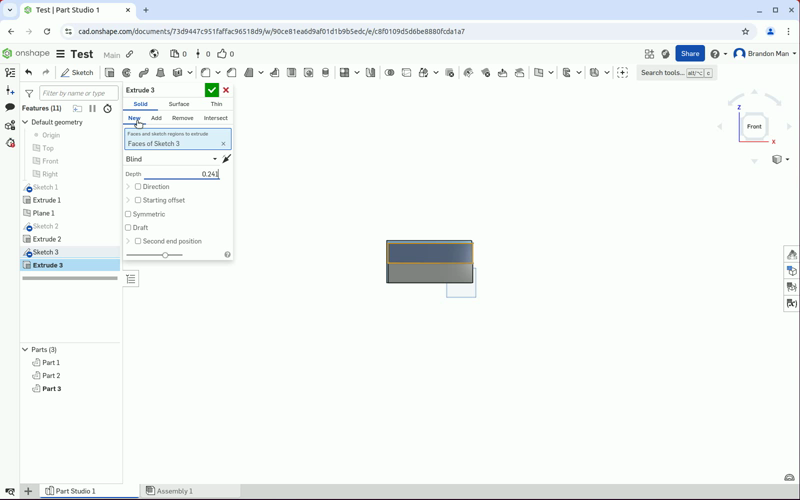
key(enter)
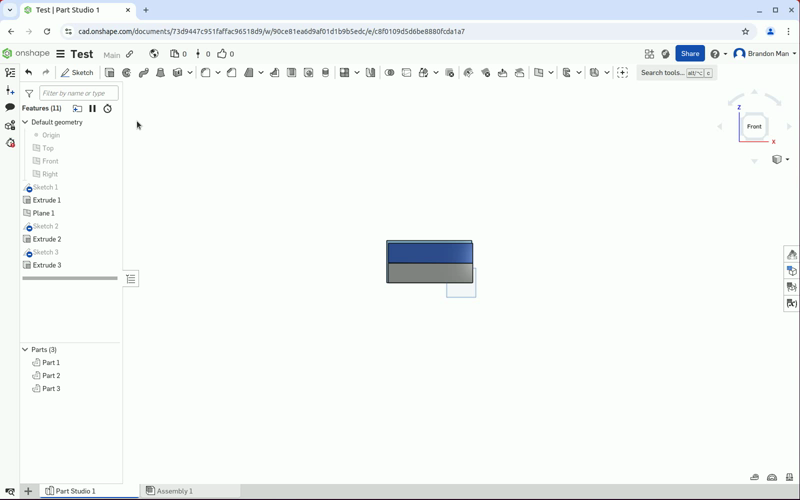
key(shift+h)
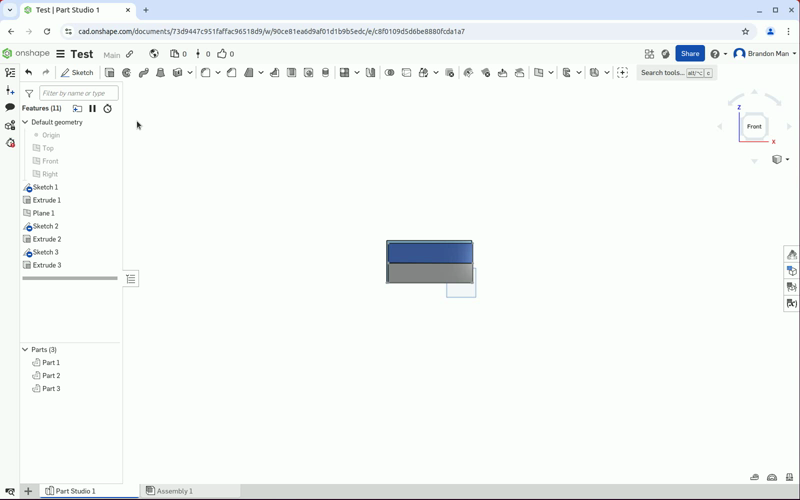
key(shift+h)
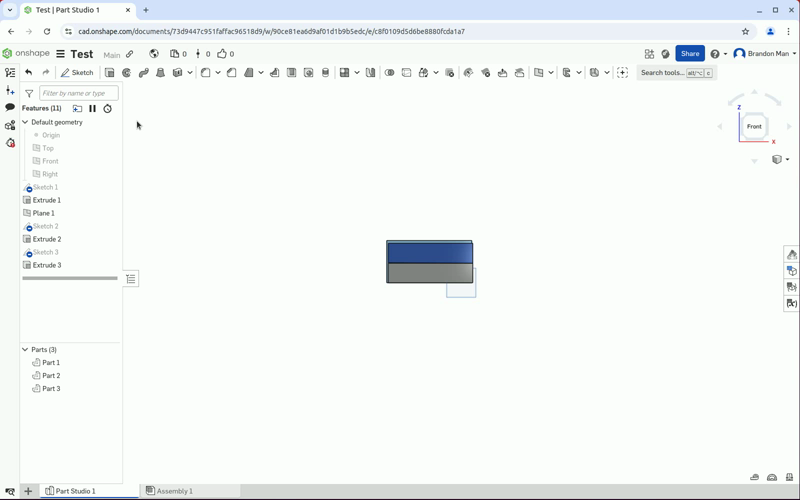
mouse_move(73, 189)
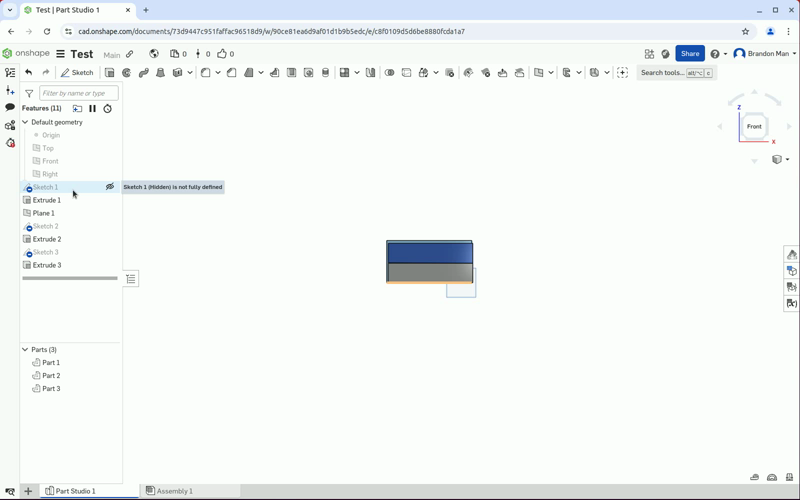
click(73, 189)
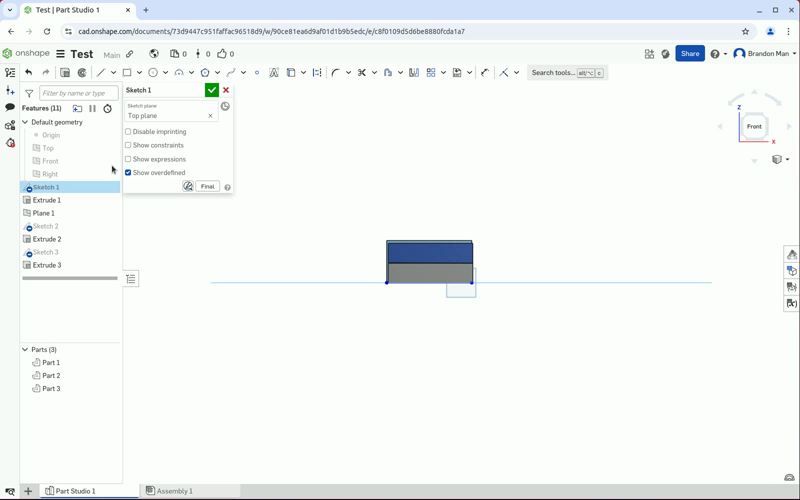
mouse_move(229, 92)
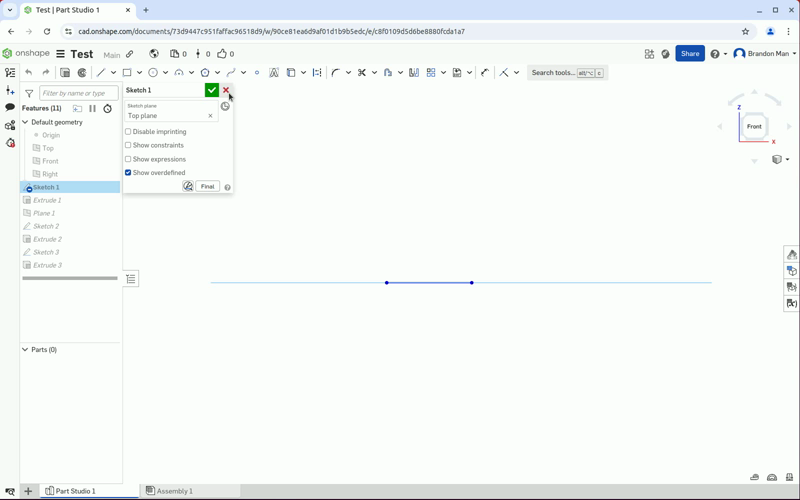
click(229, 92)
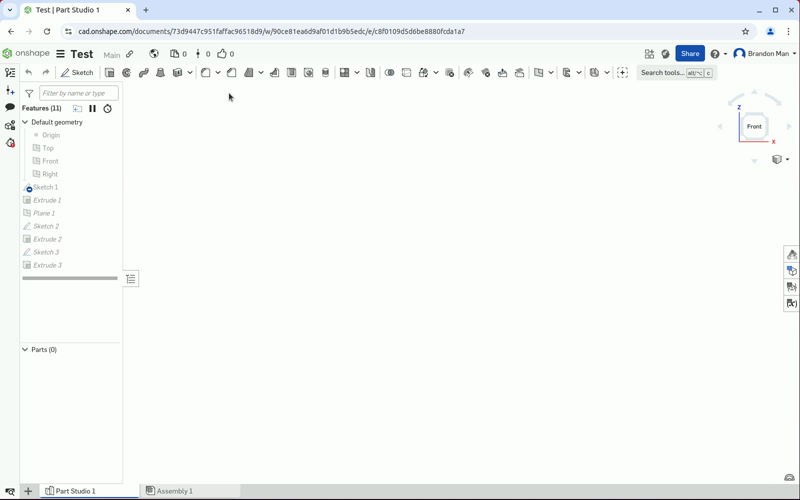
key(shift+s)
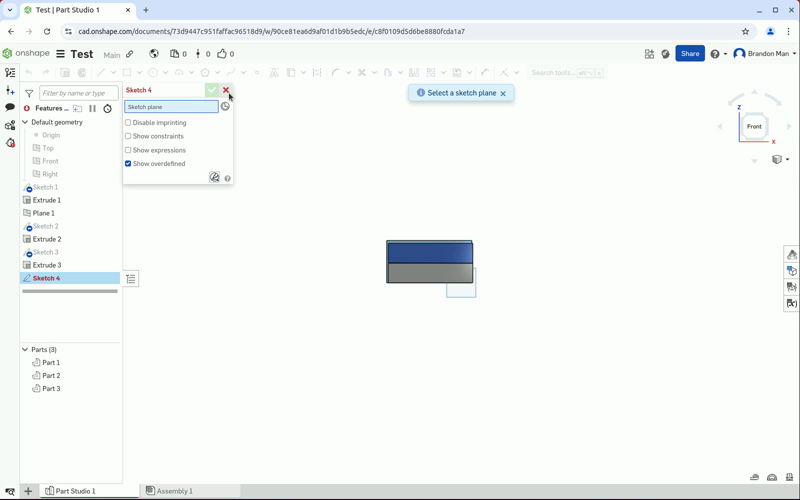
mouse_move(73, 215)
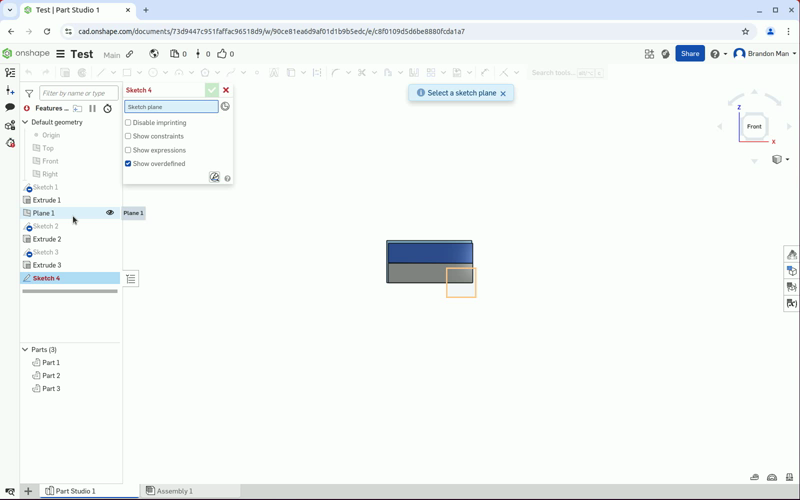
click(73, 215)
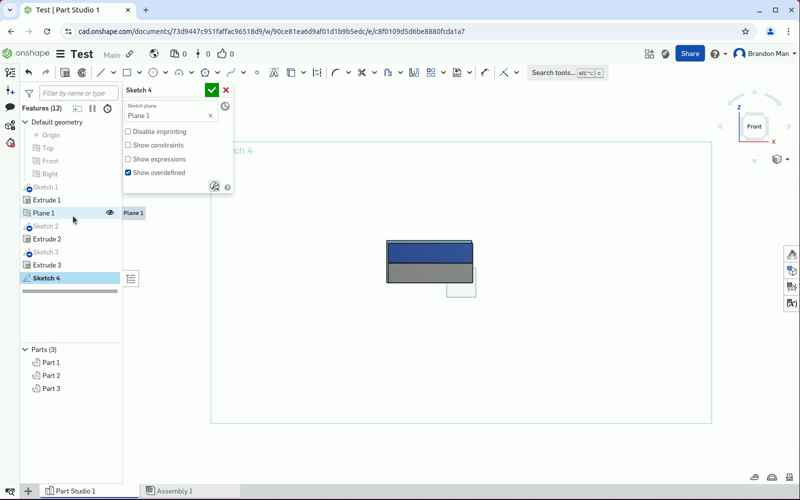
mouse_move(73, 352)
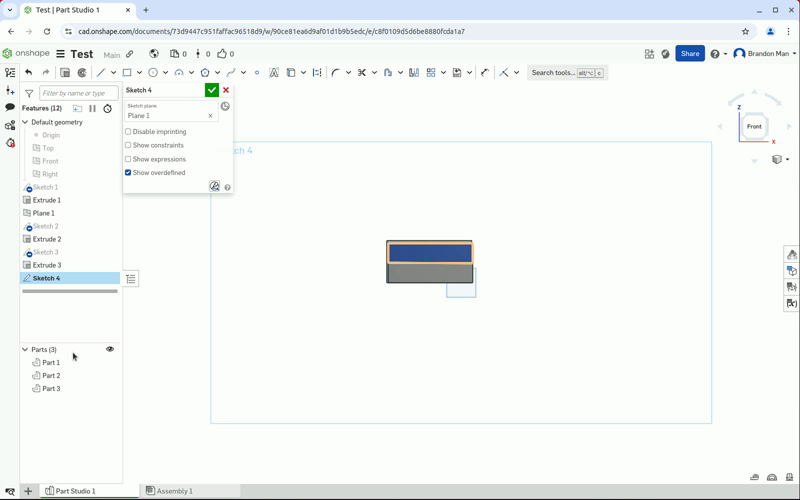
key(y)
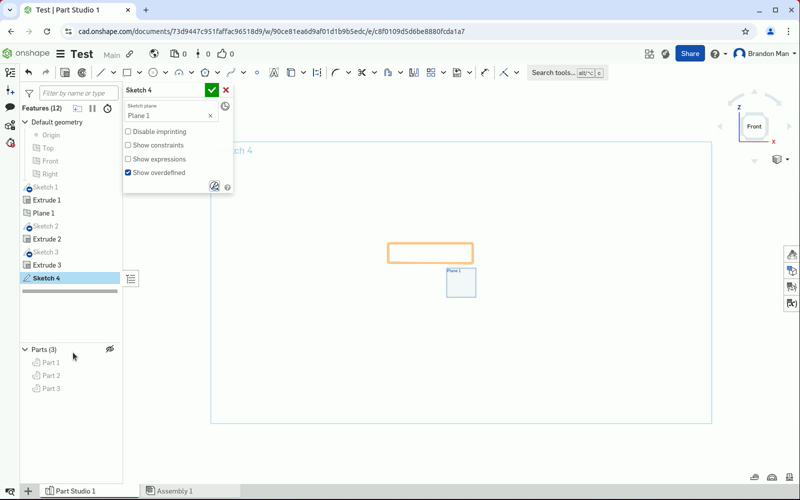
key(l)
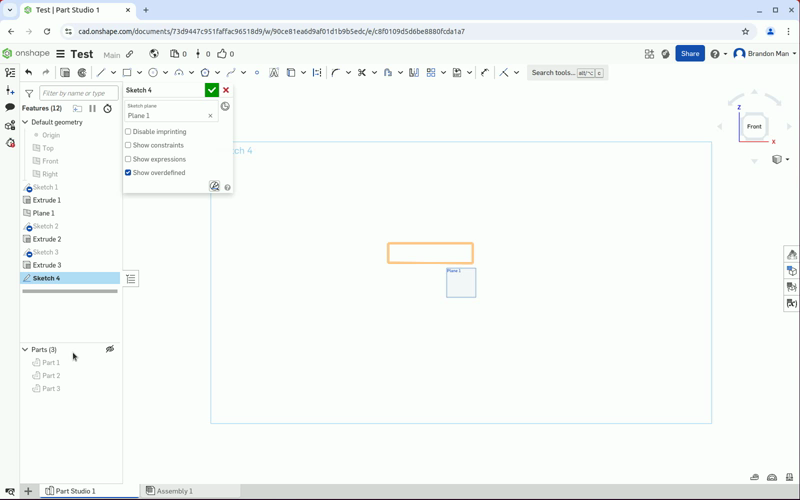
key_down(shift)
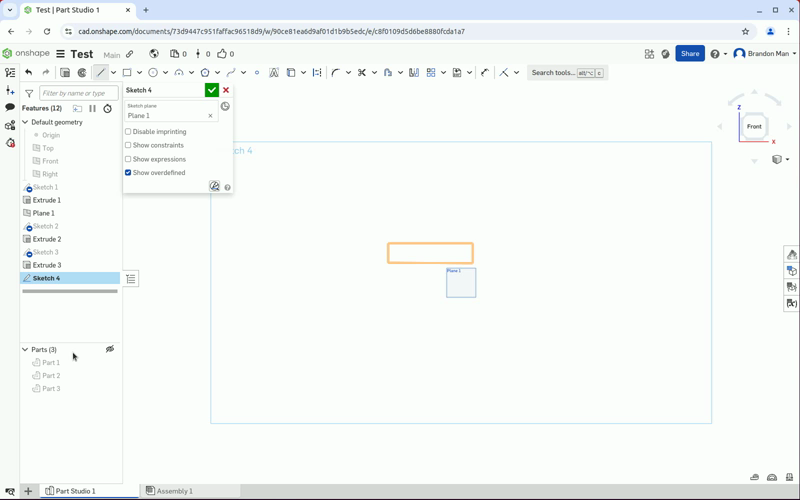
mouse_move(386, 241)
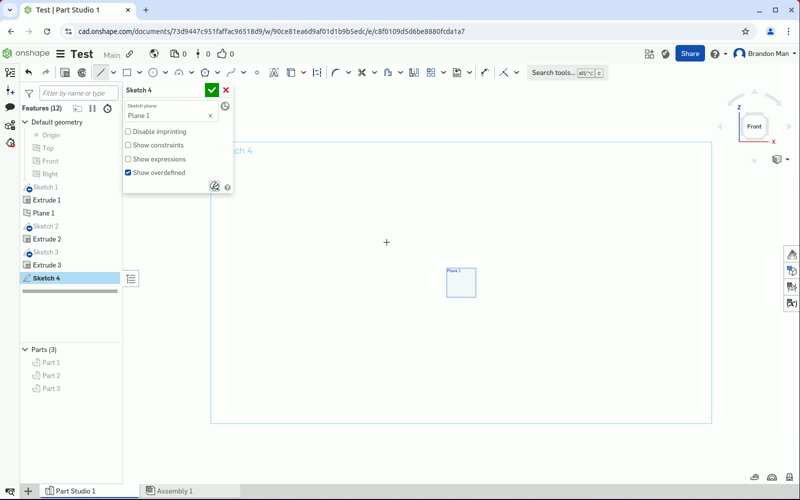
click(386, 241)
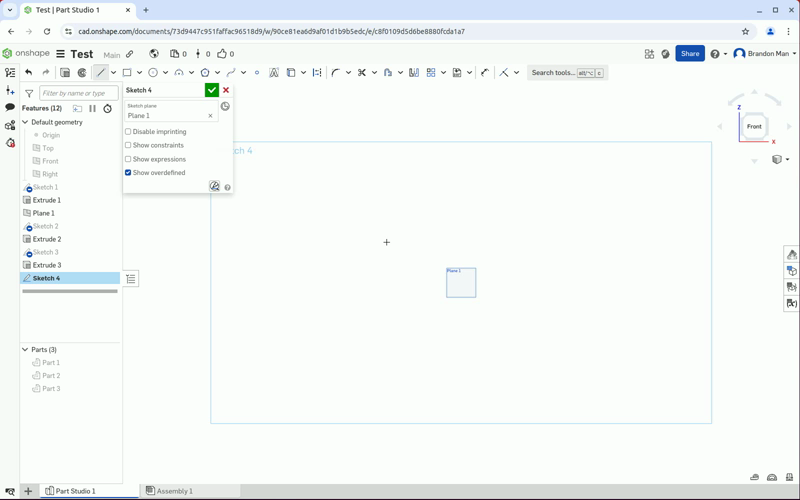
key_up(shift)
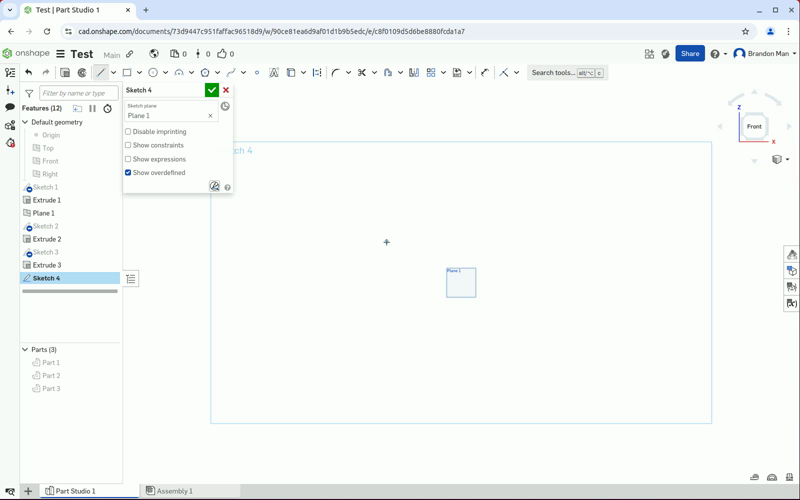
key_down(shift)
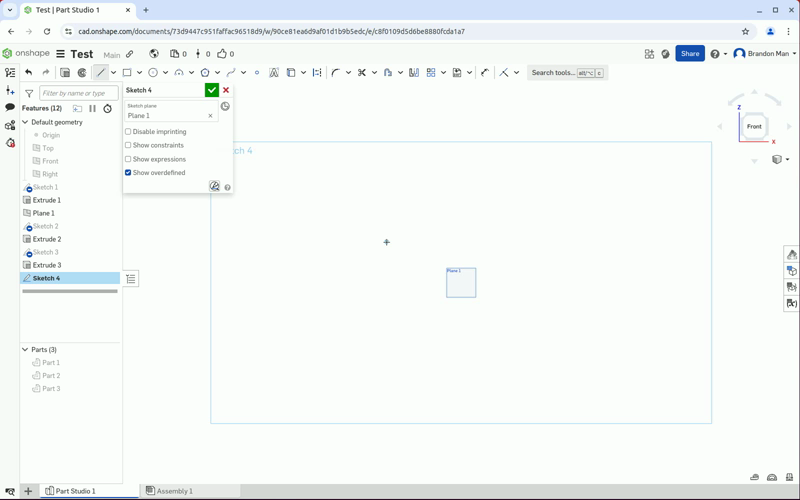
mouse_move(471, 241)
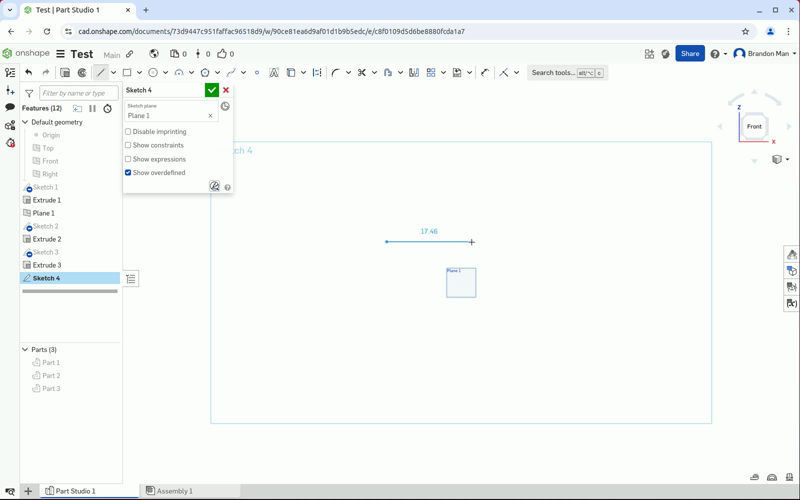
click(471, 241)
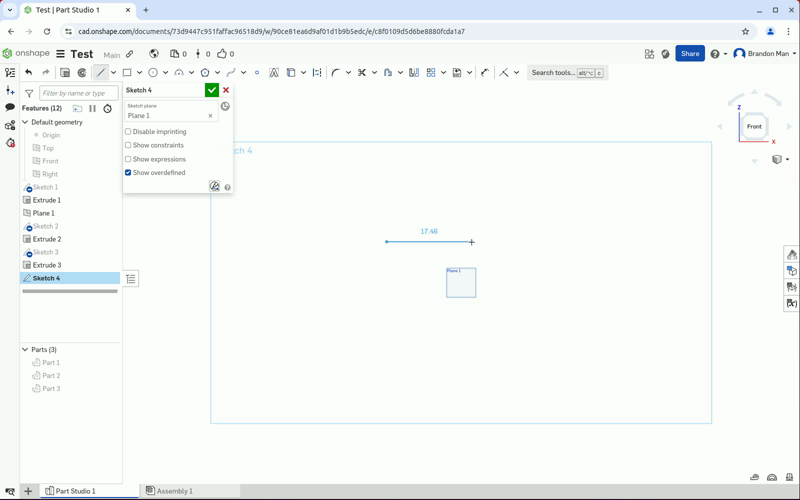
key_up(shift)
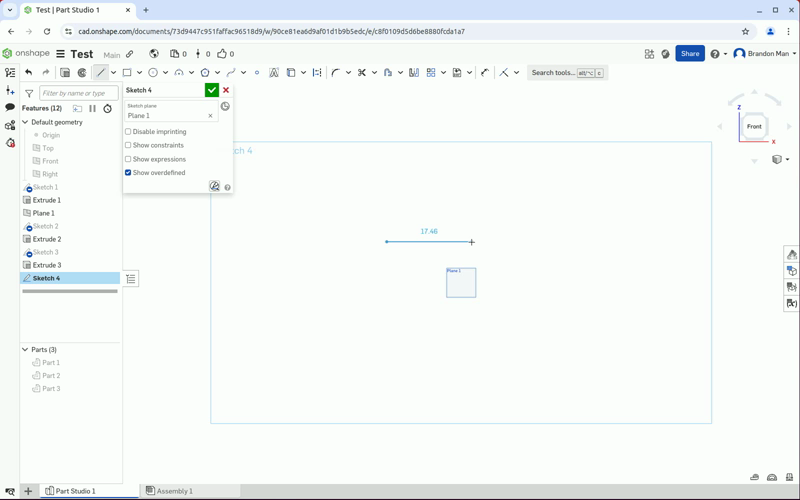
key_down(shift)
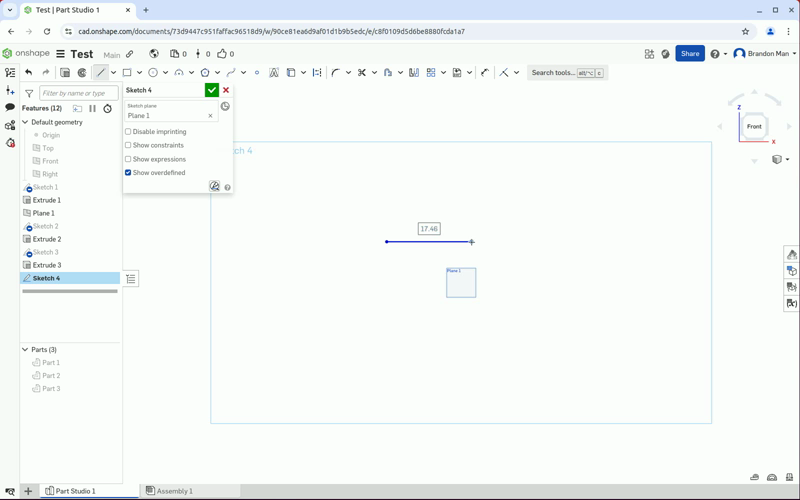
mouse_move(501, 241)
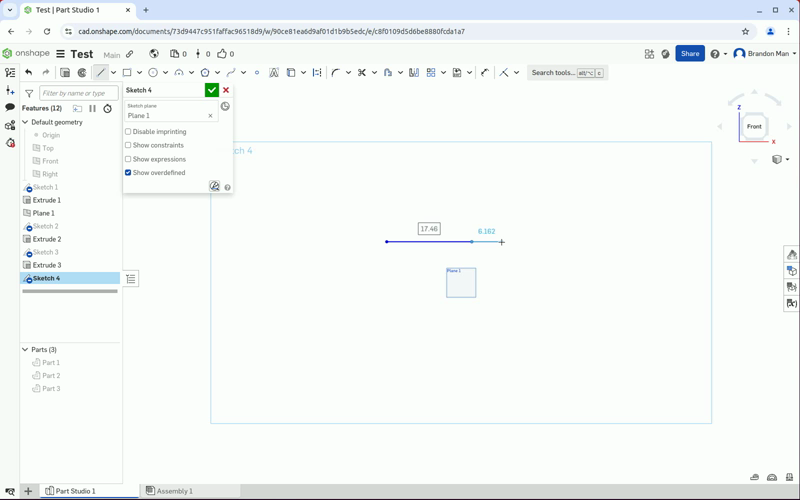
mouse_move(471, 240)
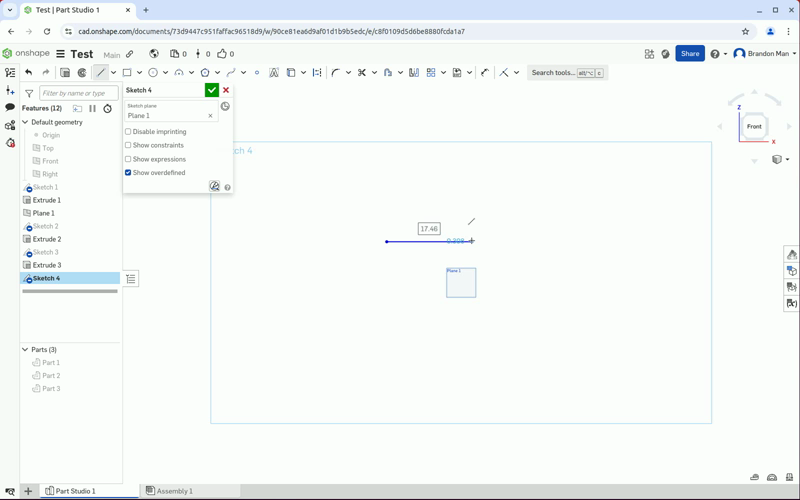
scroll(6)
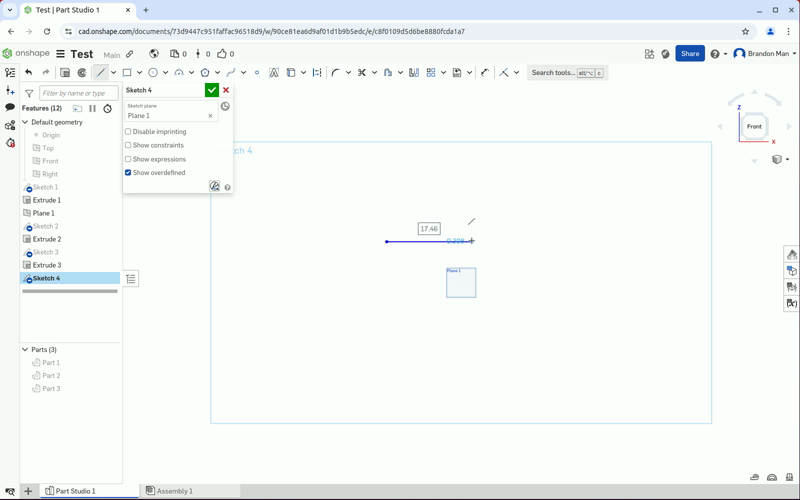
scroll(6)
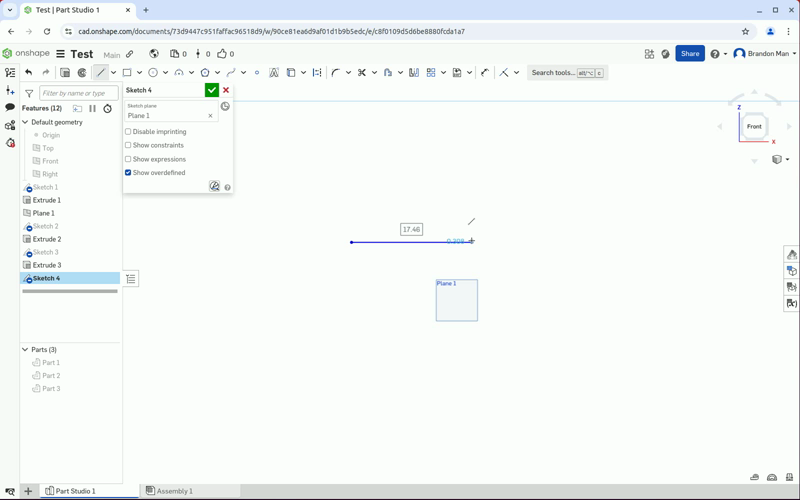
scroll(6)
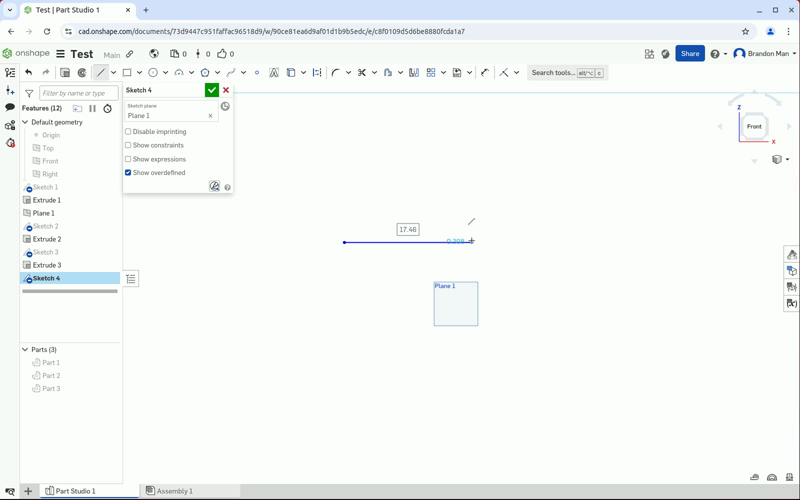
scroll(6)
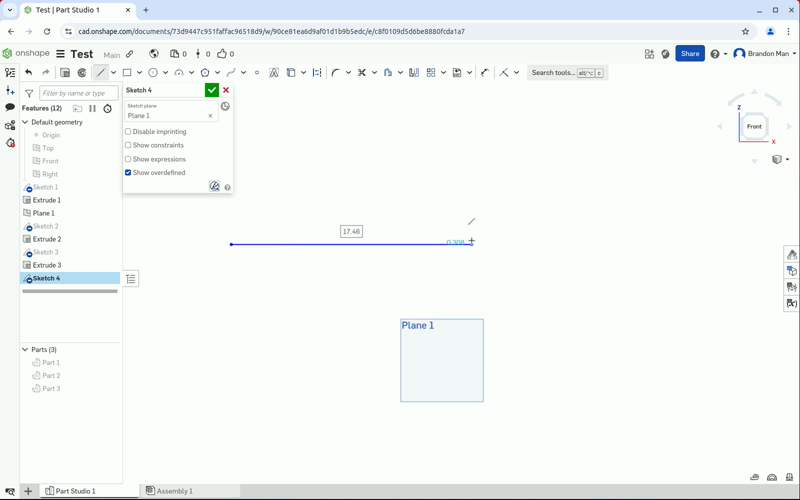
scroll(6)
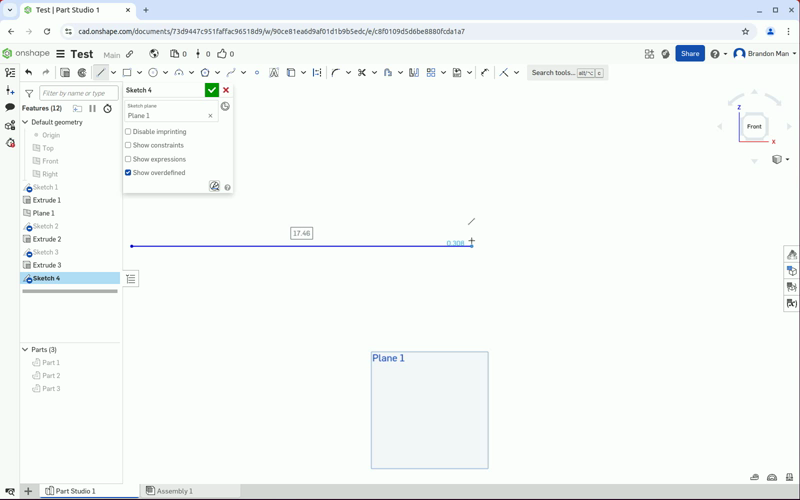
scroll(6)
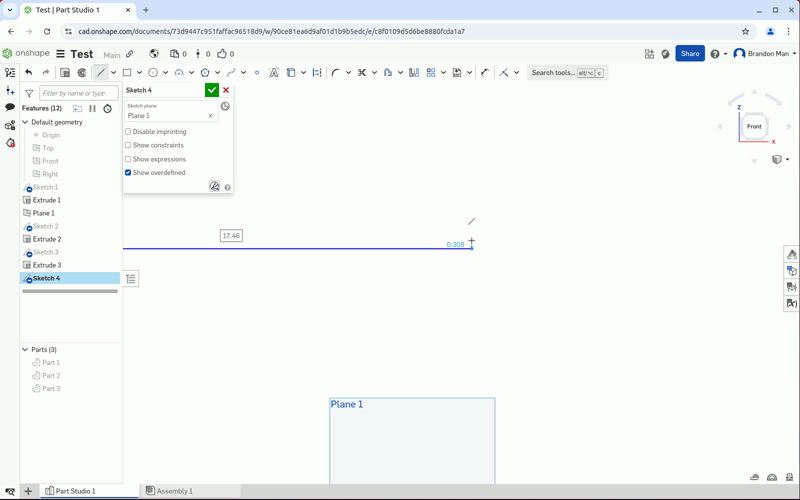
scroll(6)
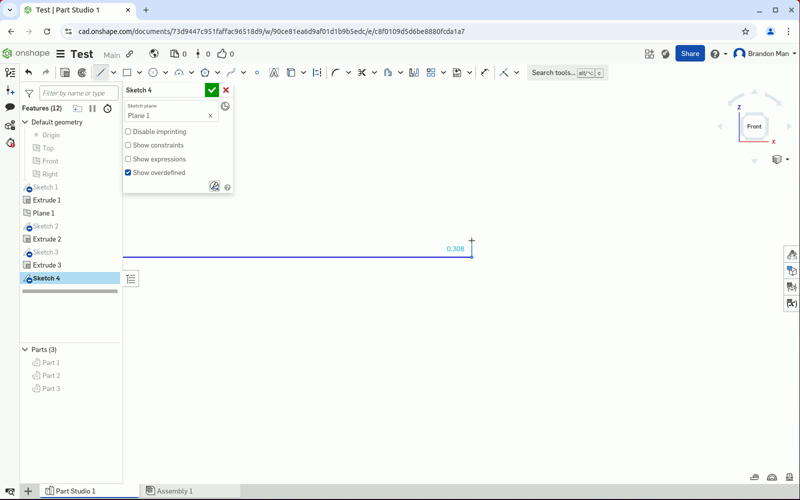
click(471, 240)
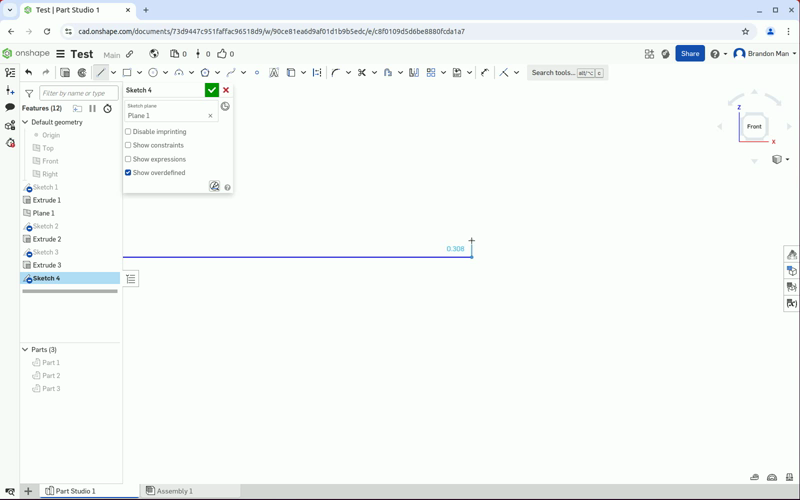
scroll(-6)
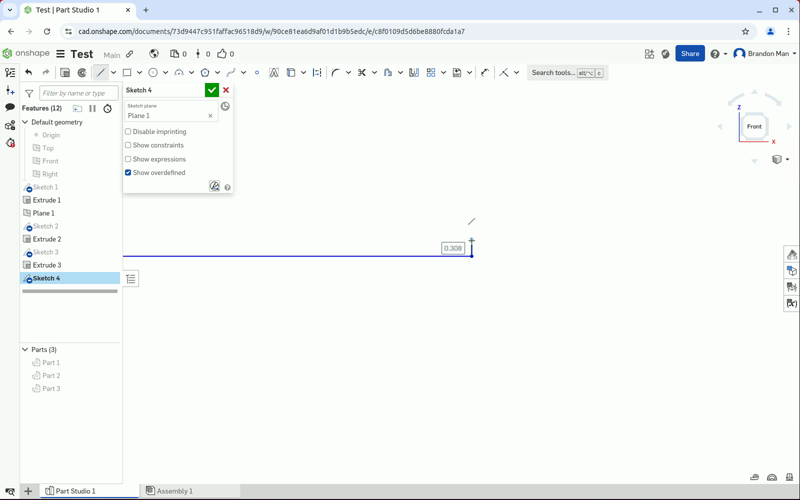
scroll(-6)
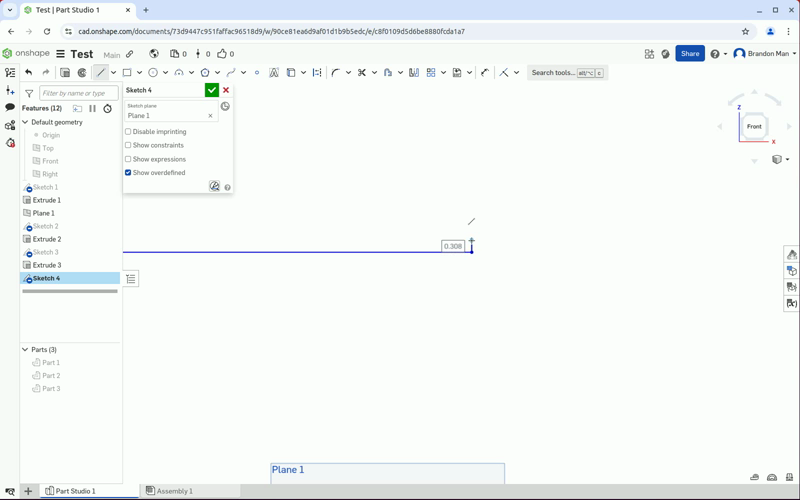
scroll(-6)
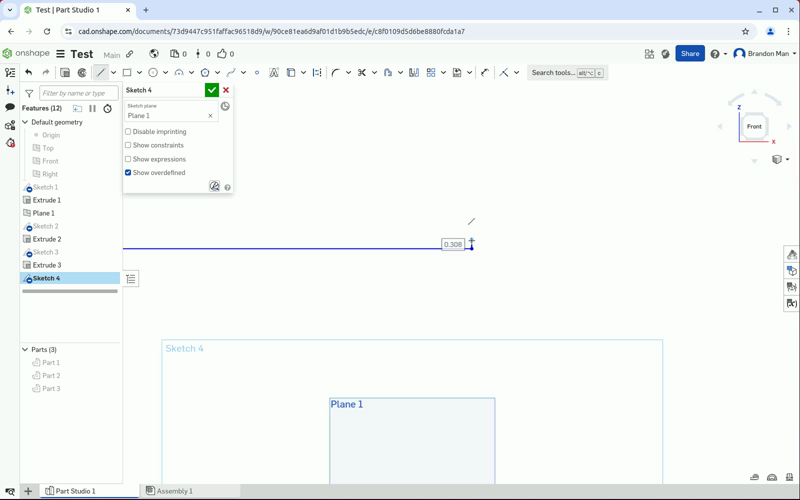
scroll(-6)
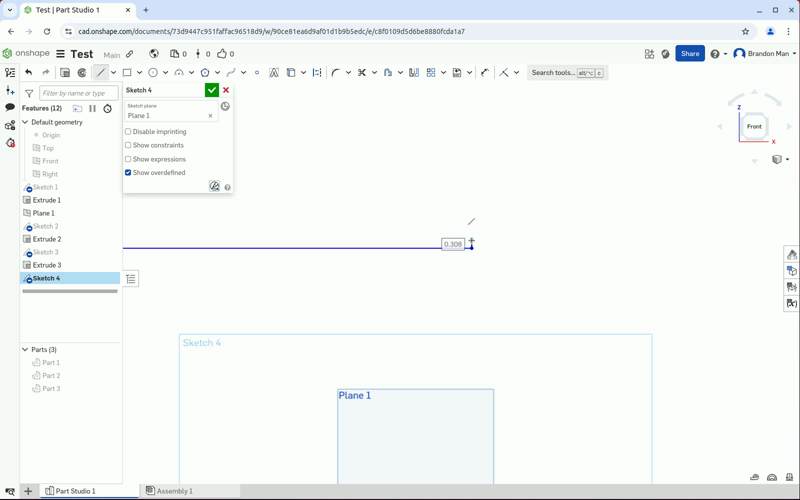
scroll(-6)
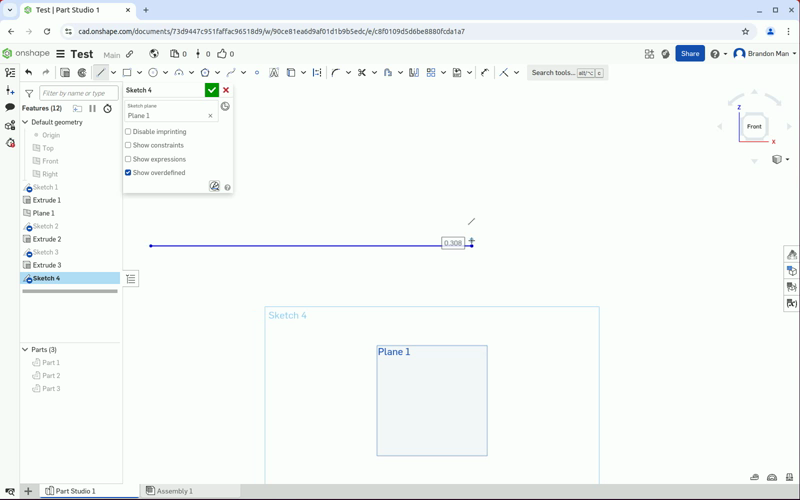
scroll(-6)
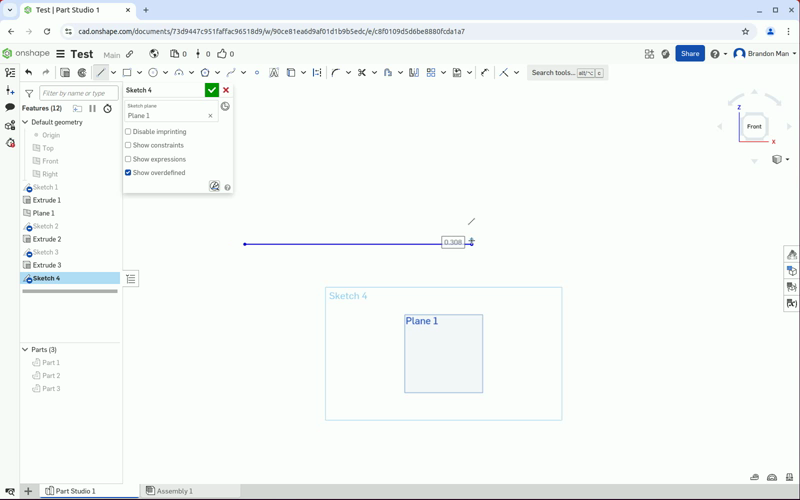
scroll(-6)
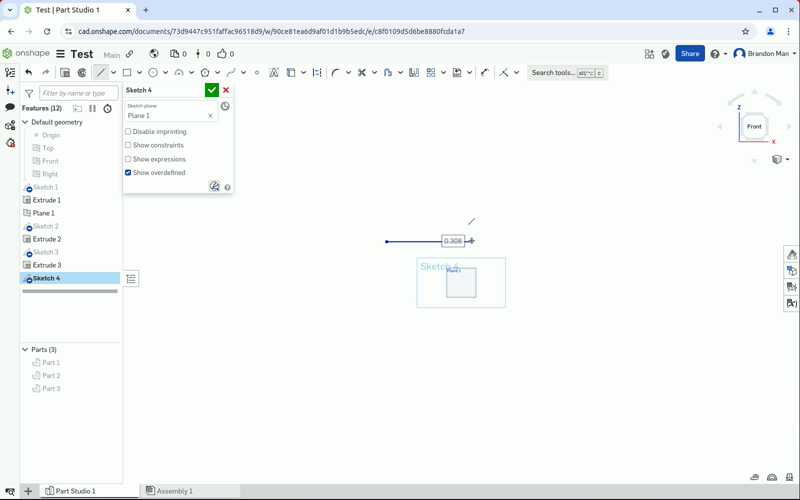
key_up(shift)
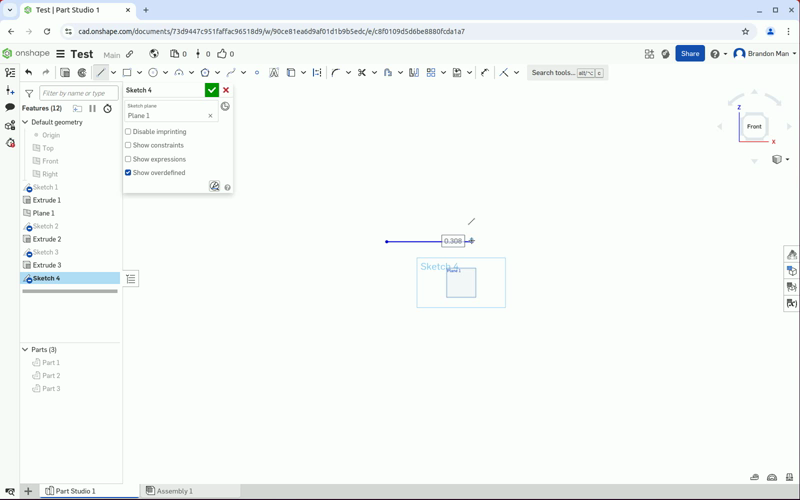
key_down(shift)
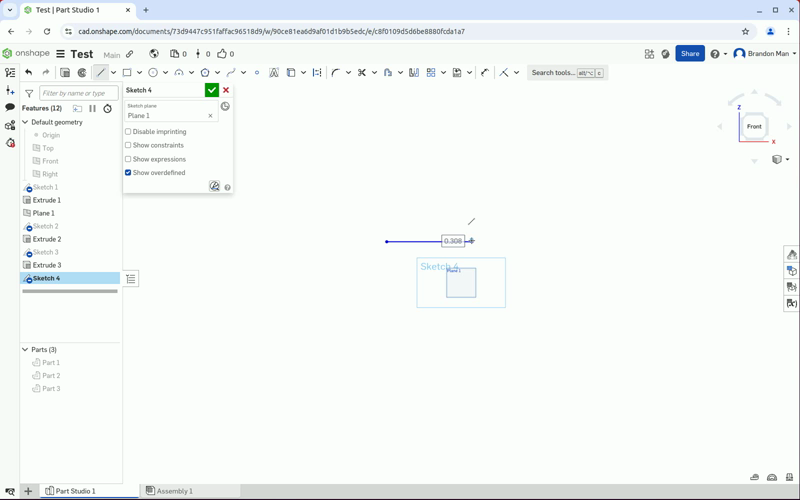
mouse_move(386, 240)
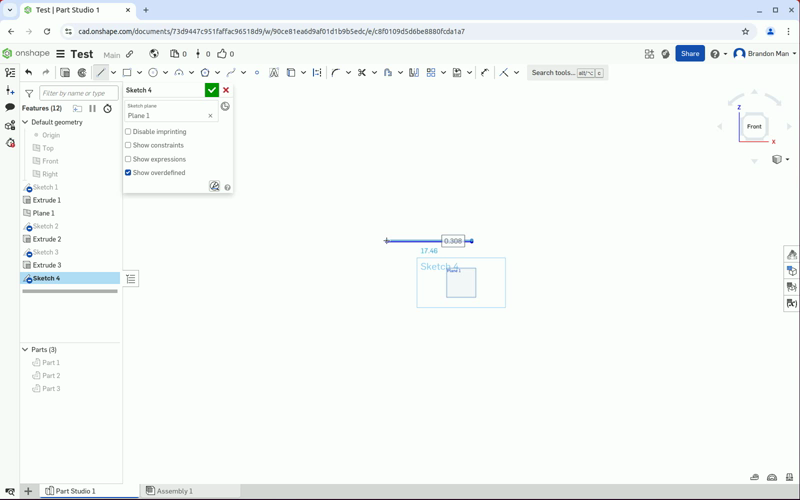
scroll(6)
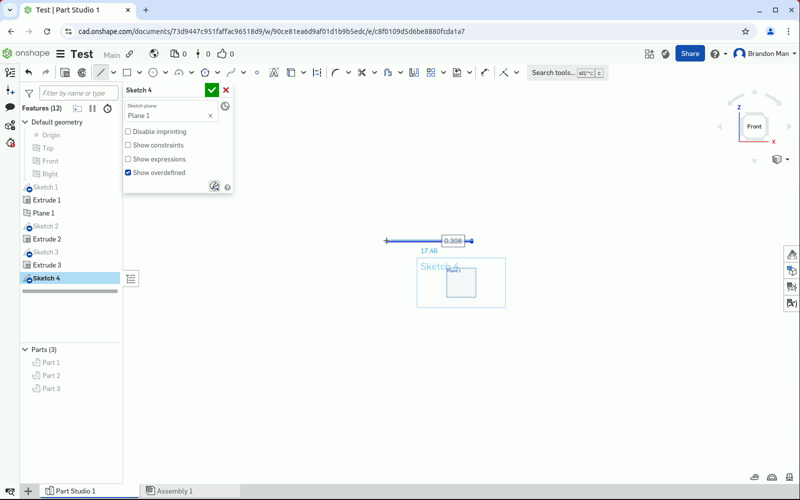
scroll(6)
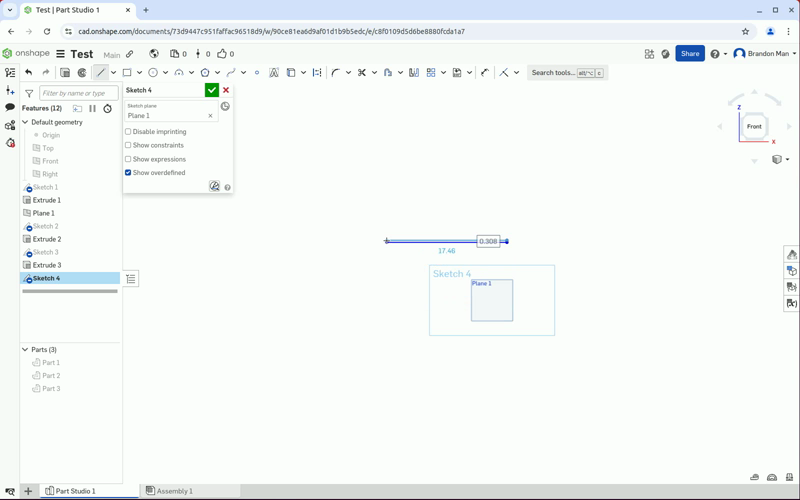
scroll(6)
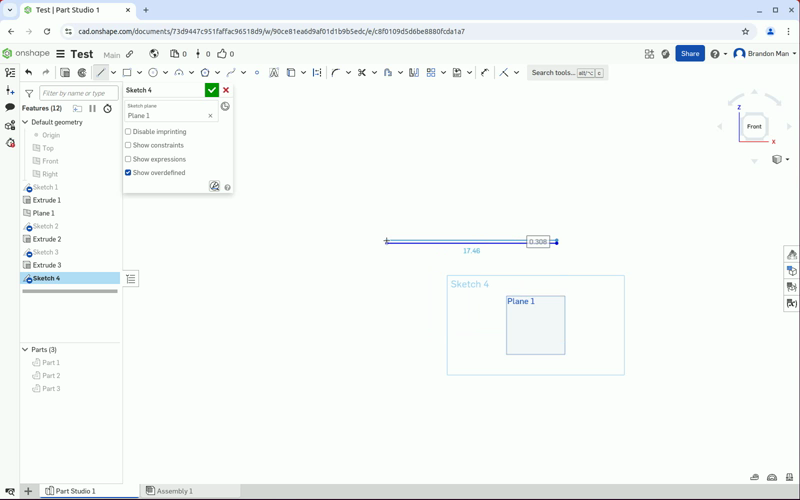
scroll(6)
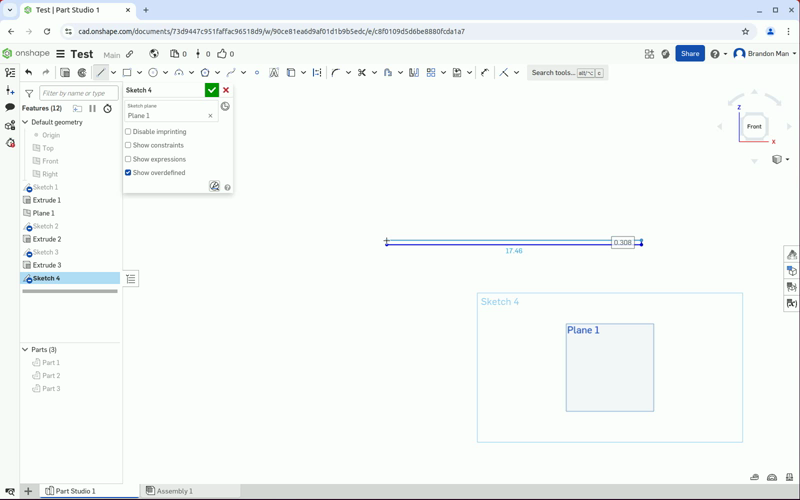
scroll(6)
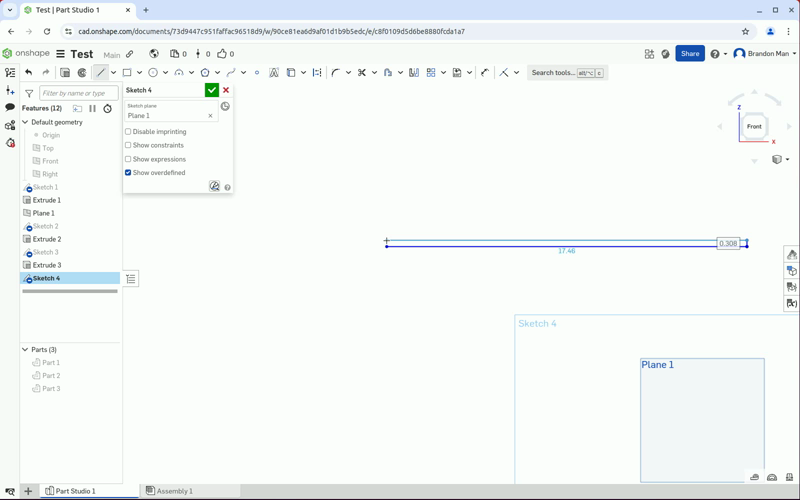
scroll(6)
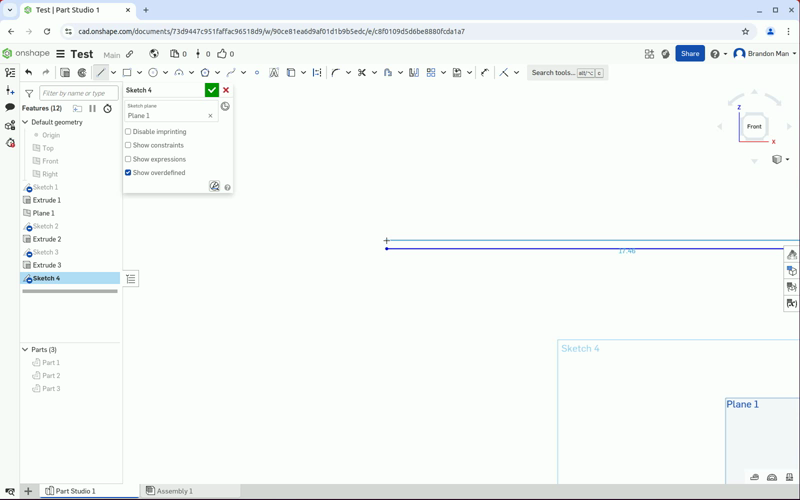
scroll(6)
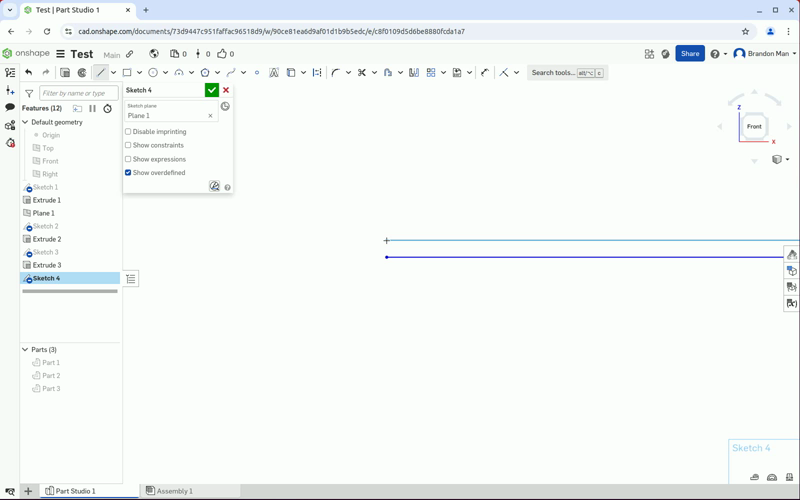
click(386, 240)
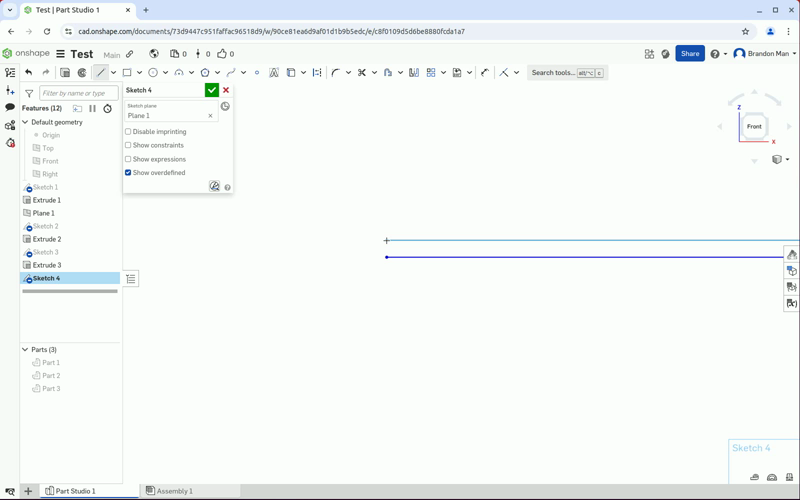
scroll(-6)
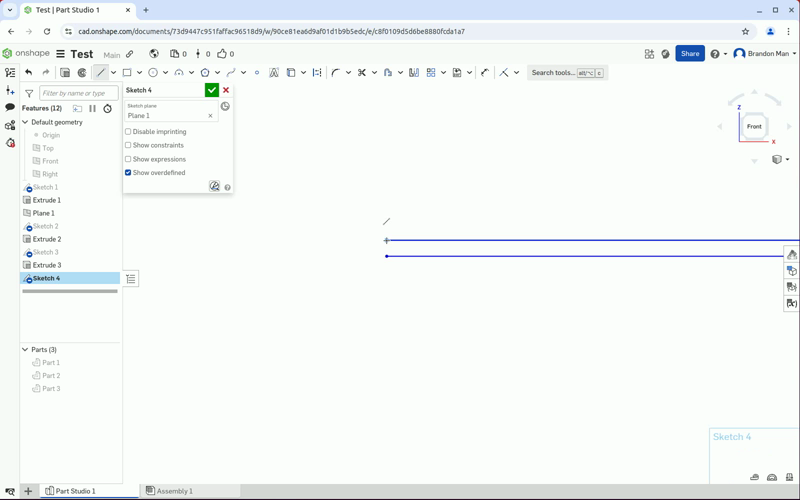
scroll(-6)
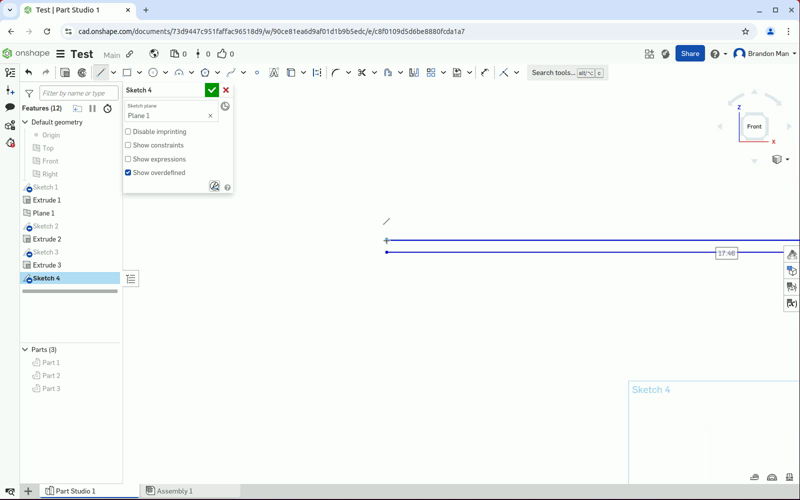
scroll(-6)
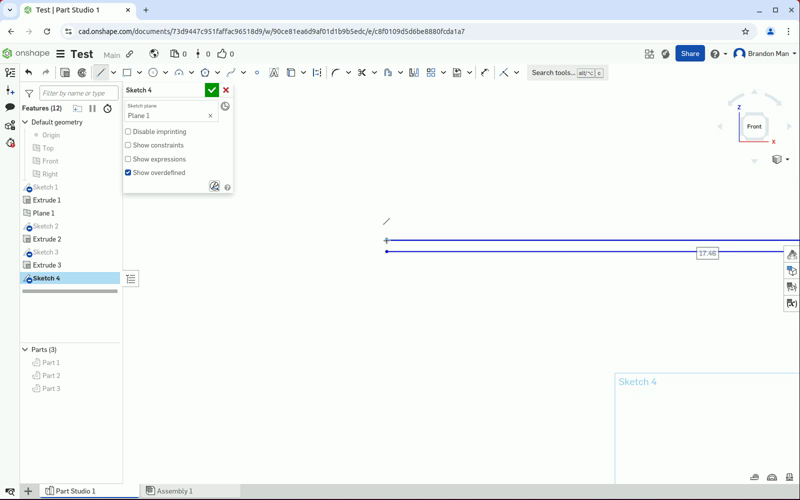
scroll(-6)
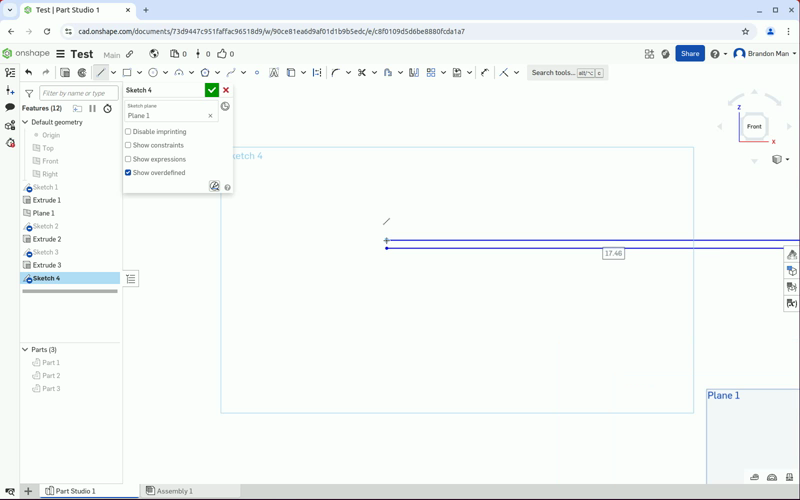
scroll(-6)
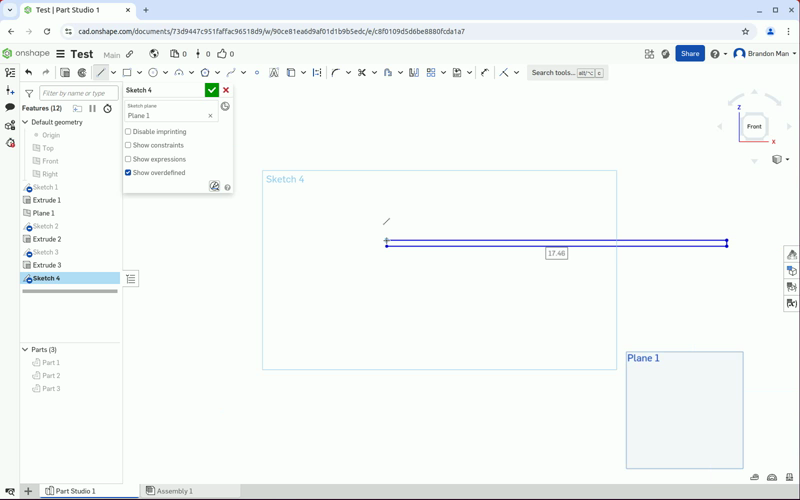
scroll(-6)
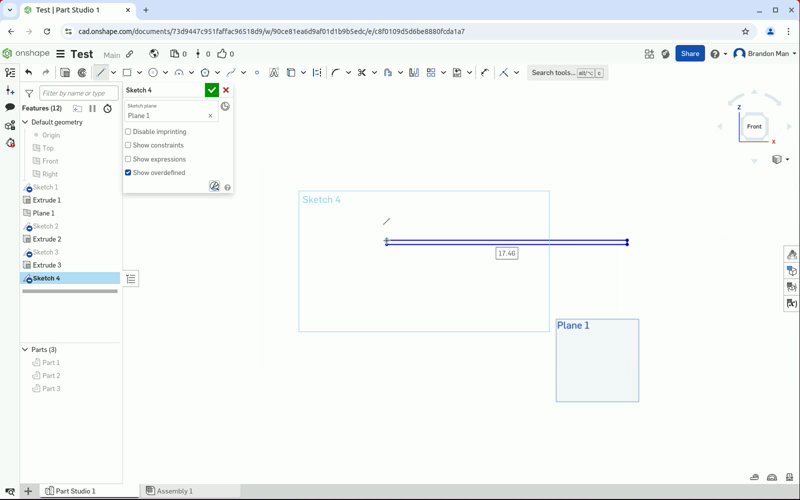
scroll(-6)
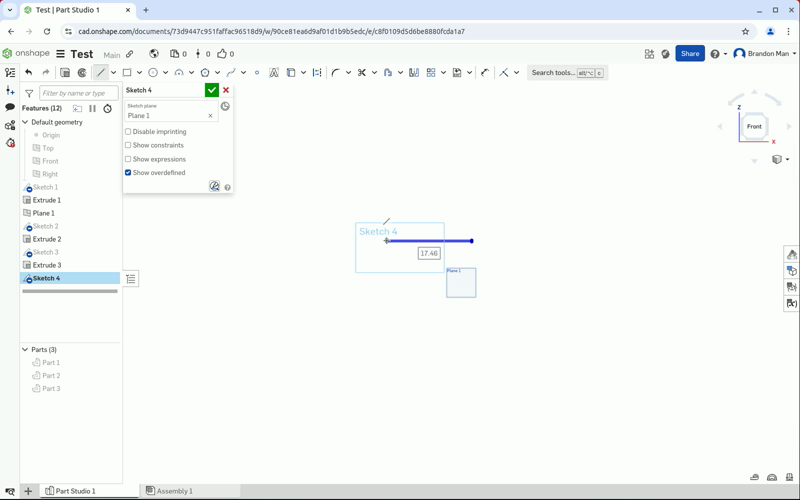
key_up(shift)
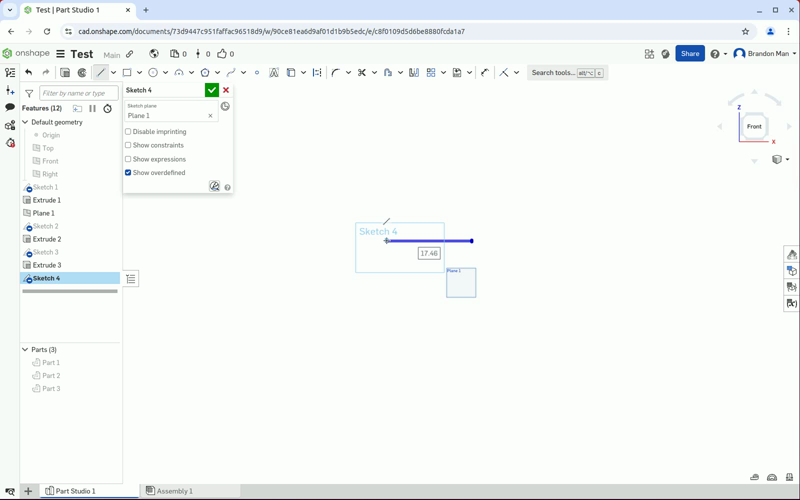
mouse_move(417, 240)
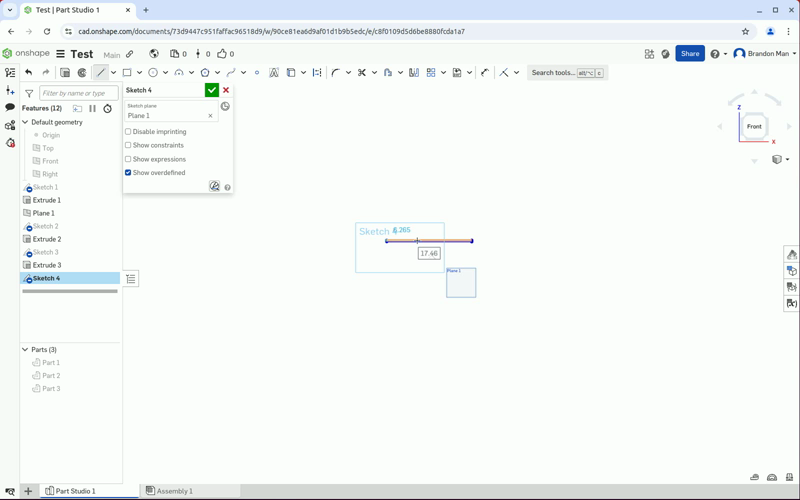
key_down(shift)
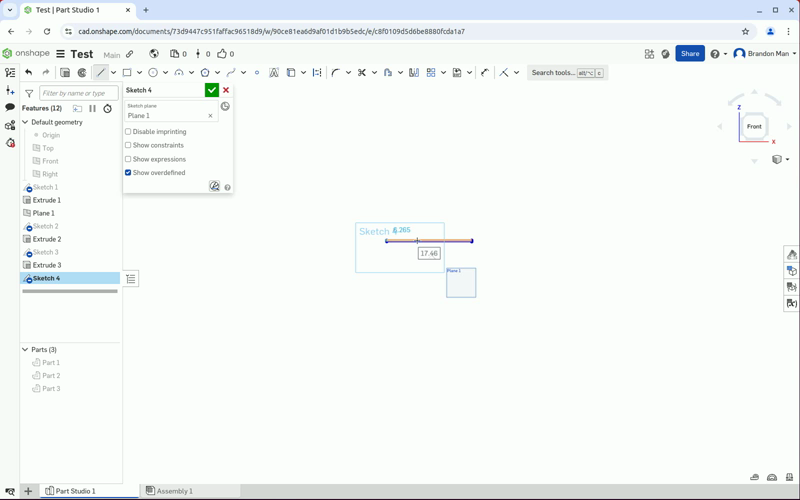
mouse_move(386, 241)
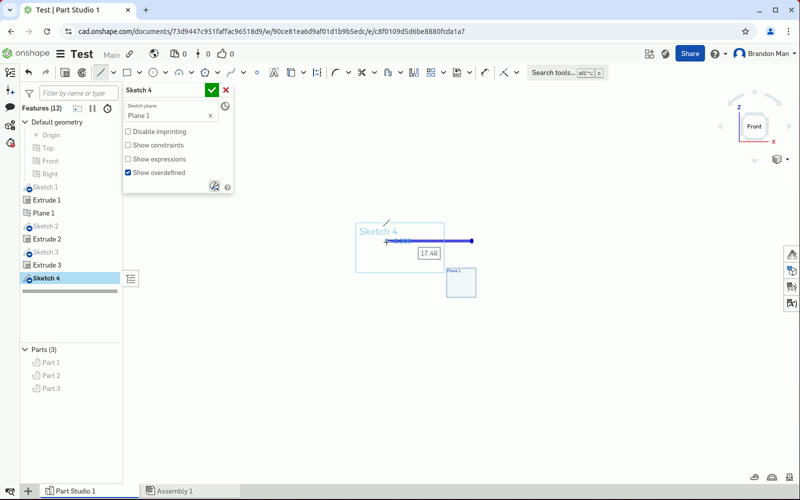
scroll(6)
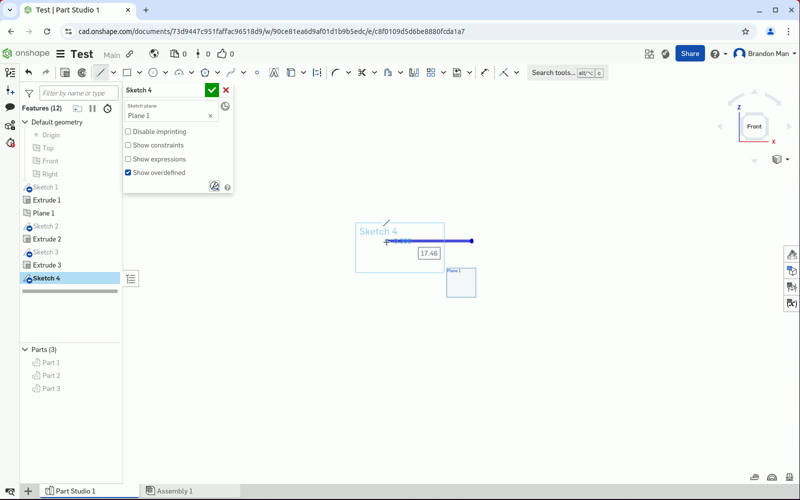
scroll(6)
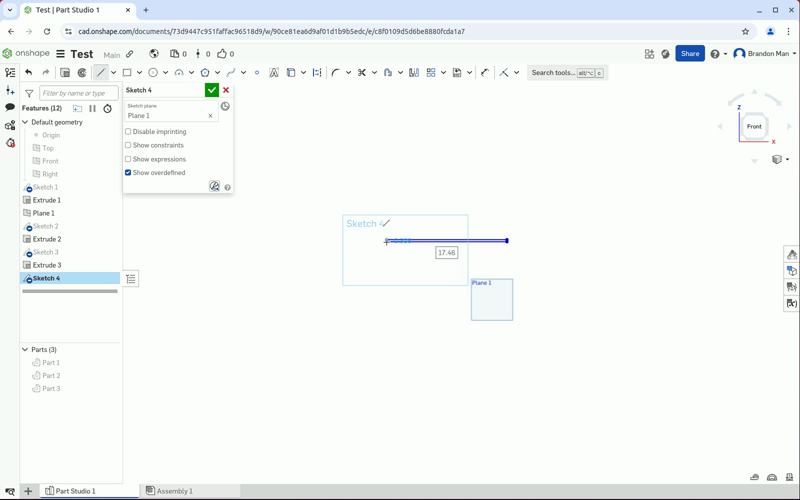
scroll(6)
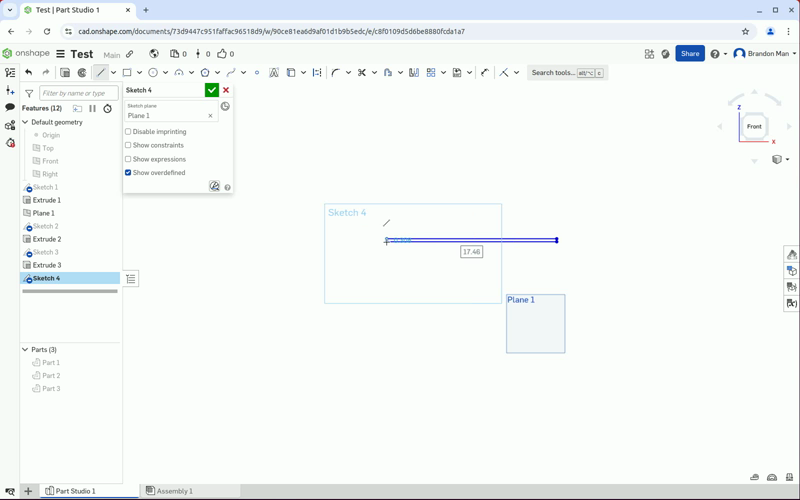
scroll(6)
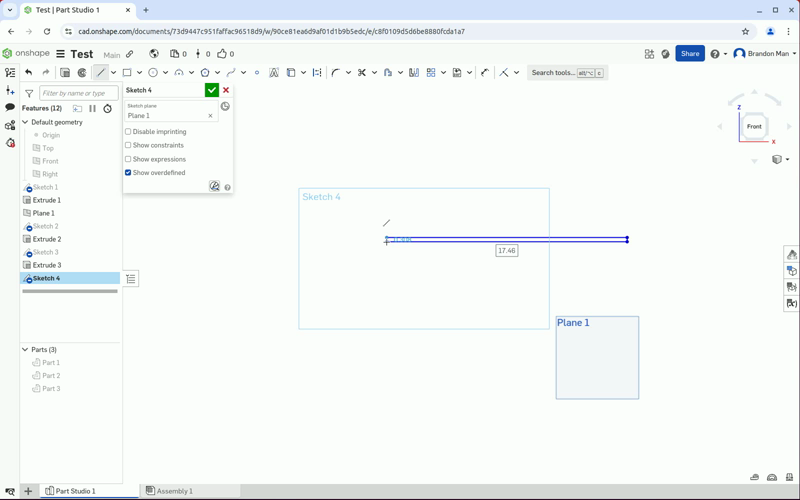
scroll(6)
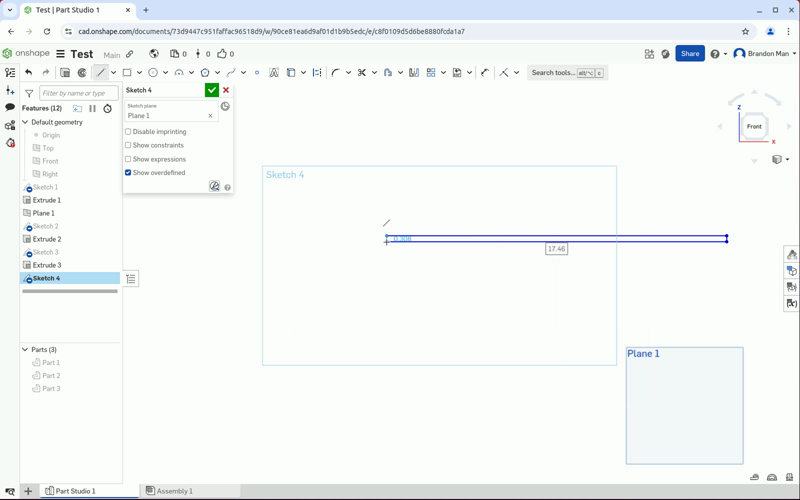
scroll(6)
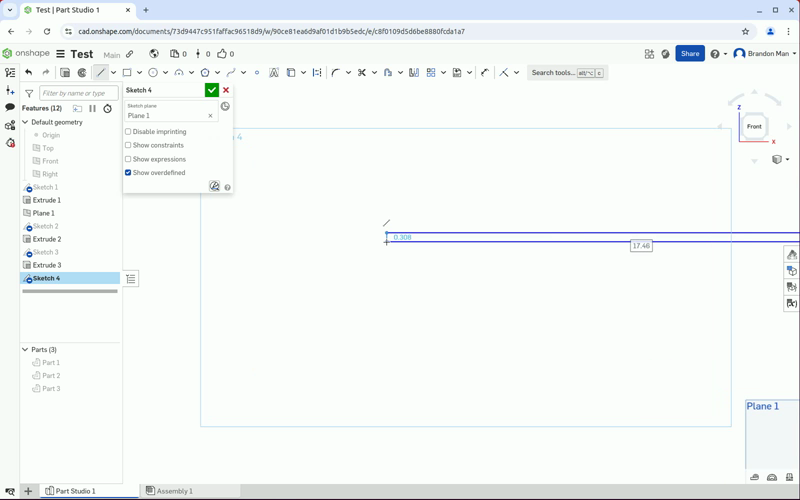
scroll(6)
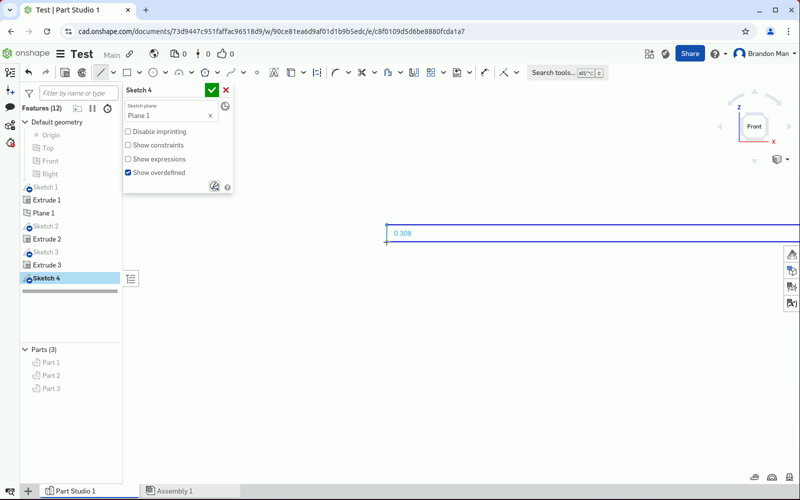
key_up(shift)
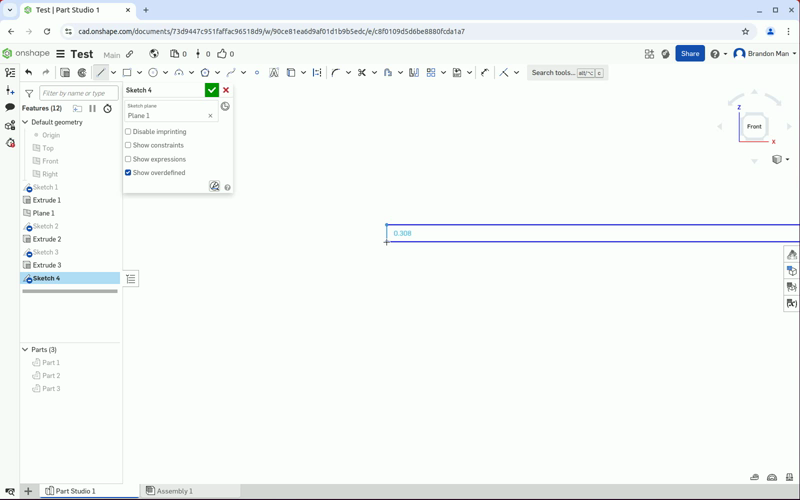
click(386, 241)
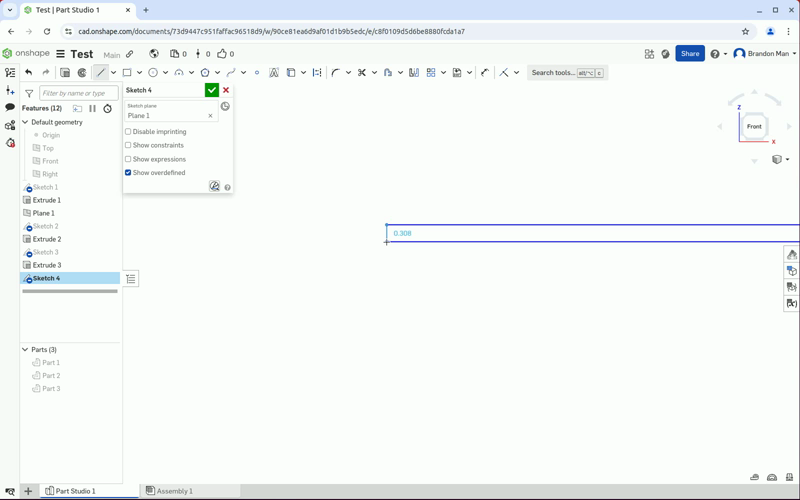
scroll(-6)
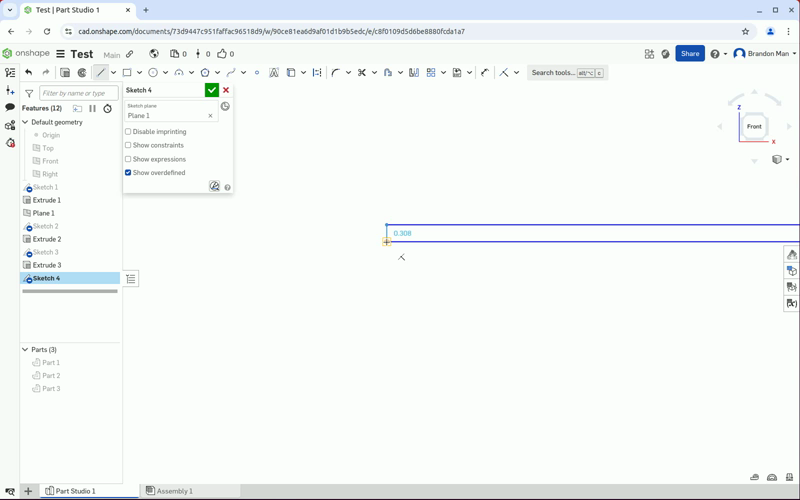
scroll(-6)
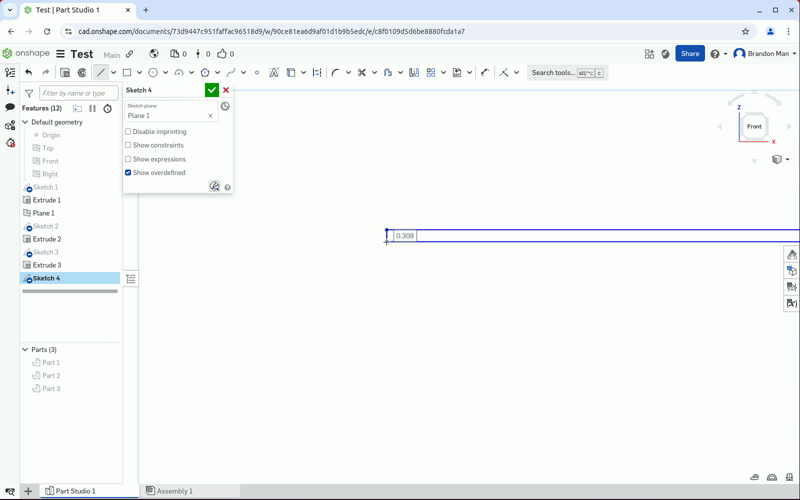
scroll(-6)
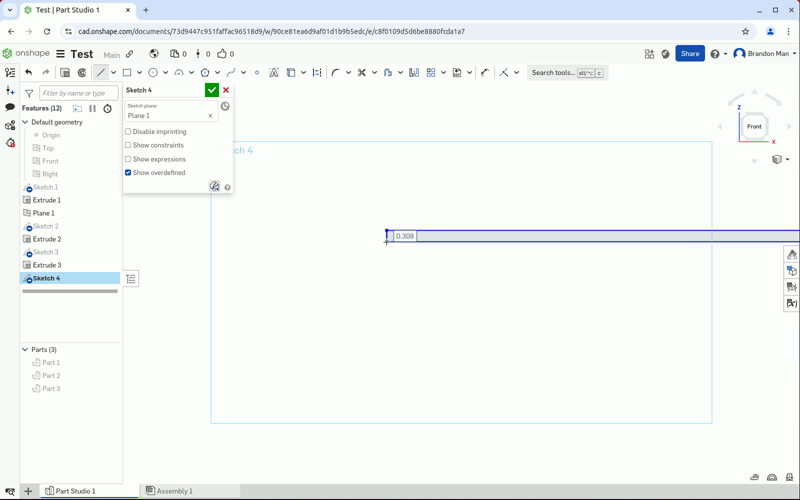
scroll(-6)
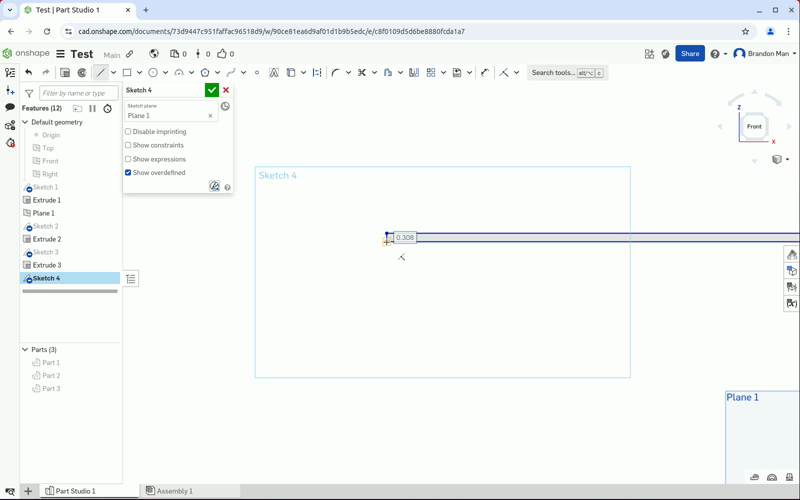
scroll(-6)
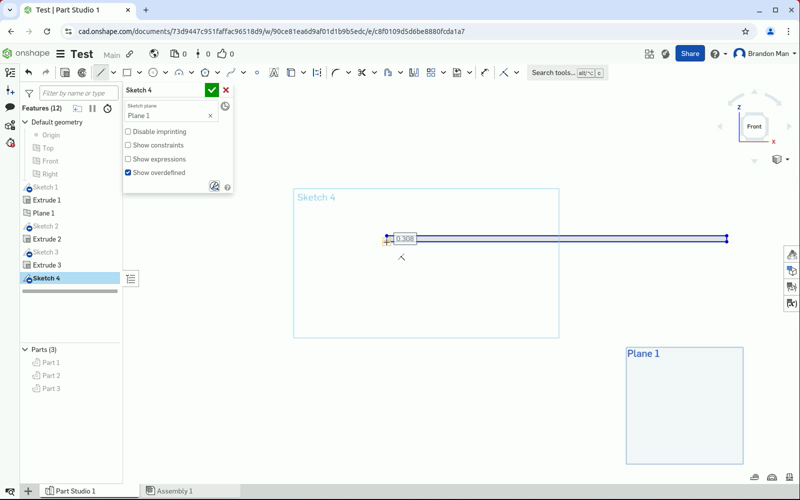
scroll(-6)
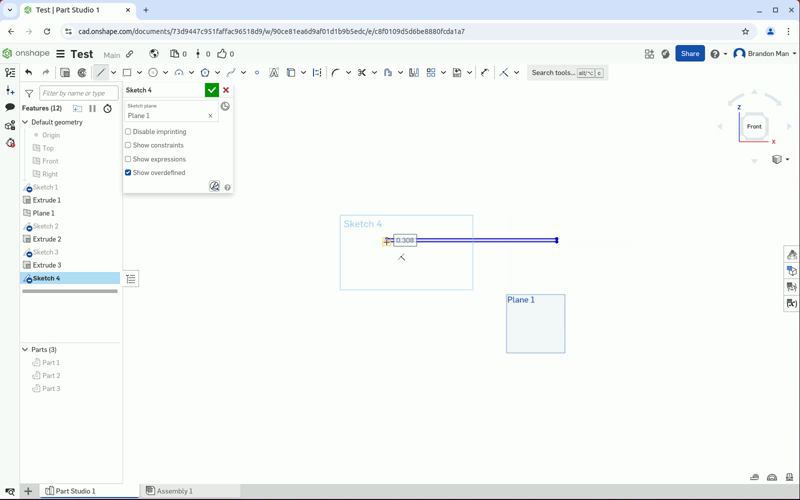
scroll(-6)
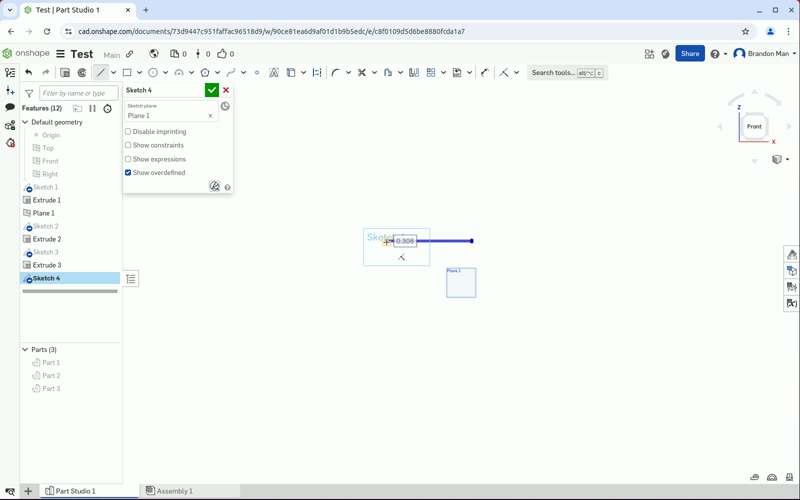
key(esc)
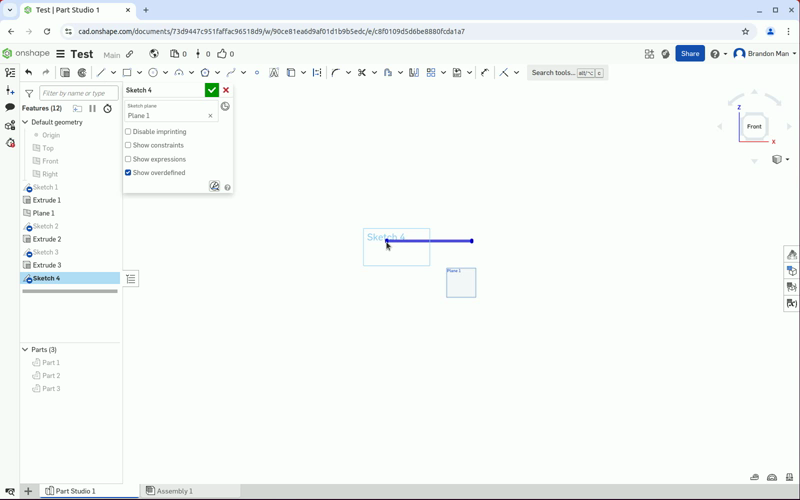
mouse_move(408, 241)
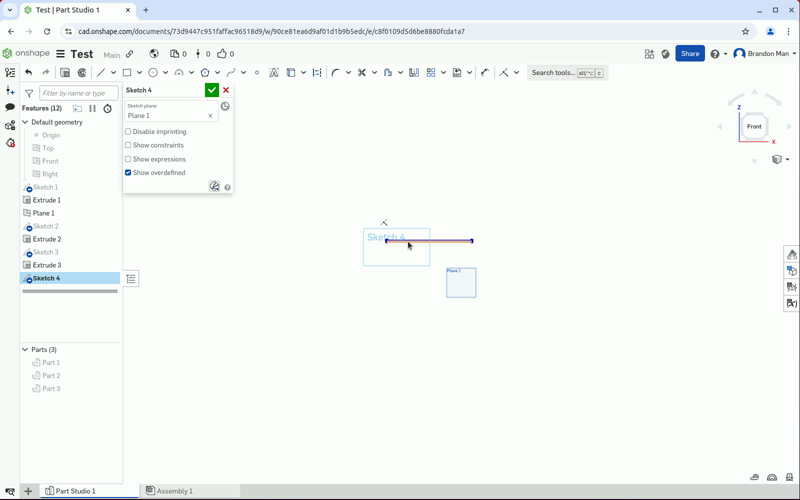
scroll(6)
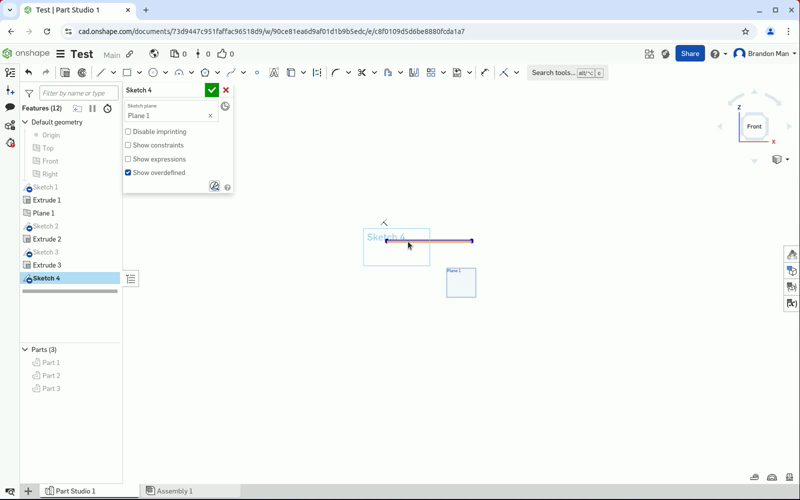
scroll(6)
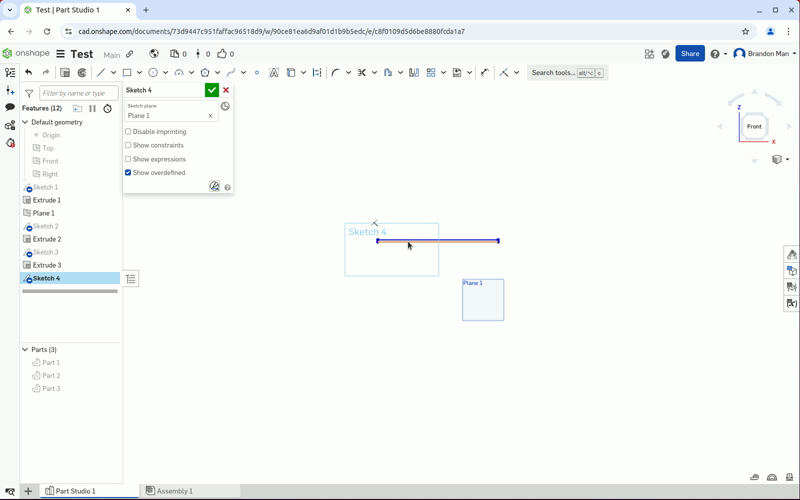
scroll(6)
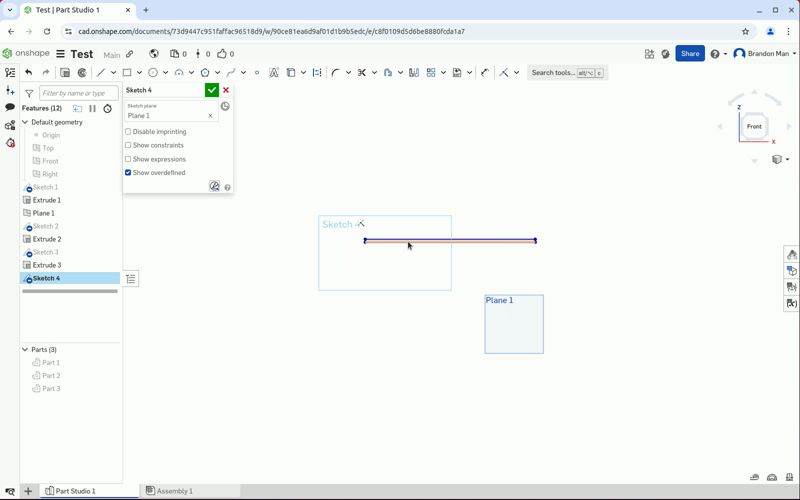
scroll(6)
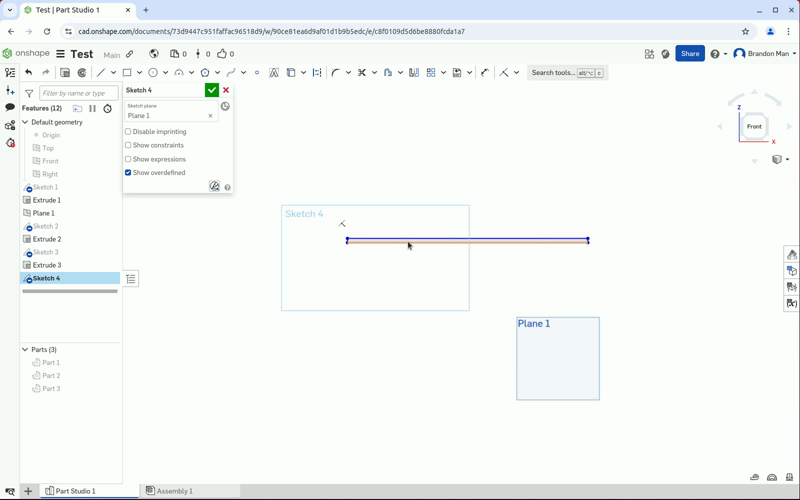
scroll(6)
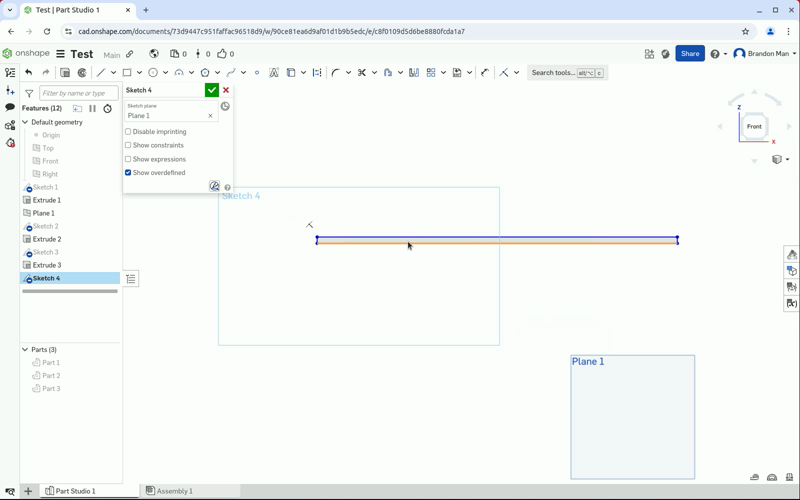
scroll(6)
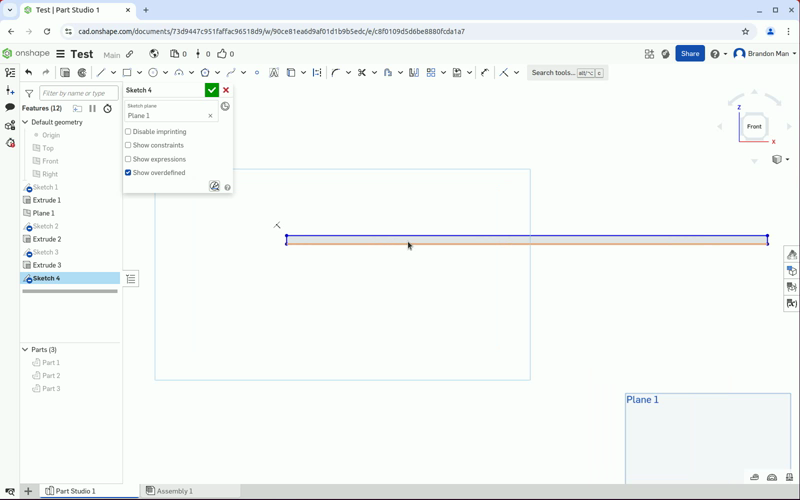
scroll(6)
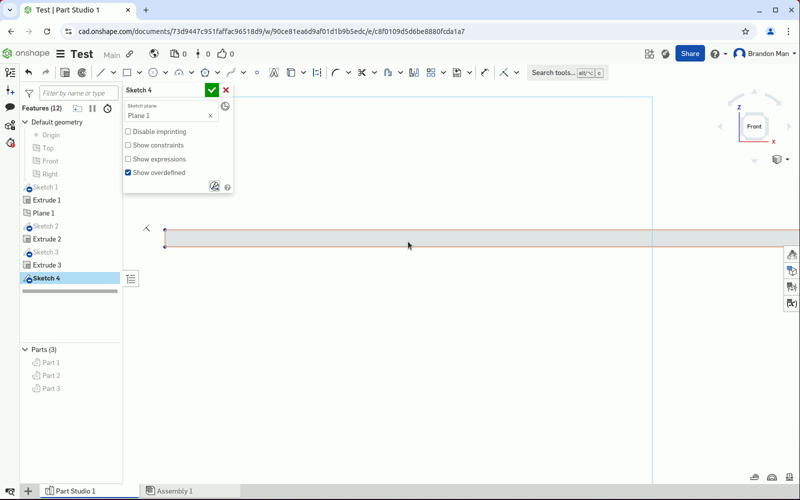
click(408, 241)
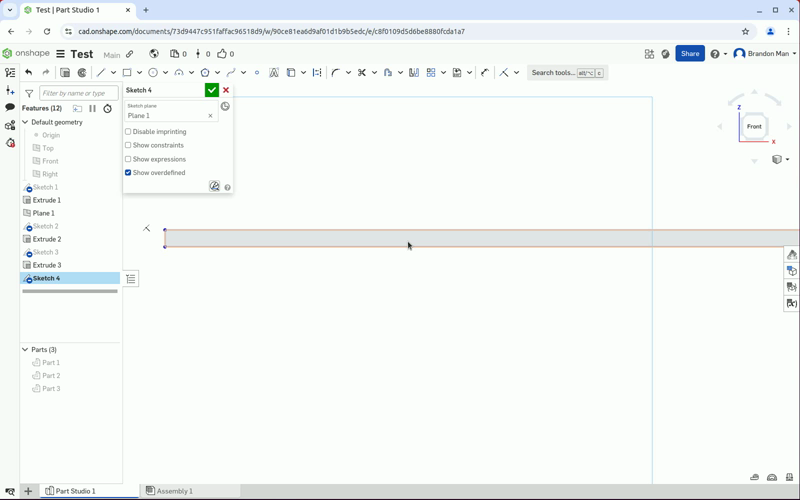
scroll(-6)
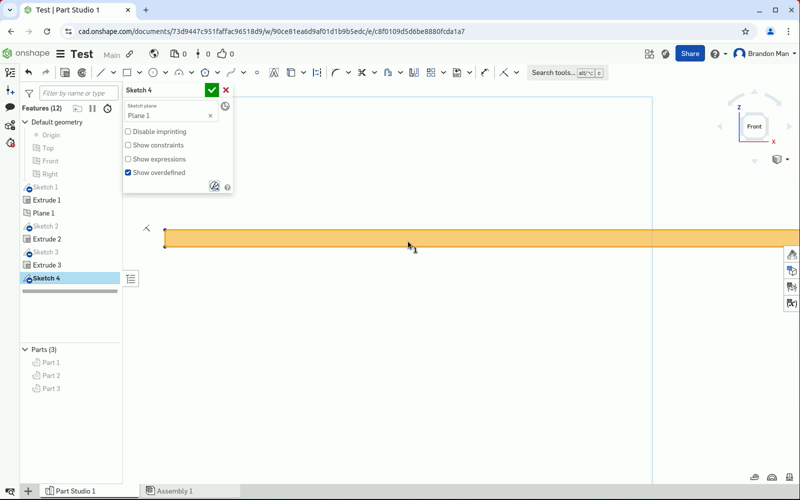
scroll(-6)
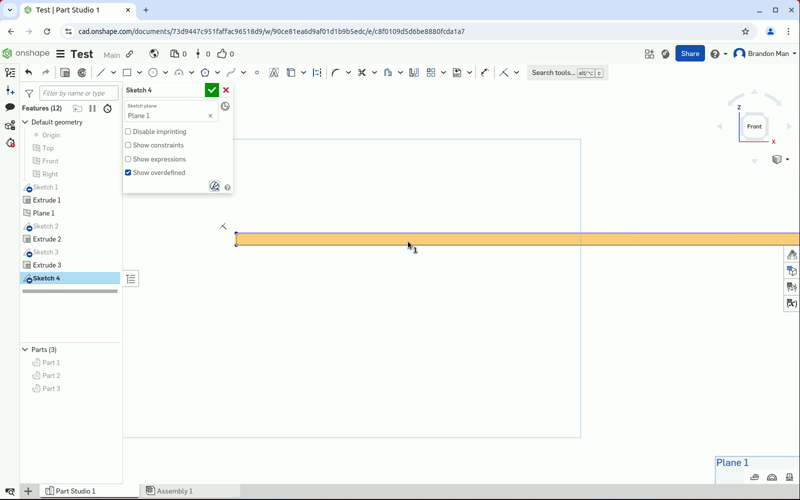
scroll(-6)
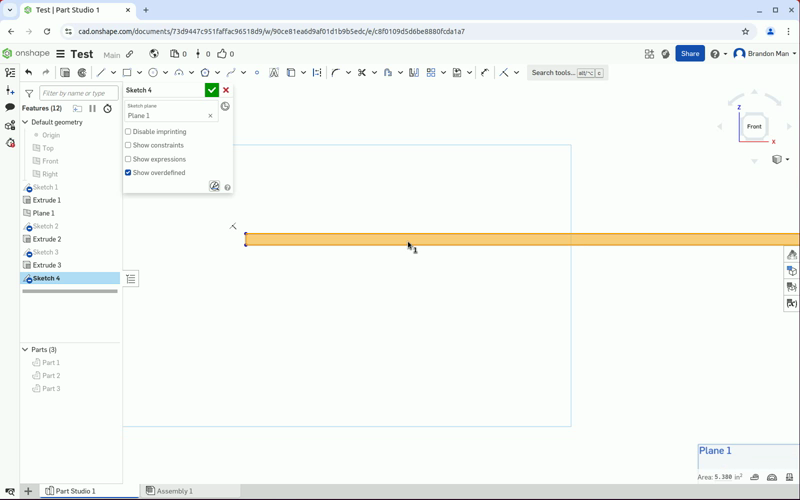
scroll(-6)
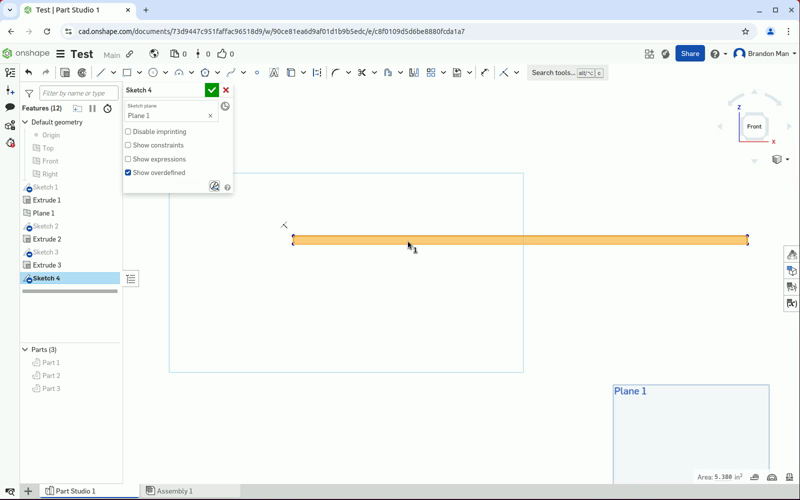
scroll(-6)
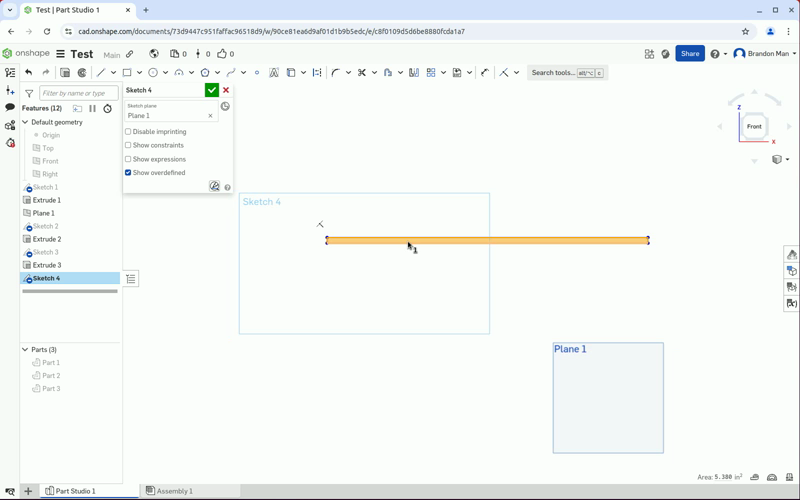
scroll(-6)
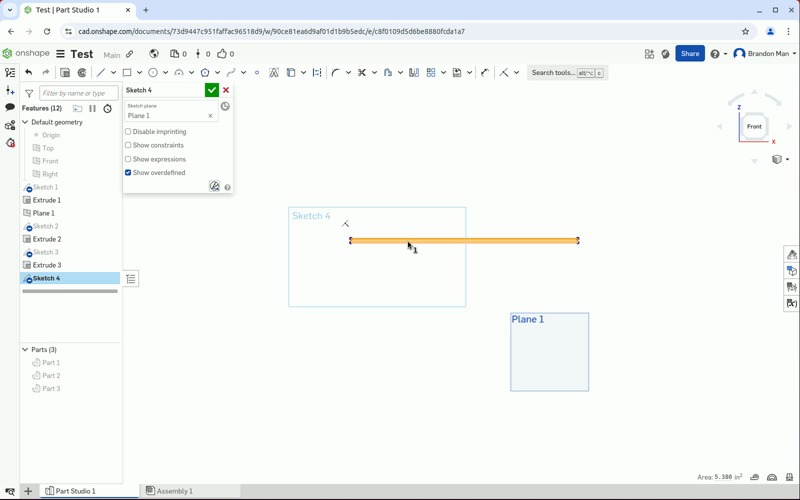
scroll(-6)
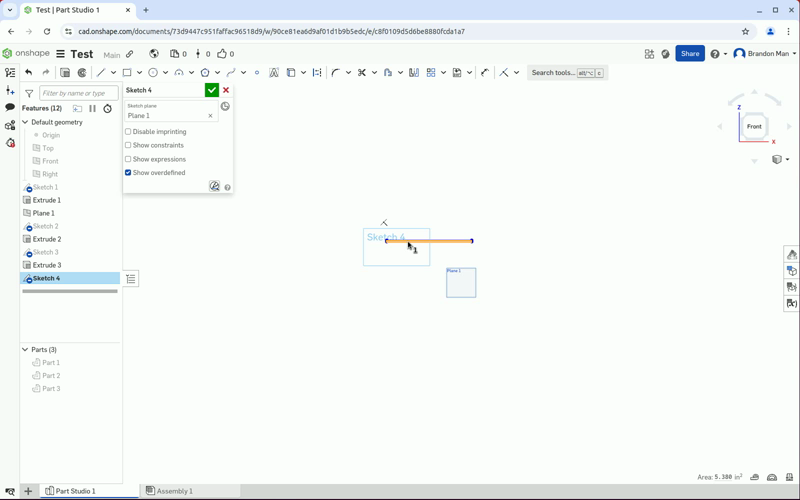
mouse_move(73, 352)
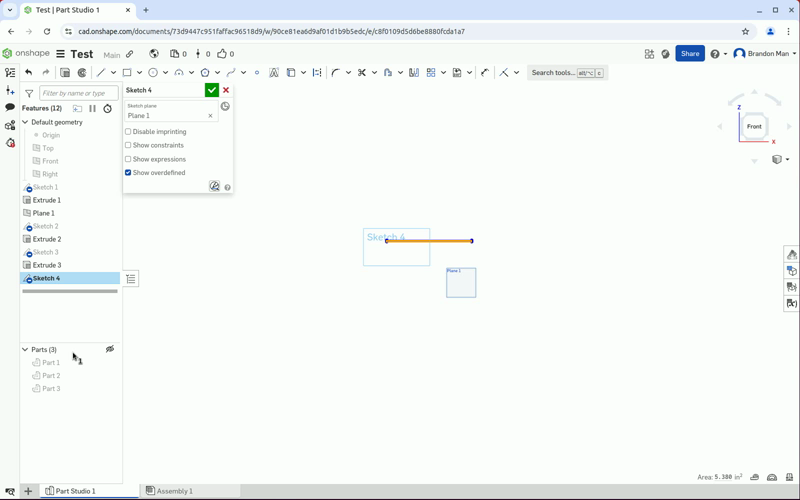
key(shift+y)
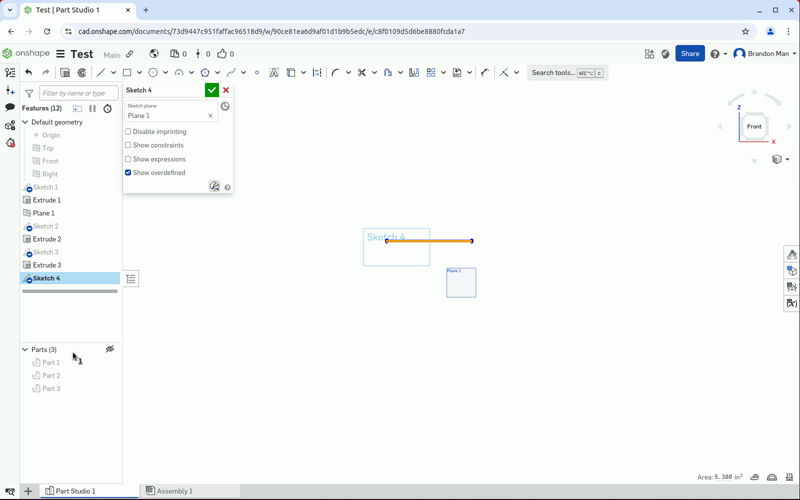
key(shift+e)
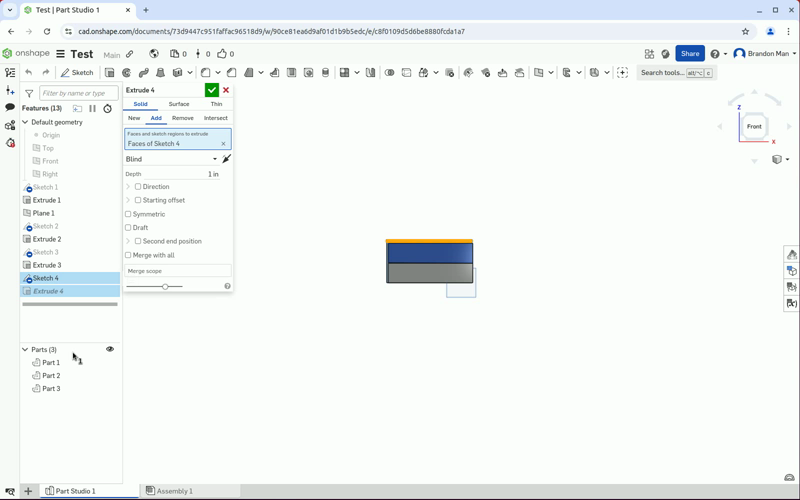
mouse_move(143, 106)
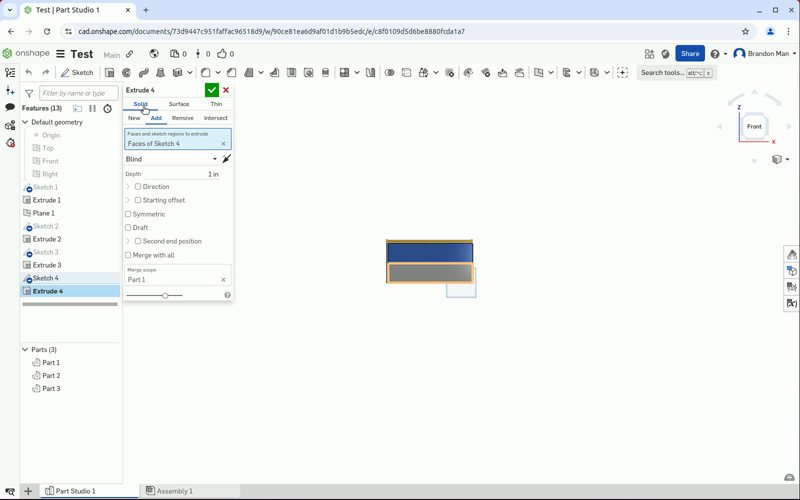
click(143, 106)
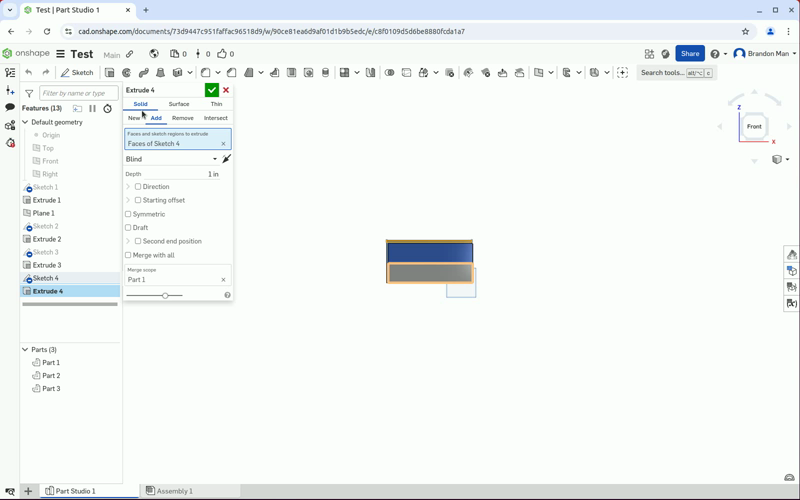
mouse_move(137, 120)
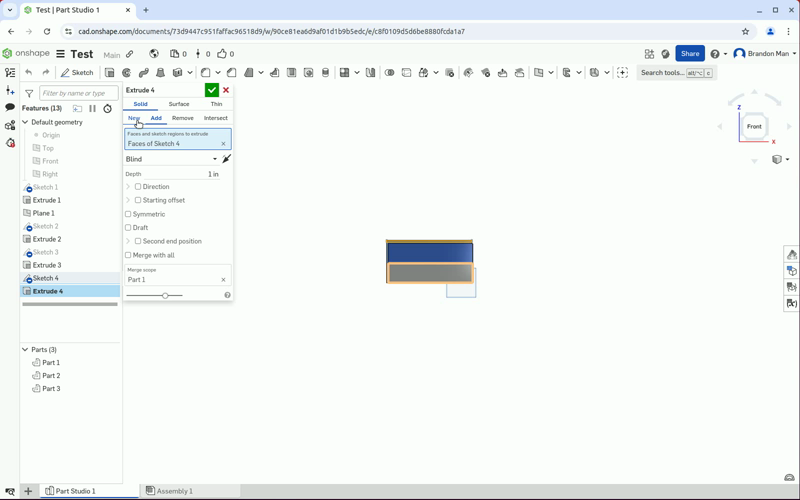
click(137, 120)
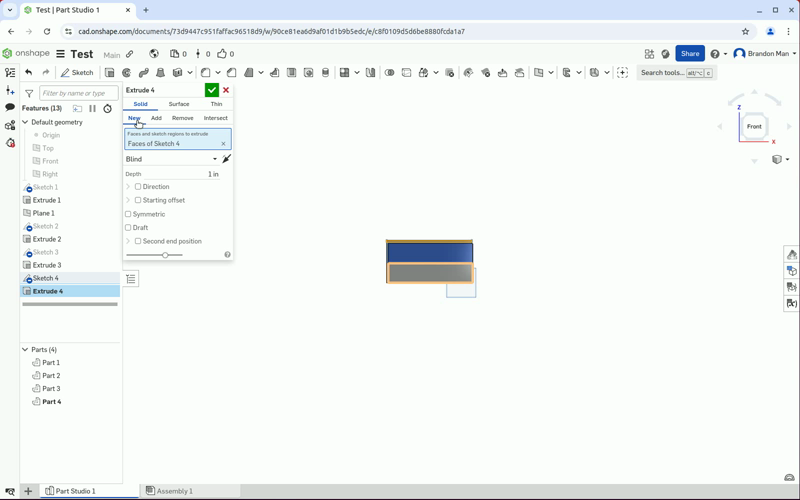
key(tab, 4)
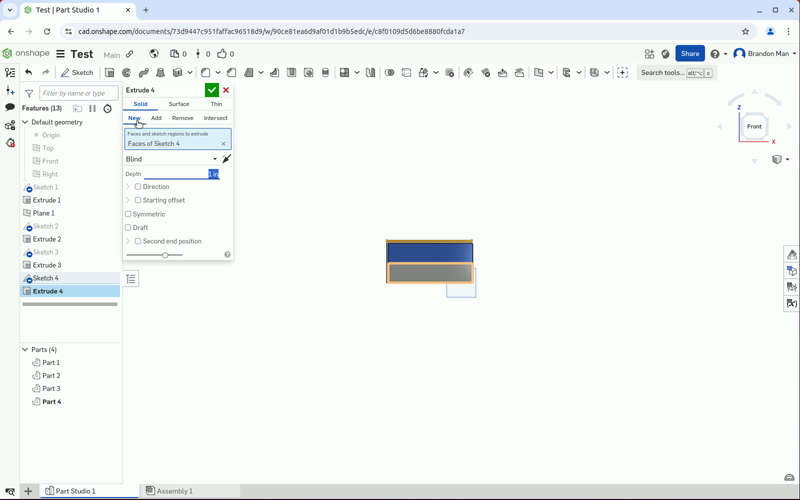
text(0.241)
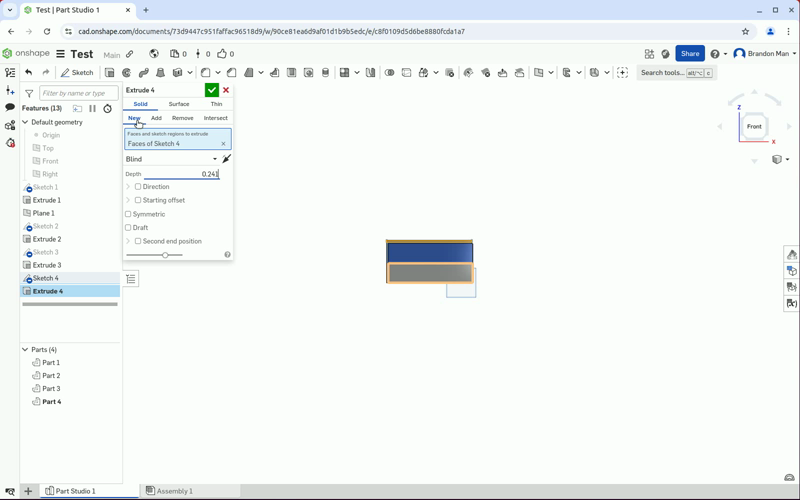
key(enter)
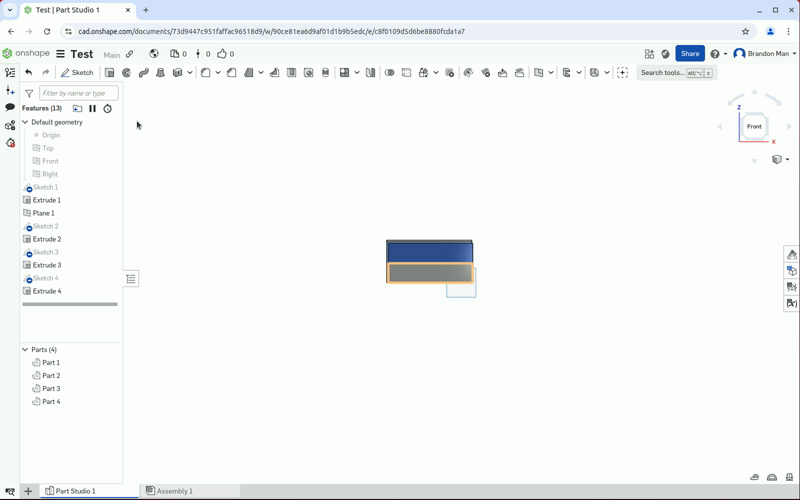
key(shift+h)
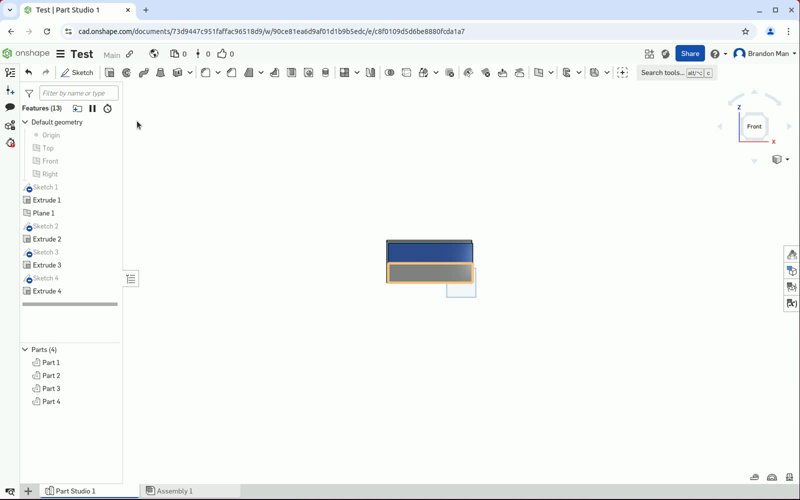
key(shift+h)
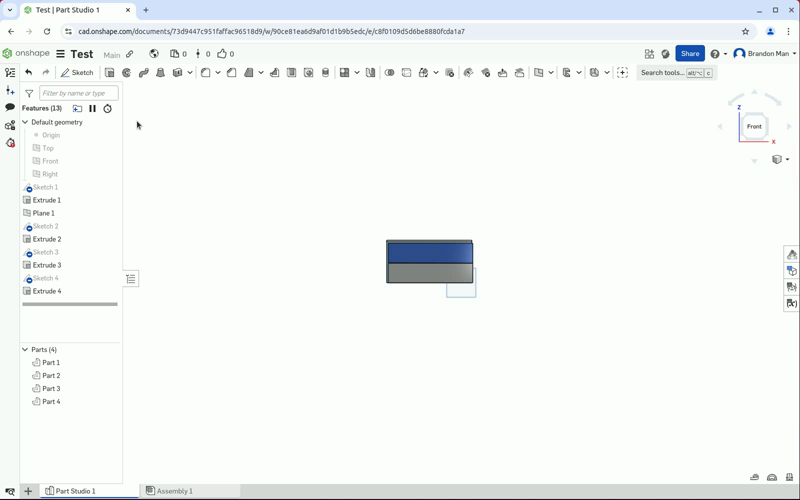
mouse_move(73, 189)
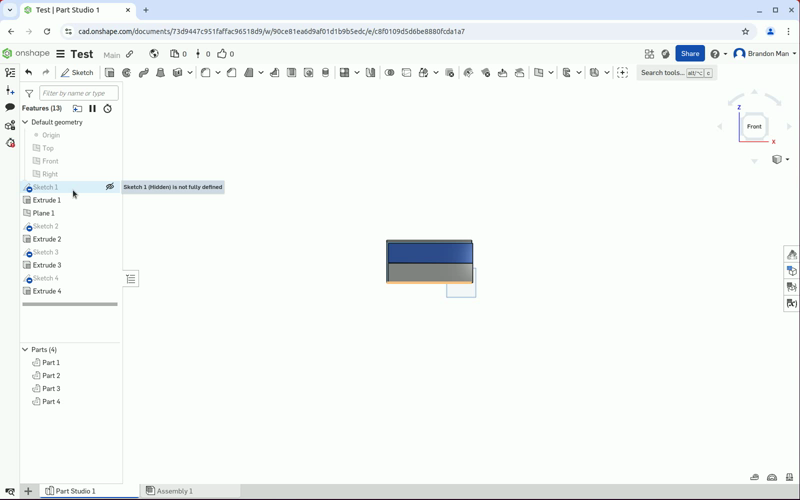
click(73, 189)
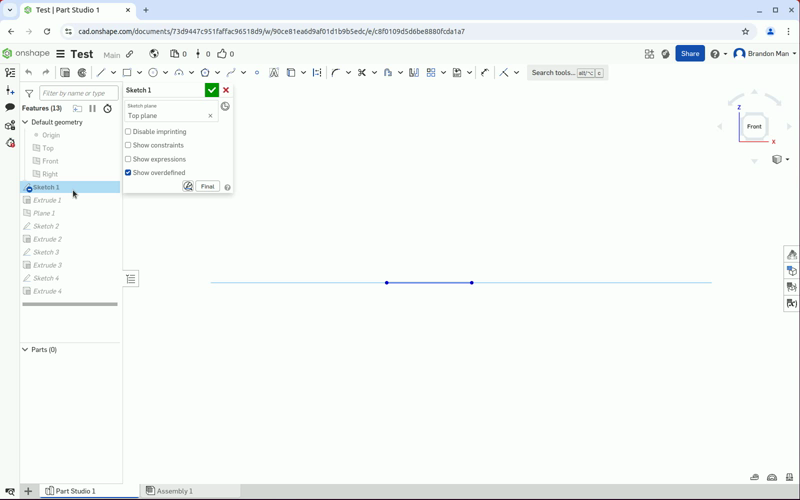
mouse_move(229, 92)
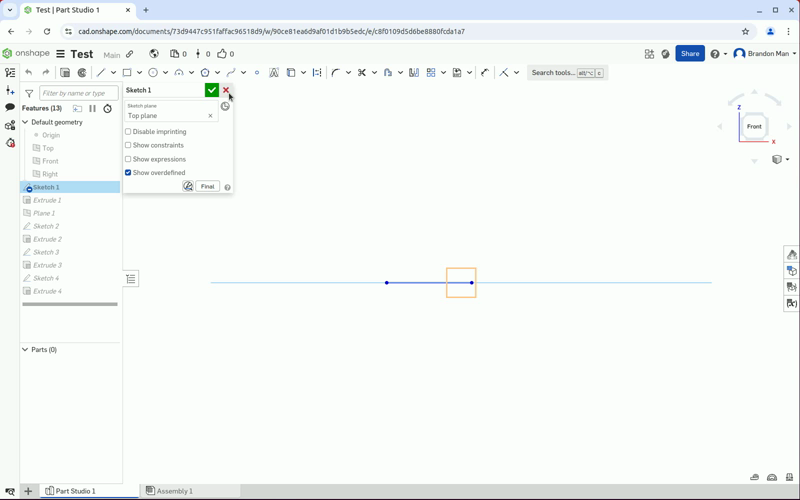
click(229, 92)
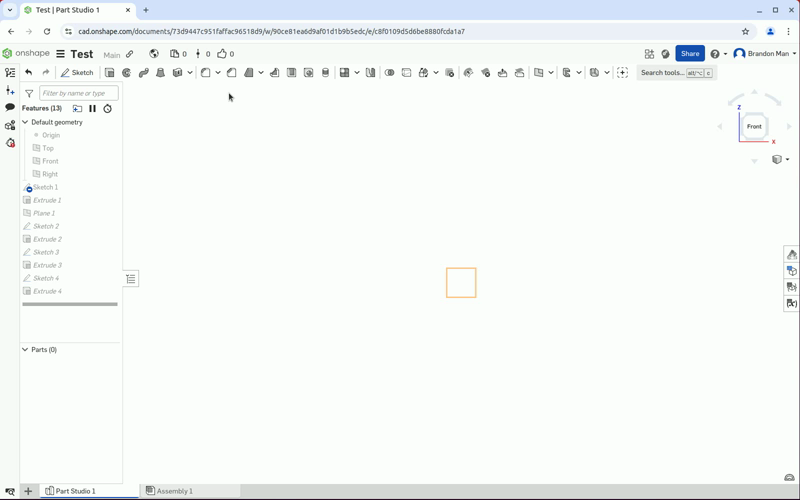
mouse_move(73, 352)
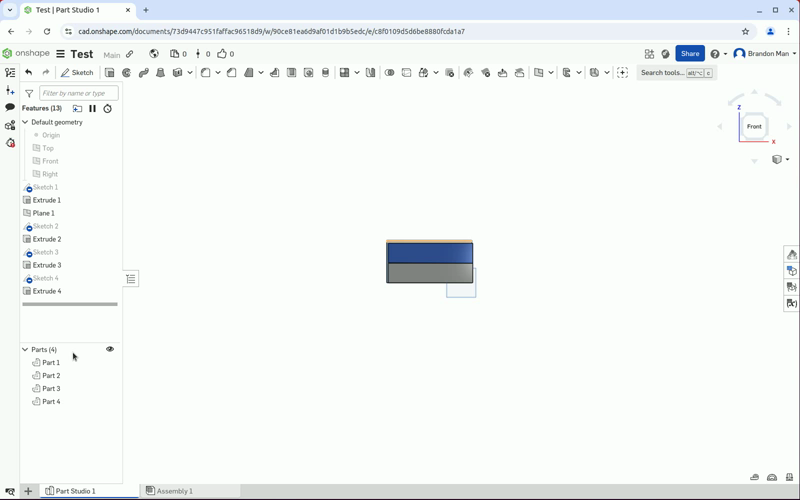
key(y)
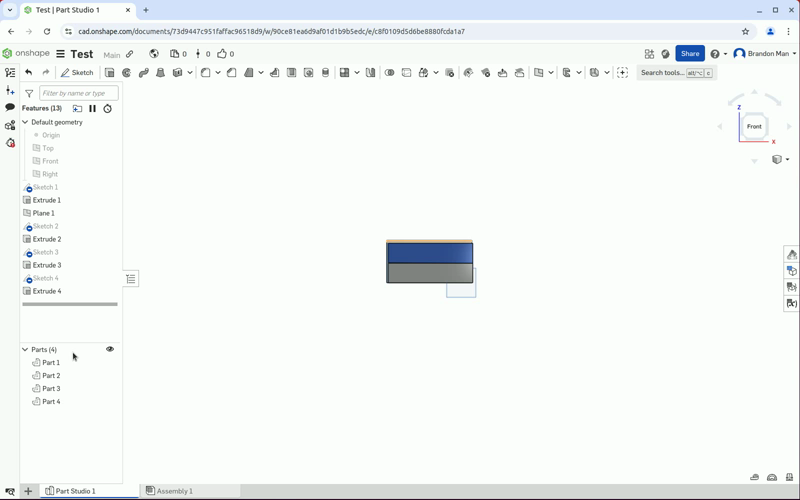
key(shift+p)
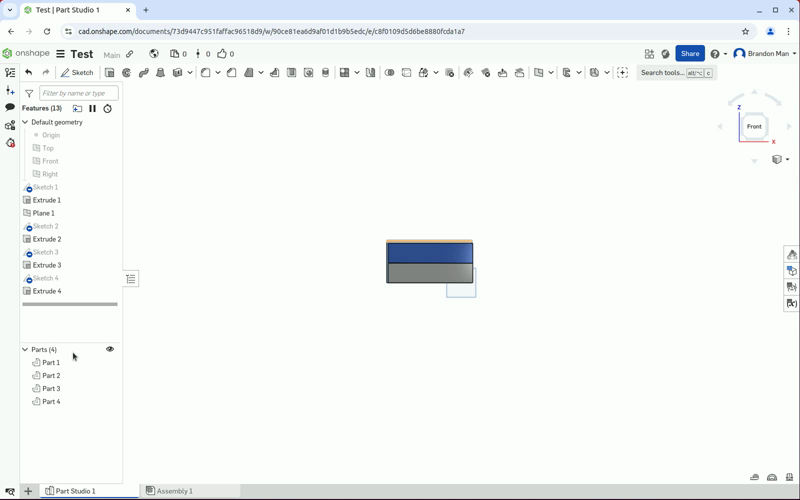
key(space)
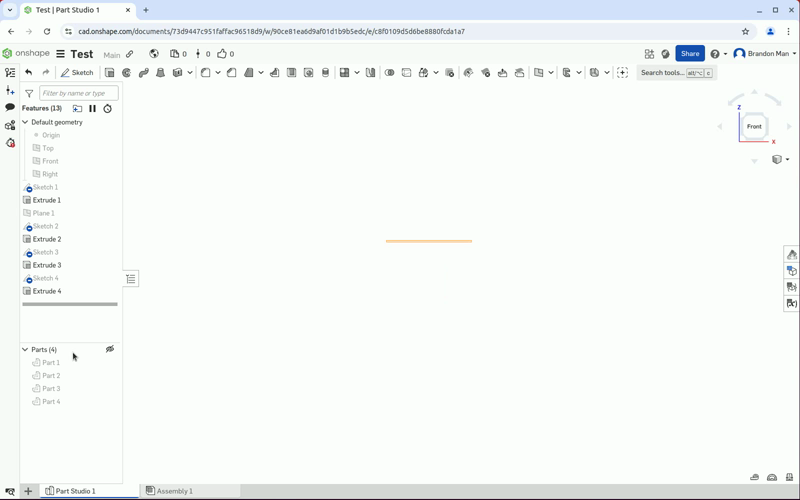
key_down(shift)
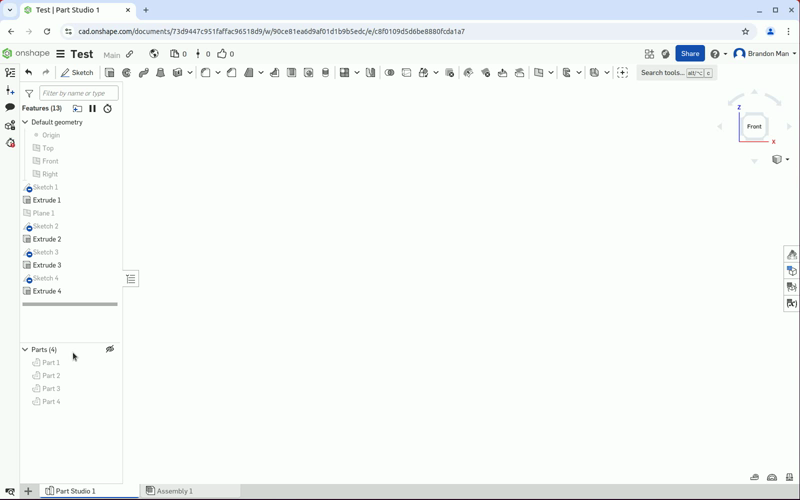
key(down)
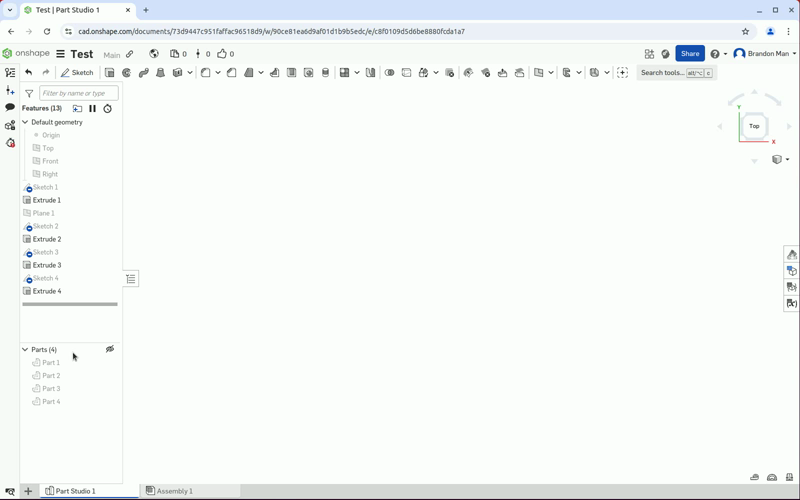
key_up(shift)
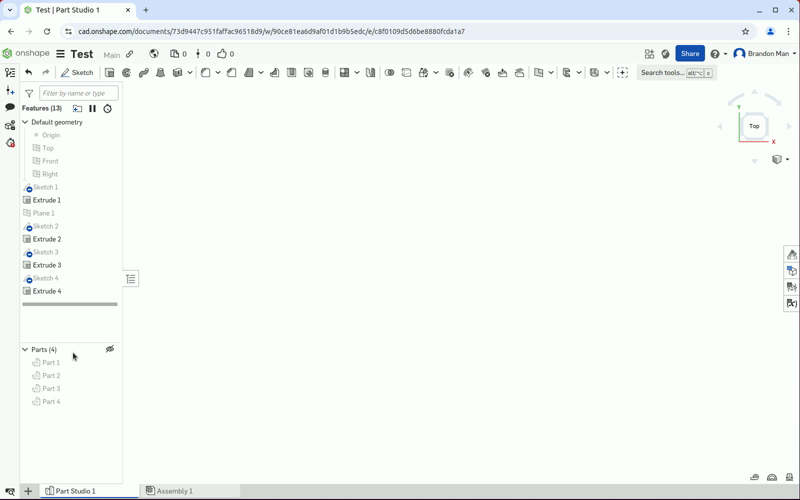
mouse_move(73, 352)
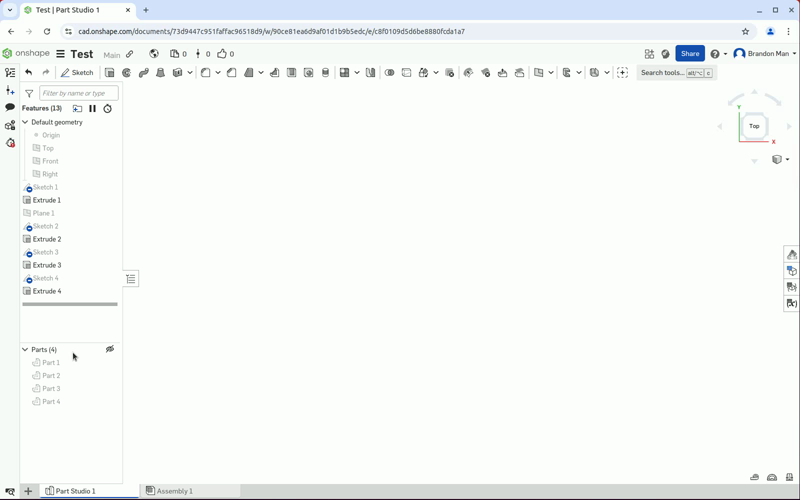
key(shift+y)
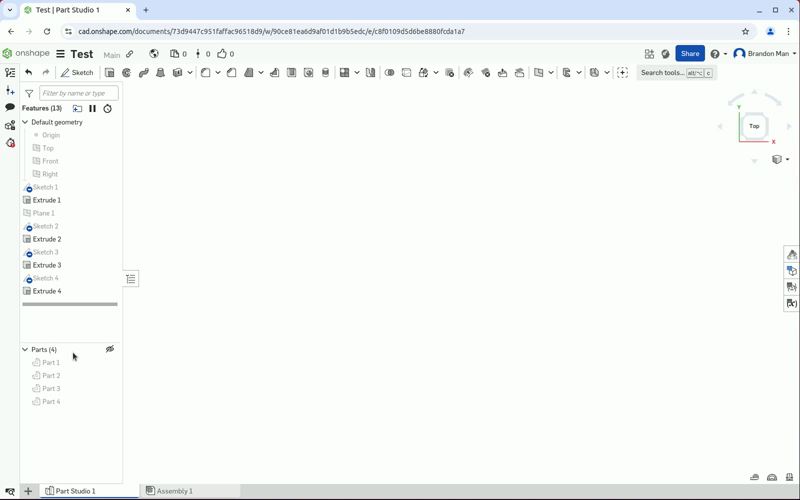
key(shift+s)
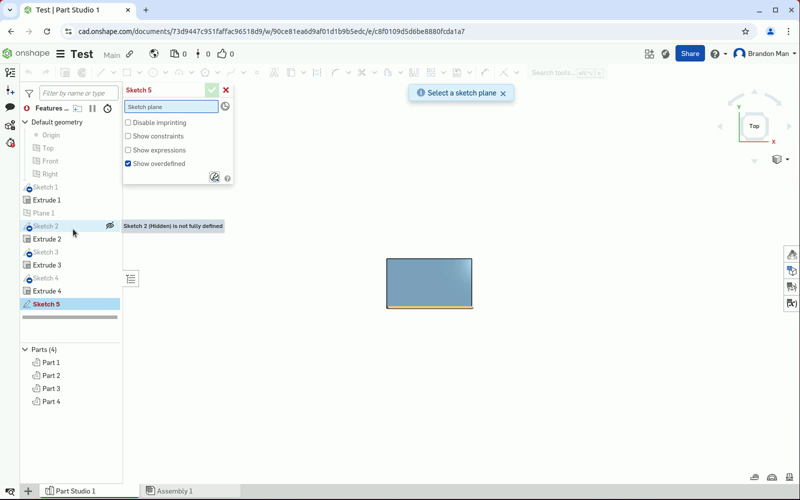
scroll(3)
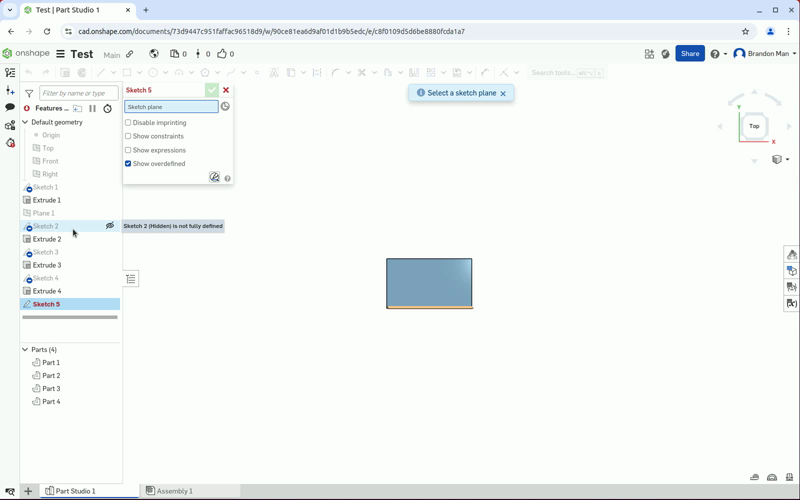
mouse_move(73, 150)
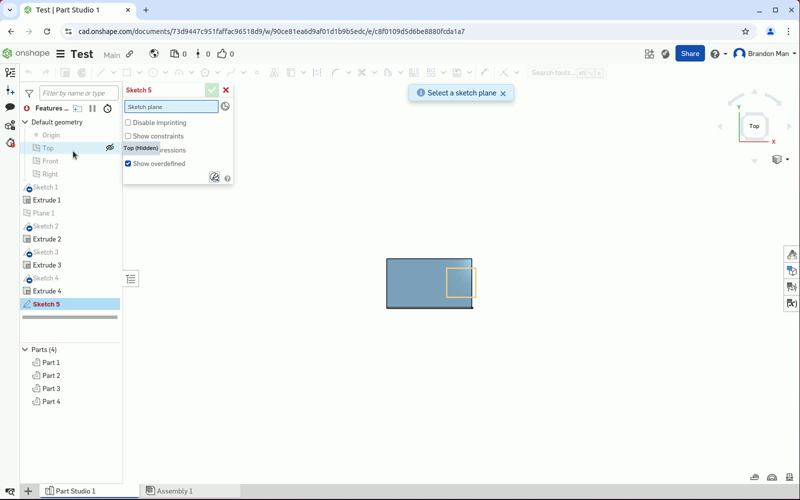
click(73, 150)
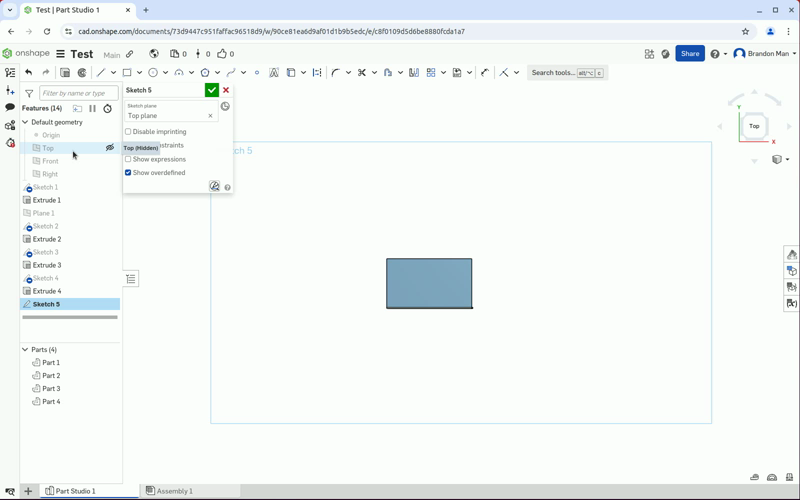
mouse_move(73, 352)
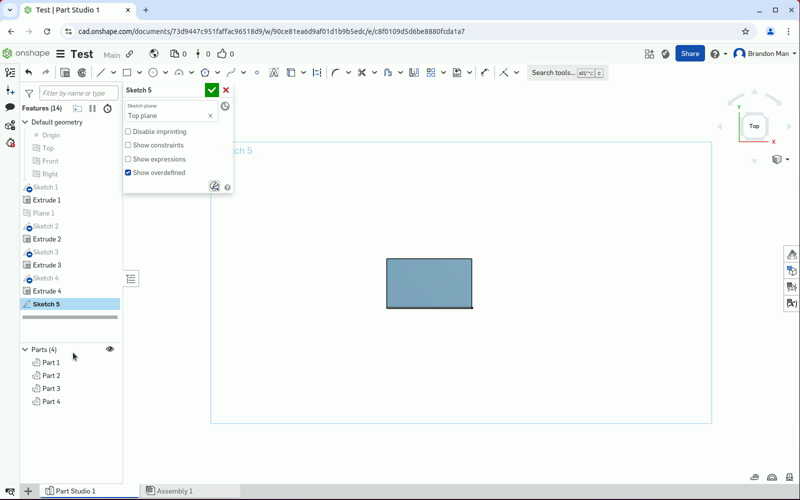
key(y)
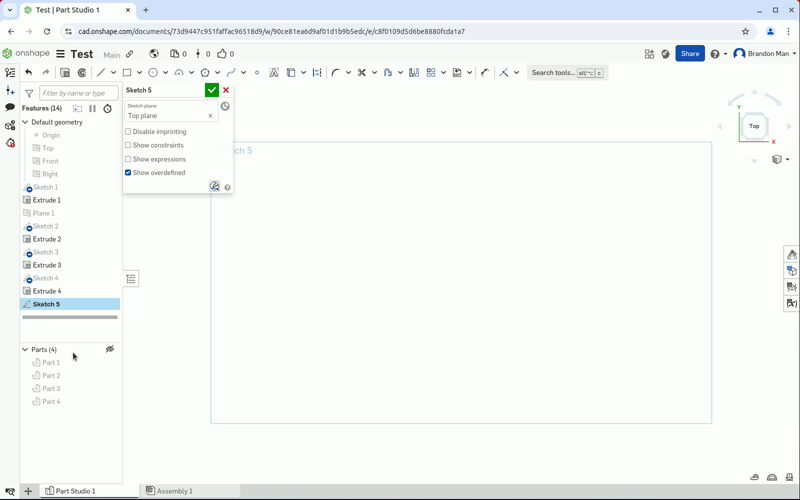
key(l)
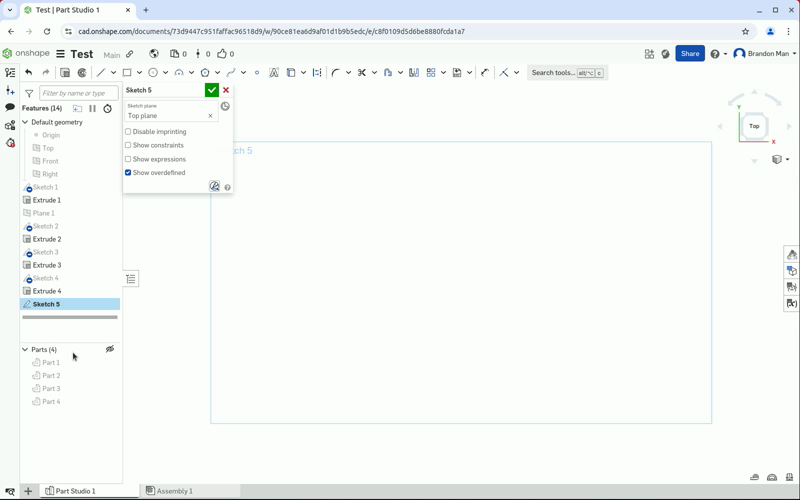
key_down(shift)
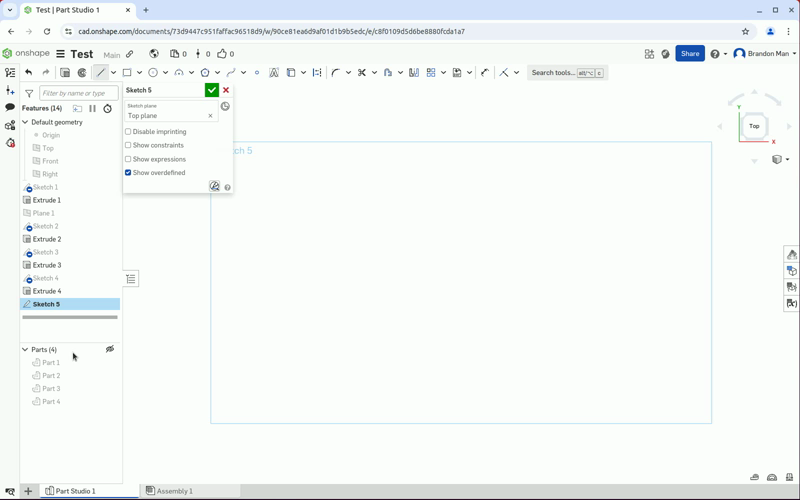
mouse_move(489, 295)
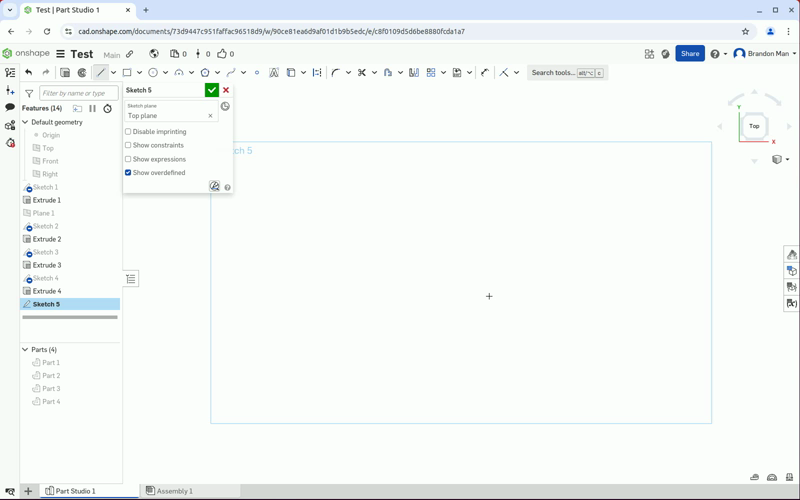
click(489, 295)
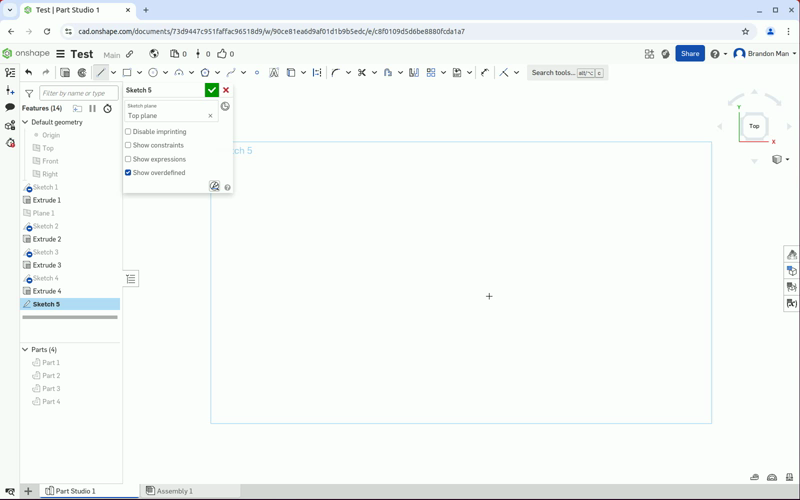
key_up(shift)
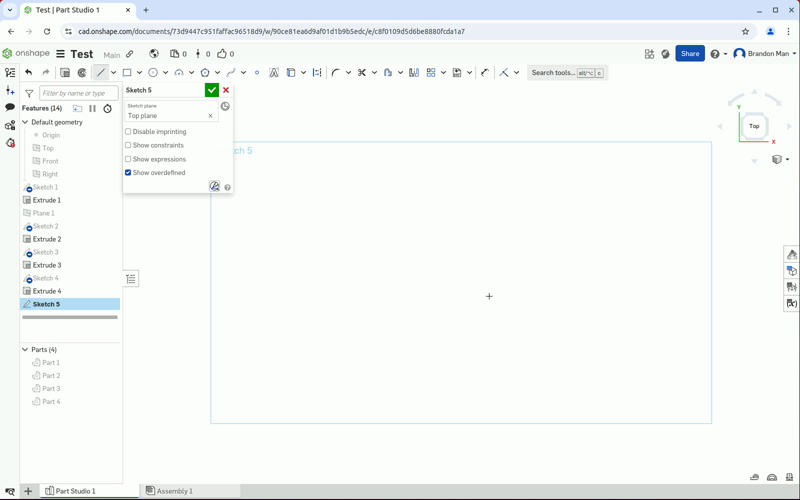
key_down(shift)
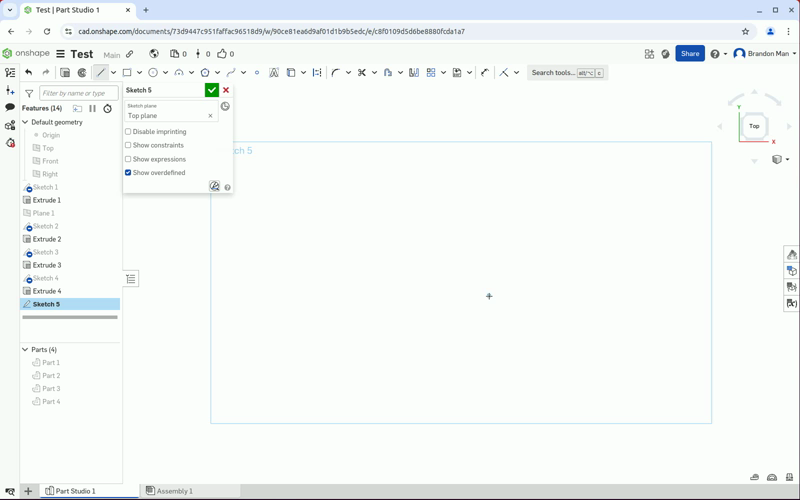
mouse_move(573, 295)
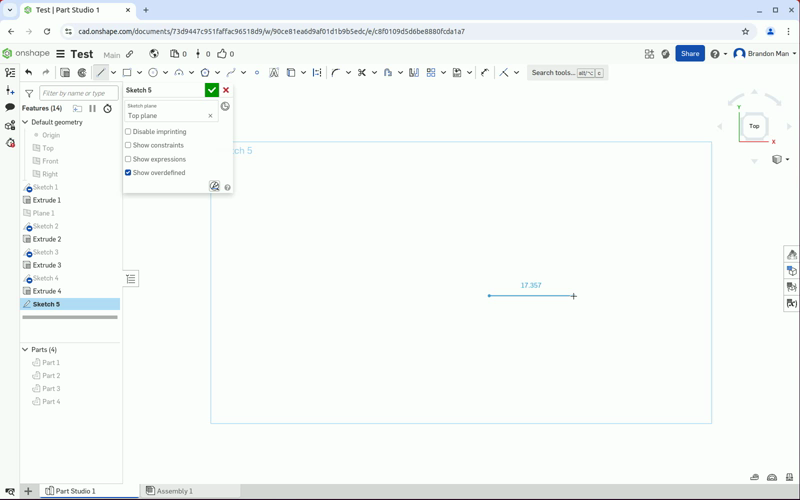
click(573, 295)
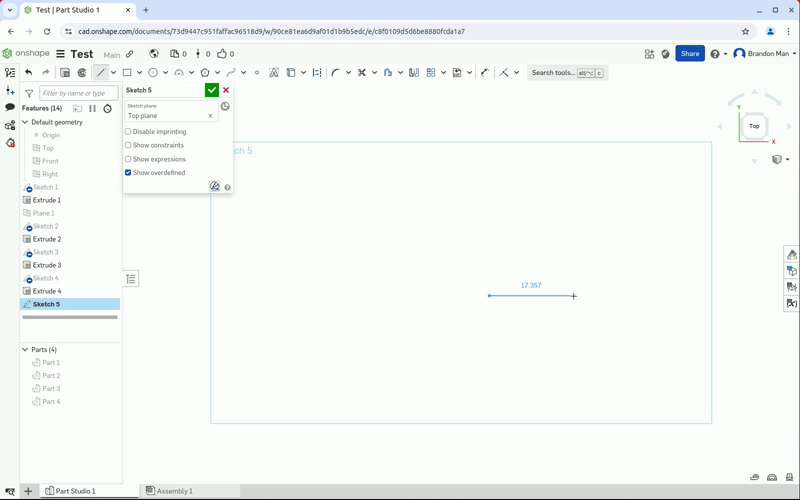
key_up(shift)
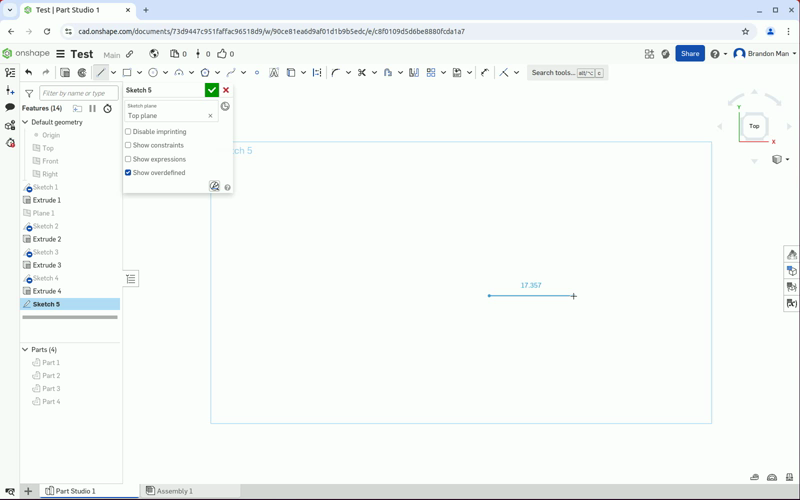
key_down(shift)
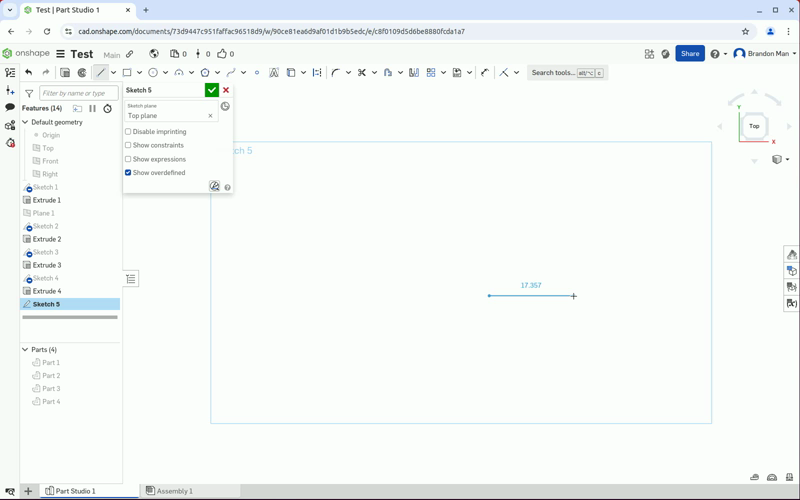
mouse_move(589, 295)
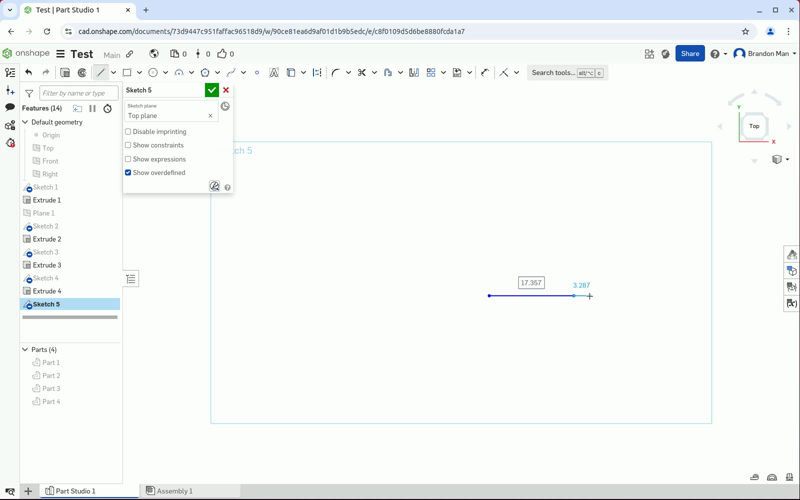
mouse_move(573, 246)
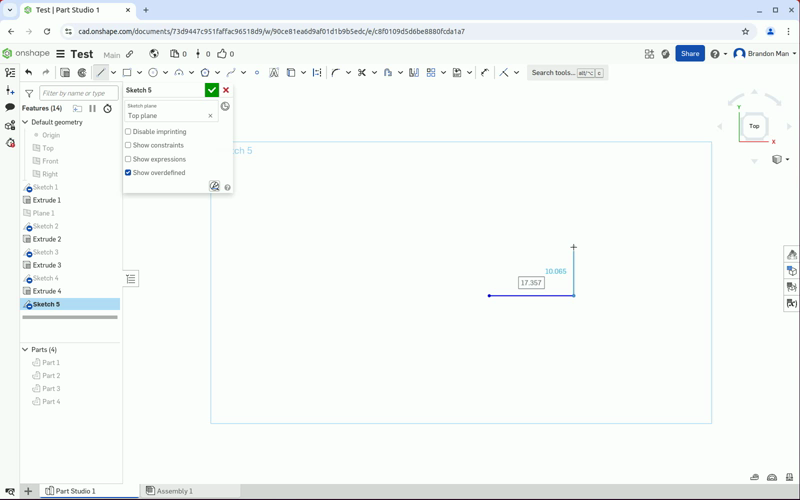
click(573, 246)
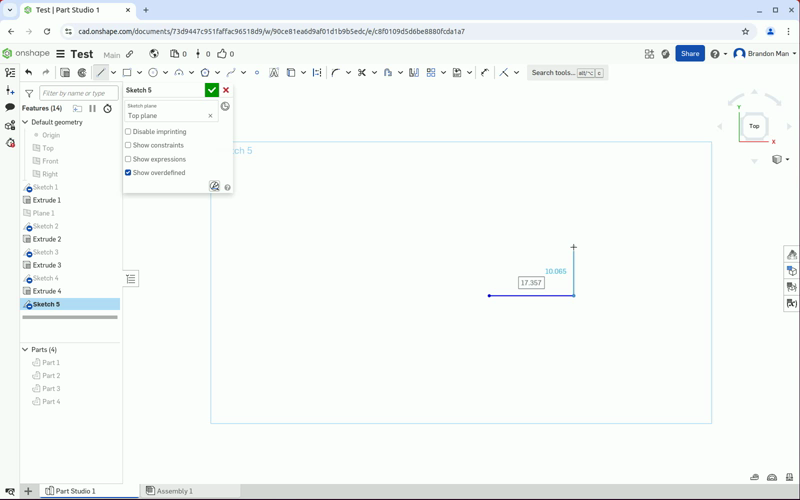
key_up(shift)
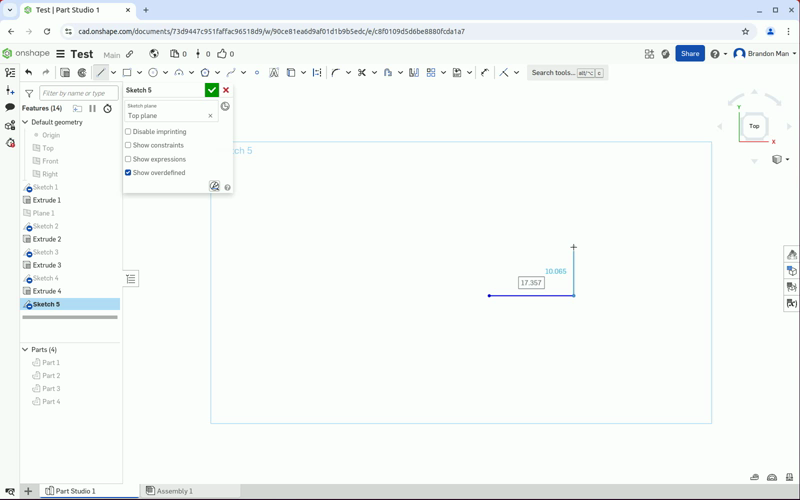
key_down(shift)
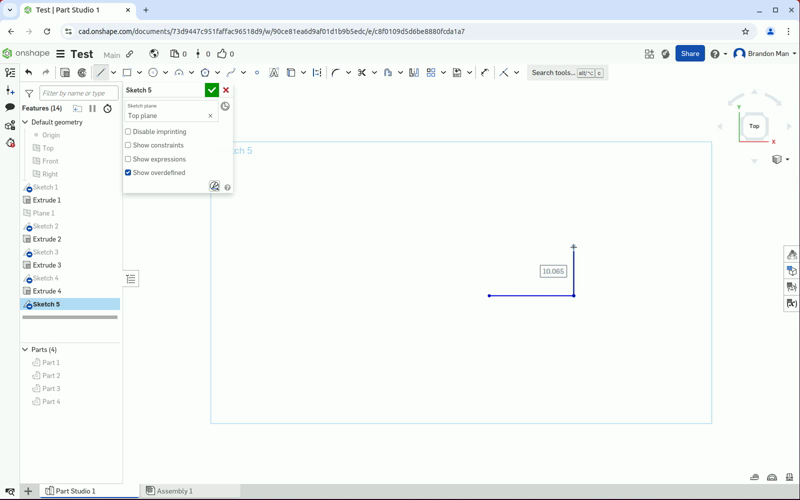
mouse_move(489, 246)
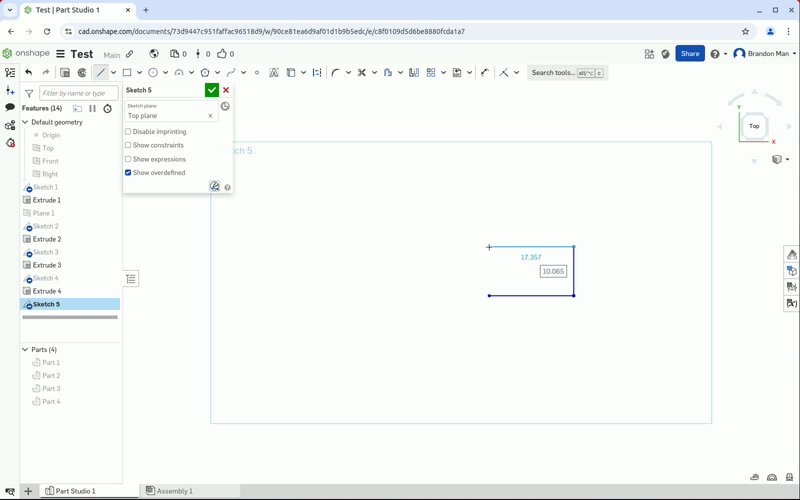
click(489, 246)
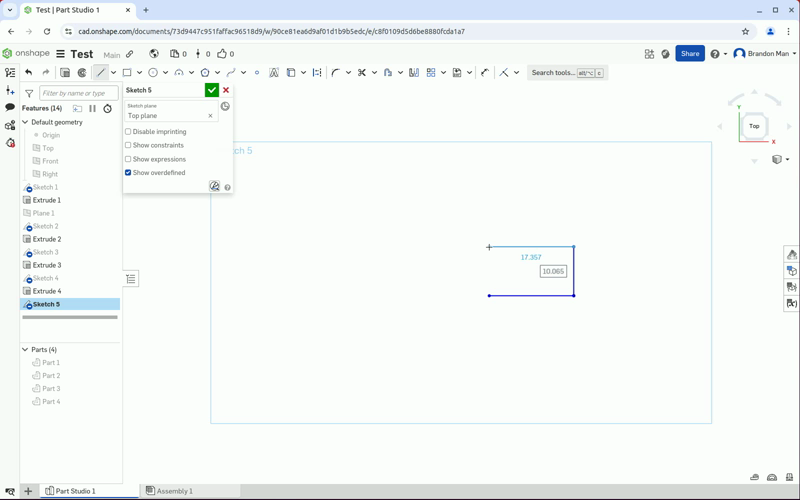
key_up(shift)
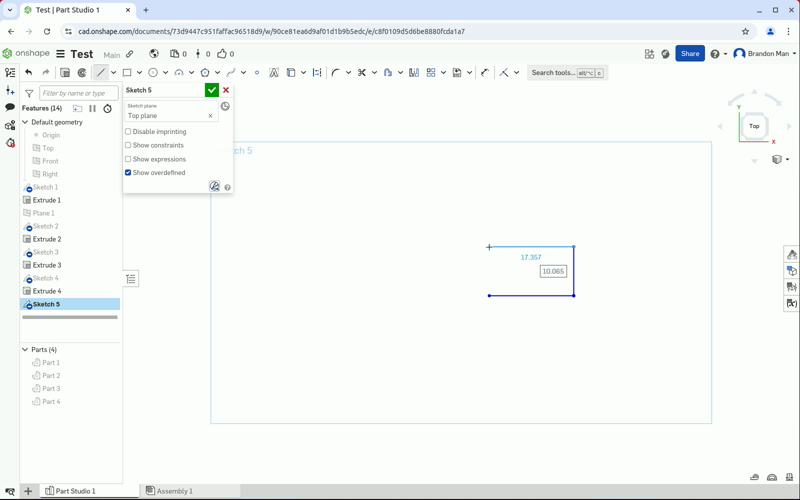
mouse_move(519, 246)
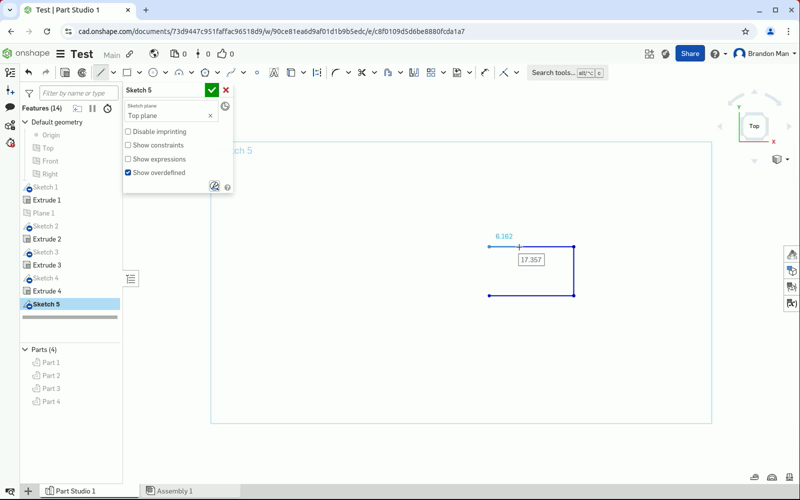
key_down(shift)
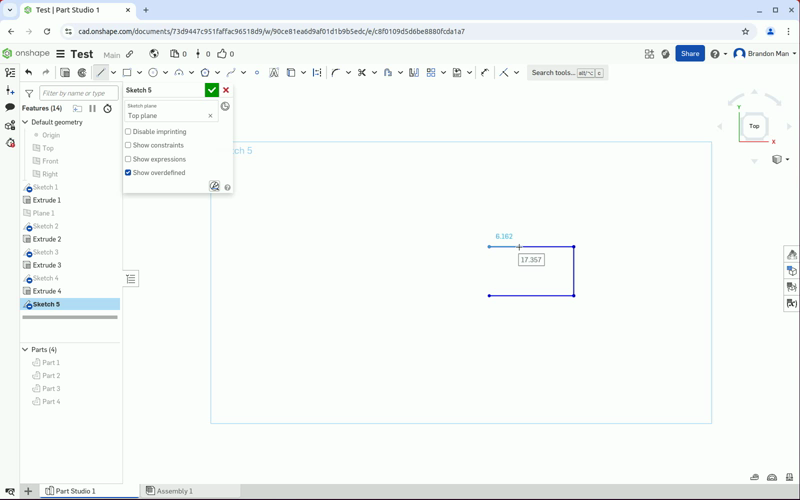
mouse_move(489, 295)
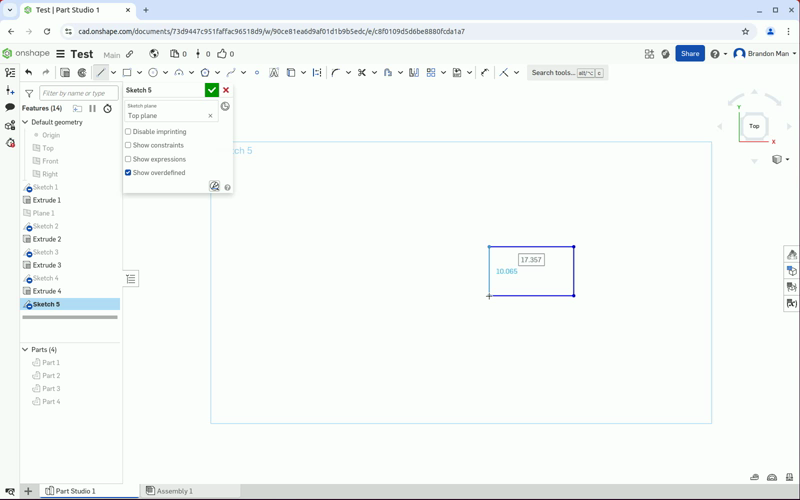
key_up(shift)
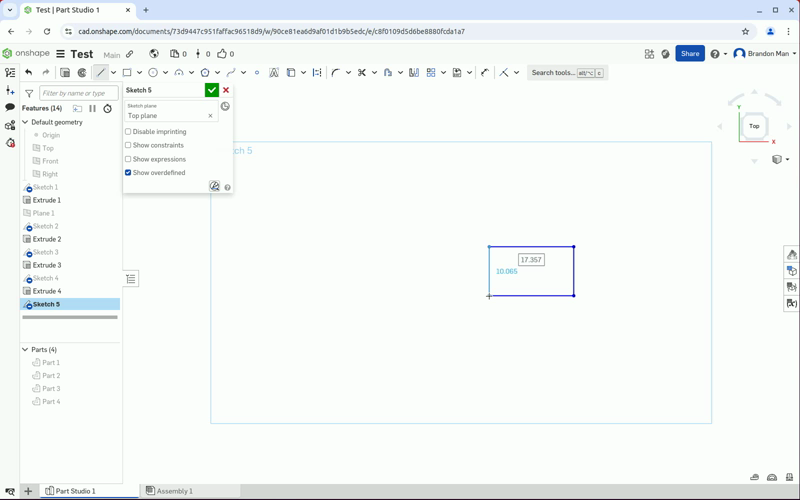
click(489, 295)
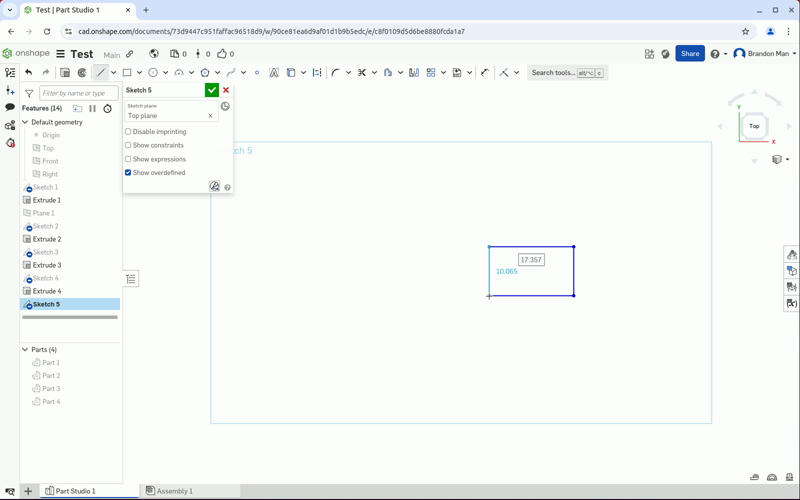
key(esc)
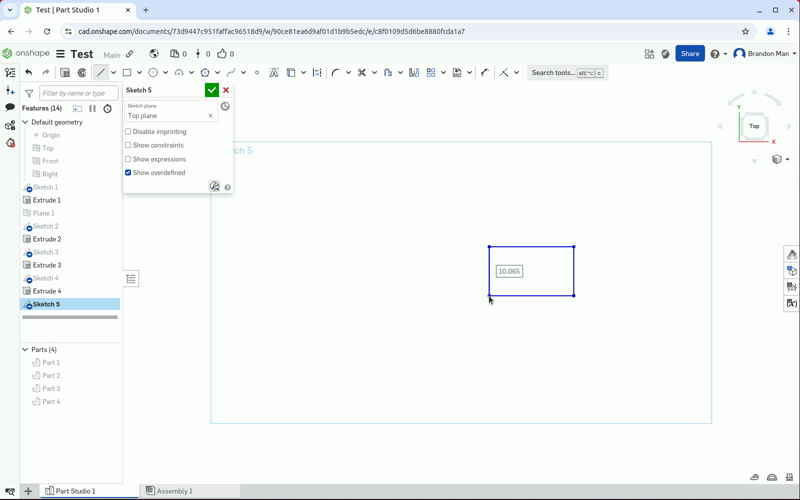
mouse_move(518, 269)
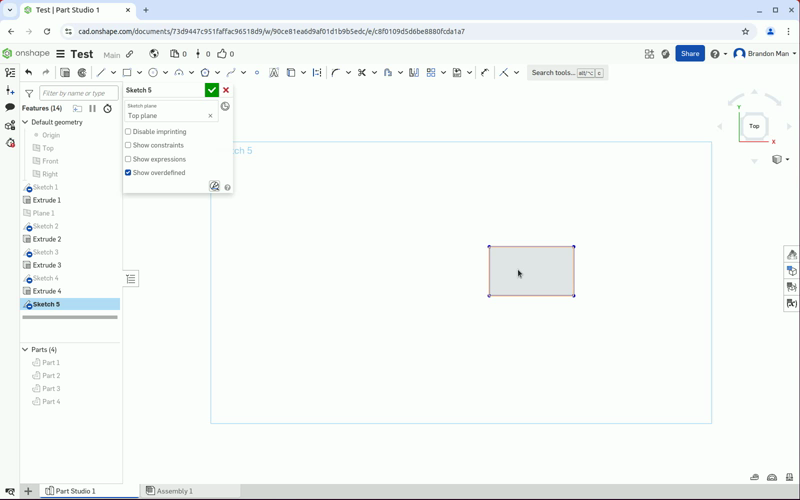
click(518, 269)
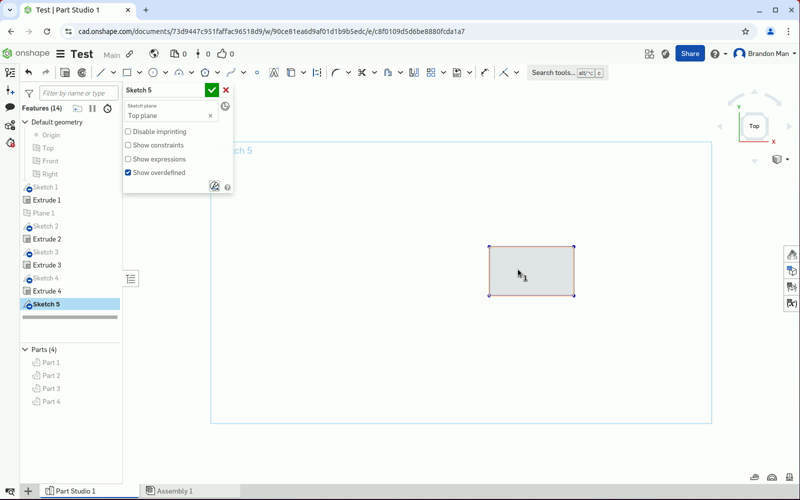
mouse_move(73, 352)
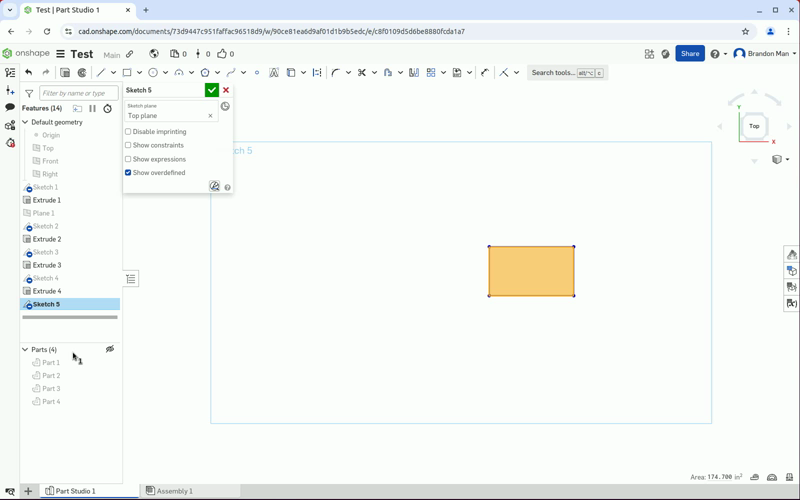
key(shift+y)
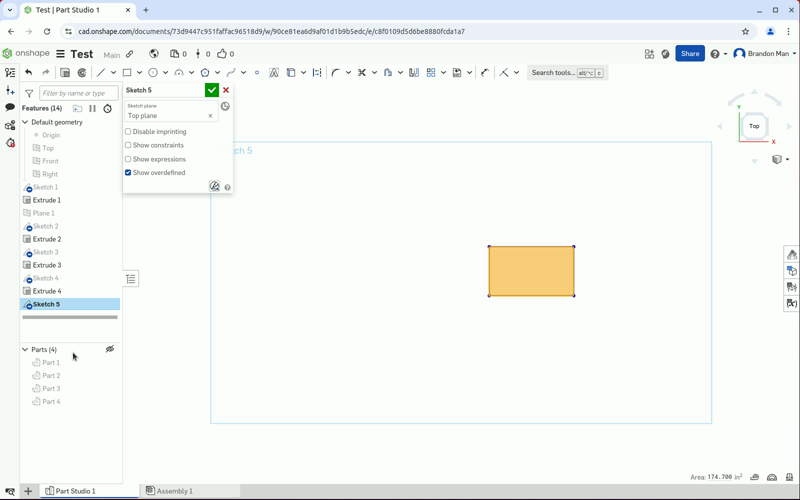
key(shift+e)
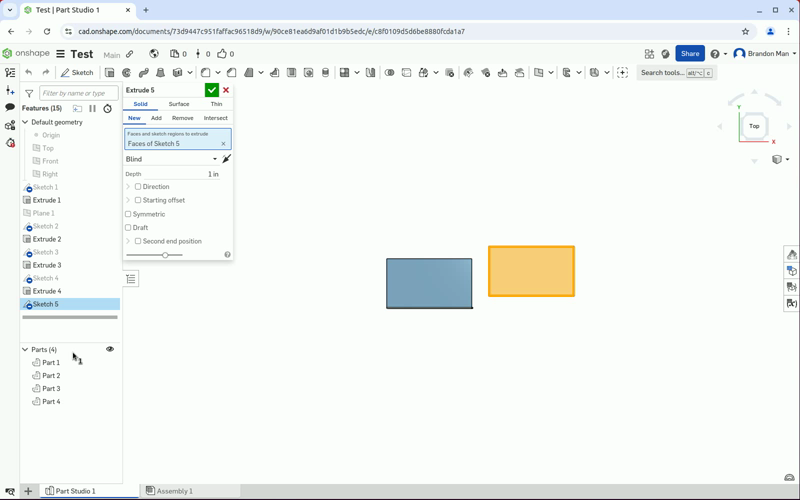
mouse_move(143, 106)
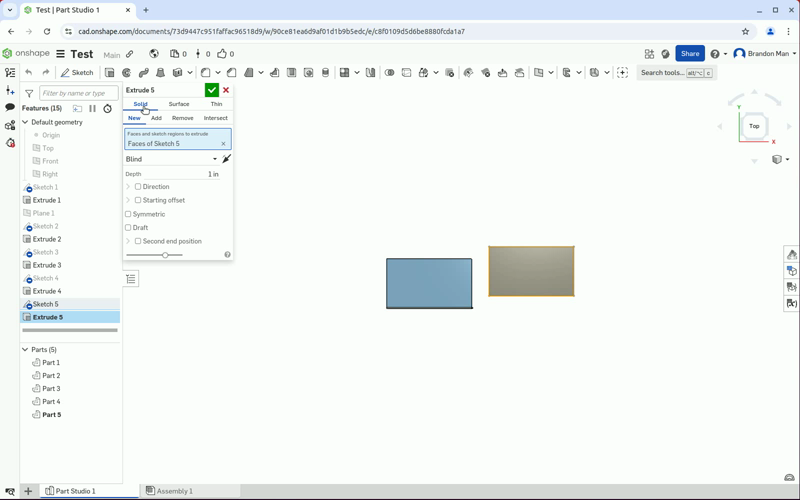
click(143, 106)
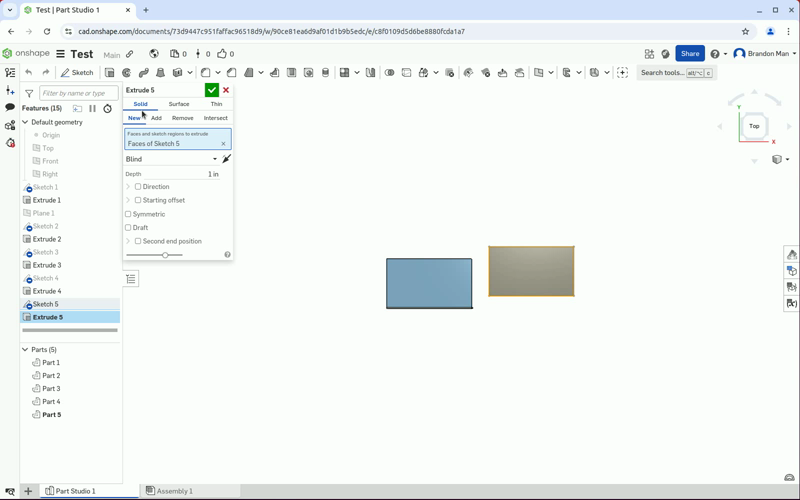
mouse_move(137, 120)
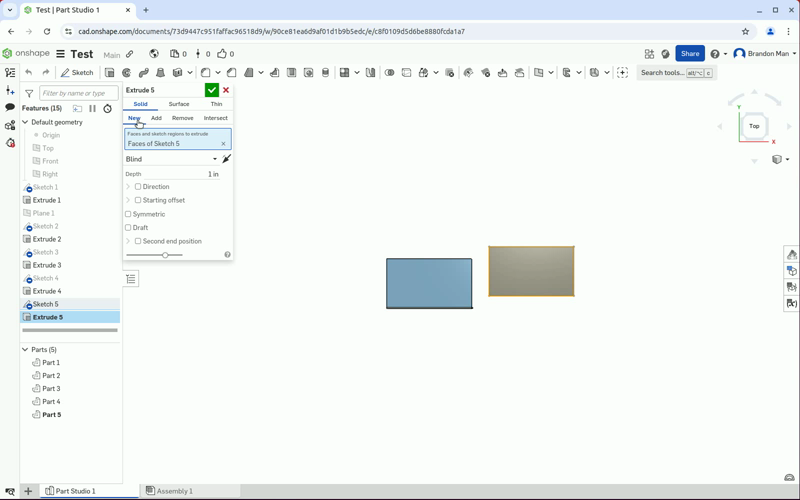
click(137, 120)
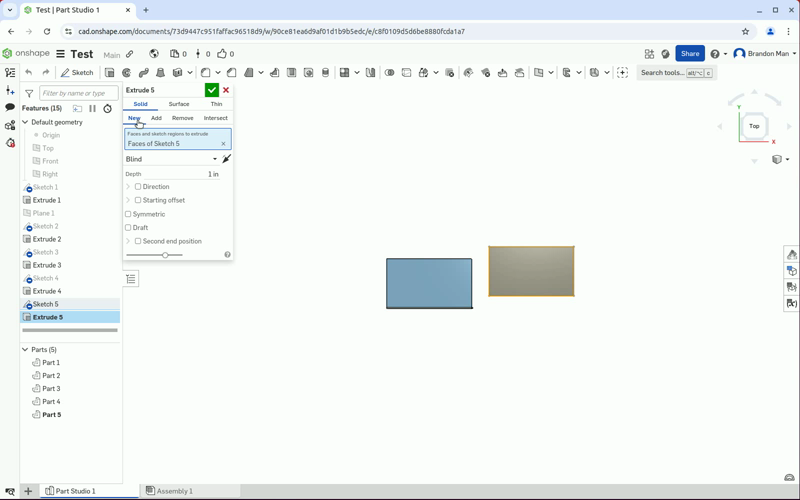
key(tab, 4)
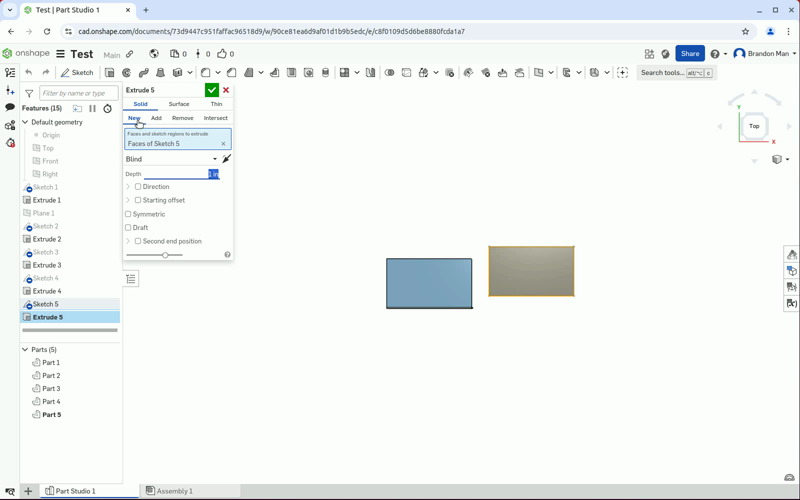
text(7.462)
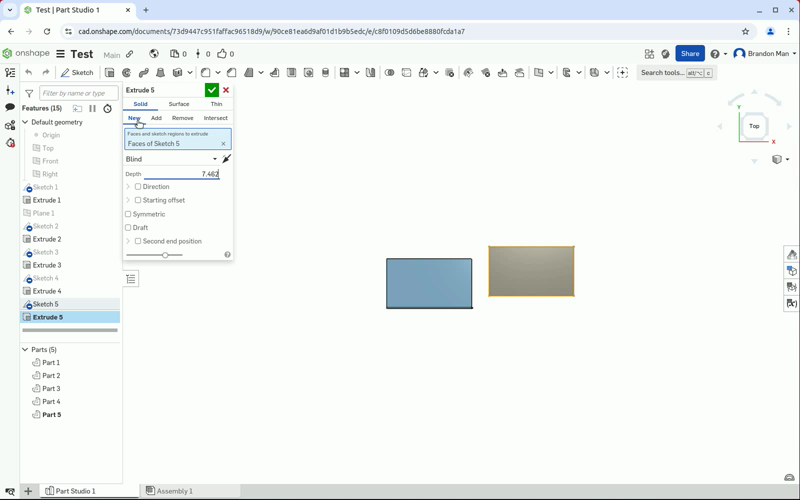
key(enter)
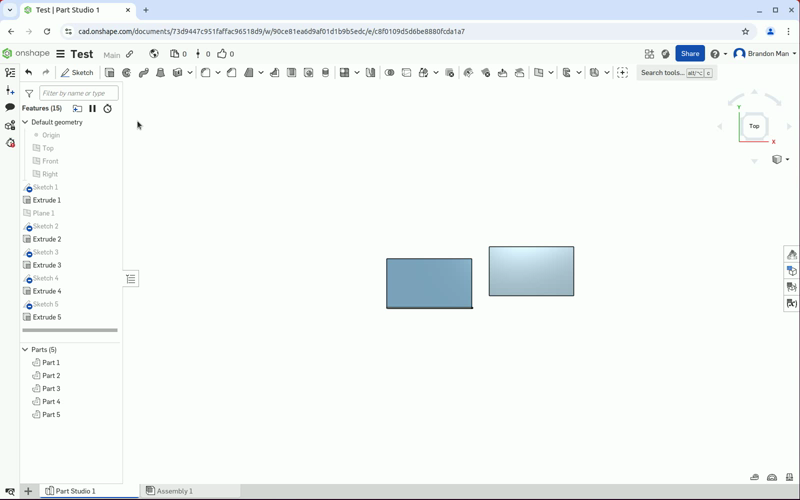
key(shift+h)
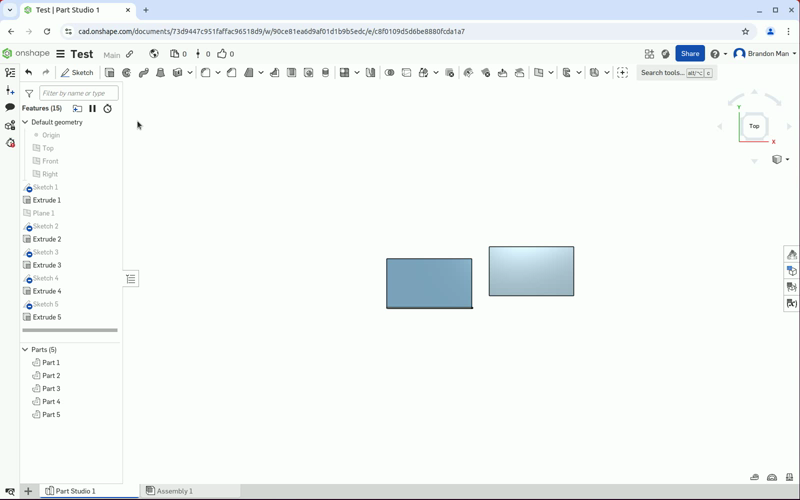
key(shift+h)
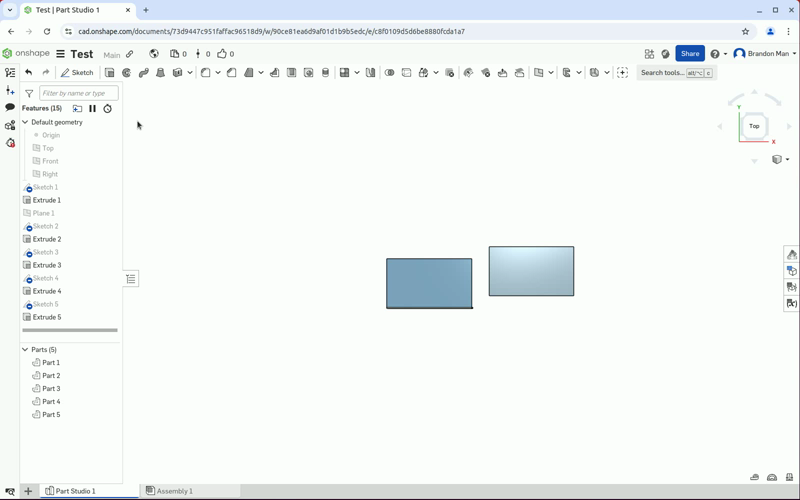
mouse_move(73, 189)
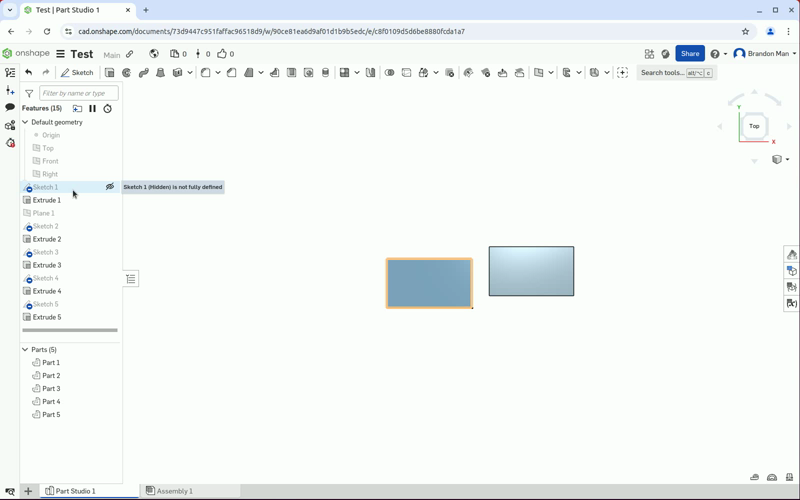
click(73, 189)
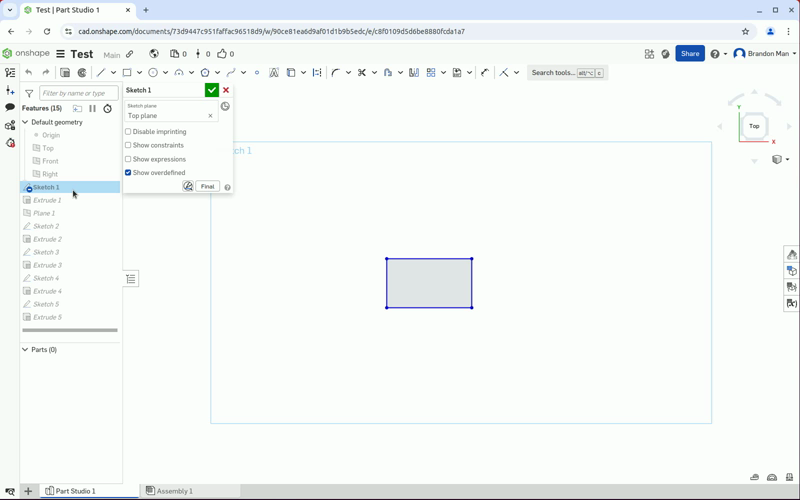
mouse_move(229, 92)
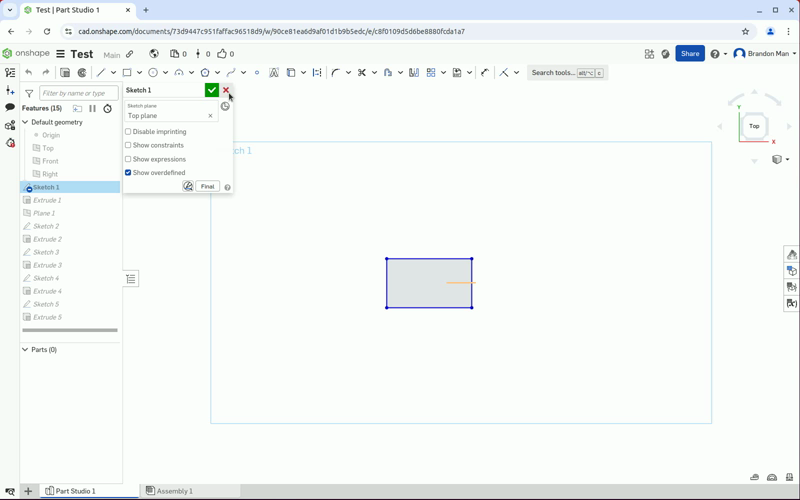
click(229, 92)
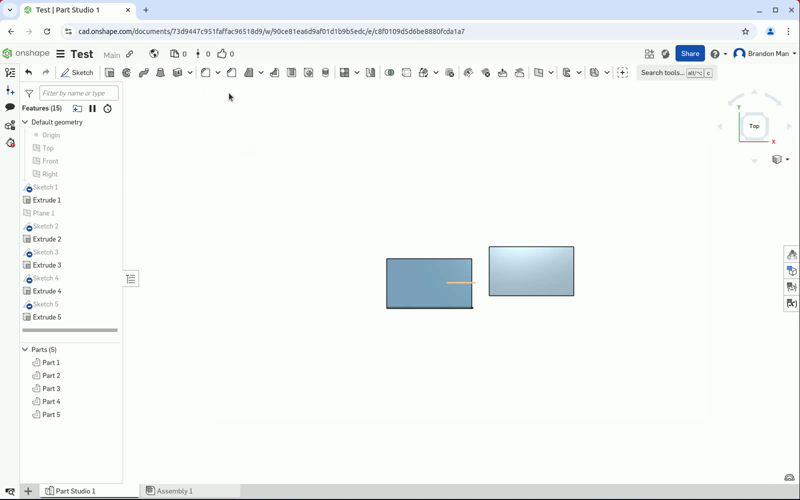
mouse_move(73, 352)
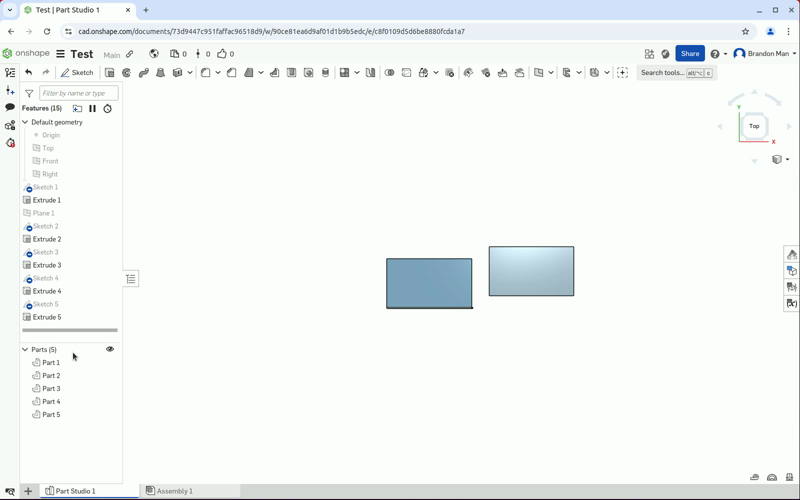
key(y)
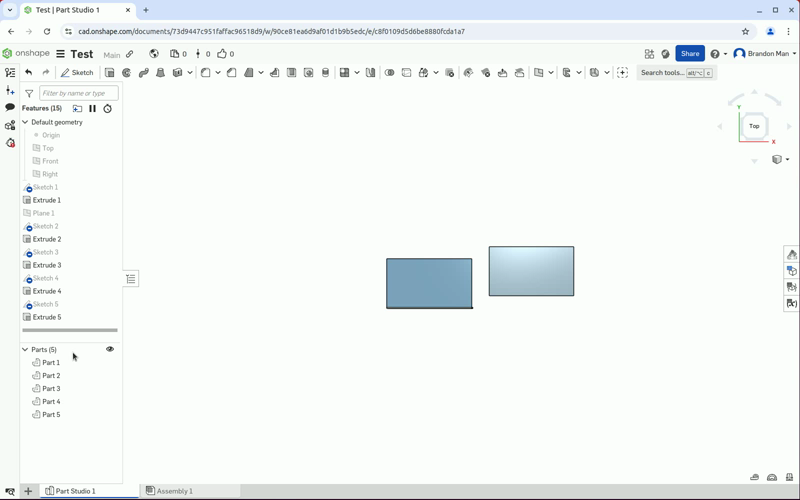
key(shift+p)
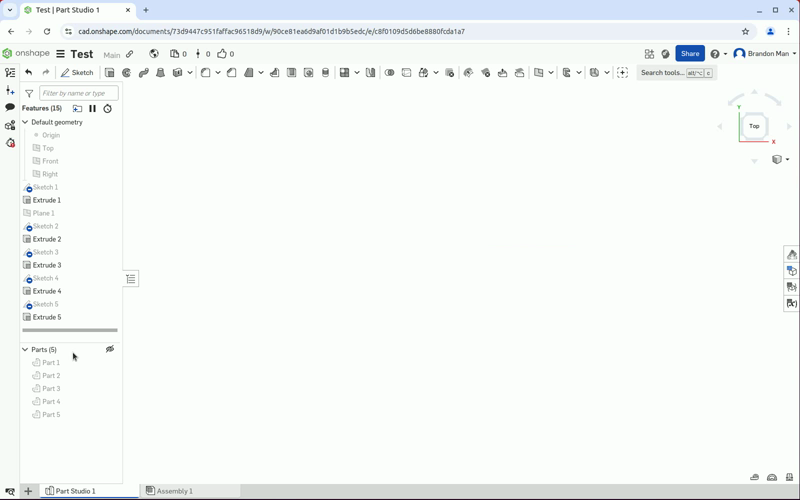
key(space)
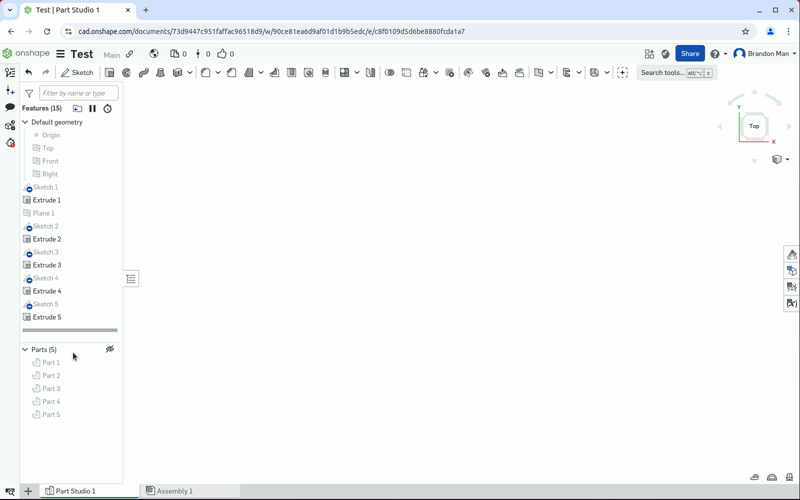
key_down(shift)
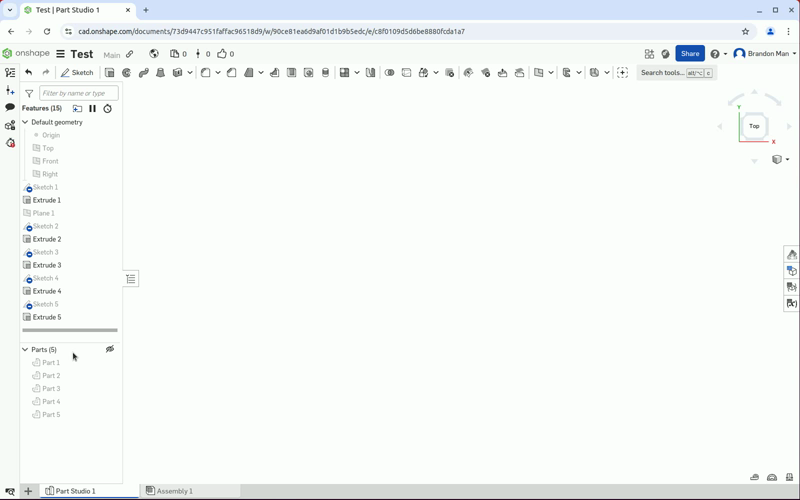
key(up)
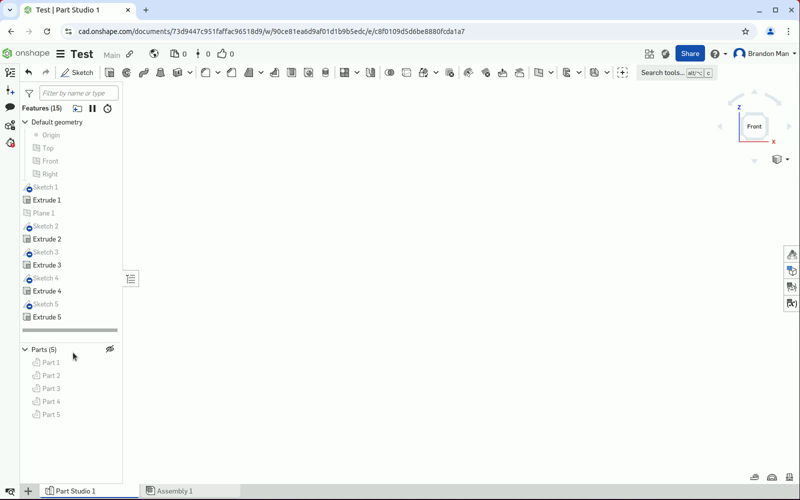
key_up(shift)
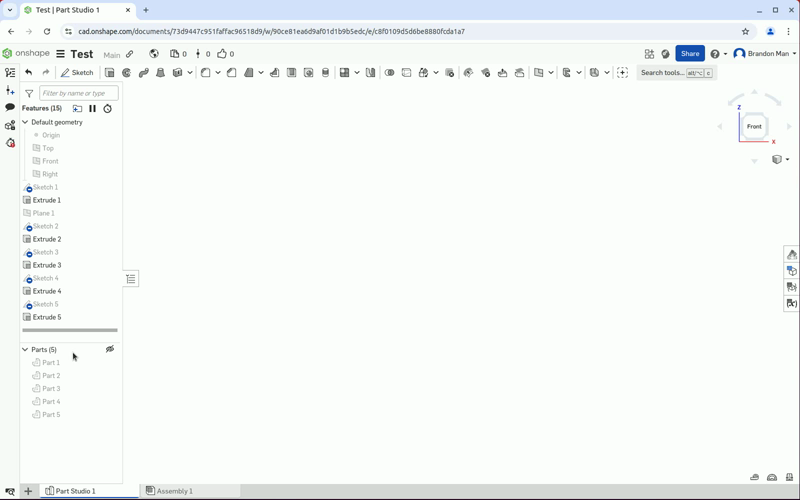
mouse_move(73, 352)
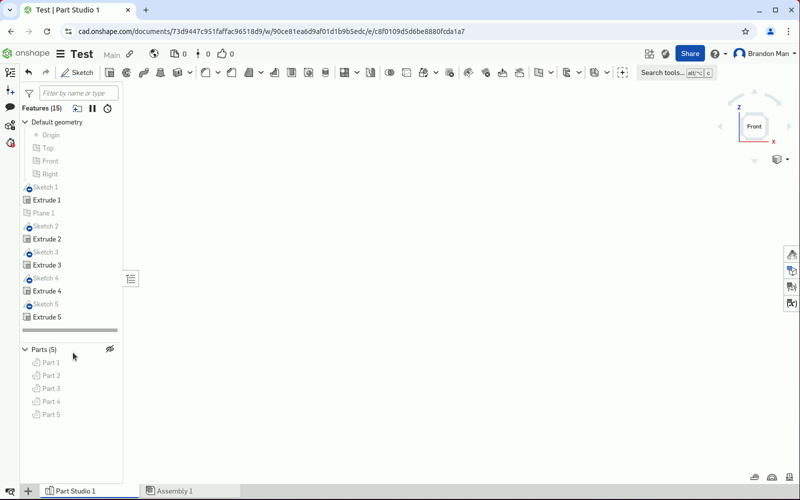
key(shift+y)
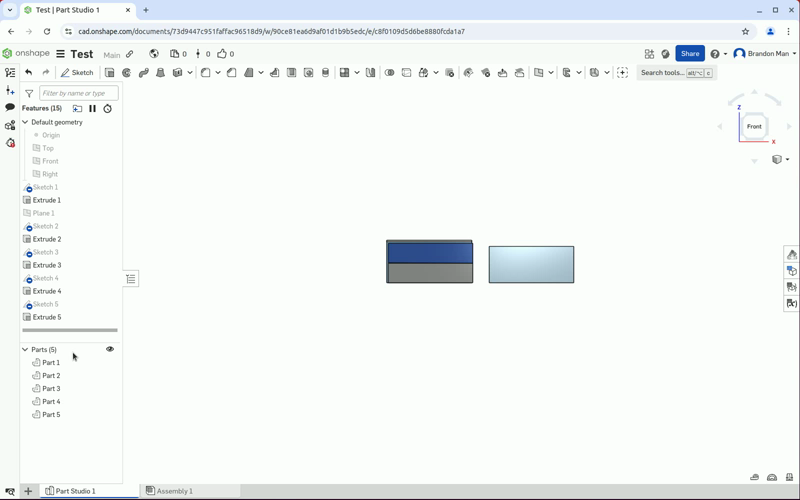
mouse_move(541, 75)
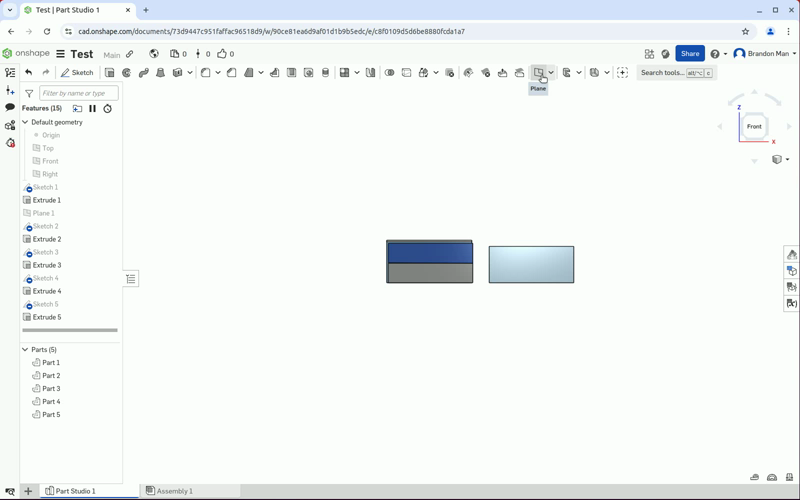
click(541, 75)
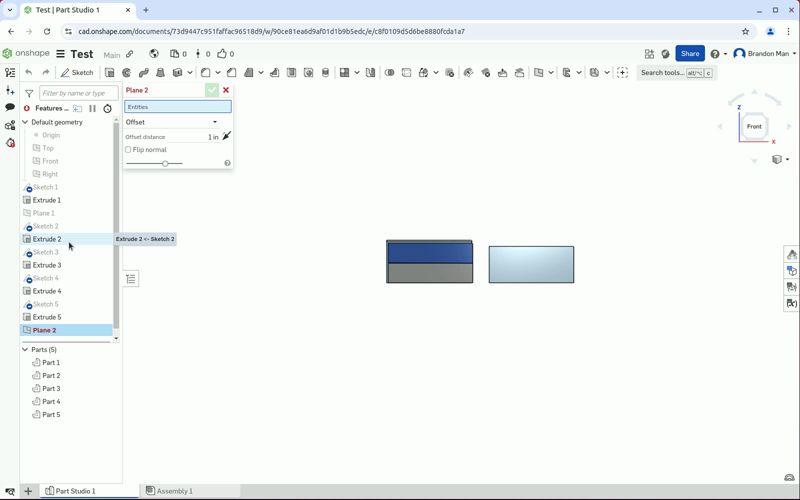
scroll(3)
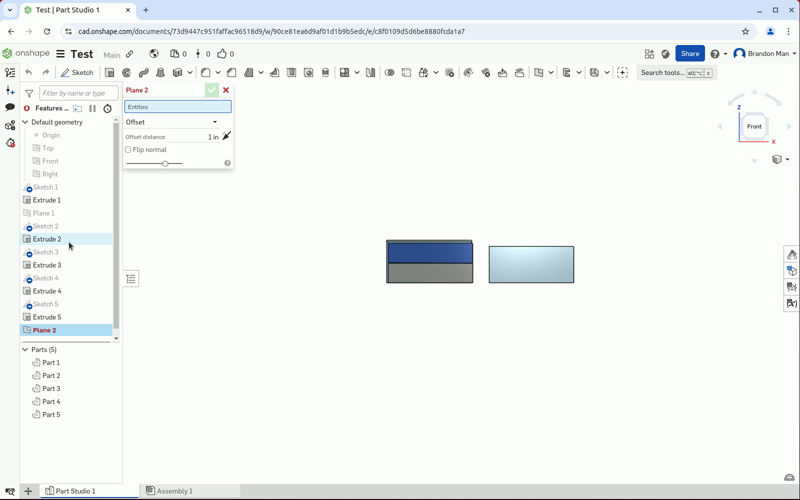
mouse_move(69, 163)
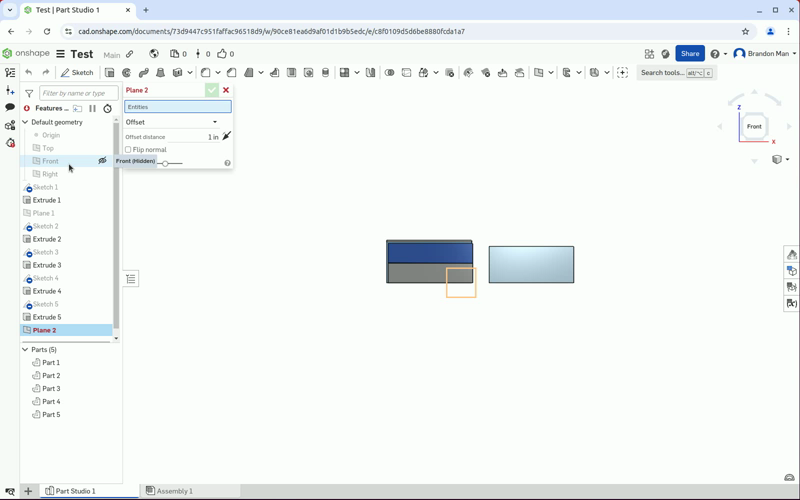
click(69, 163)
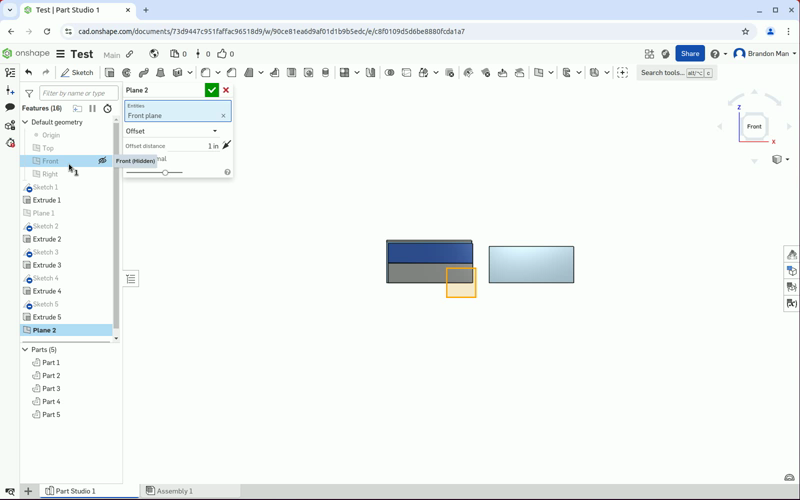
key(tab, 2)
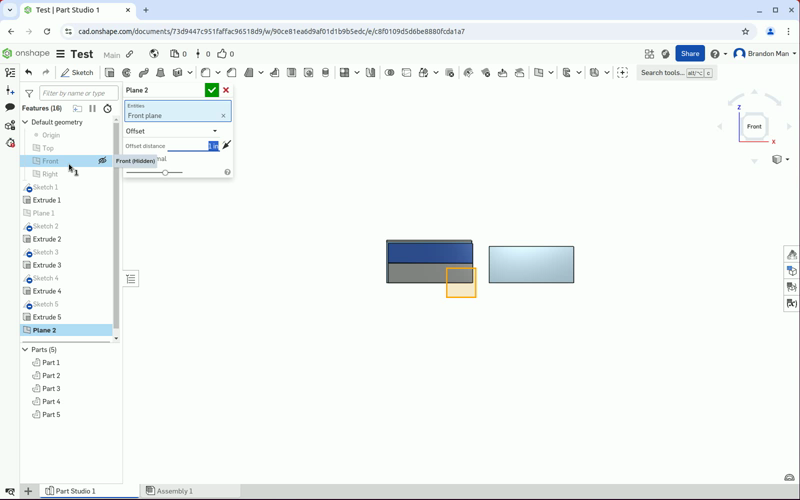
text(2.65)
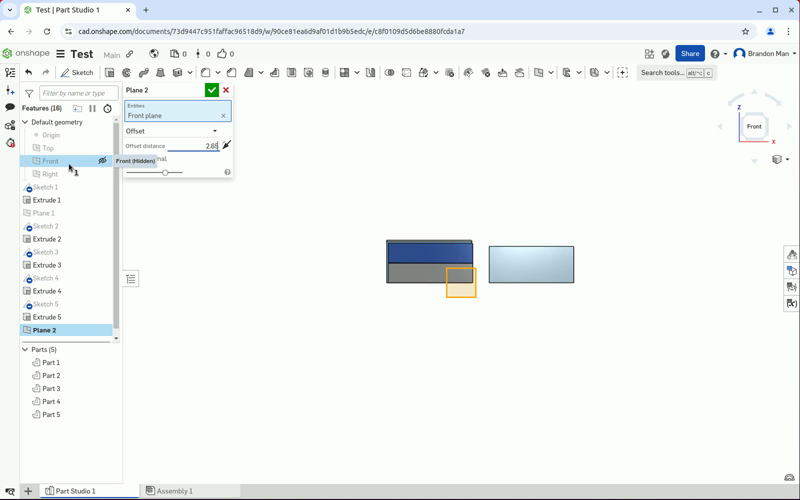
key(enter, 2)
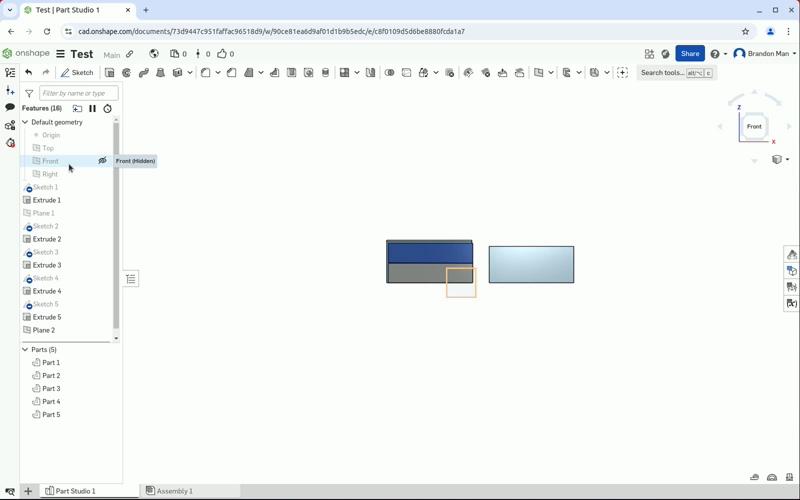
key(shift+s)
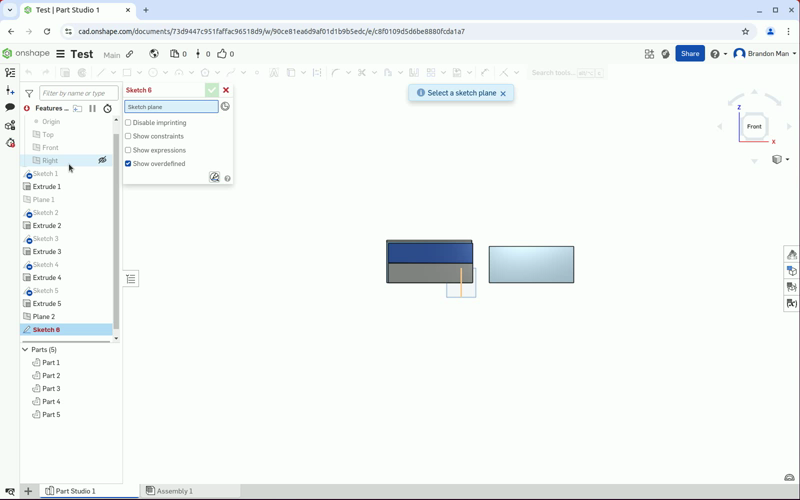
mouse_move(69, 319)
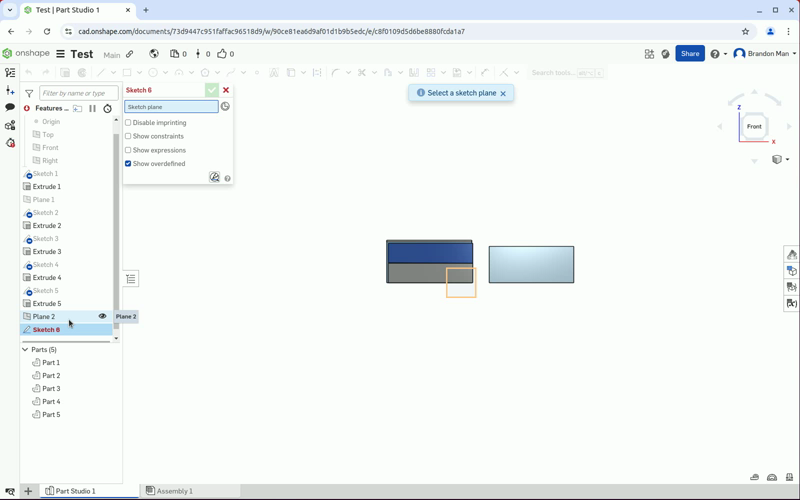
click(69, 319)
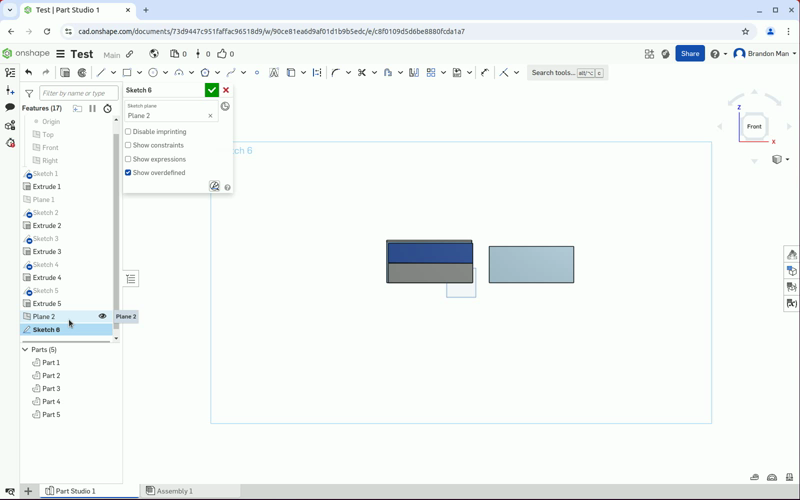
mouse_move(73, 352)
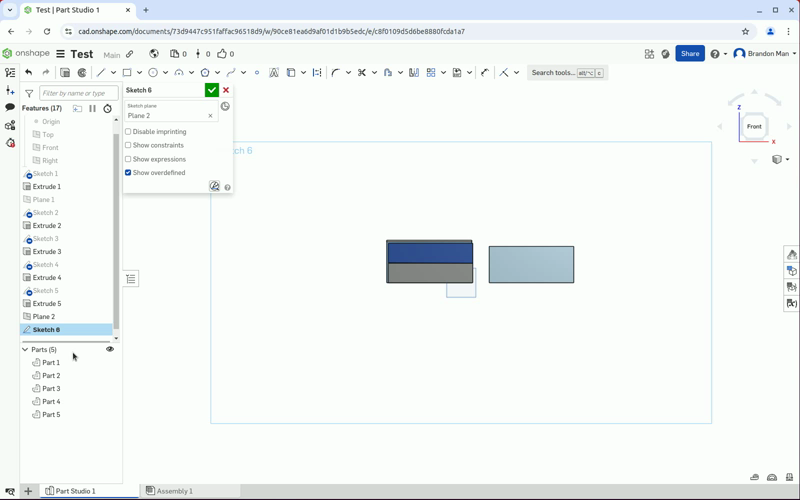
key(y)
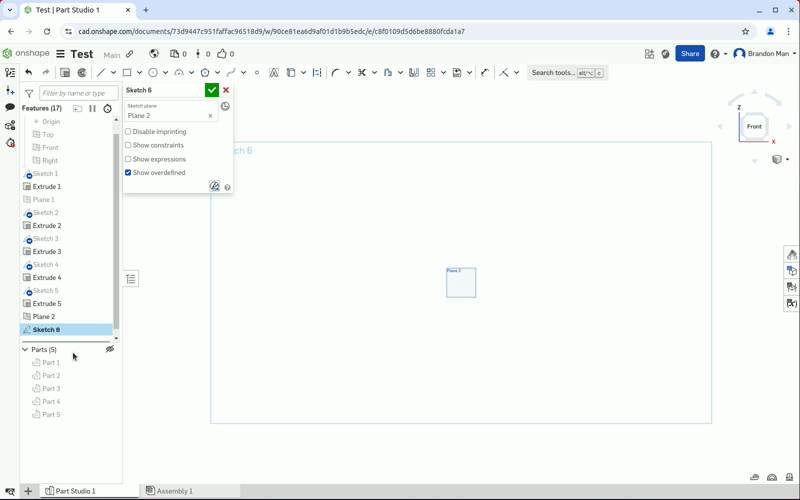
key(l)
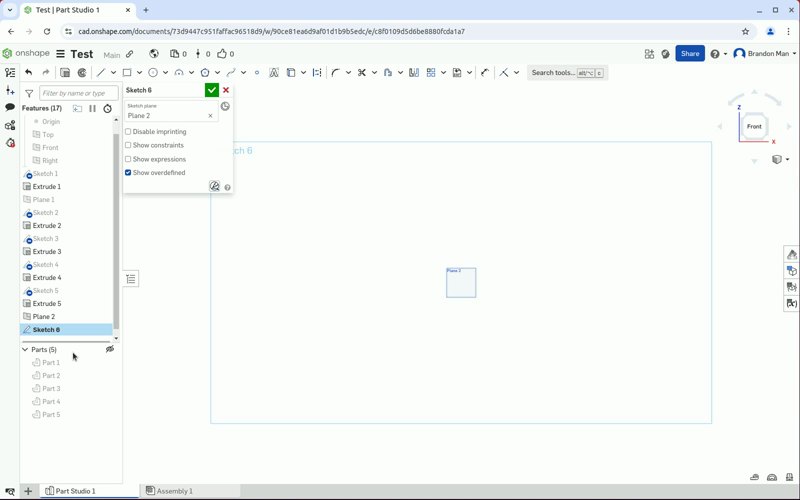
key_down(shift)
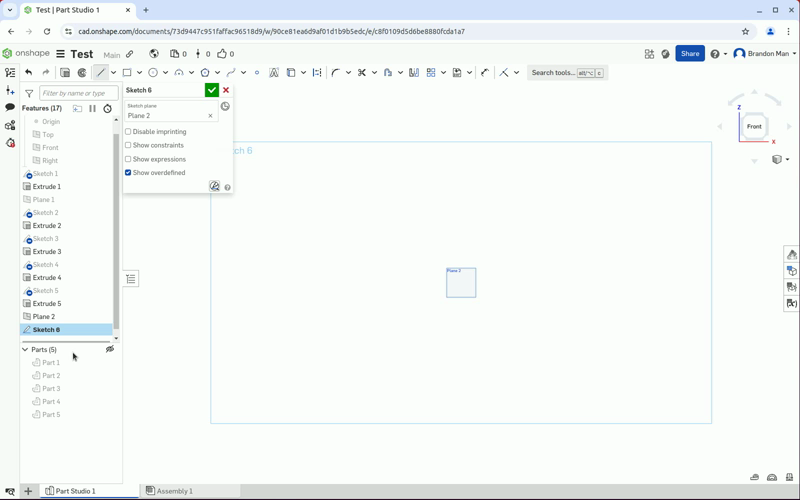
mouse_move(489, 282)
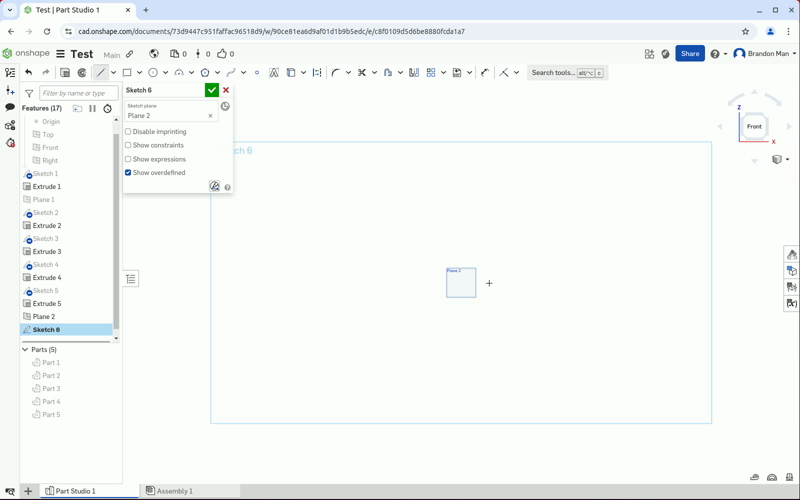
click(489, 282)
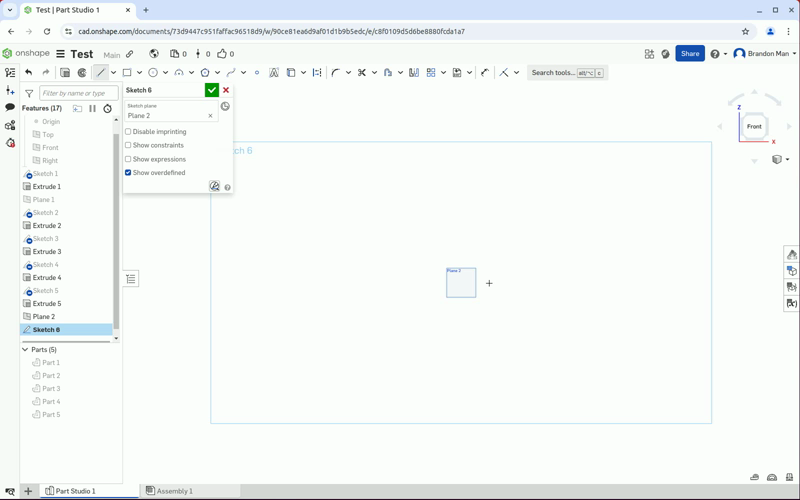
key_up(shift)
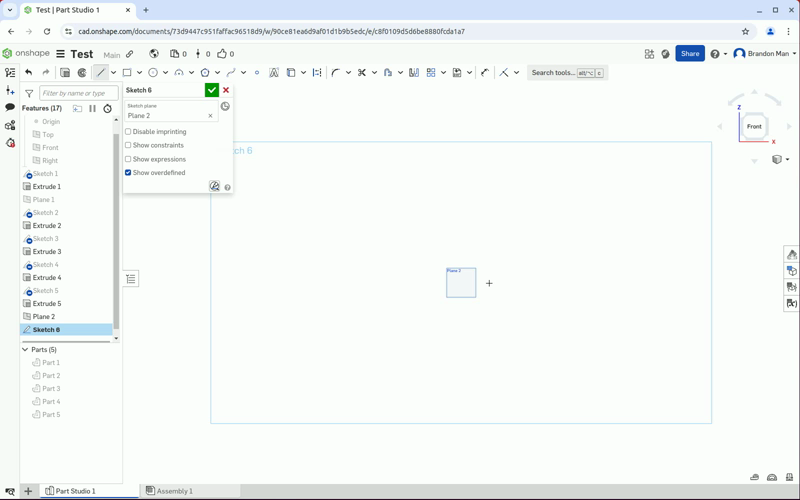
key_down(shift)
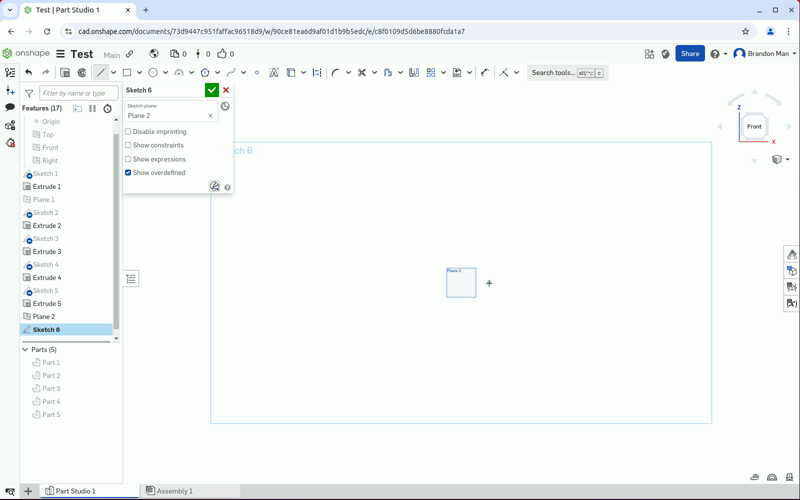
mouse_move(573, 282)
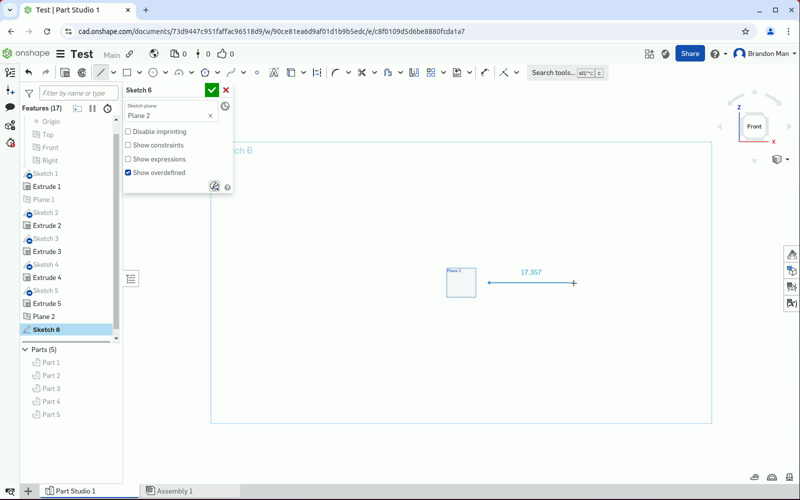
click(573, 282)
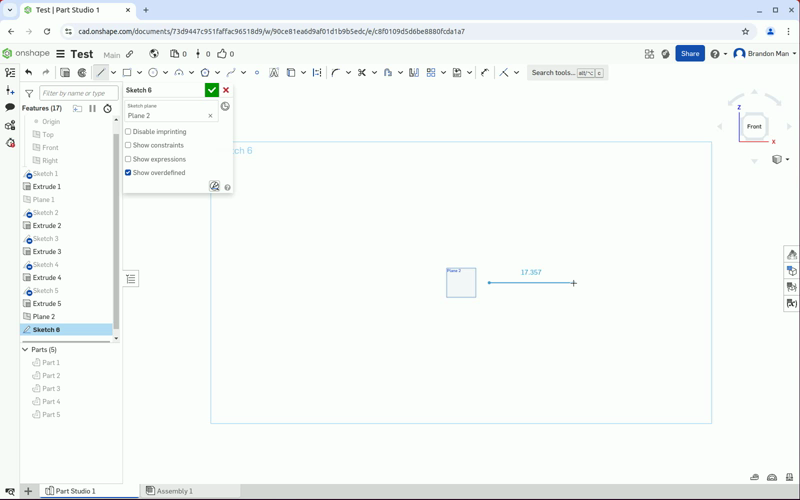
key_up(shift)
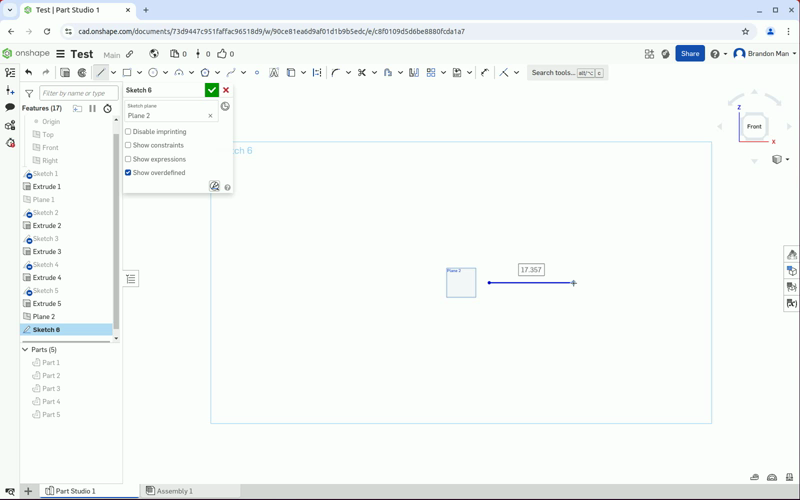
key_down(shift)
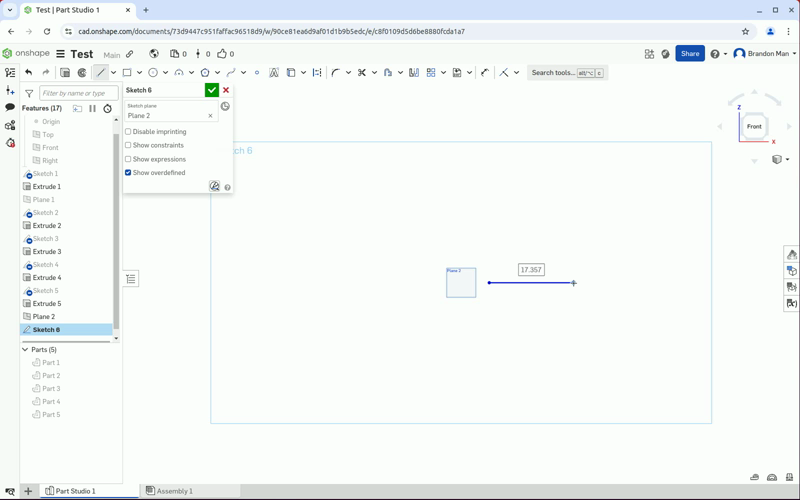
mouse_move(589, 282)
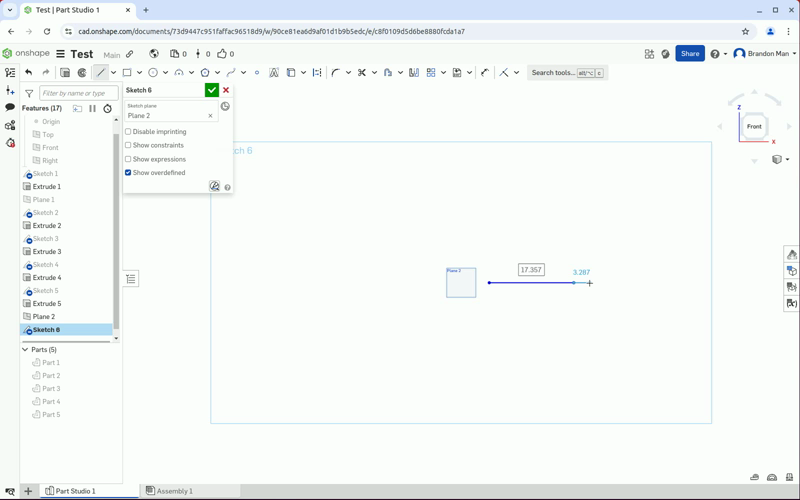
mouse_move(573, 246)
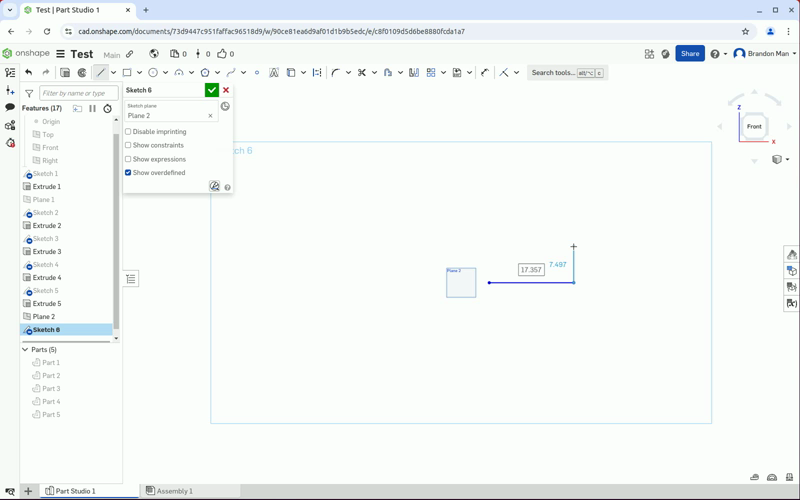
click(573, 246)
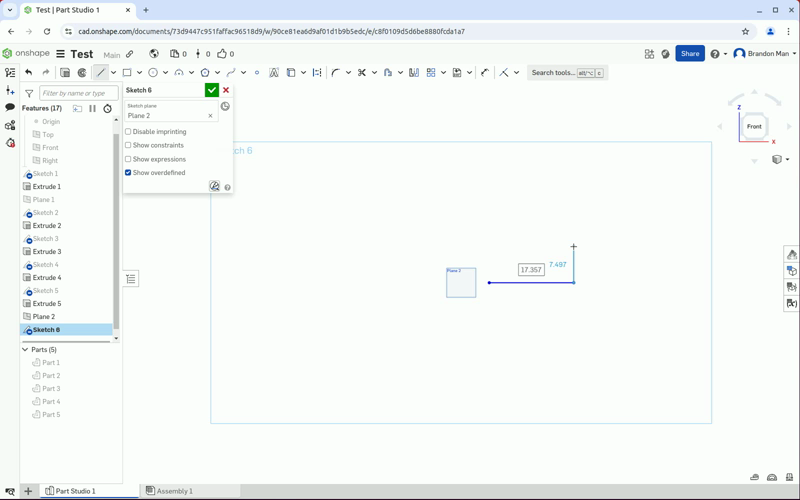
key_up(shift)
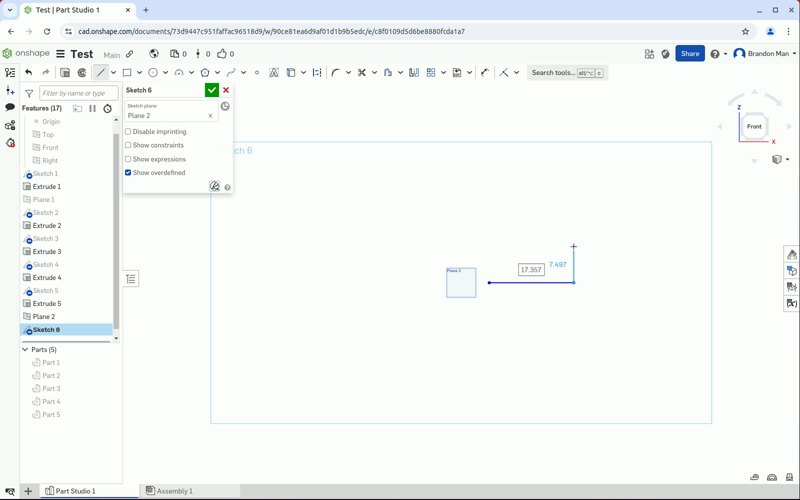
key_down(shift)
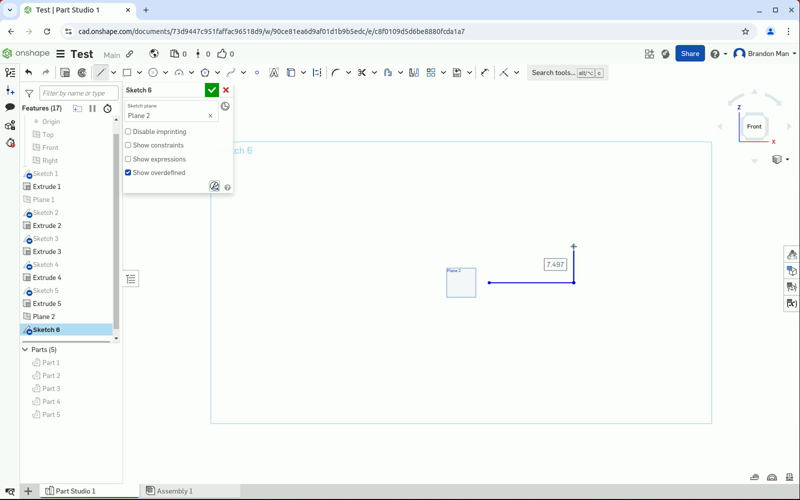
mouse_move(489, 246)
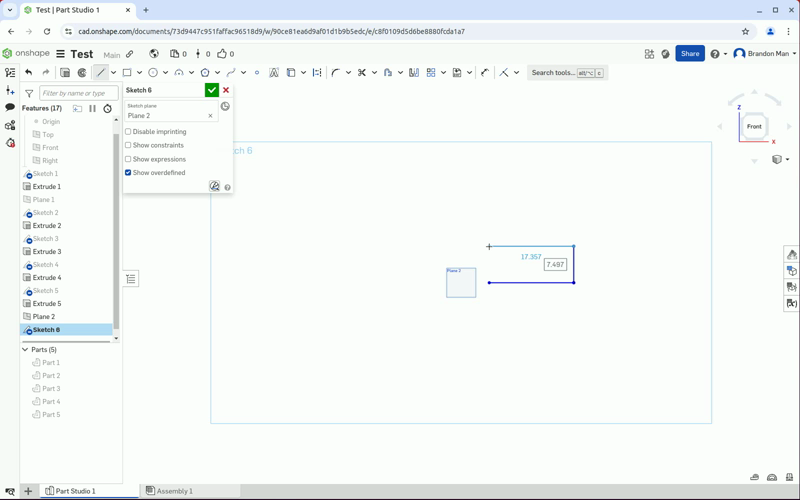
click(489, 246)
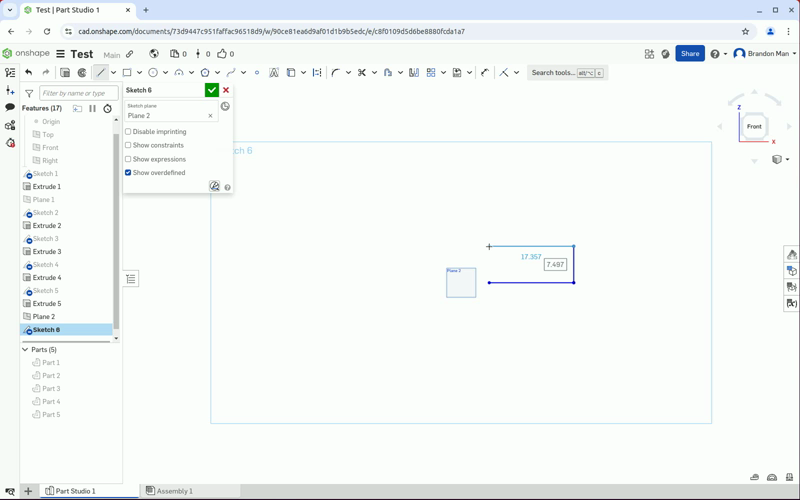
key_up(shift)
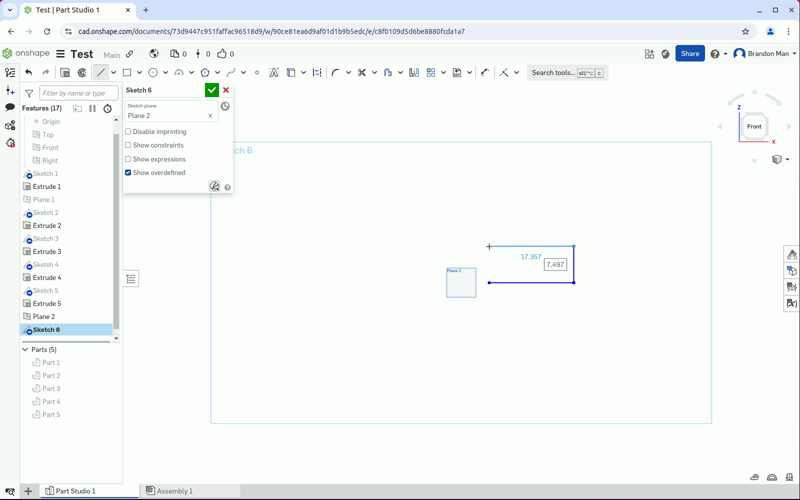
mouse_move(519, 246)
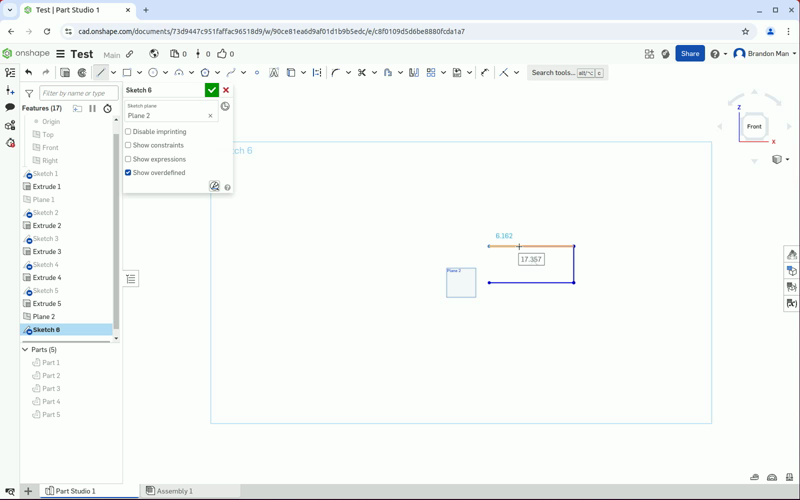
key_down(shift)
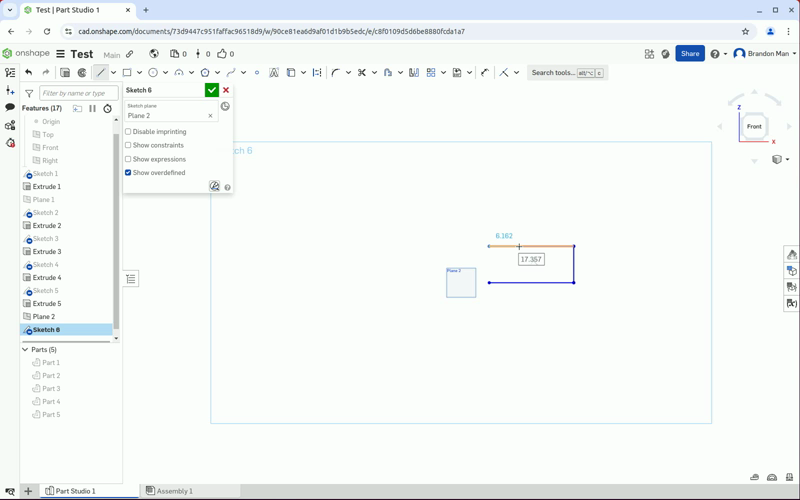
mouse_move(489, 282)
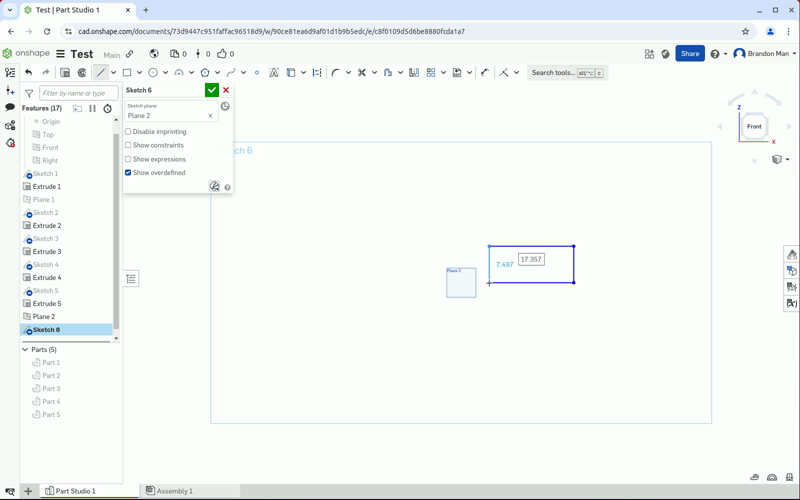
key_up(shift)
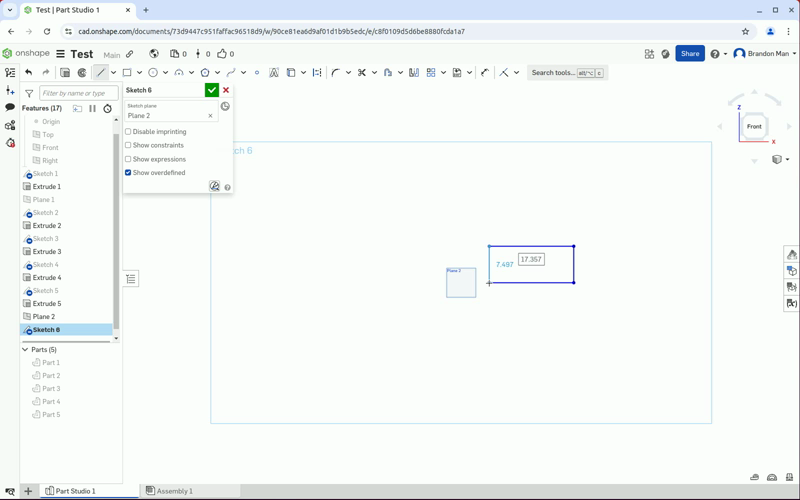
click(489, 282)
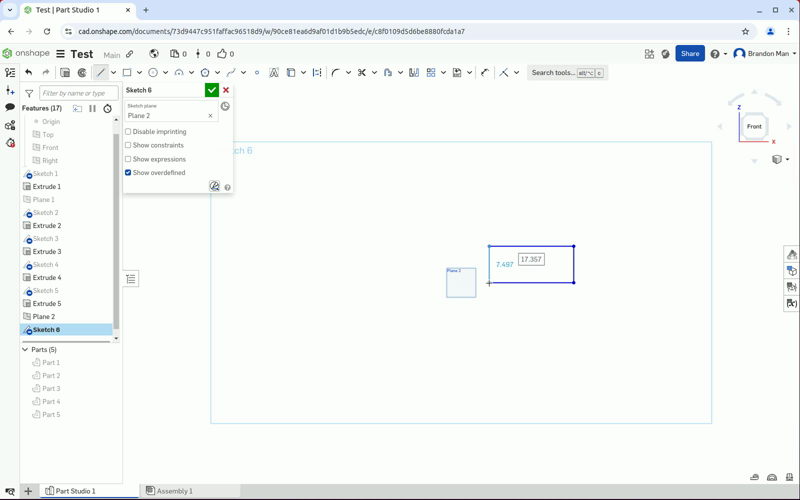
key(esc)
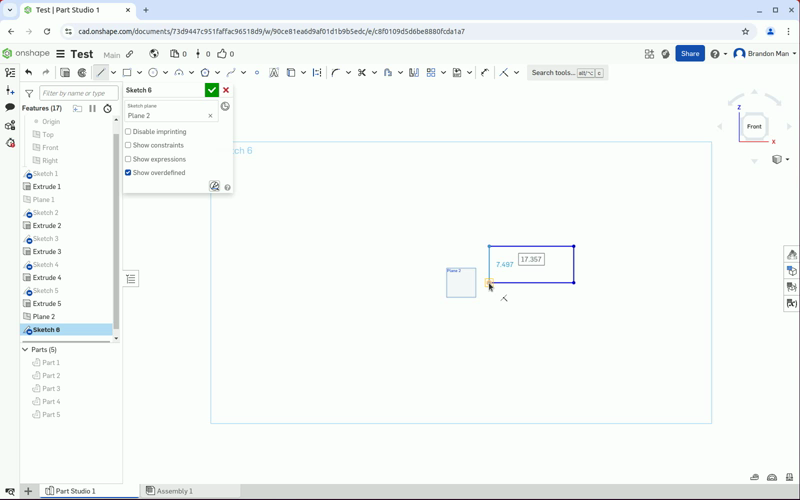
mouse_move(565, 265)
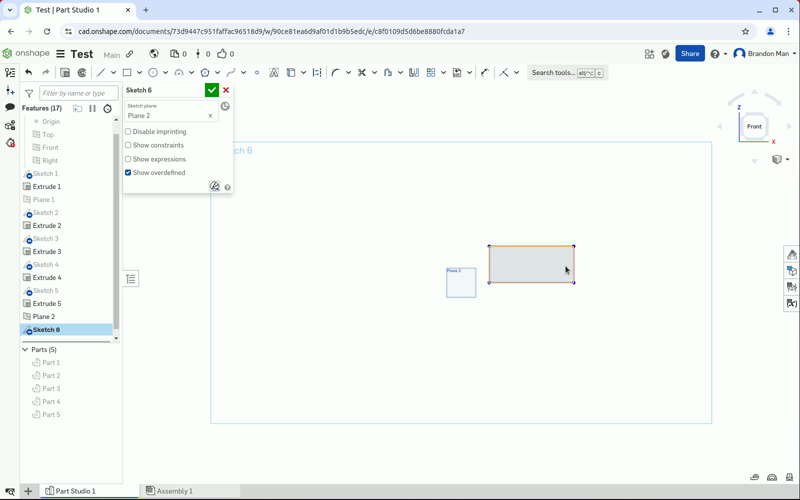
click(565, 265)
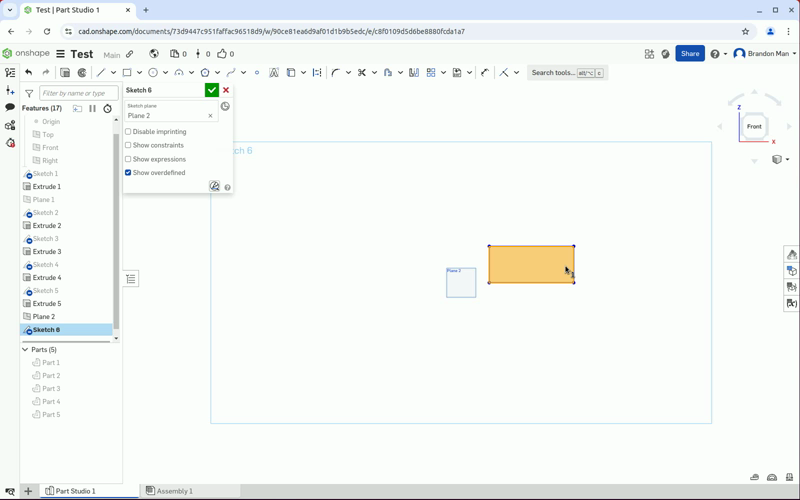
mouse_move(73, 352)
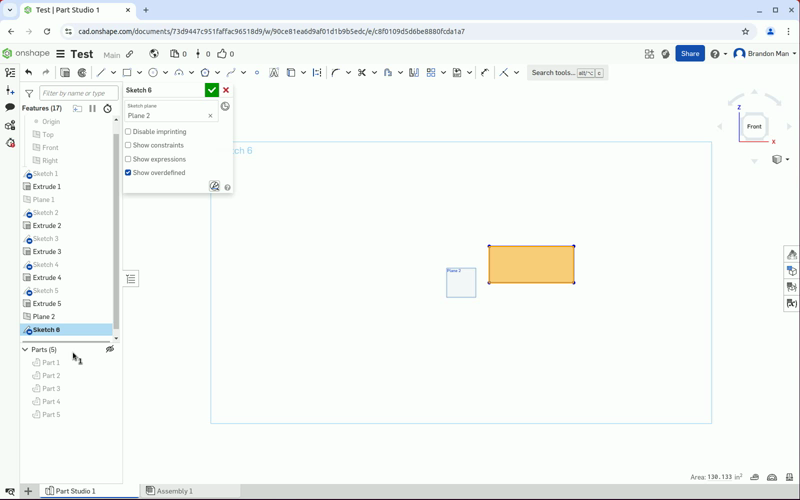
key(shift+y)
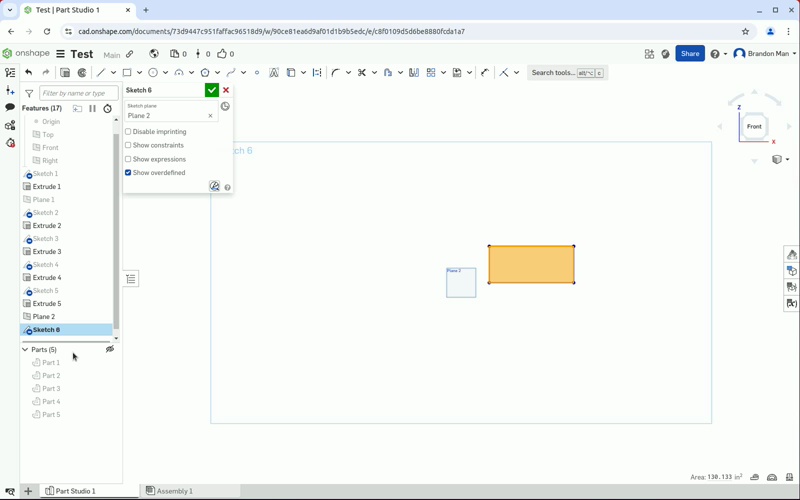
key(shift+e)
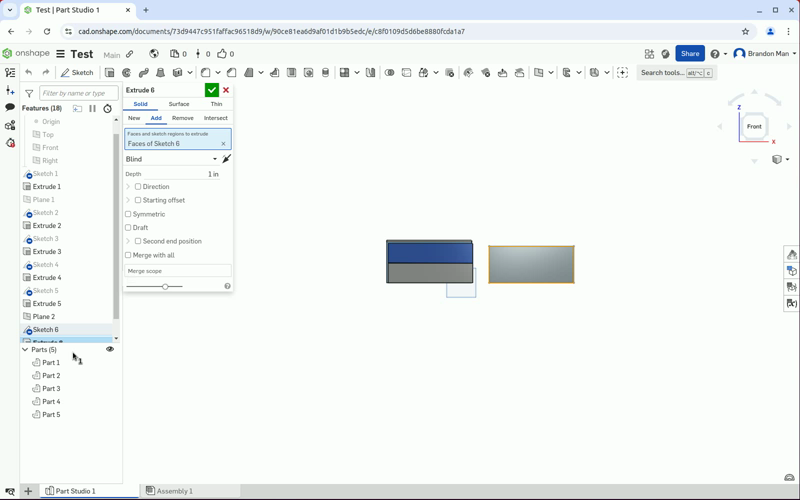
mouse_move(143, 106)
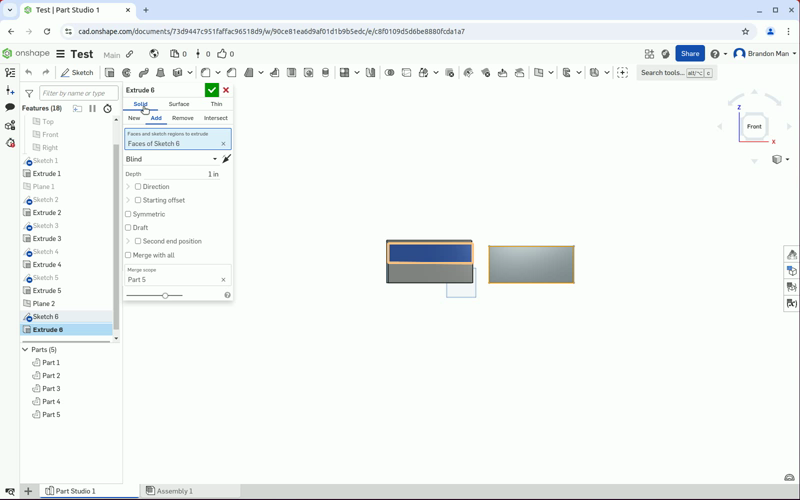
click(143, 106)
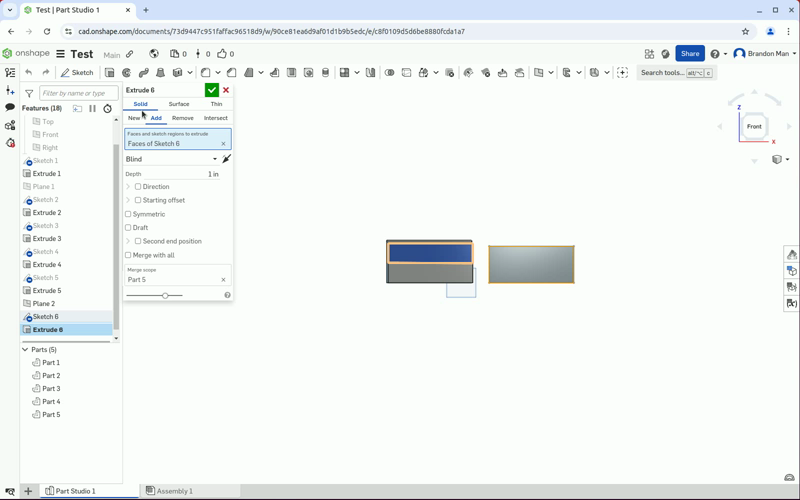
mouse_move(137, 120)
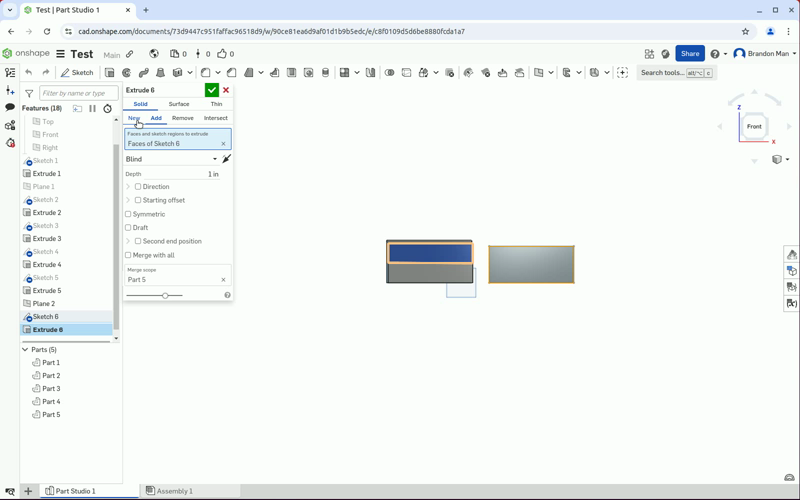
click(137, 120)
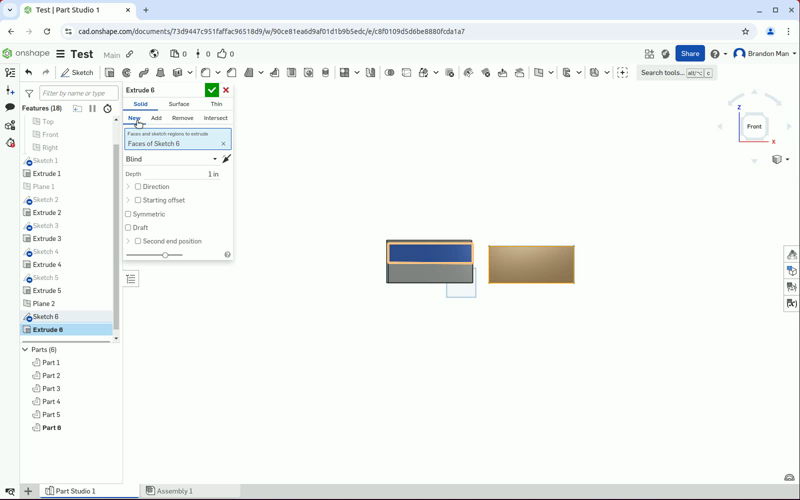
key(tab, 4)
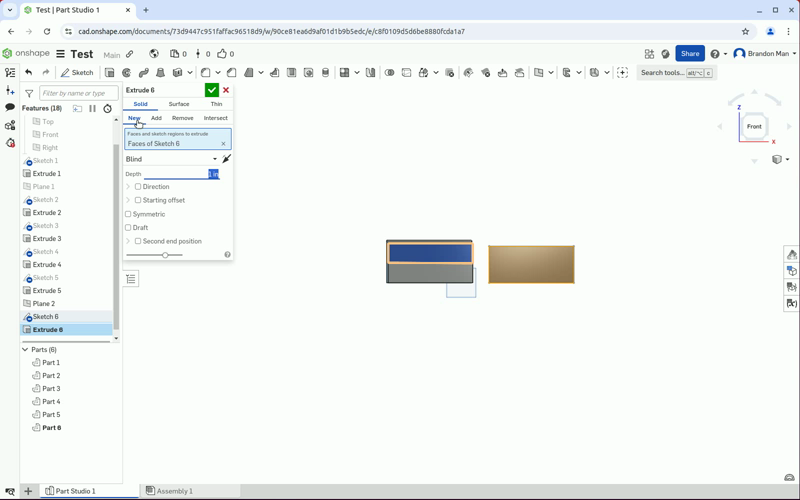
text(0.241)
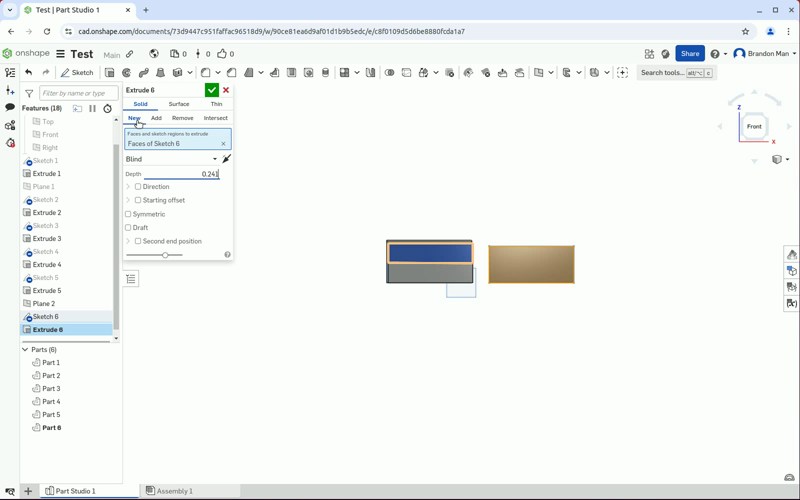
key(enter)
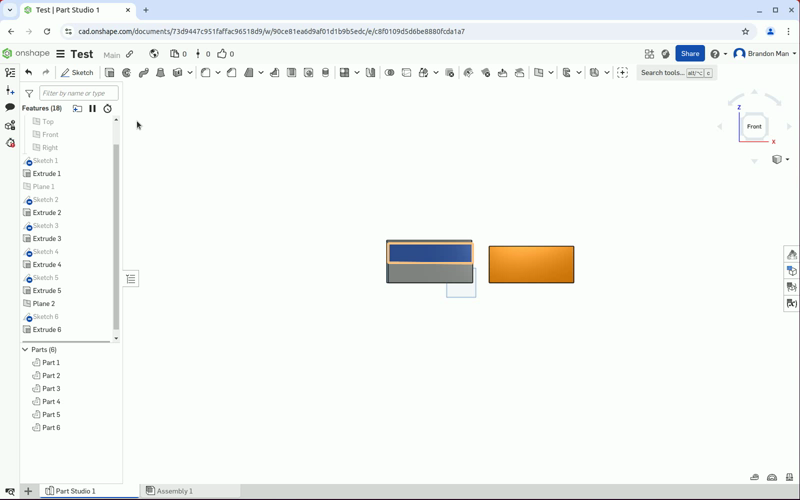
key(shift+h)
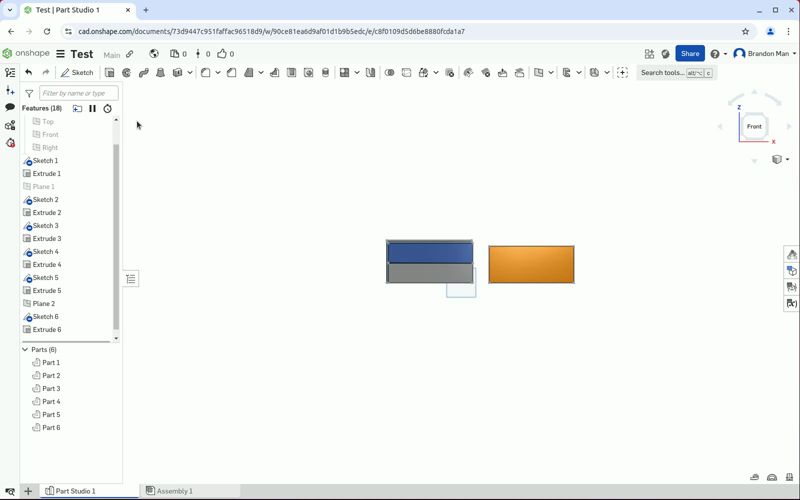
key(shift+h)
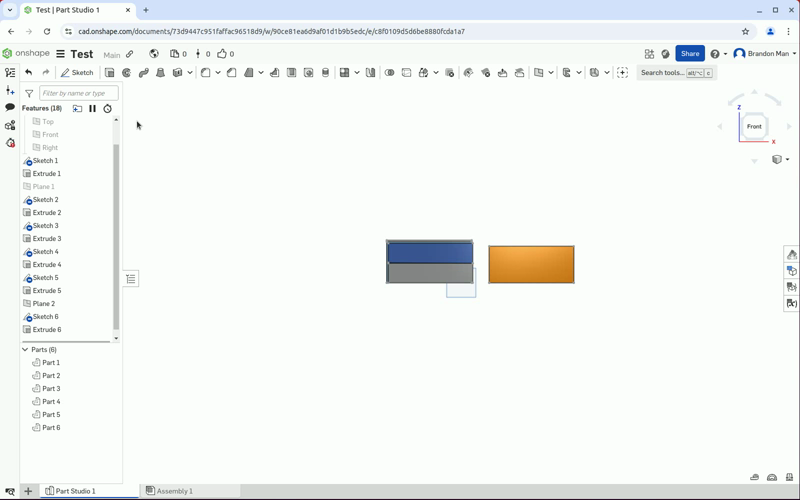
key(shift+7)
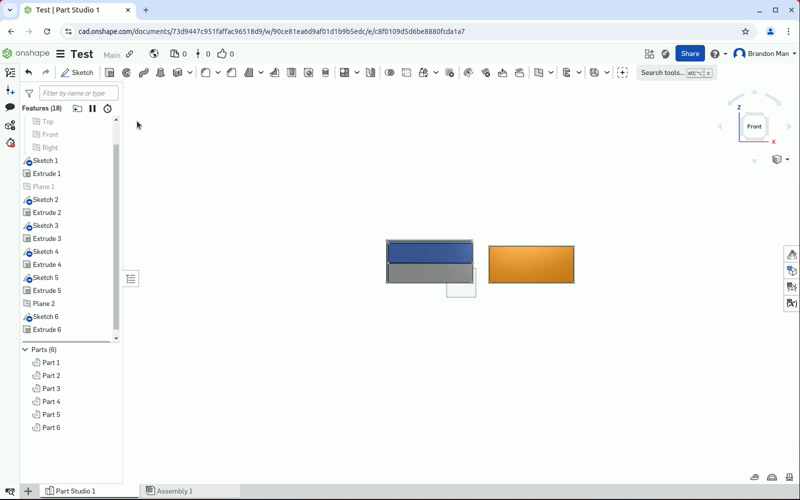
key(left, 2)
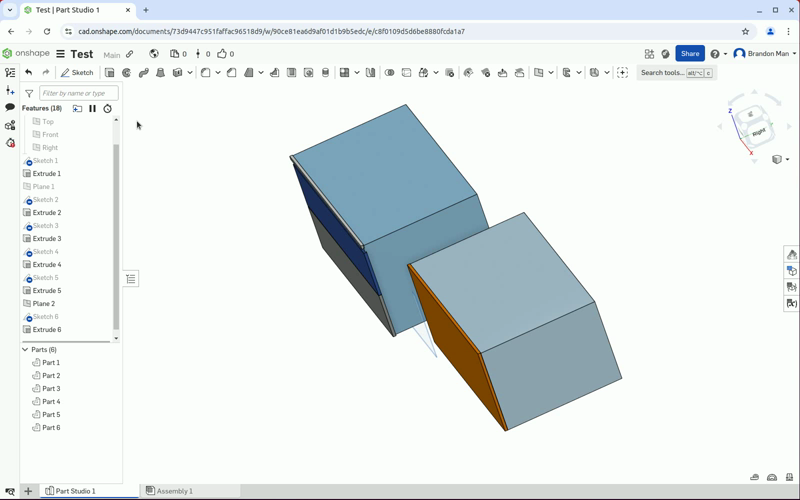
key(down, 2)
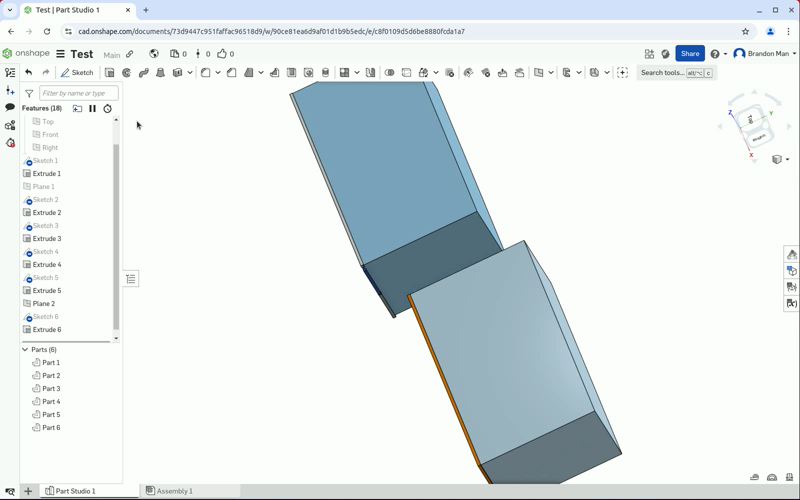
key(up, 2)
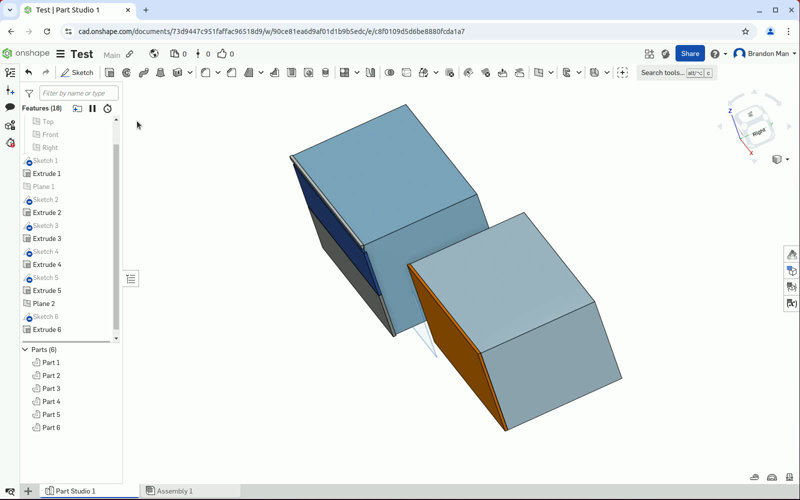
key(right, 2)
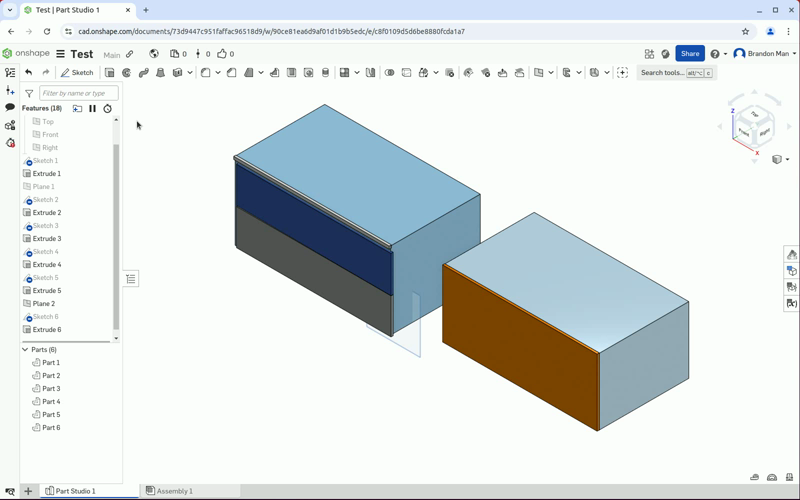
mouse_move(69, 163)
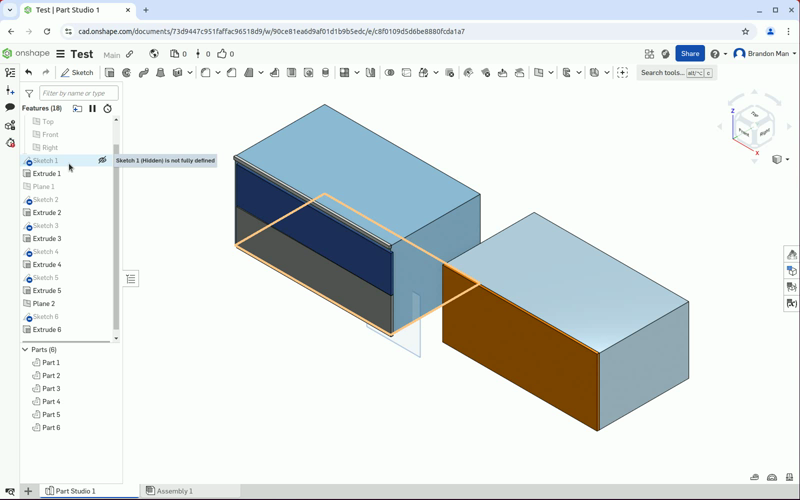
click(69, 163)